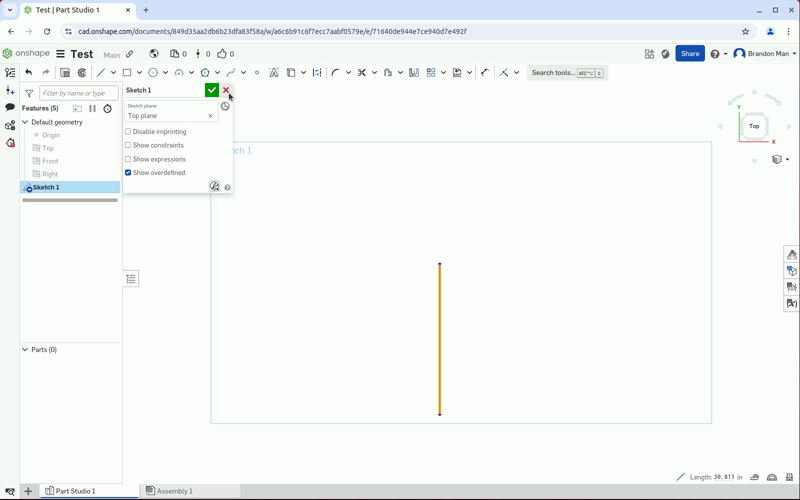
key(shift+h)
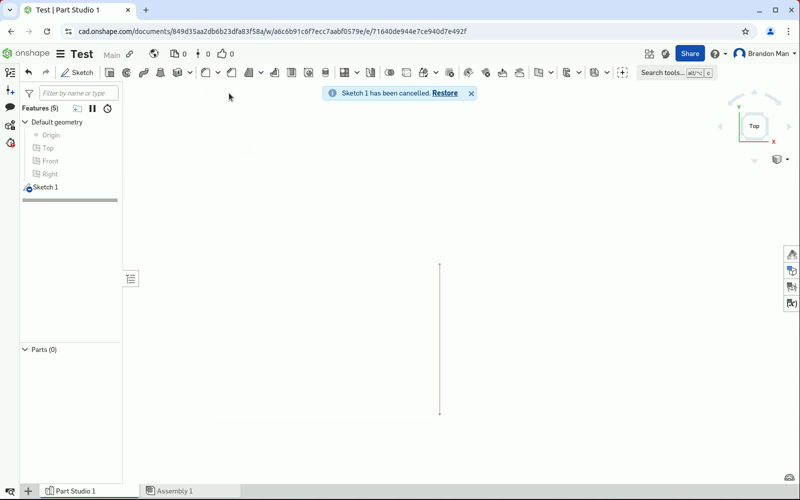
key(shift+s)
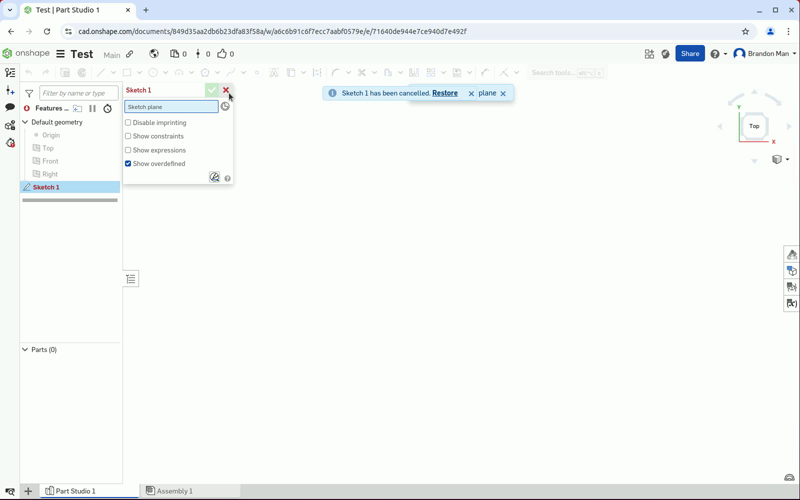
mouse_move(73, 150)
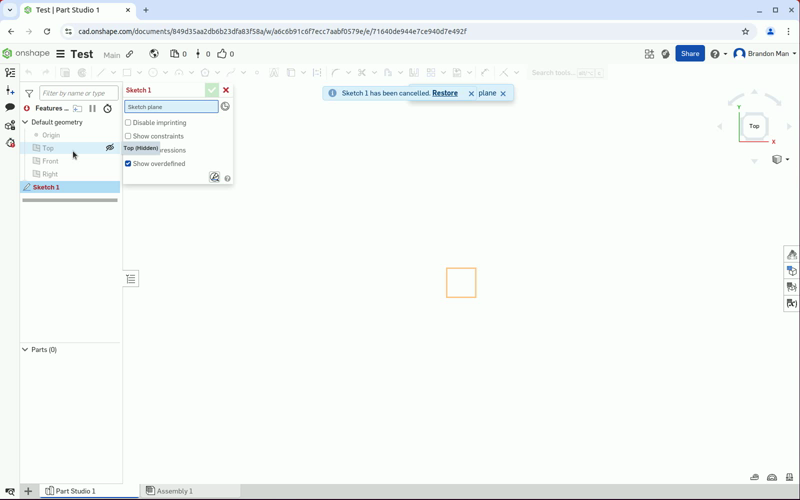
click(73, 150)
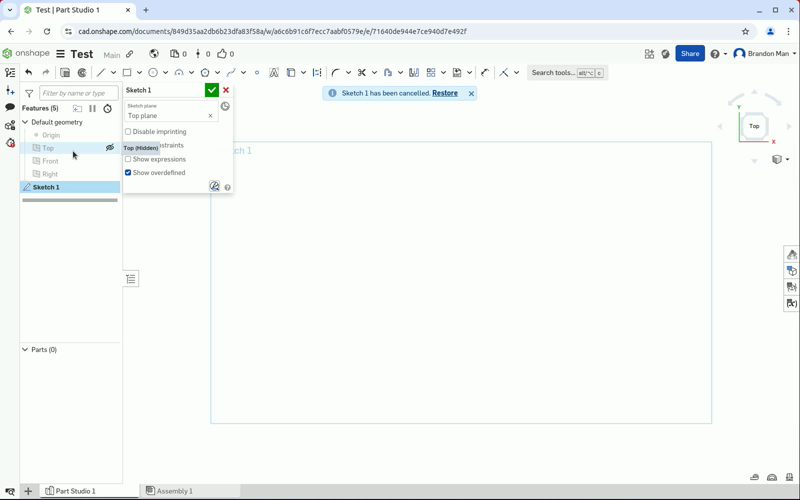
mouse_move(73, 352)
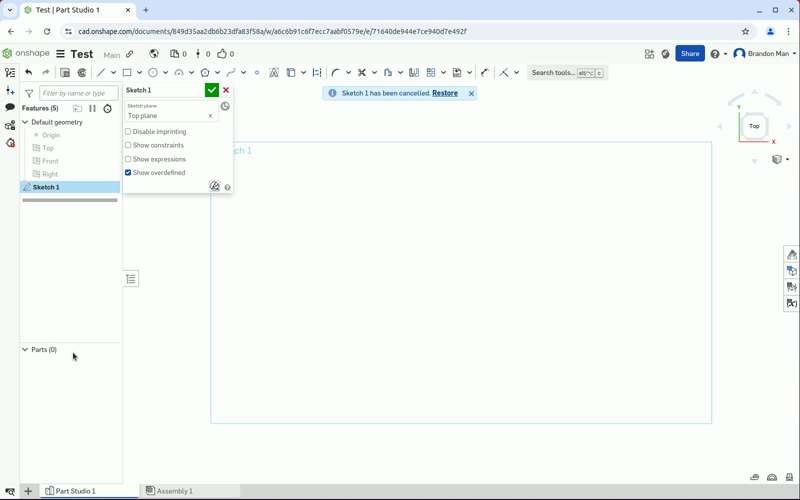
key(y)
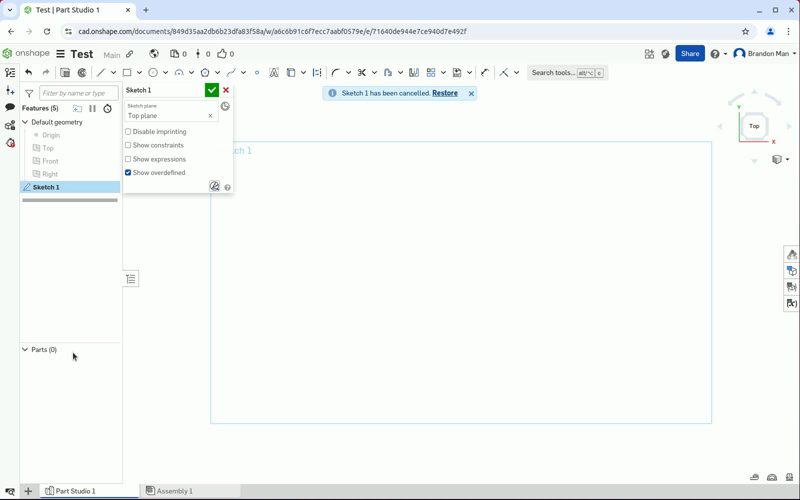
key(a)
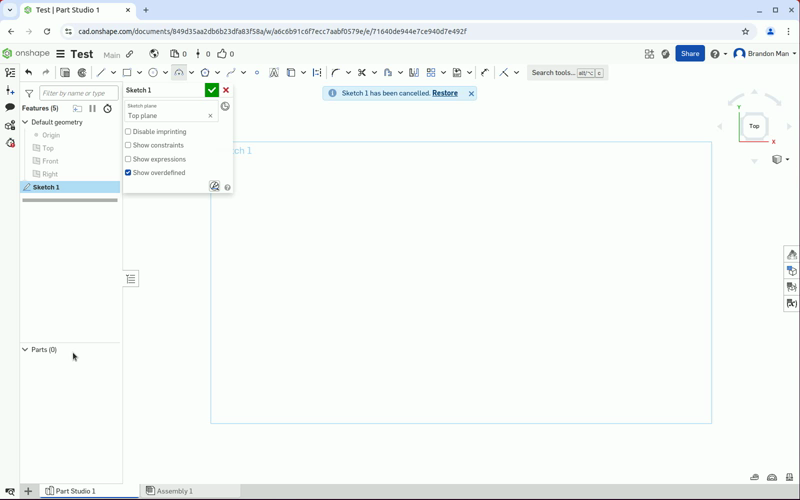
key_down(shift)
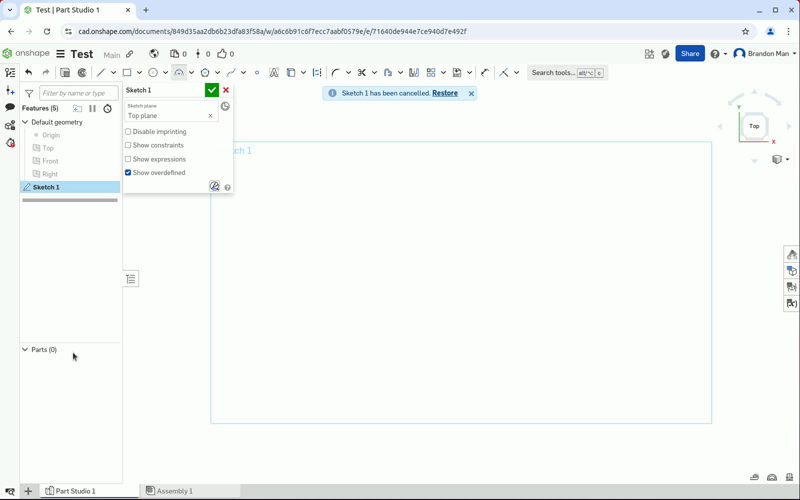
mouse_move(348, 282)
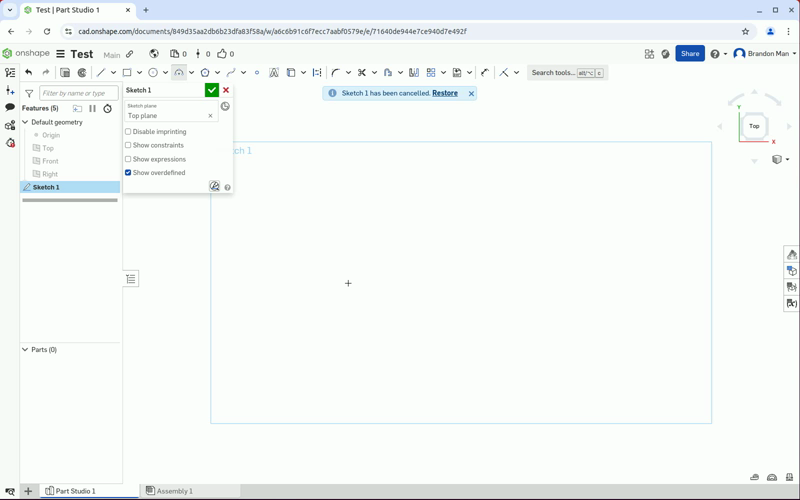
click(348, 282)
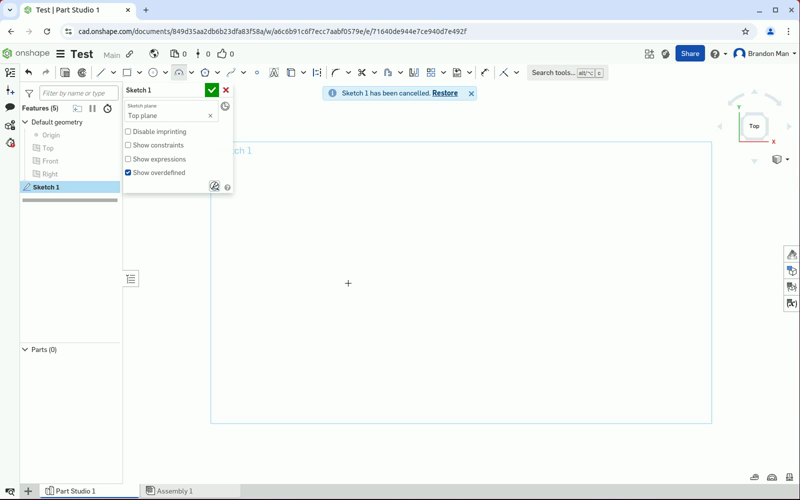
key_up(shift)
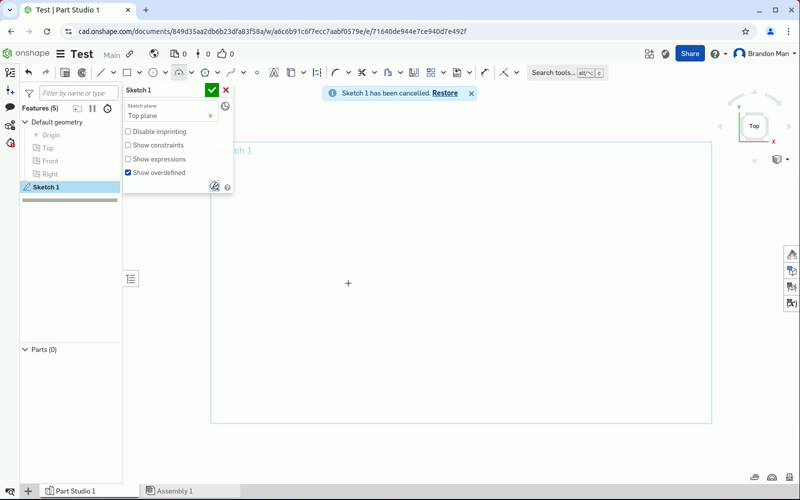
key_down(shift)
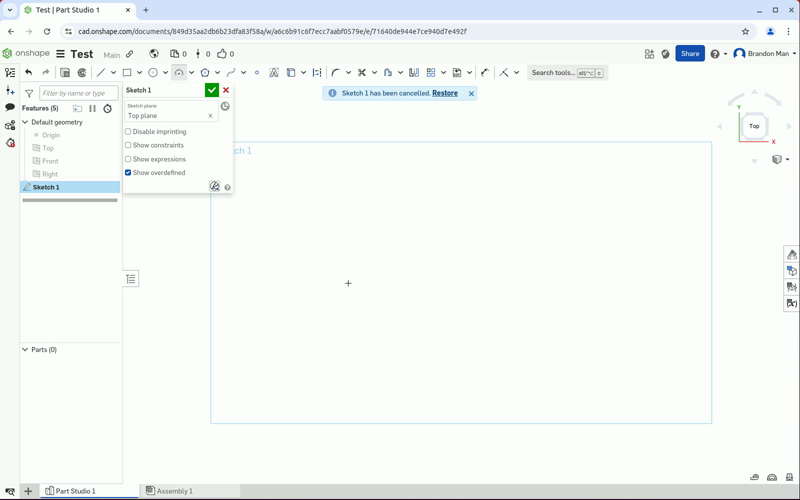
mouse_move(460, 395)
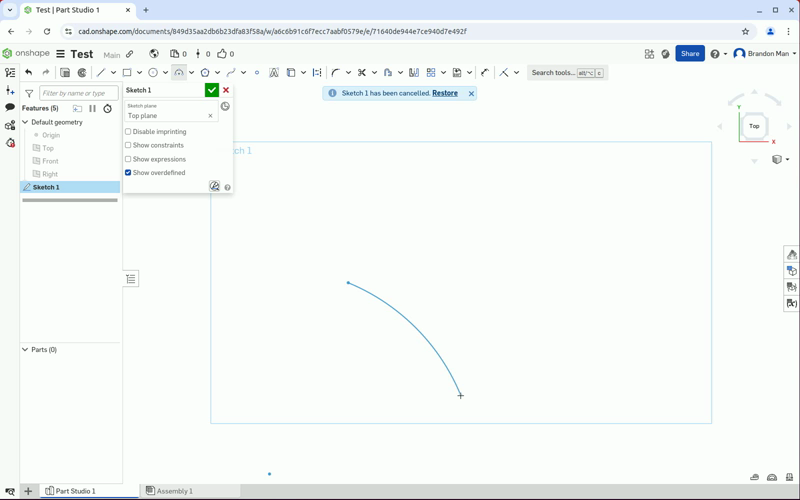
click(460, 395)
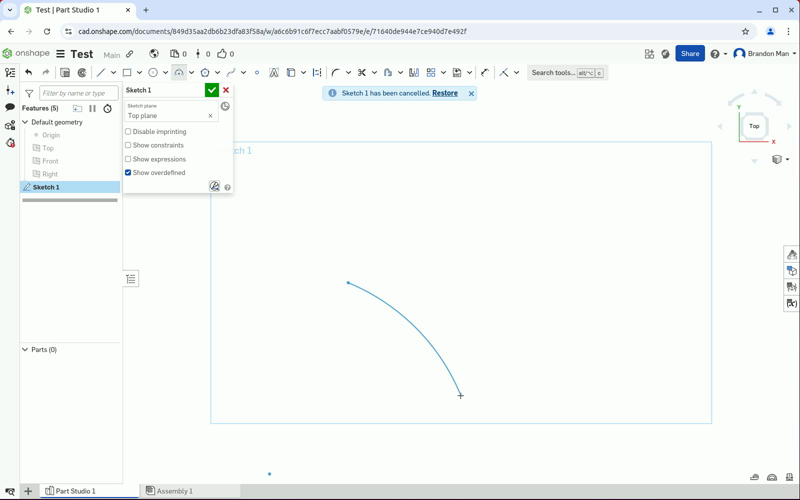
mouse_move(381, 362)
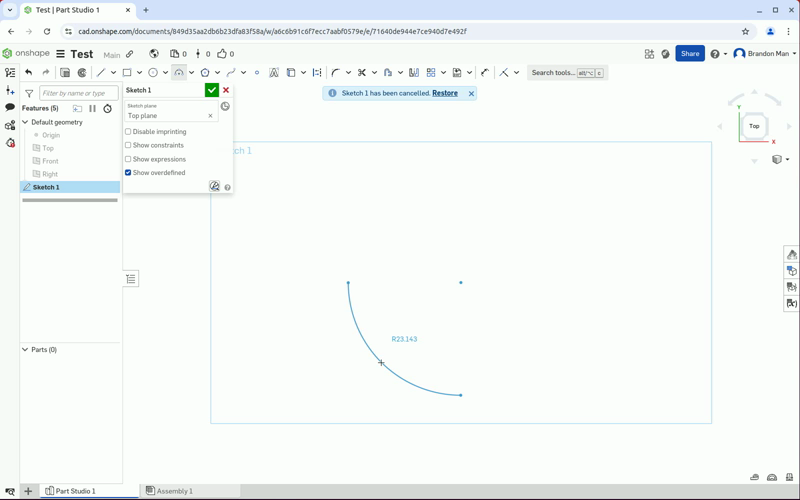
click(381, 362)
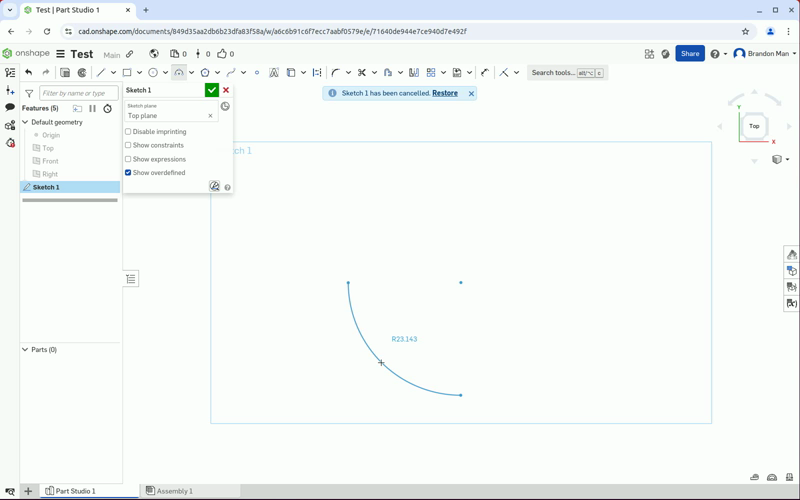
key_up(shift)
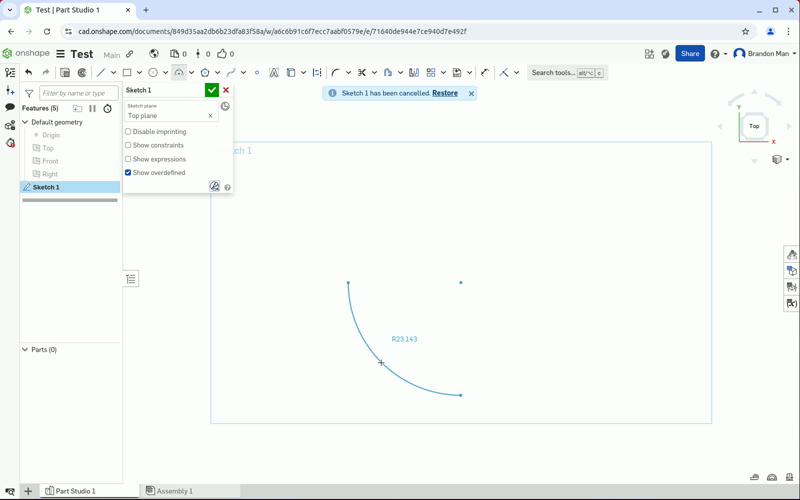
key(esc)
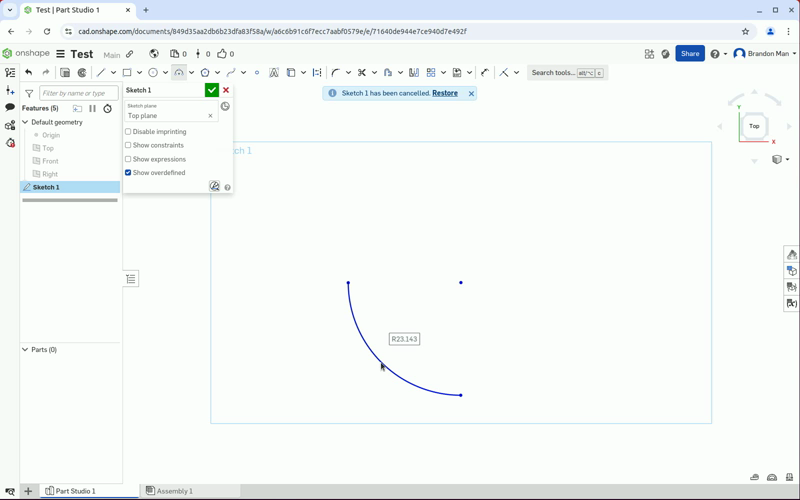
key(l)
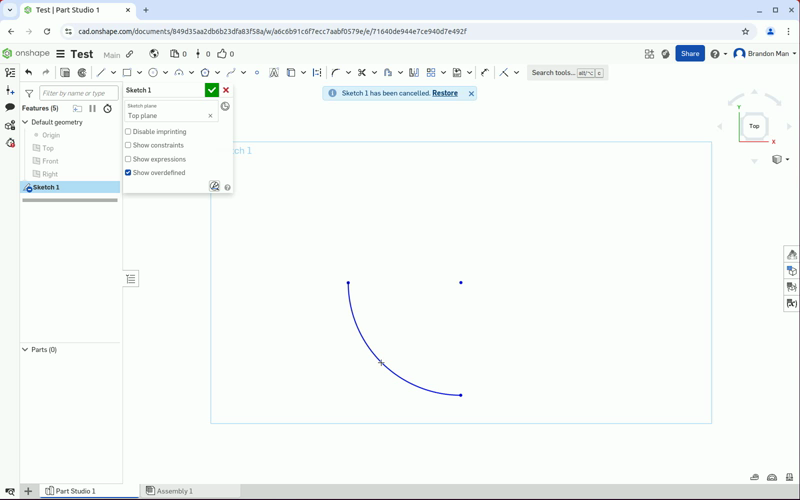
mouse_move(460, 395)
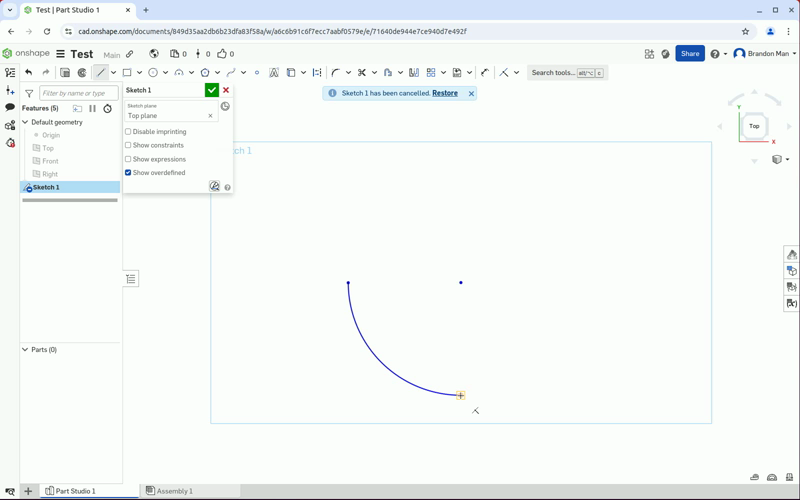
click(460, 395)
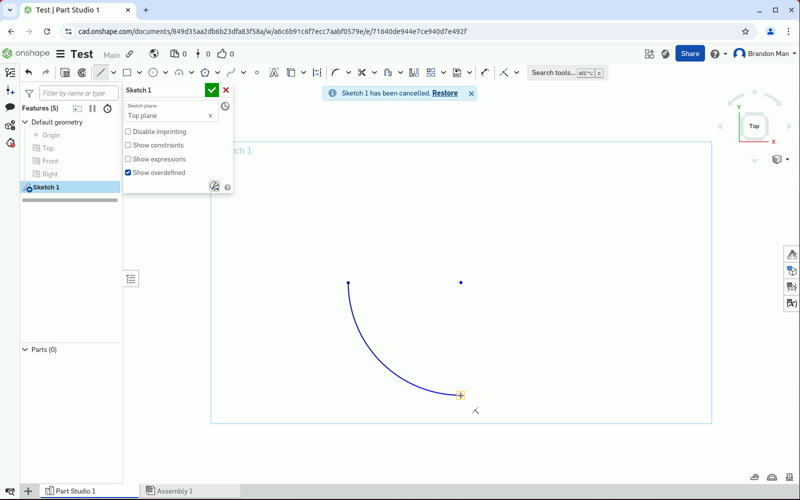
key_down(shift)
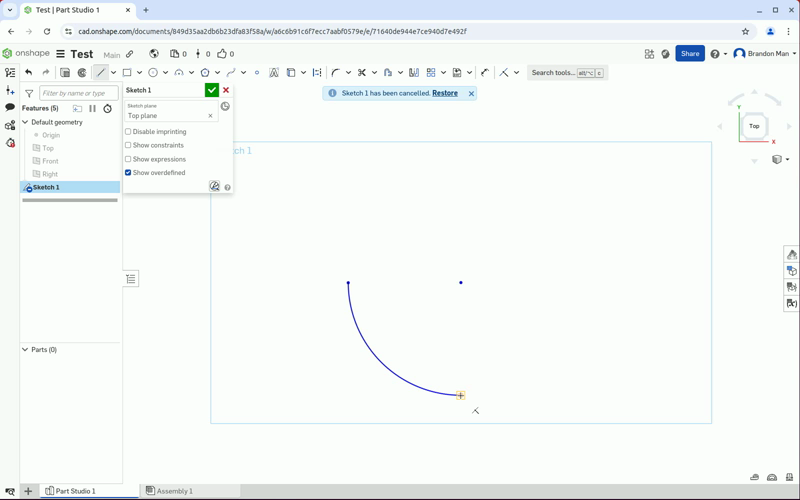
mouse_move(460, 311)
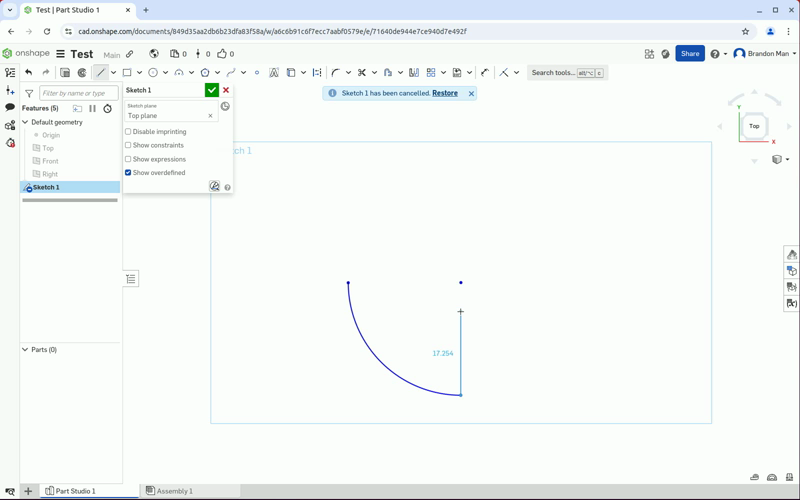
click(460, 311)
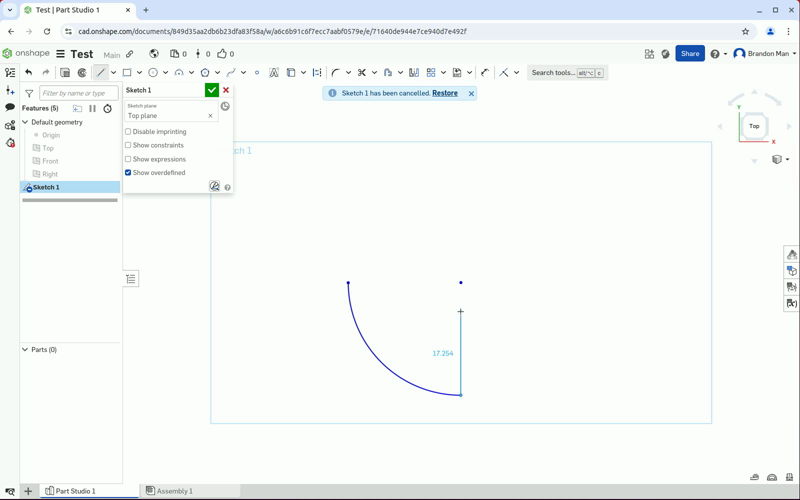
key_up(shift)
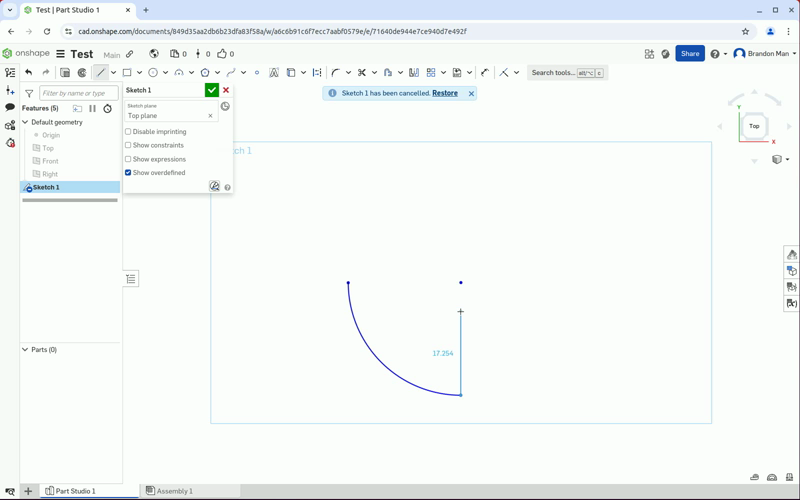
key(esc)
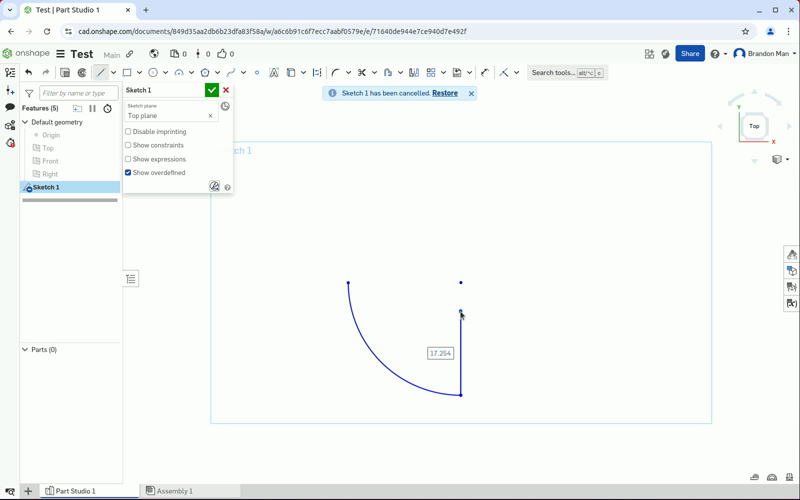
key(a)
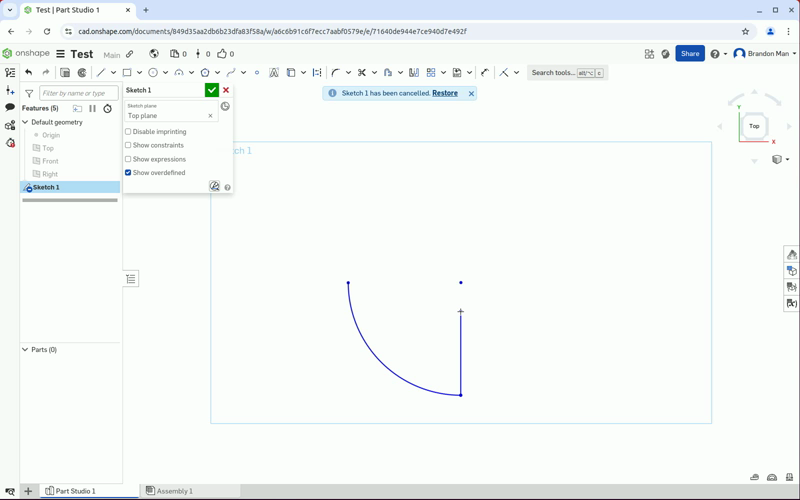
mouse_move(460, 311)
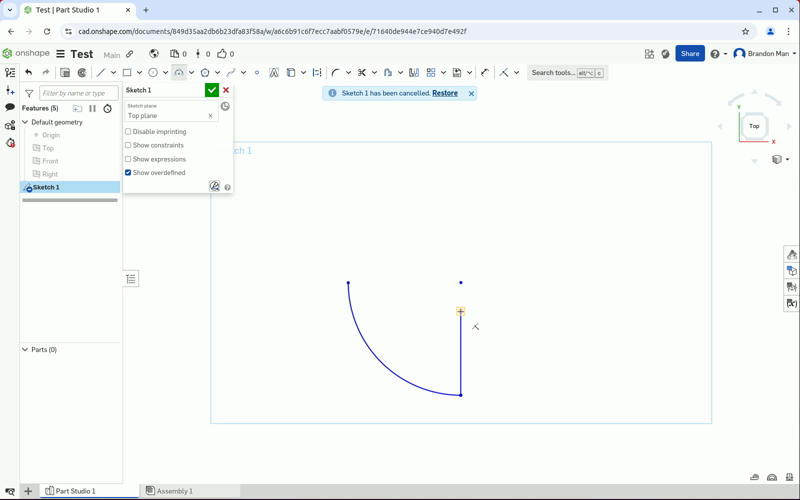
click(460, 311)
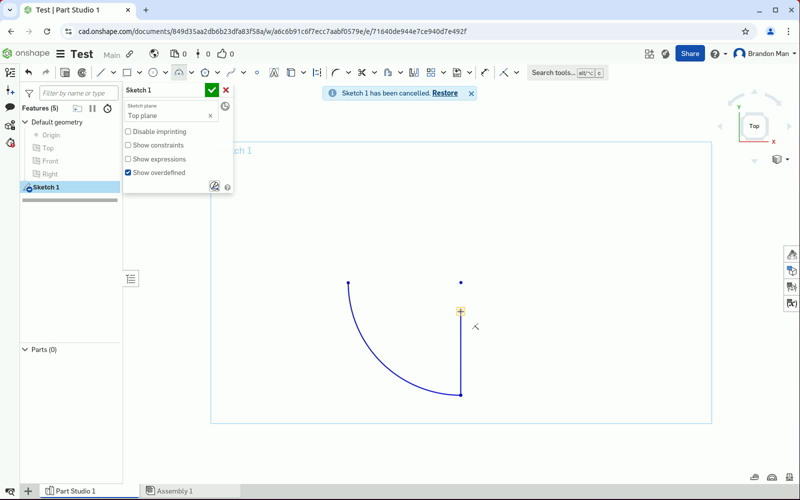
key_down(shift)
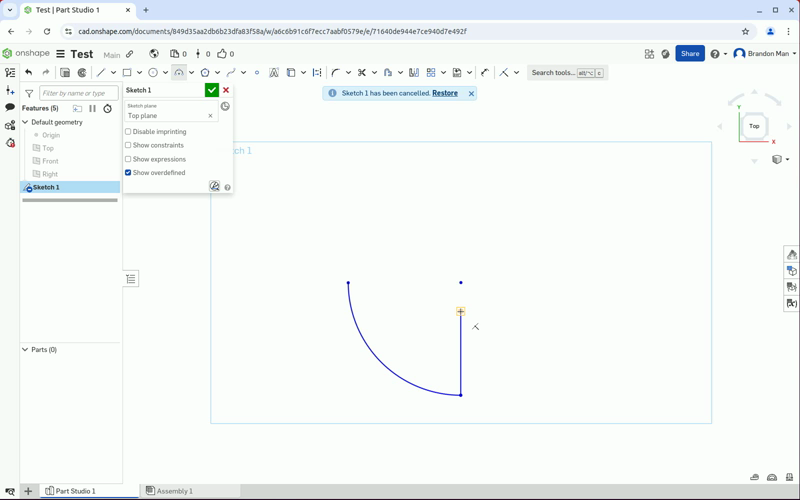
mouse_move(432, 282)
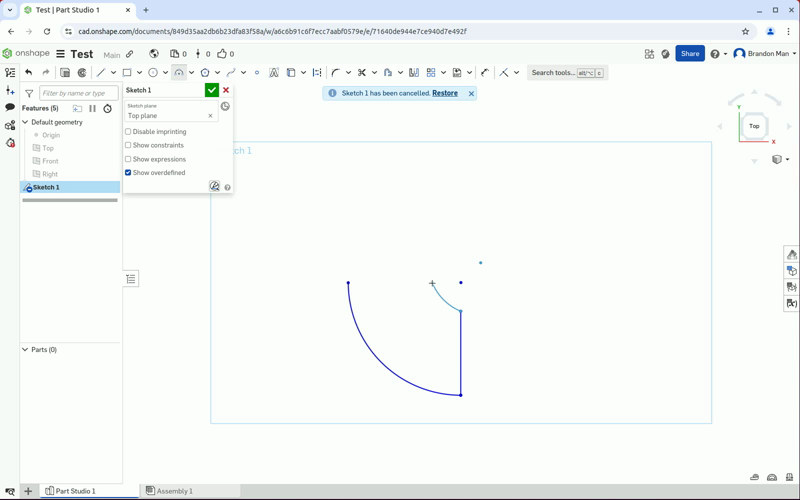
click(432, 282)
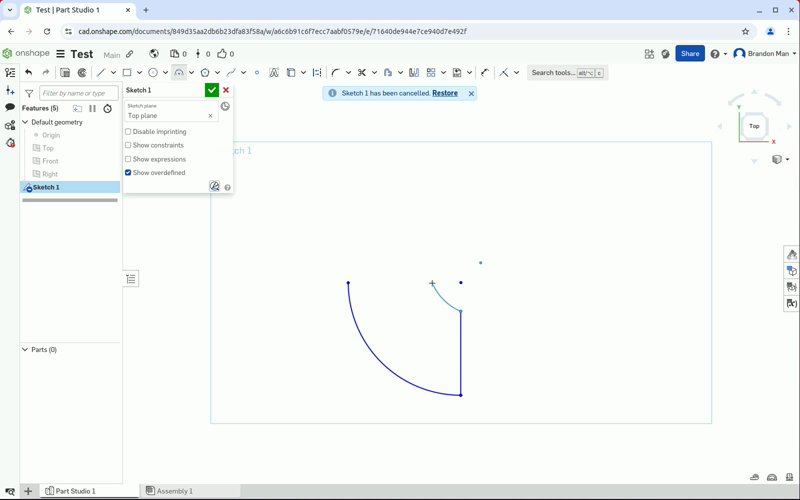
mouse_move(440, 303)
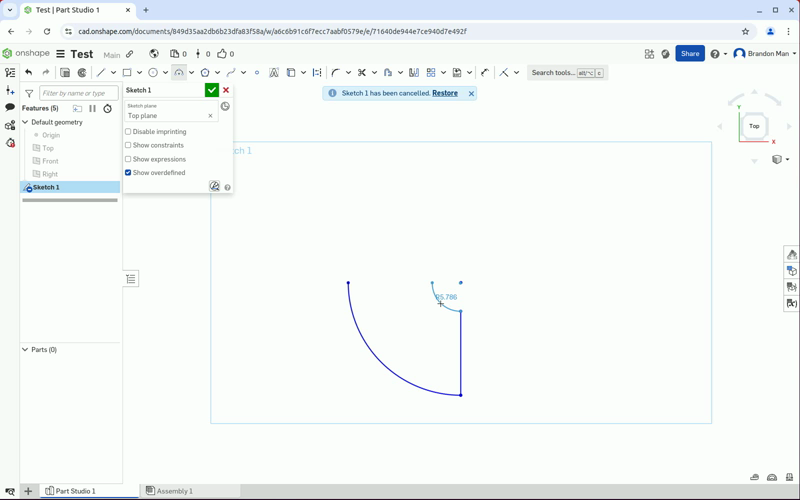
click(440, 303)
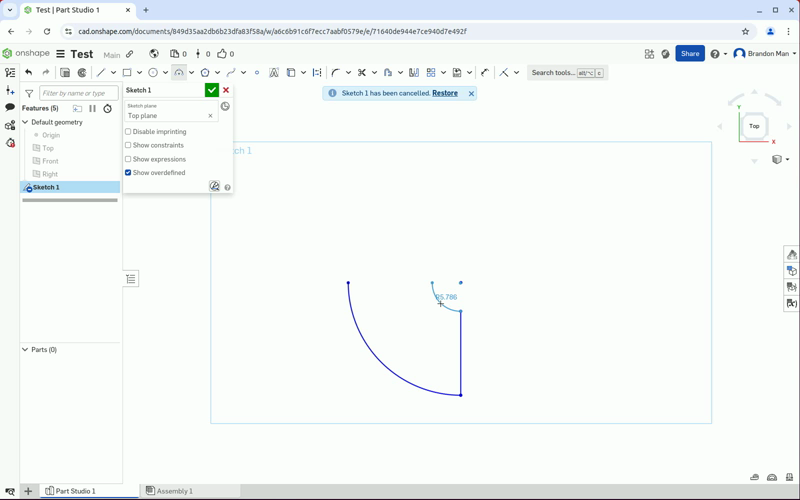
key_up(shift)
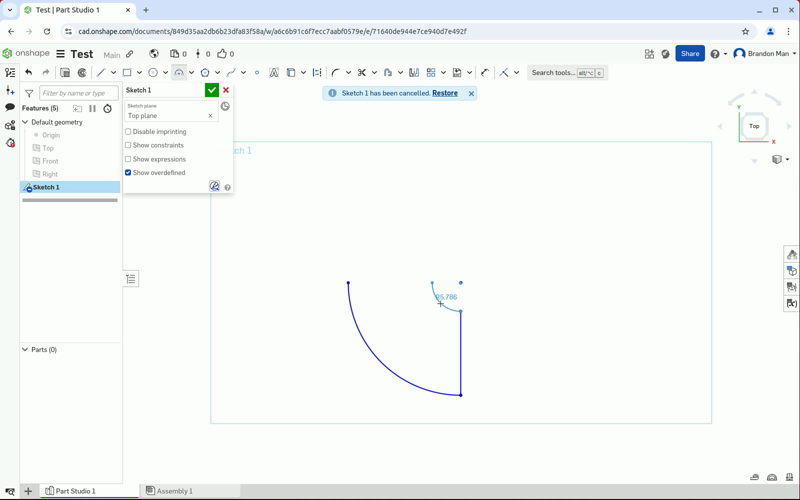
key(esc)
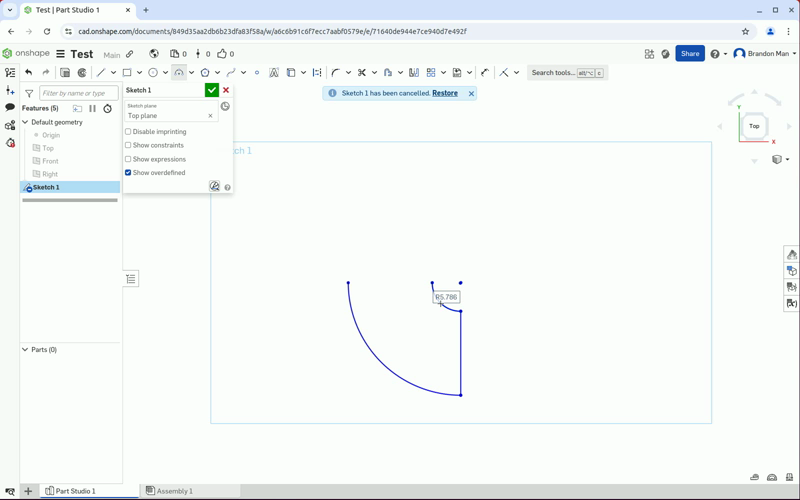
key(l)
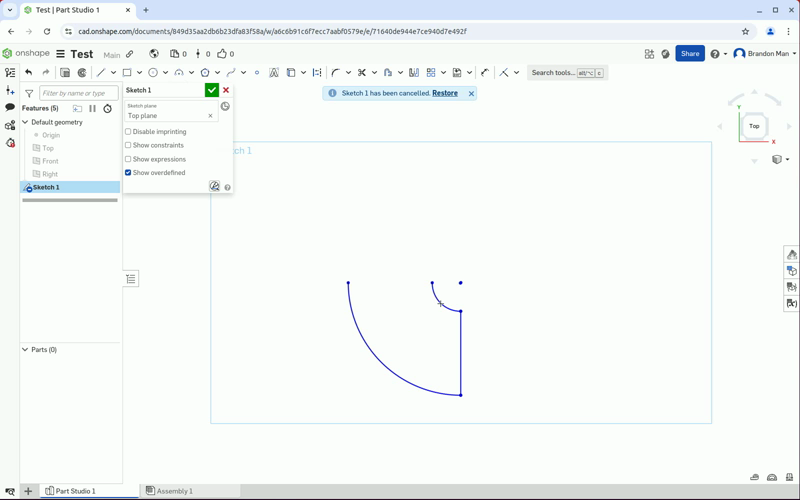
mouse_move(432, 282)
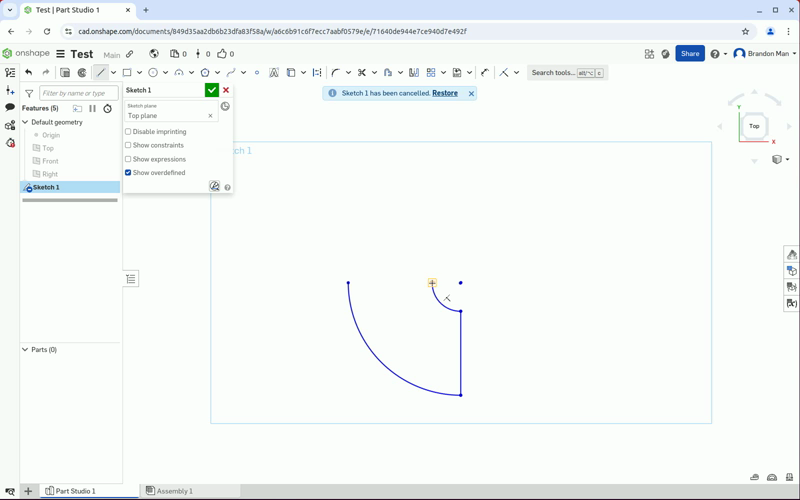
click(432, 282)
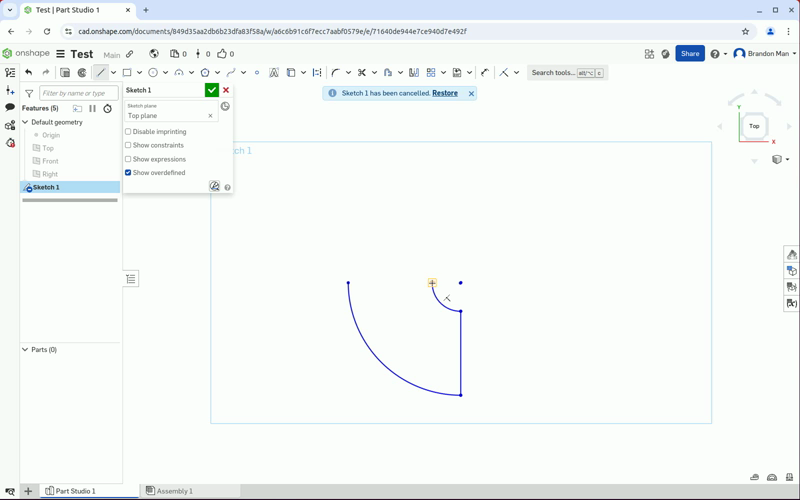
key_down(shift)
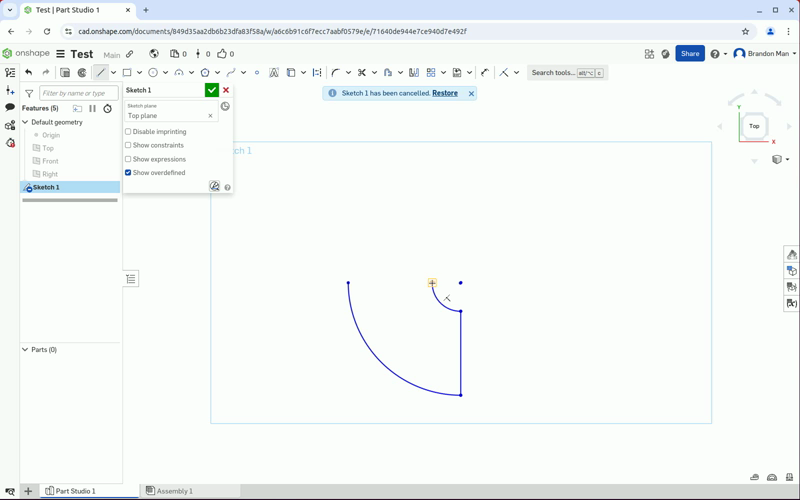
mouse_move(348, 282)
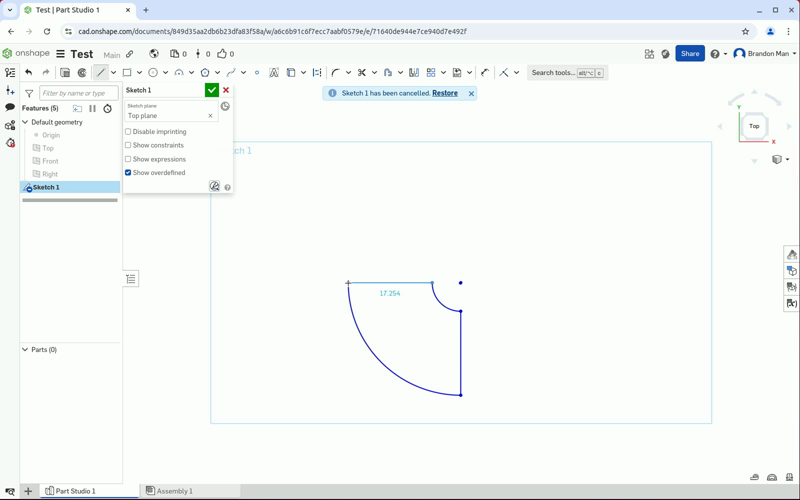
key_up(shift)
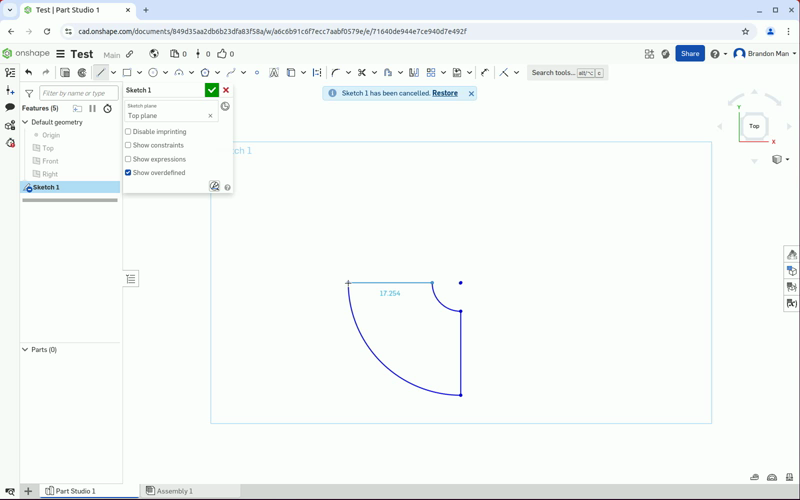
click(348, 282)
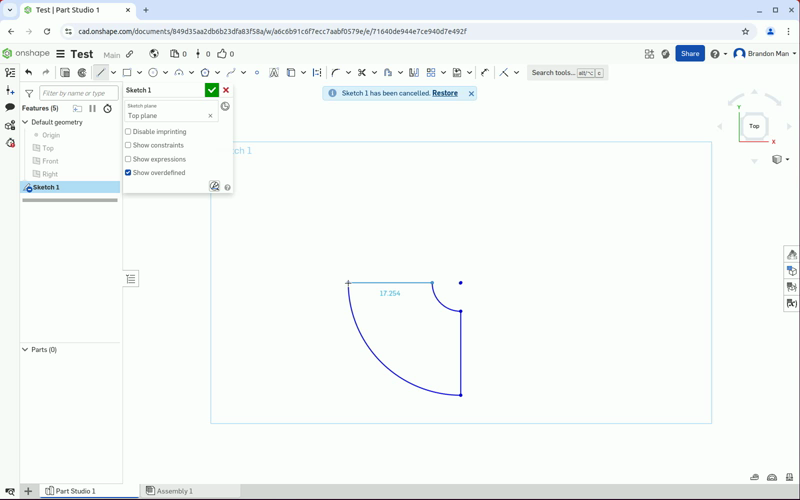
key(esc)
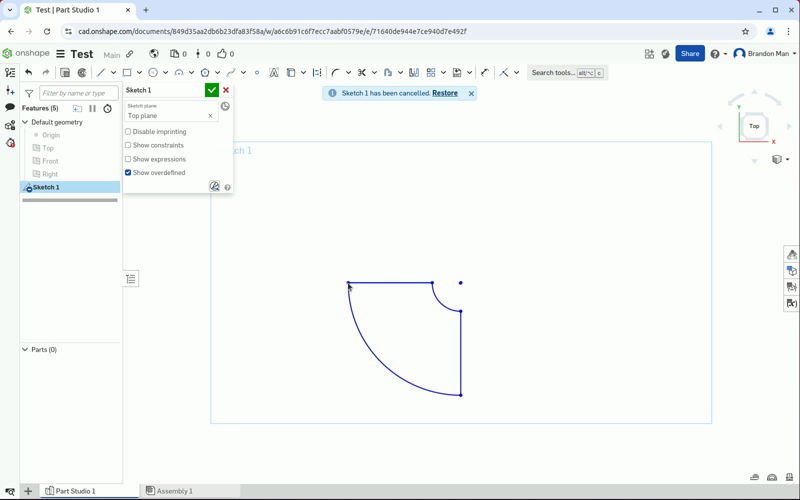
mouse_move(384, 300)
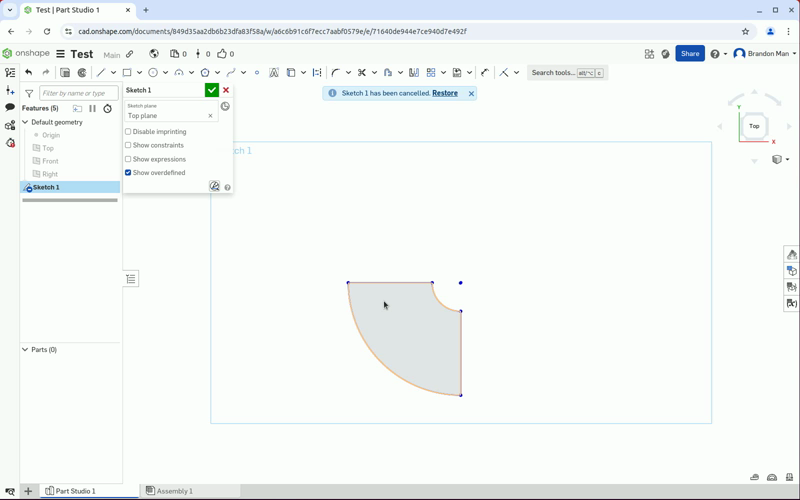
click(384, 300)
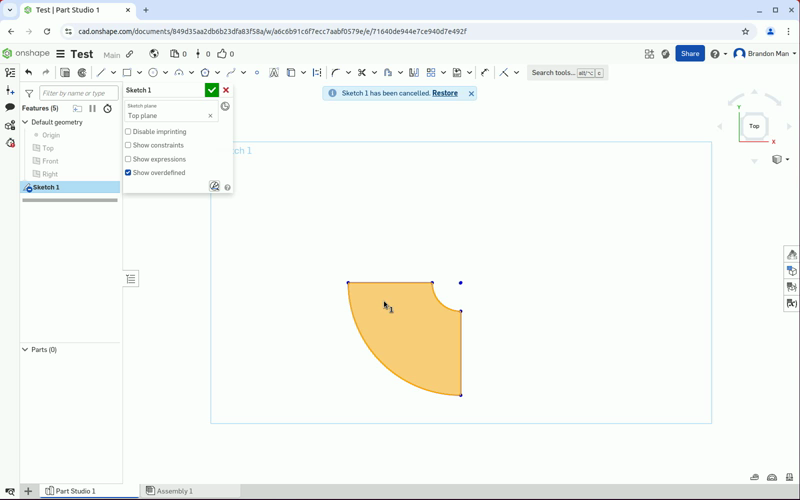
mouse_move(73, 352)
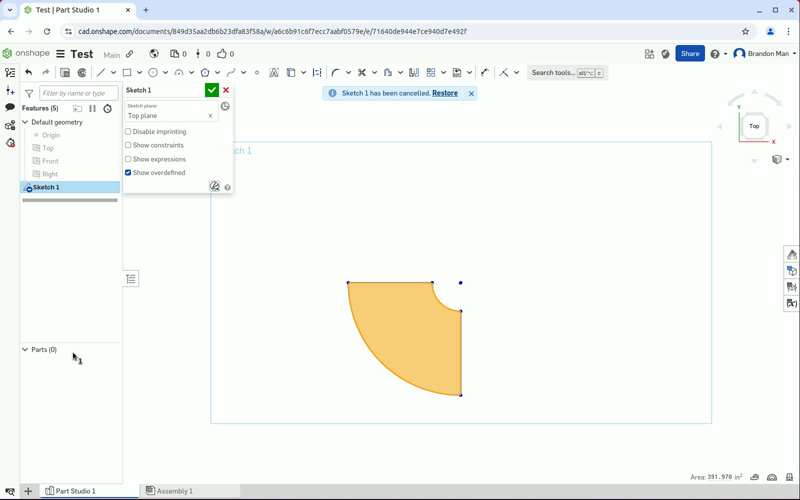
key(shift+y)
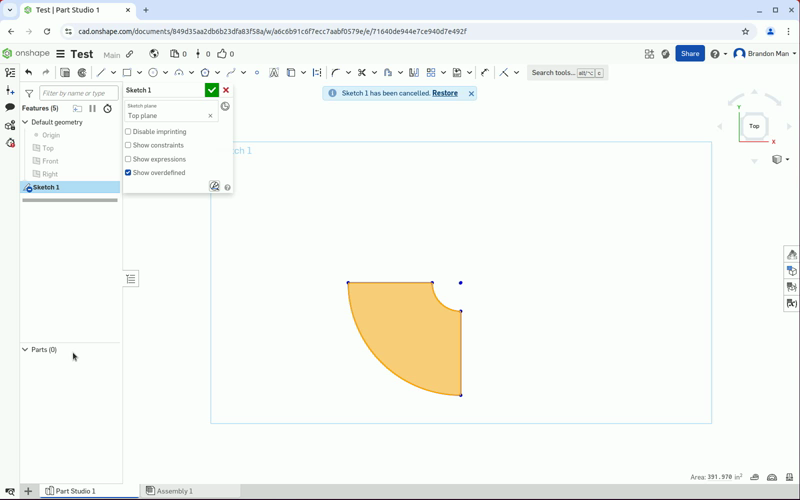
key(shift+e)
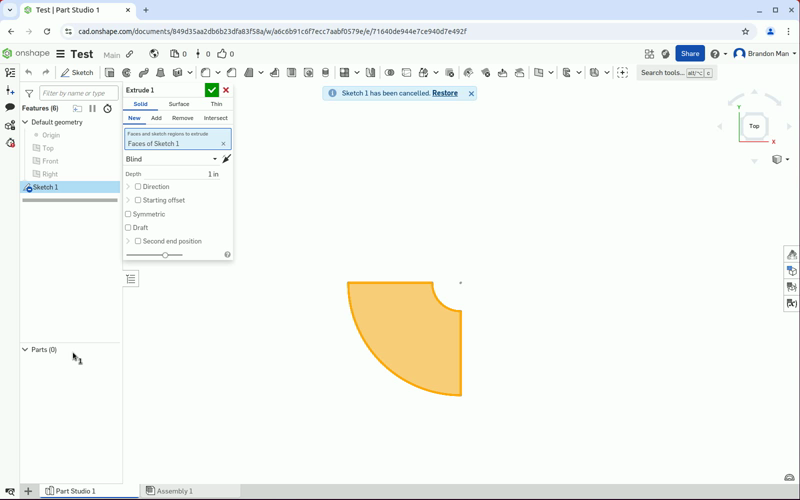
mouse_move(143, 106)
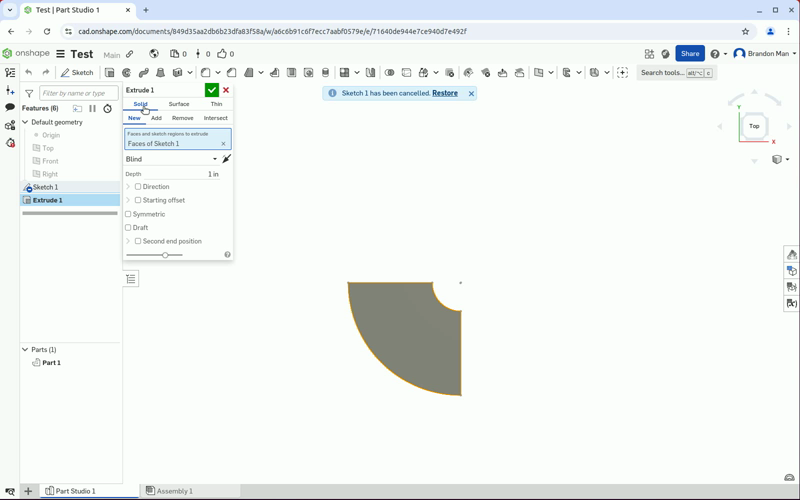
click(143, 106)
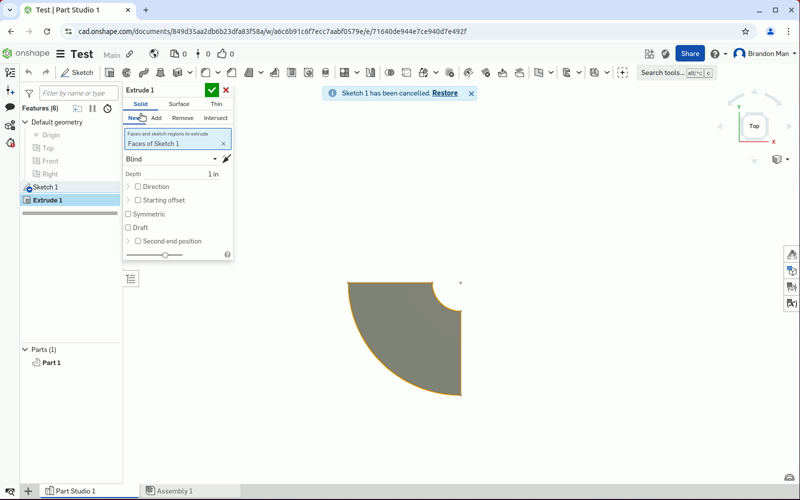
mouse_move(137, 120)
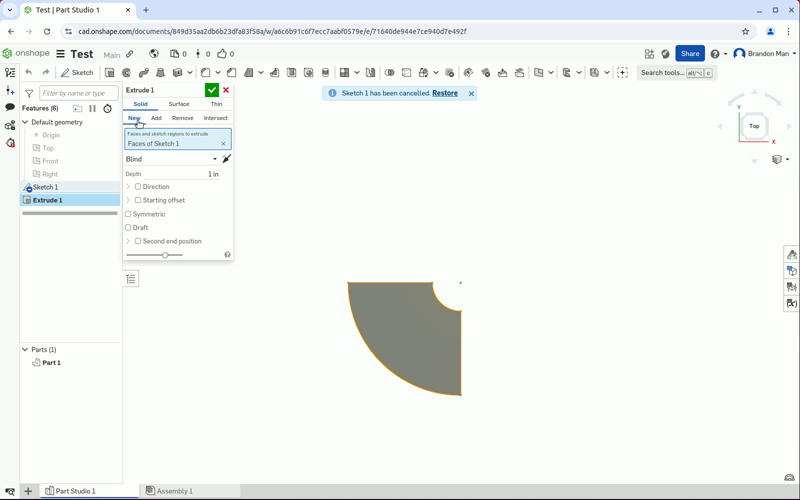
click(137, 120)
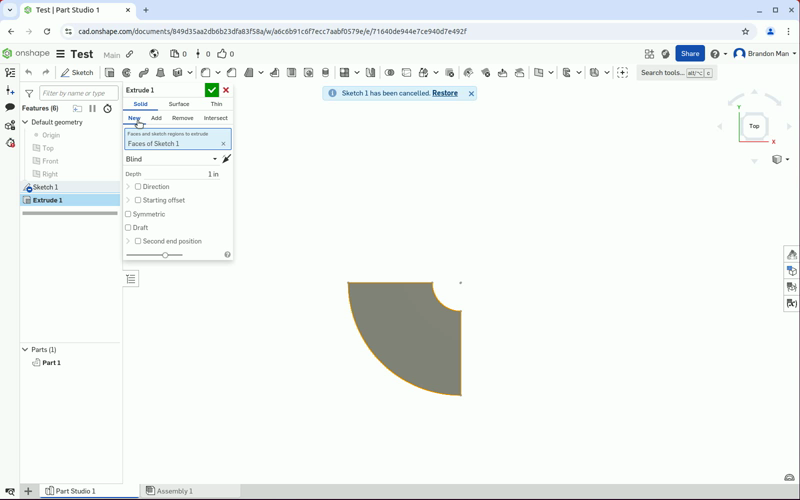
key(tab, 4)
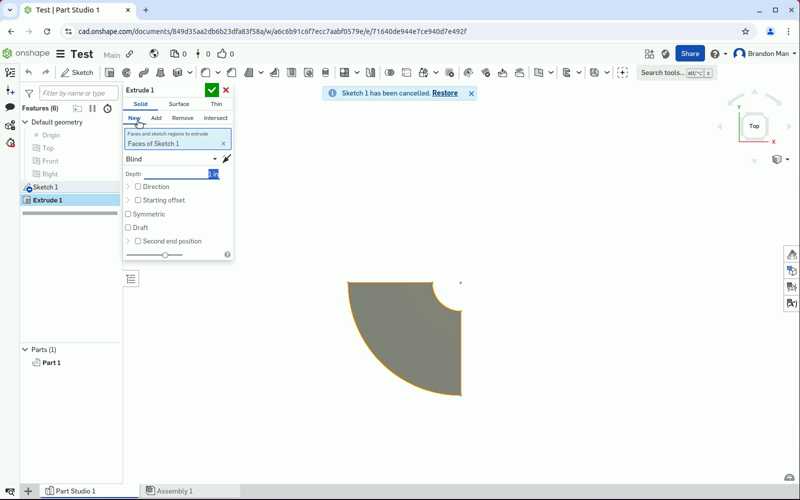
text(7.462)
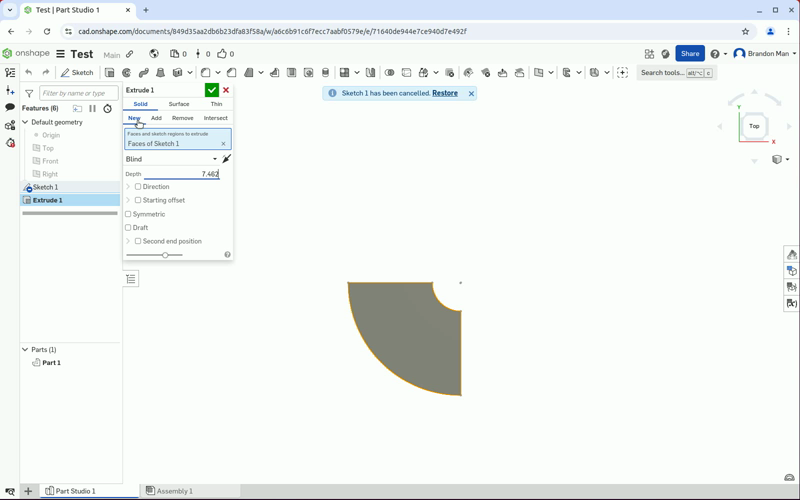
key(enter)
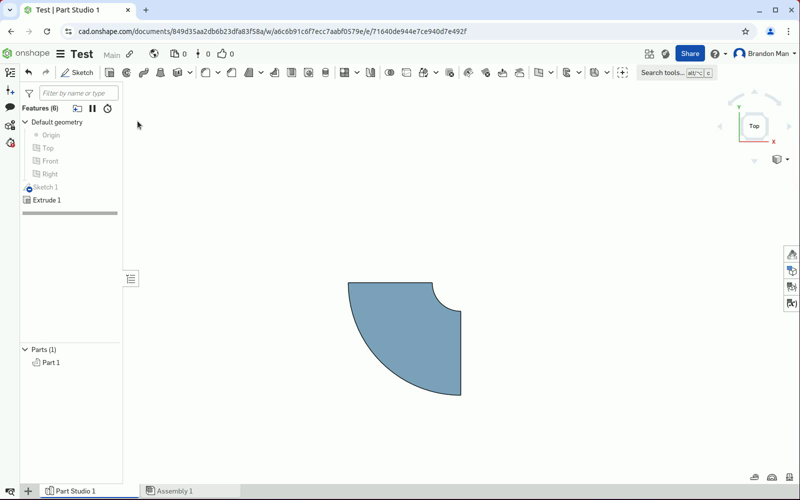
key(shift+h)
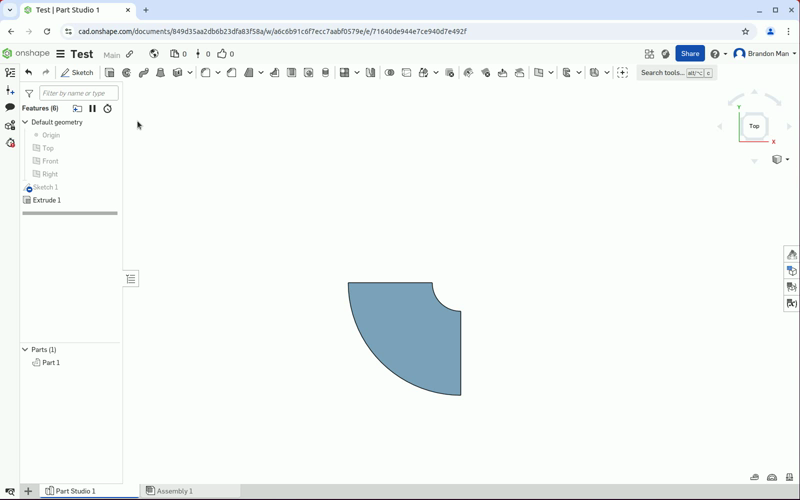
key(shift+h)
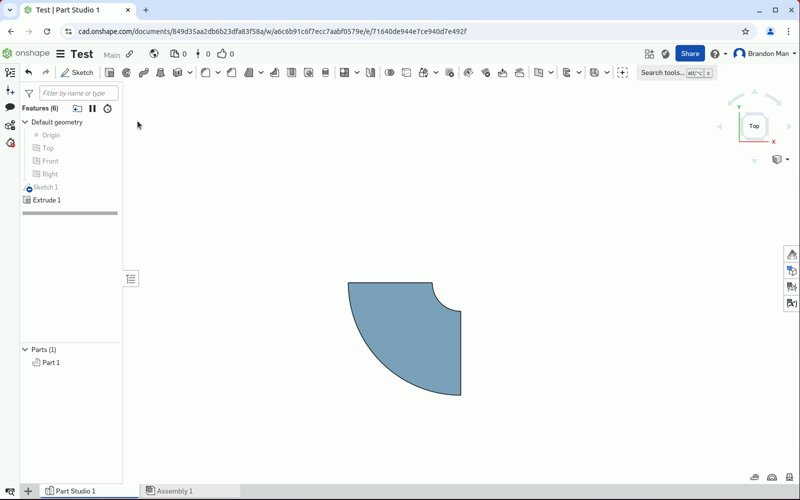
mouse_move(73, 189)
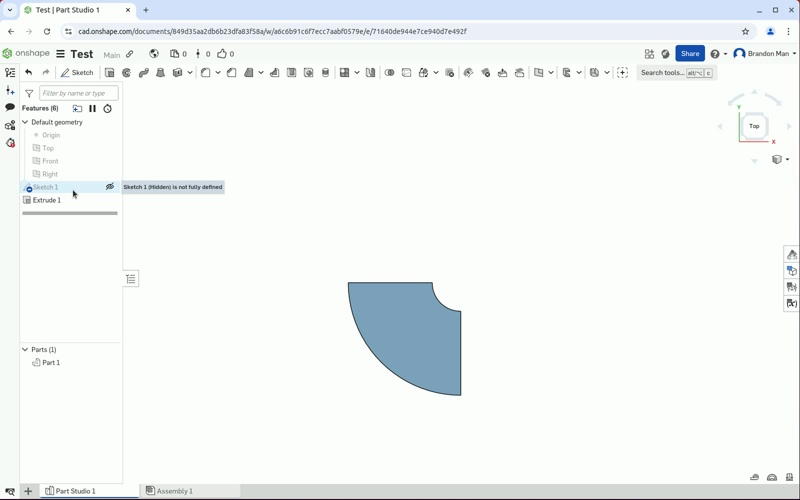
click(73, 189)
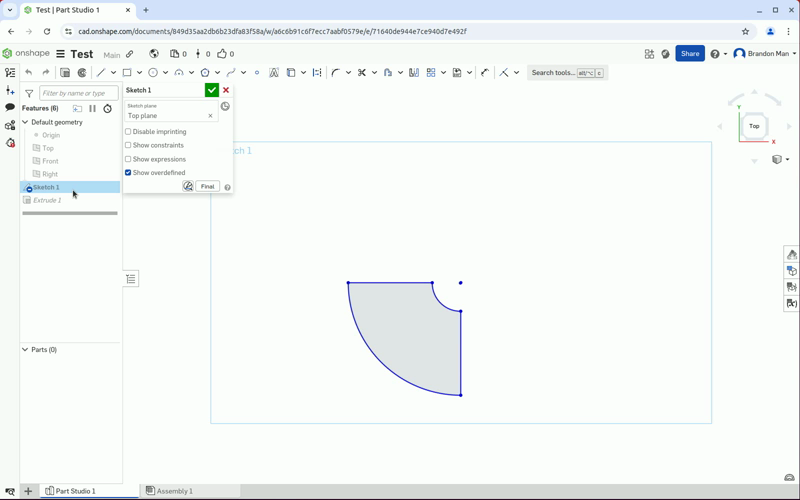
mouse_move(229, 92)
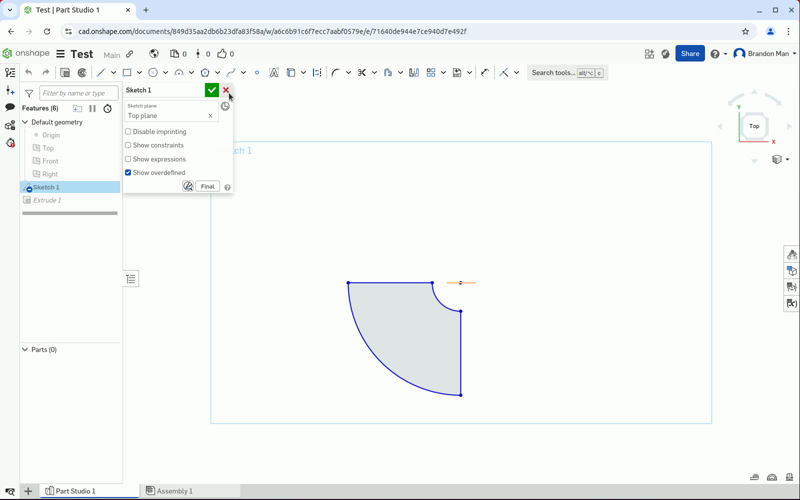
click(229, 92)
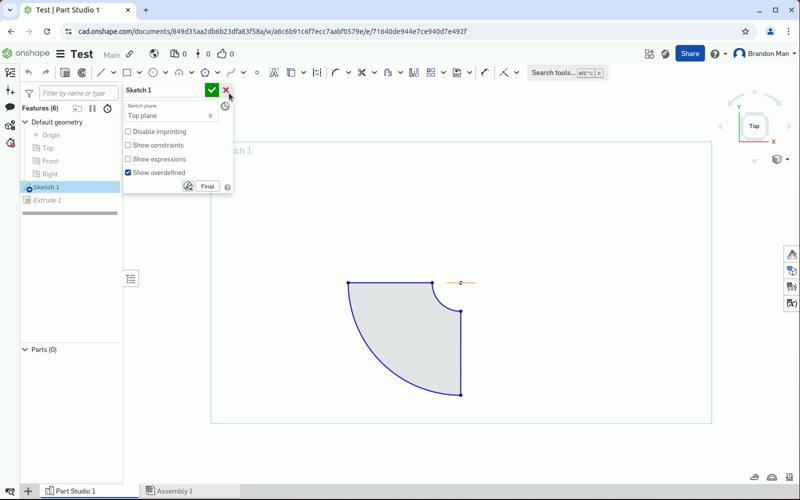
key(shift+s)
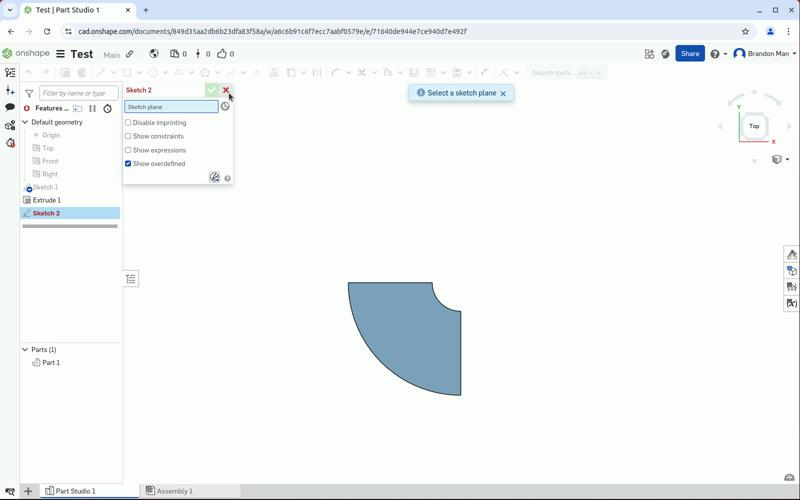
mouse_move(73, 150)
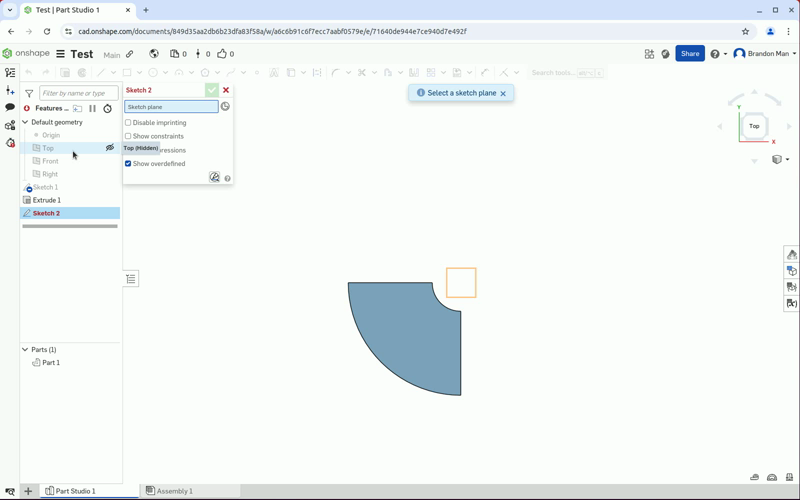
click(73, 150)
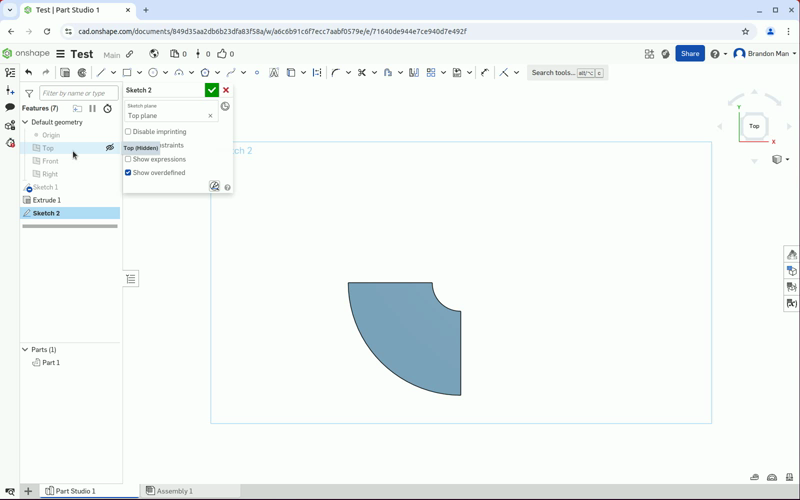
mouse_move(73, 352)
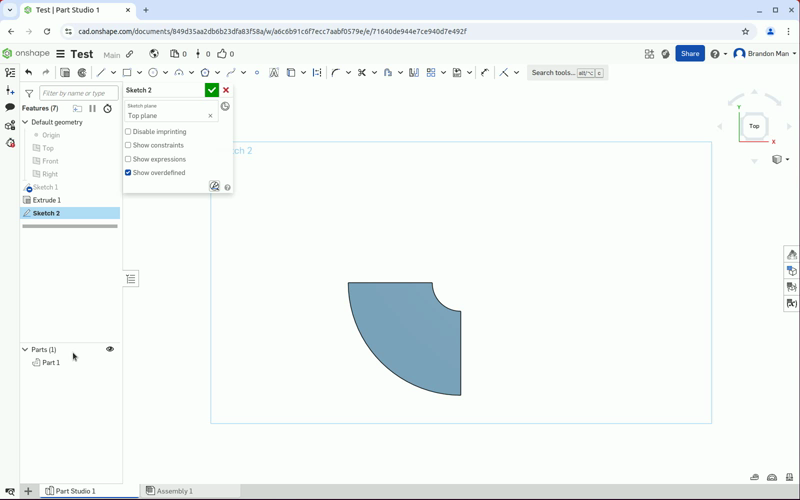
key(y)
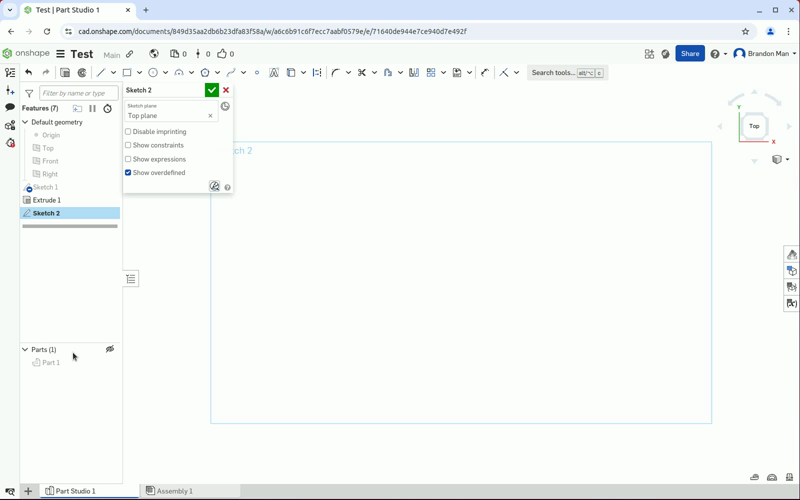
key(l)
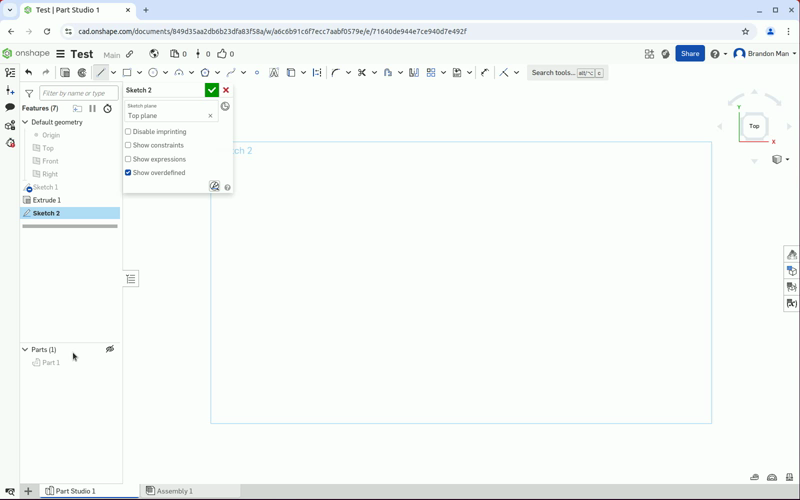
key_down(shift)
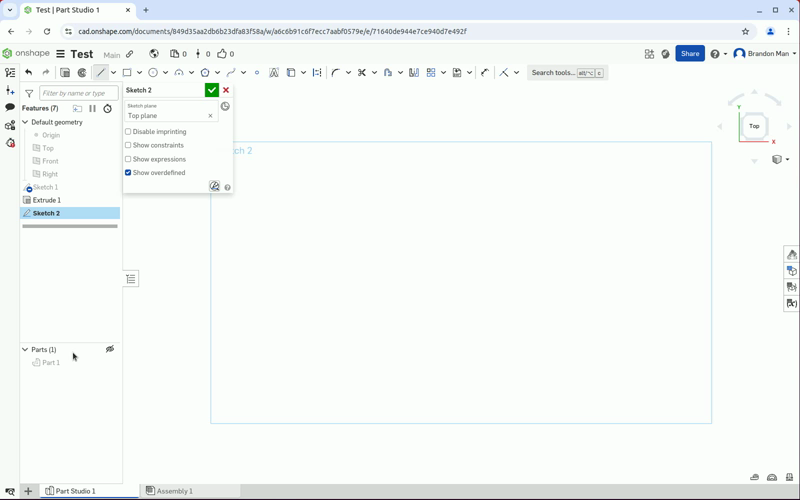
mouse_move(348, 282)
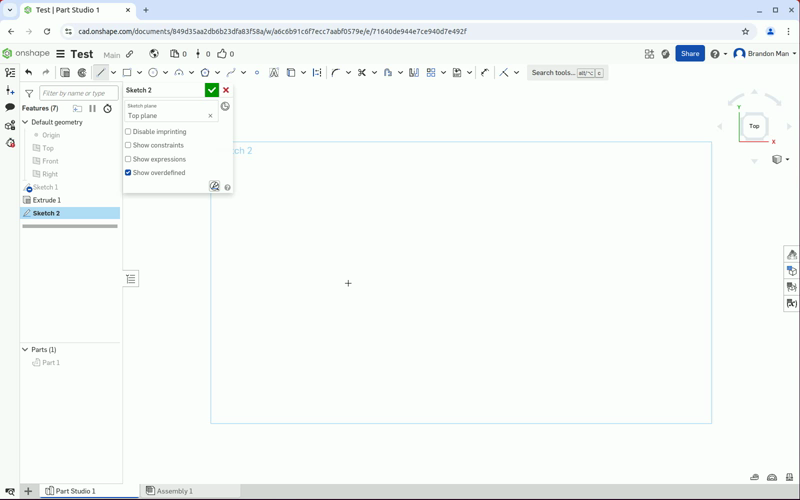
click(348, 282)
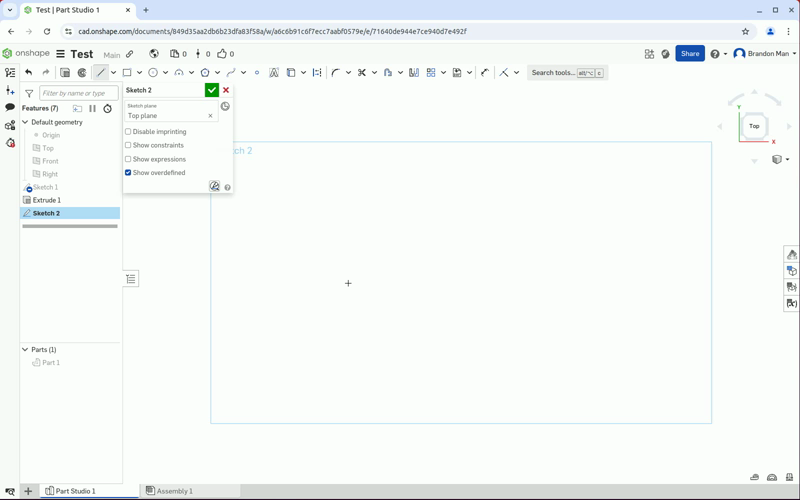
key_up(shift)
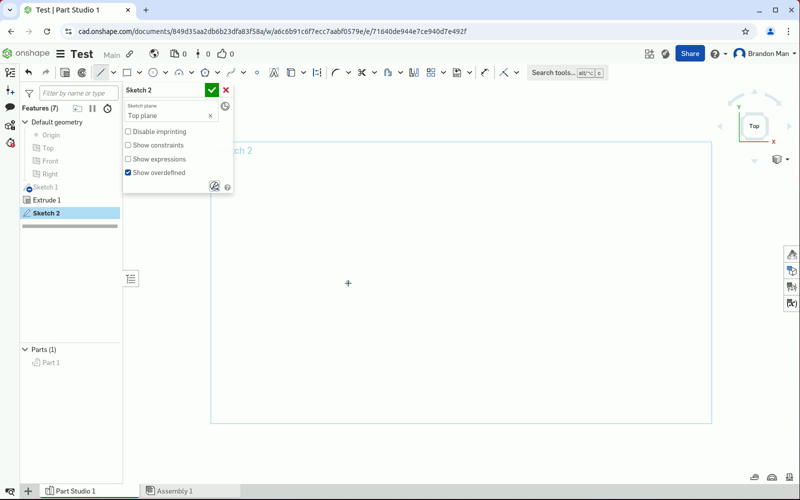
key_down(shift)
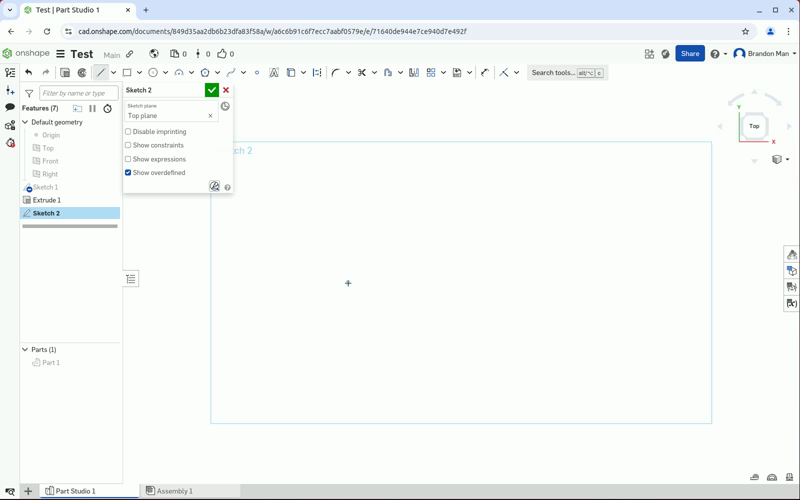
mouse_move(432, 282)
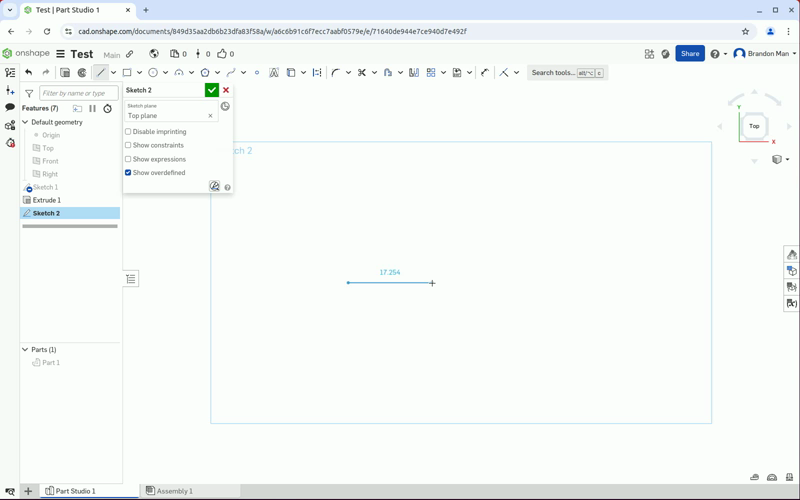
click(432, 282)
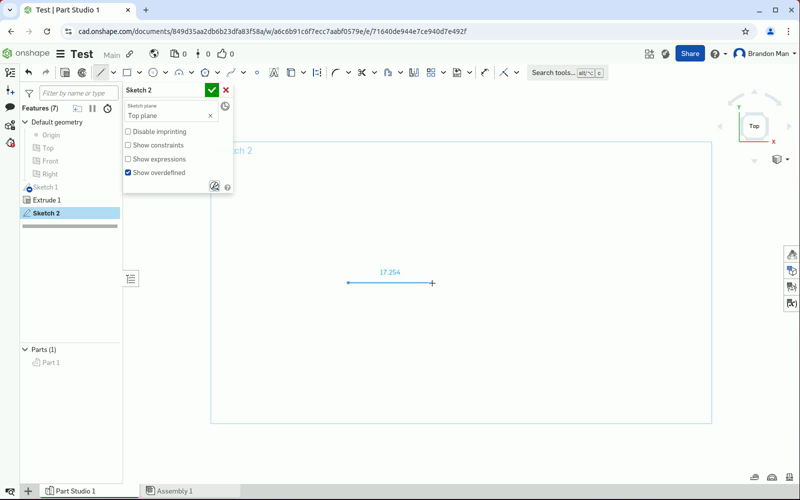
key_up(shift)
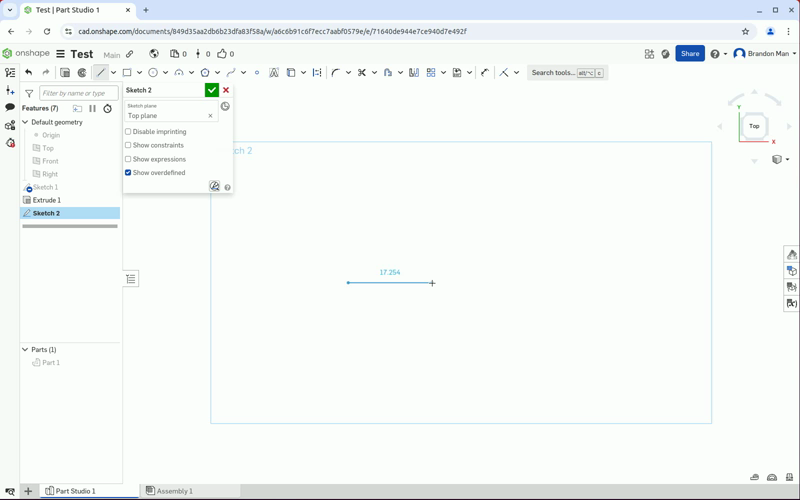
key(esc)
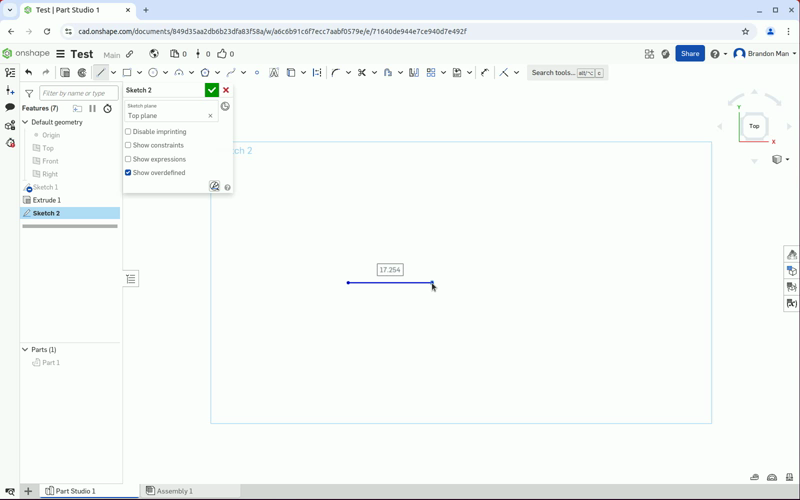
key(a)
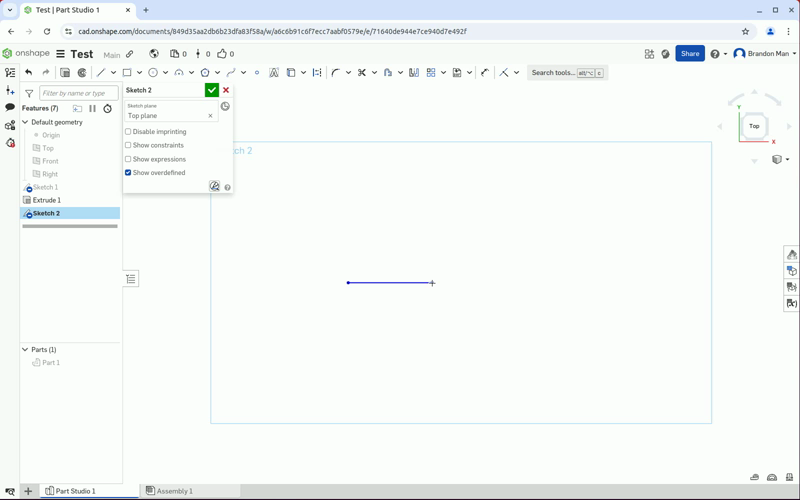
mouse_move(432, 282)
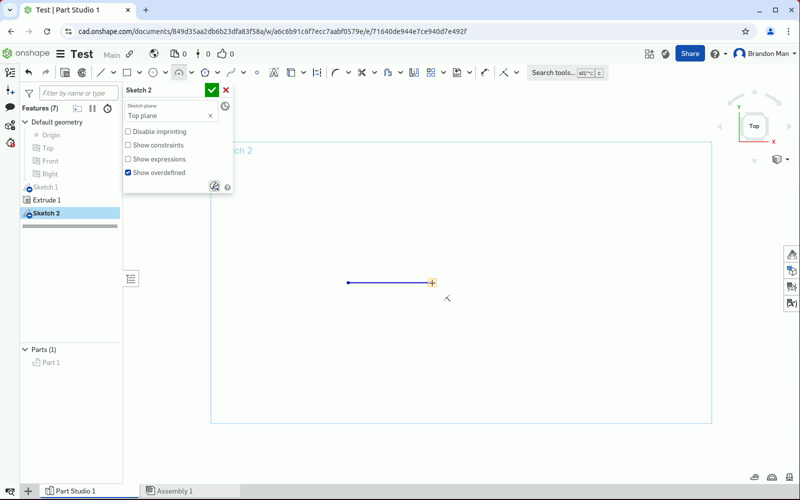
click(432, 282)
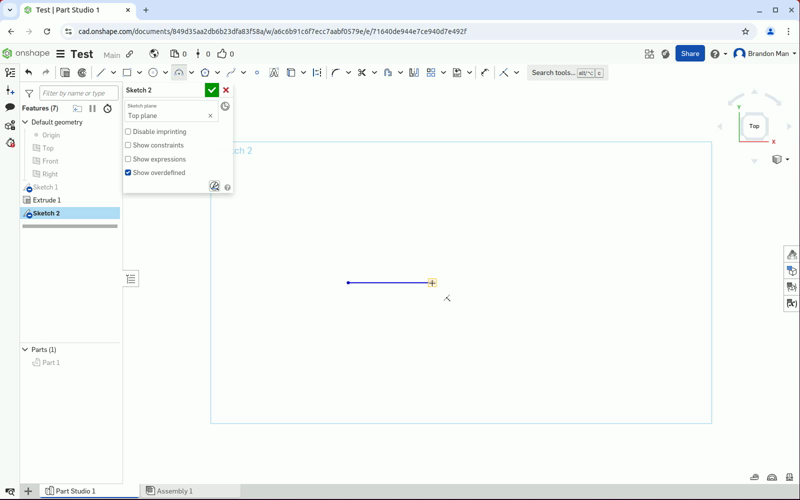
key_down(shift)
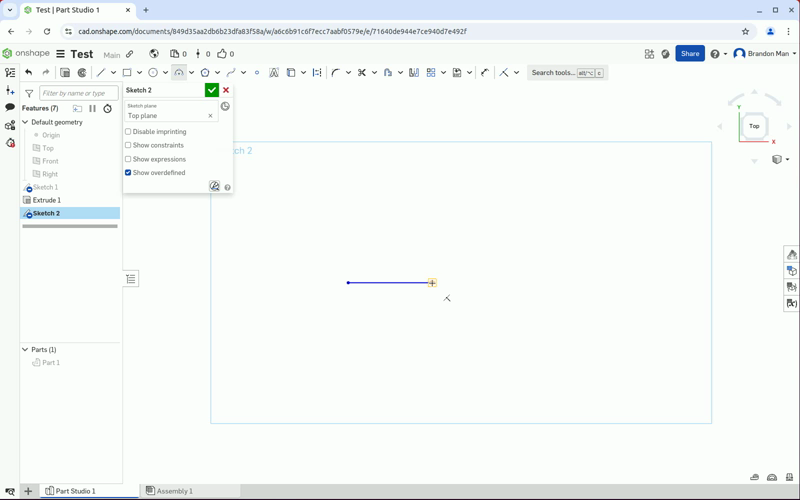
mouse_move(460, 254)
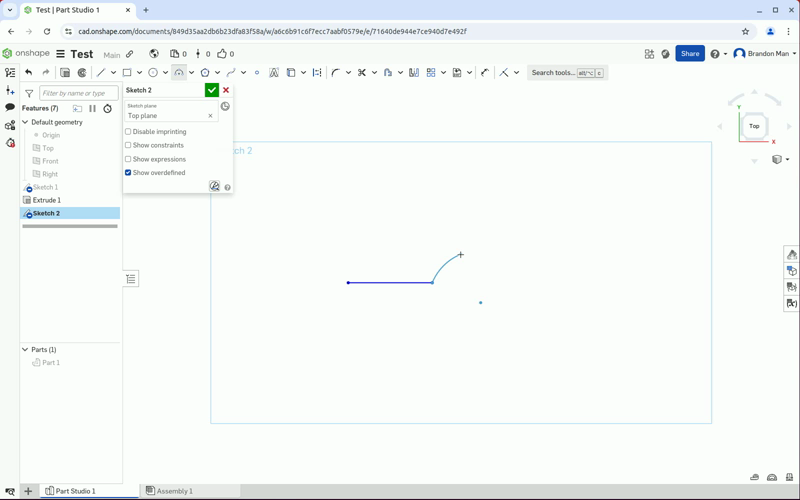
click(460, 254)
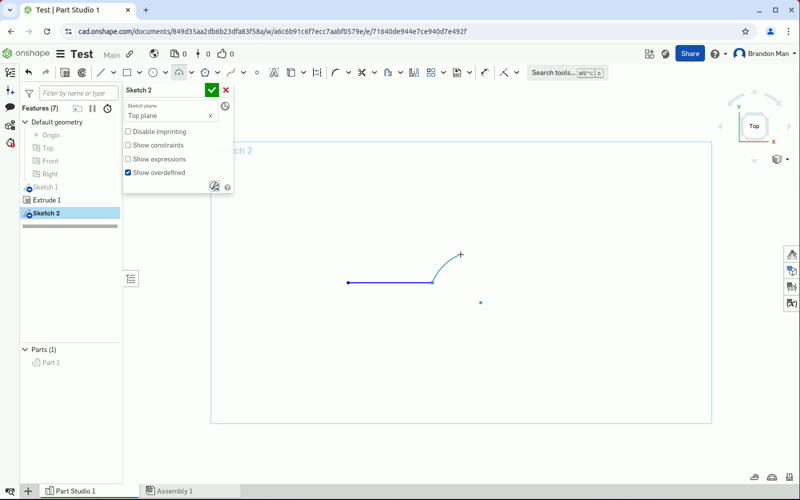
mouse_move(440, 262)
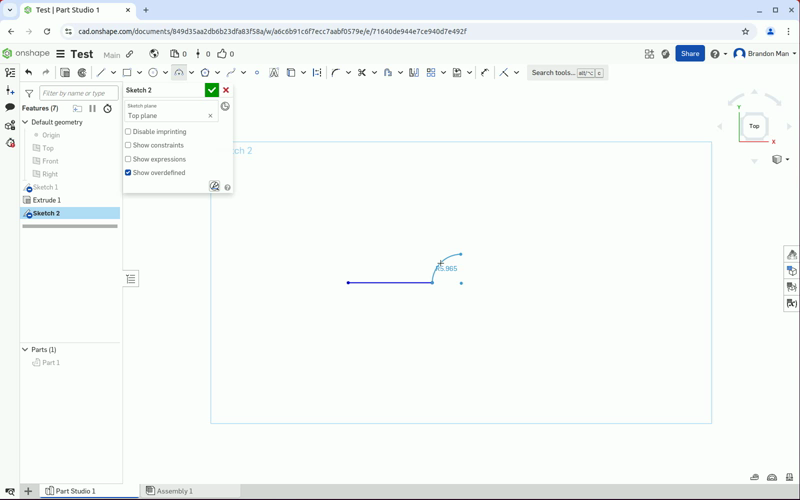
click(440, 262)
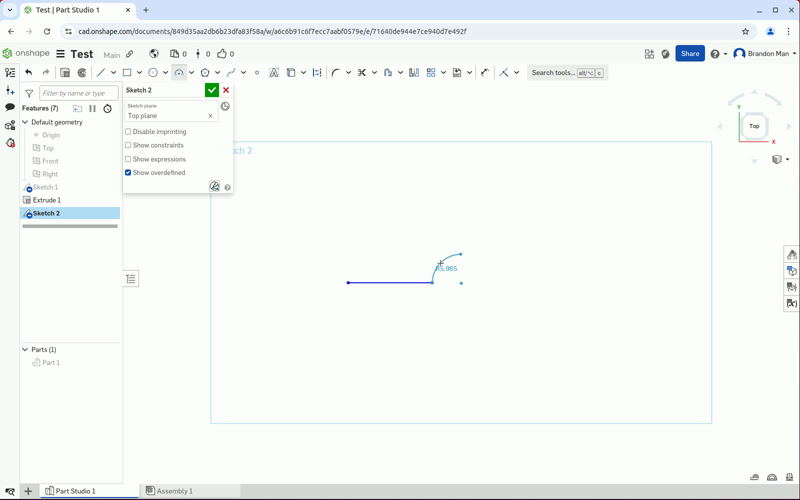
key_up(shift)
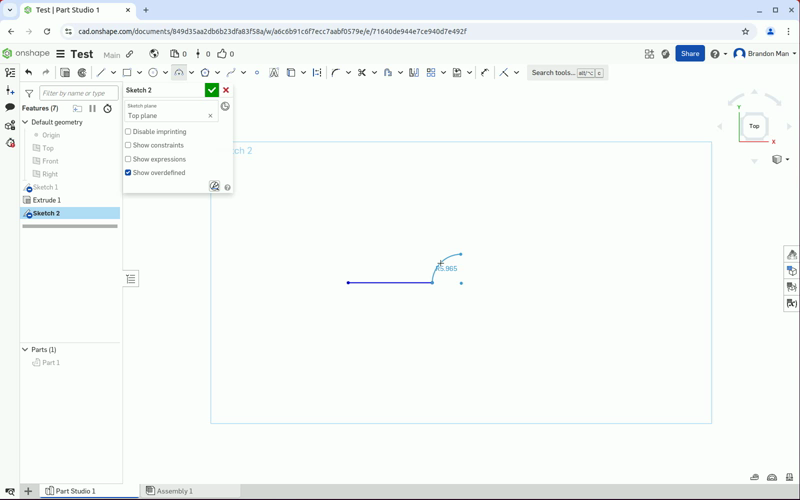
key(esc)
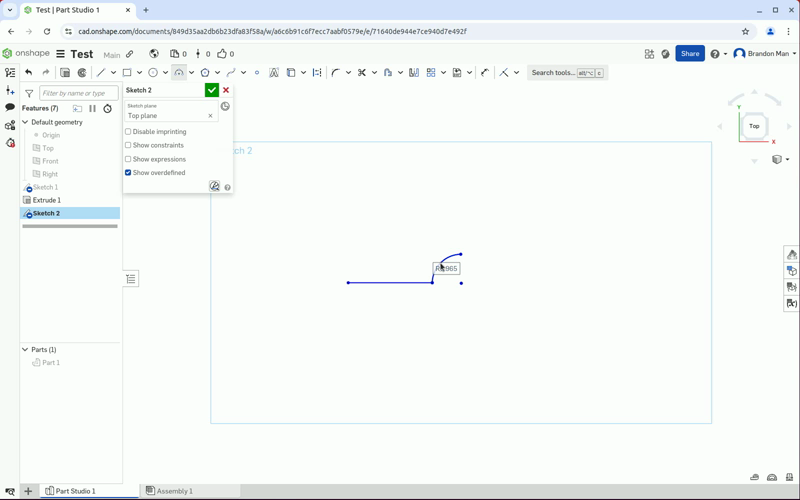
key(l)
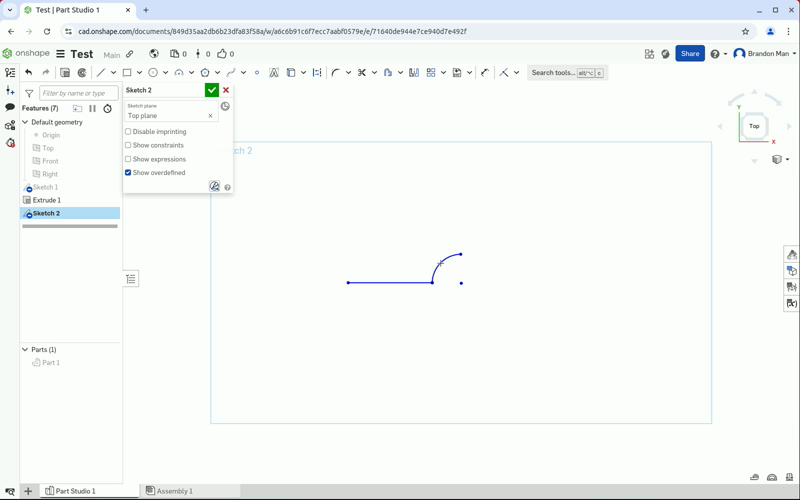
mouse_move(460, 254)
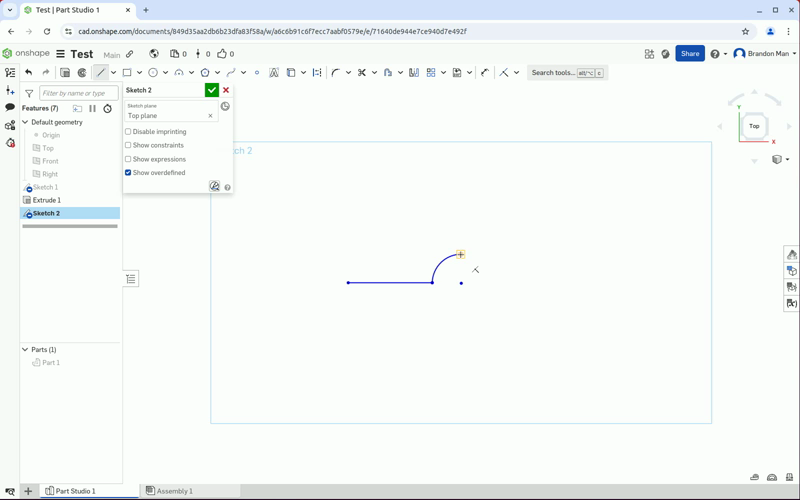
click(460, 254)
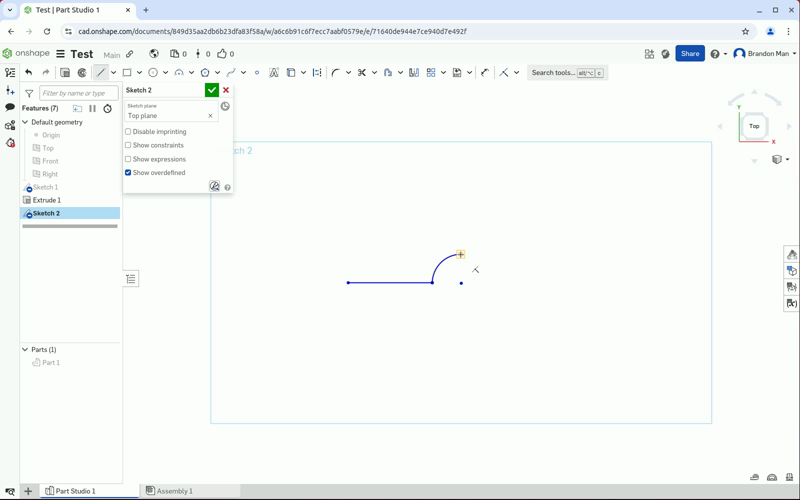
key_down(shift)
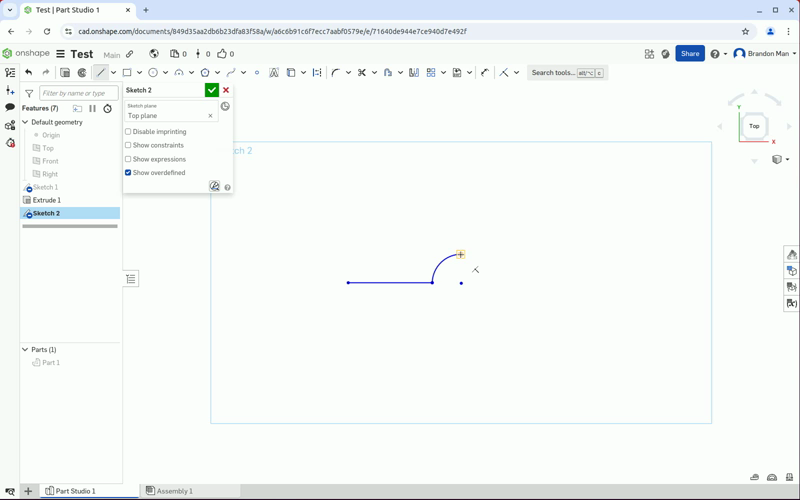
mouse_move(460, 170)
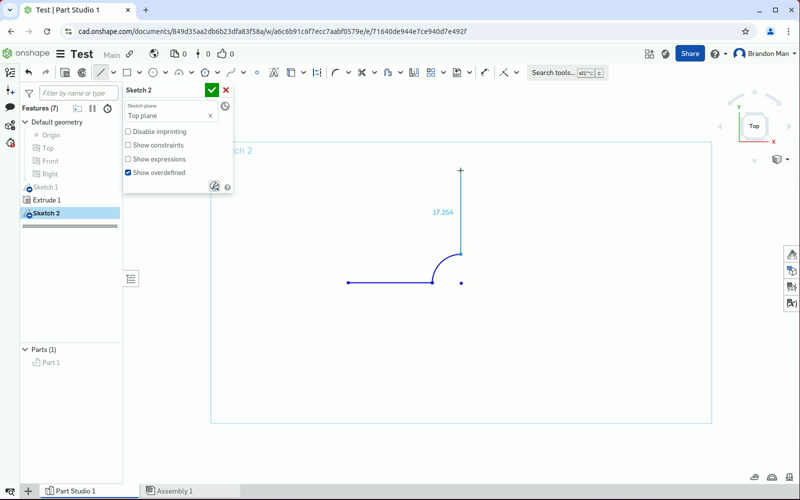
click(460, 170)
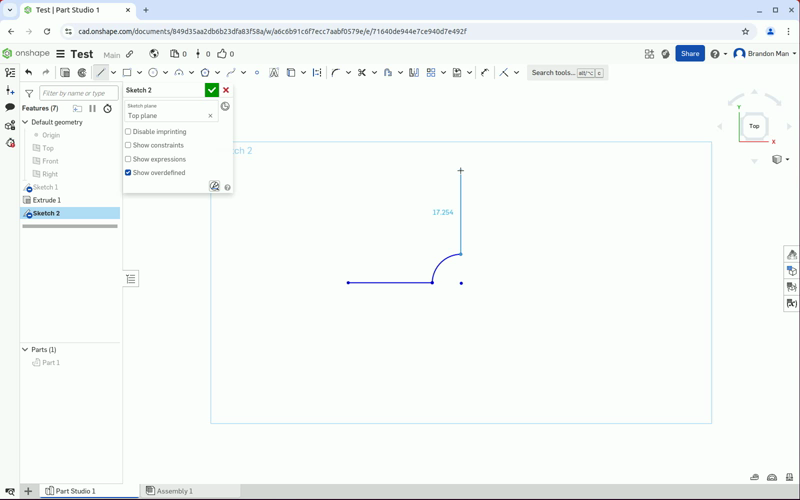
key_up(shift)
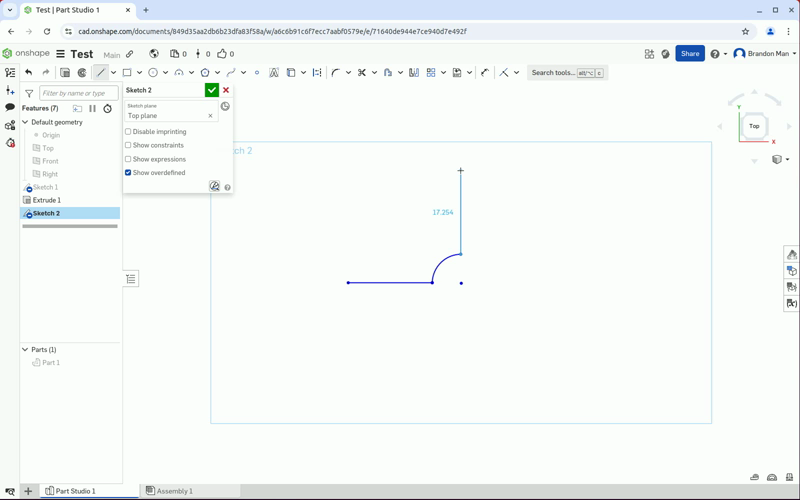
key(esc)
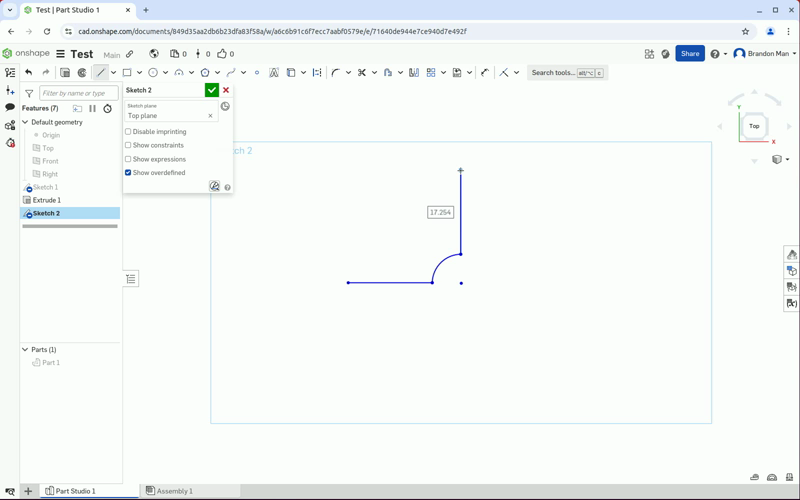
key(a)
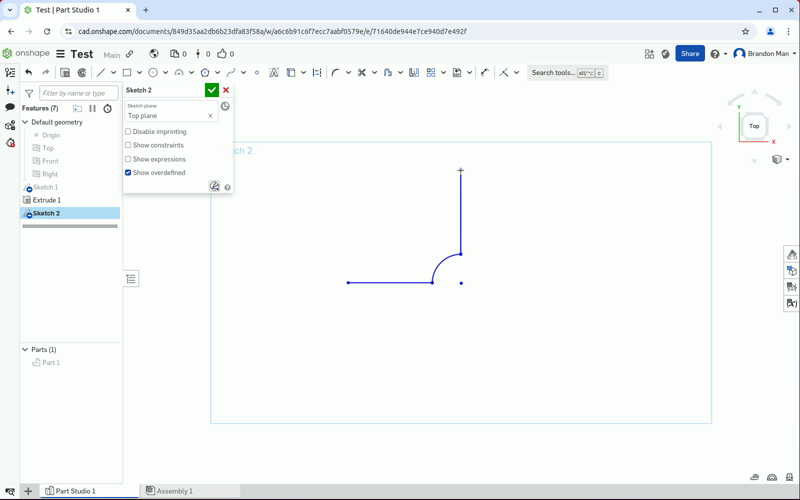
mouse_move(460, 170)
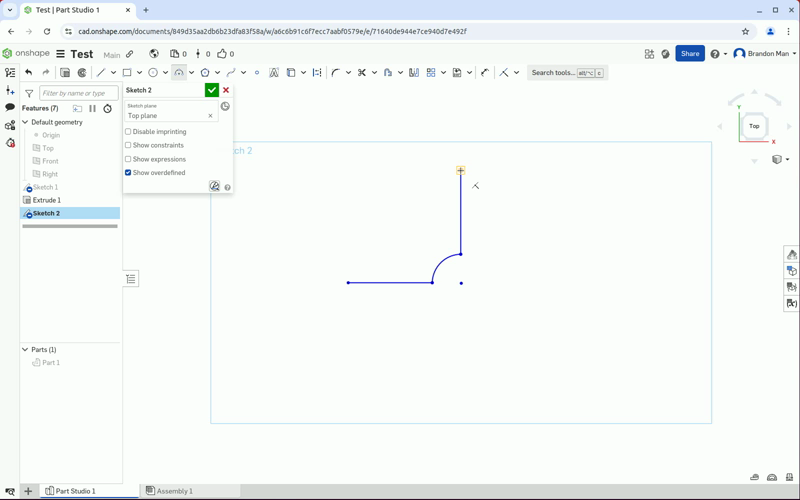
click(460, 170)
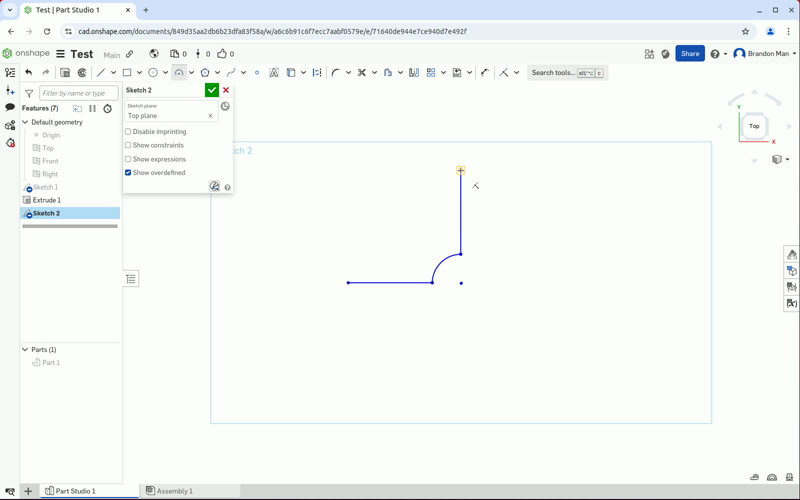
mouse_move(348, 282)
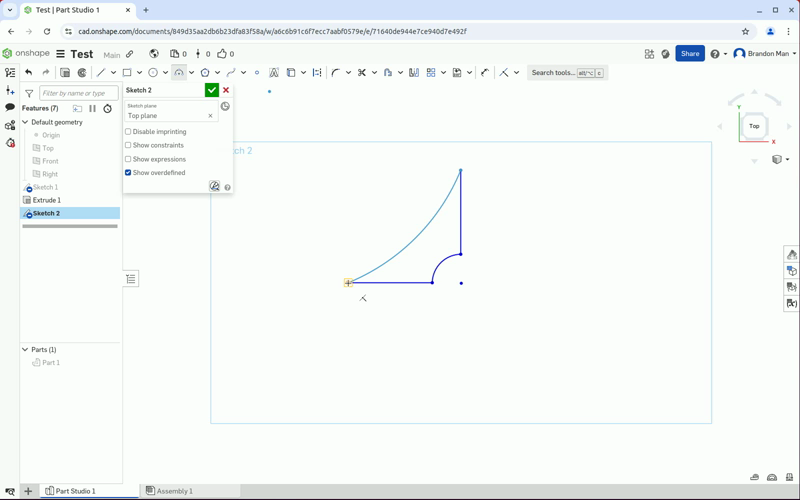
click(348, 282)
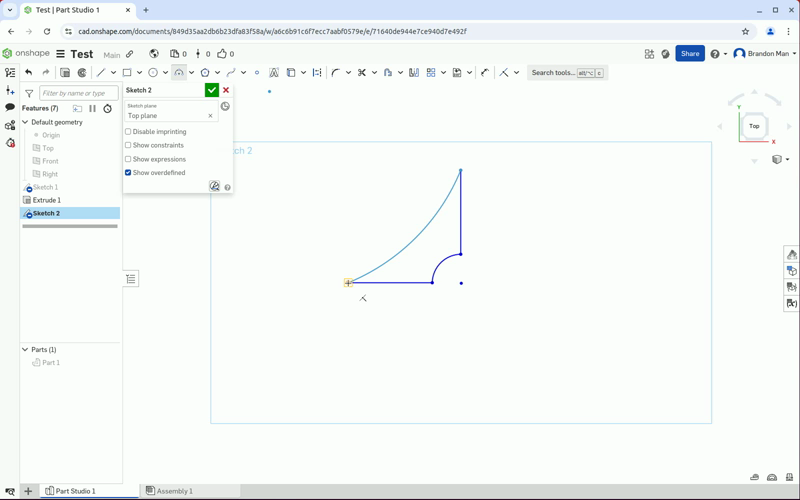
key_down(shift)
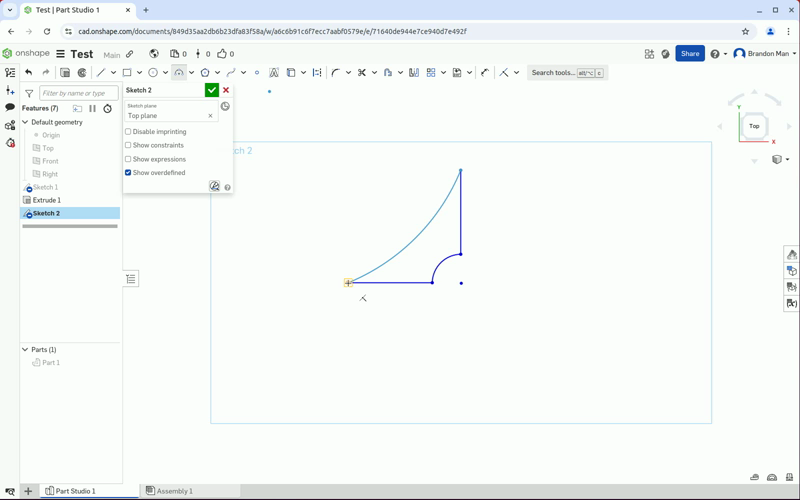
mouse_move(381, 203)
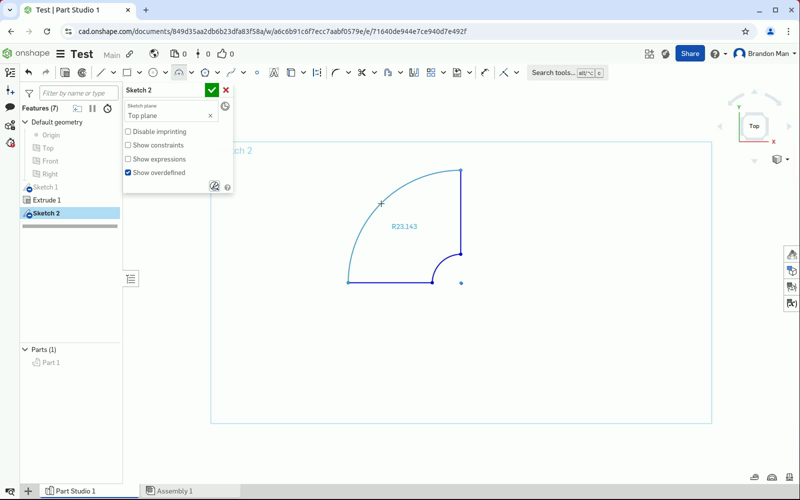
click(381, 203)
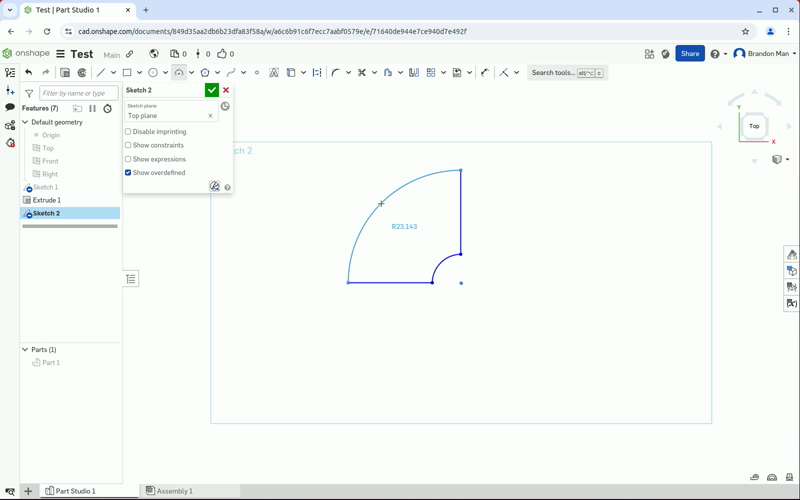
key_up(shift)
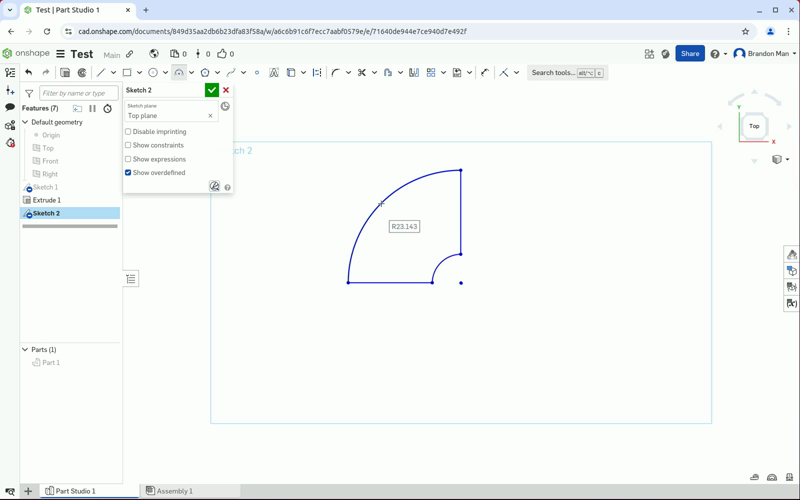
key(esc)
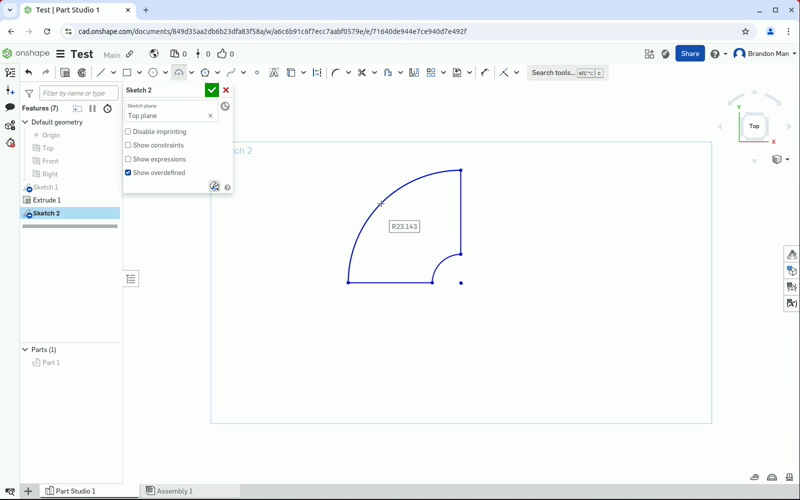
mouse_move(448, 213)
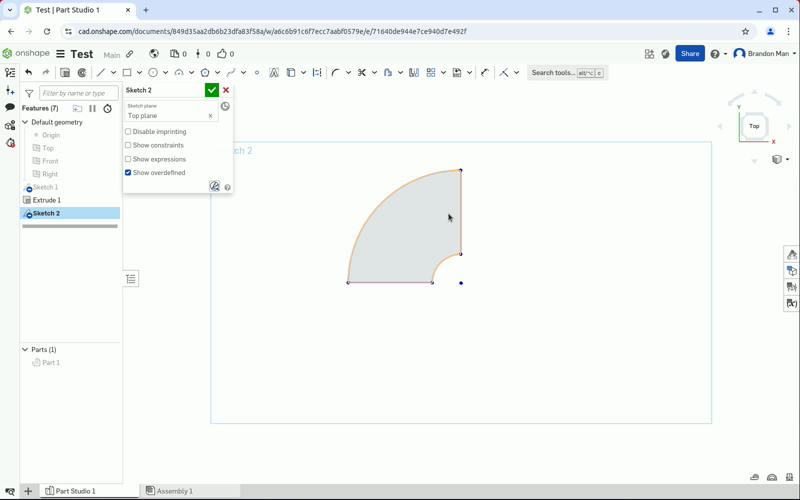
scroll(6)
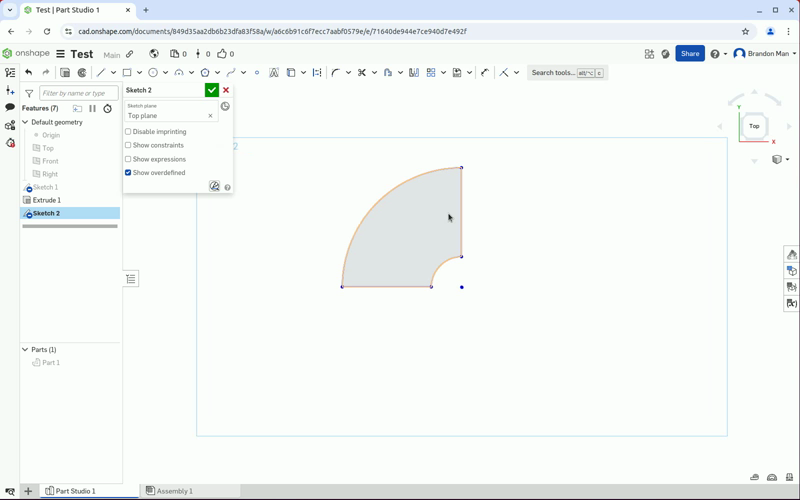
scroll(6)
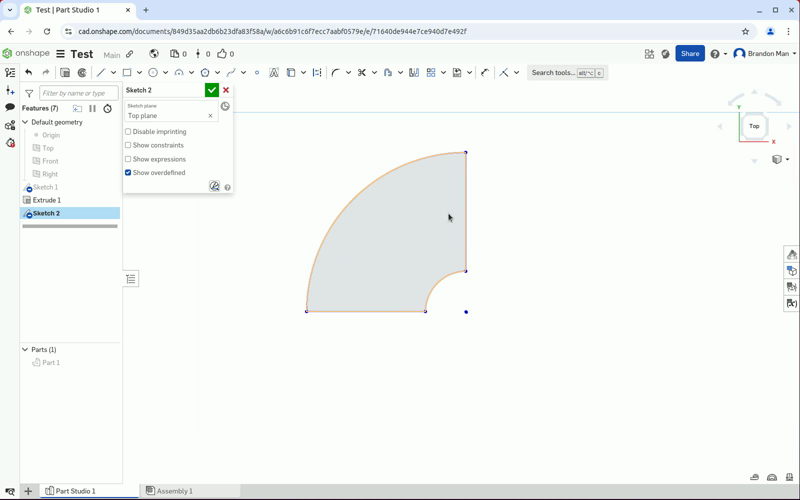
scroll(6)
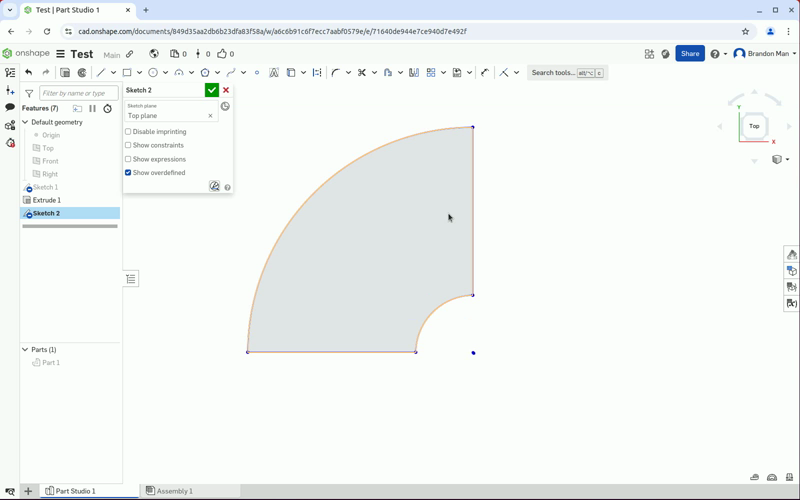
scroll(6)
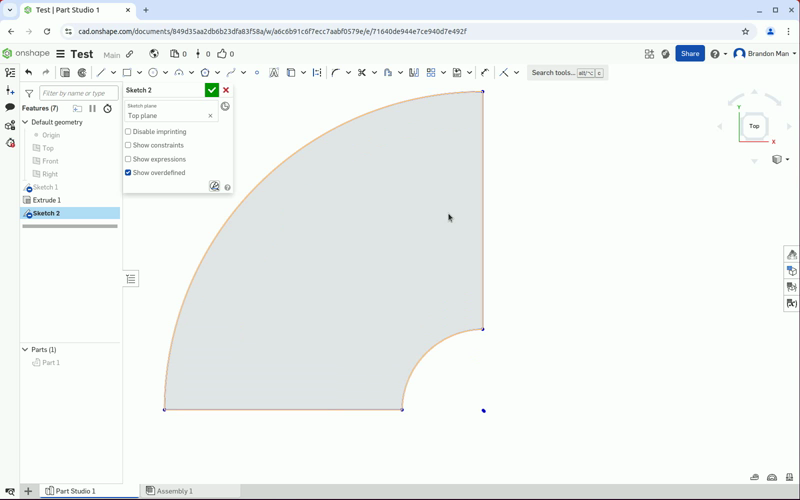
scroll(6)
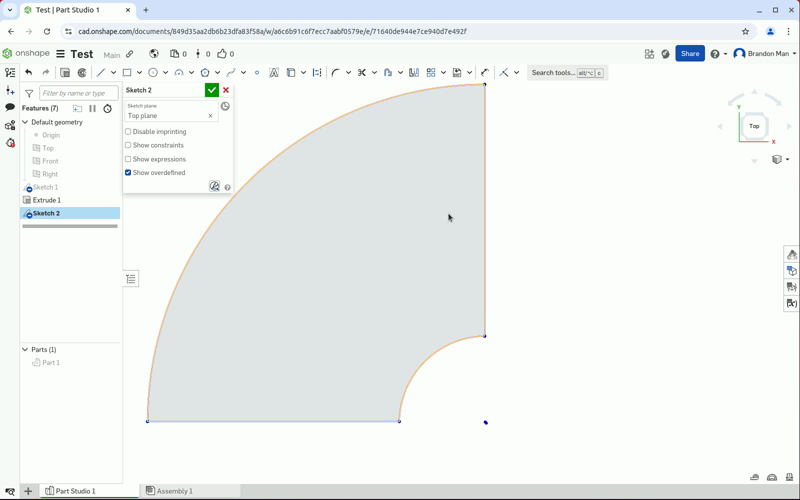
scroll(6)
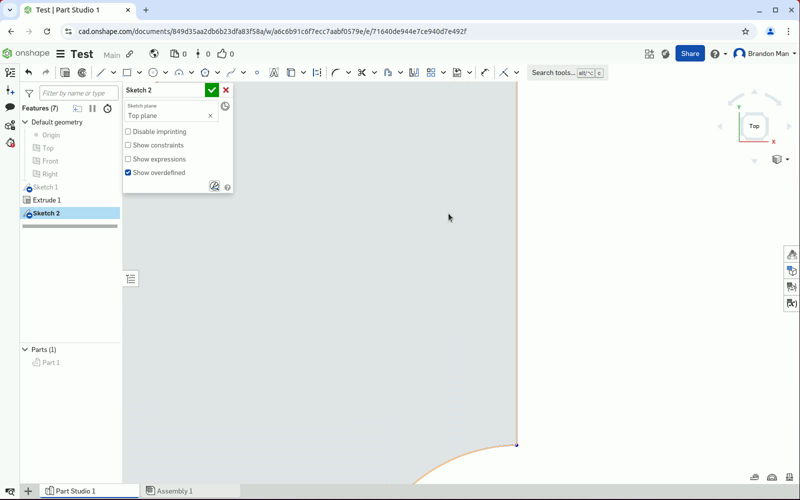
scroll(6)
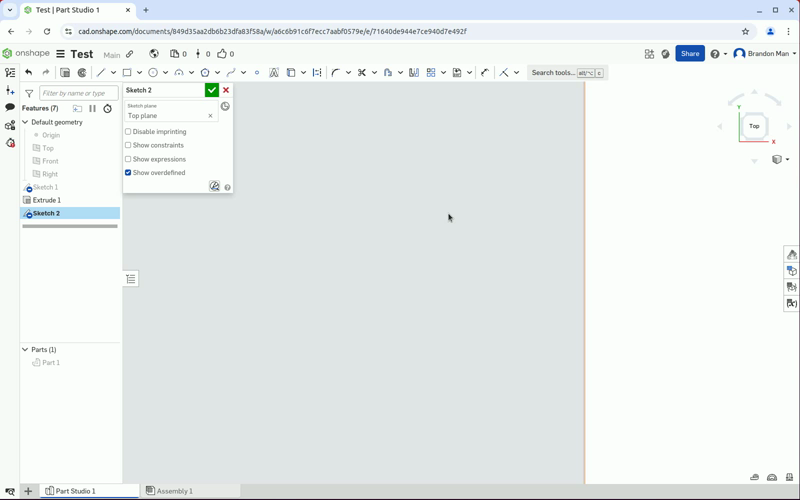
click(448, 213)
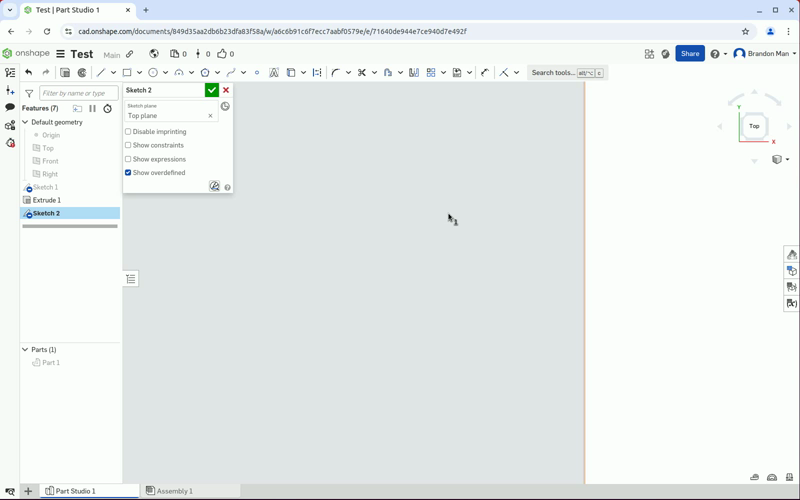
scroll(-6)
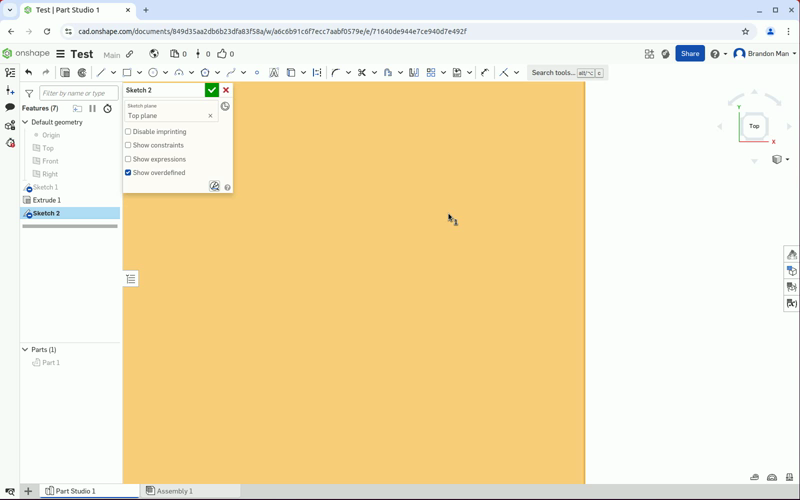
scroll(-6)
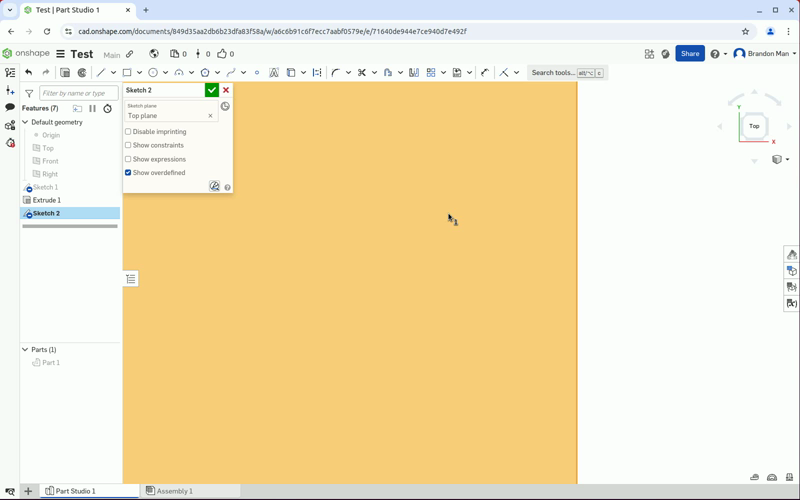
scroll(-6)
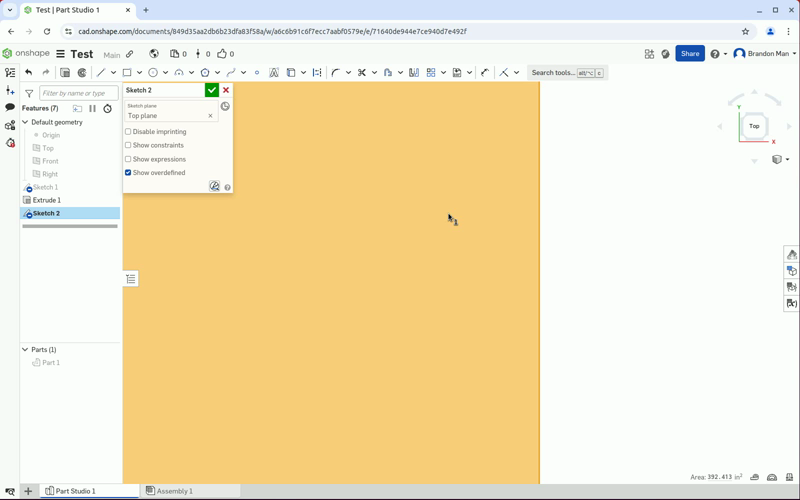
scroll(-6)
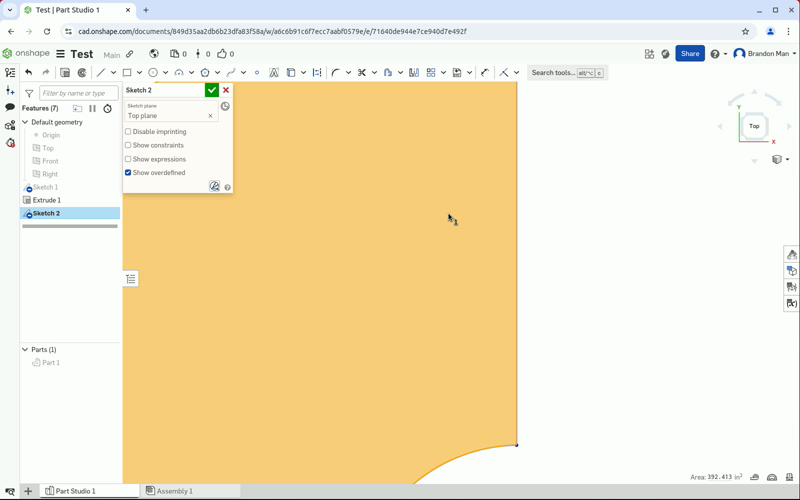
scroll(-6)
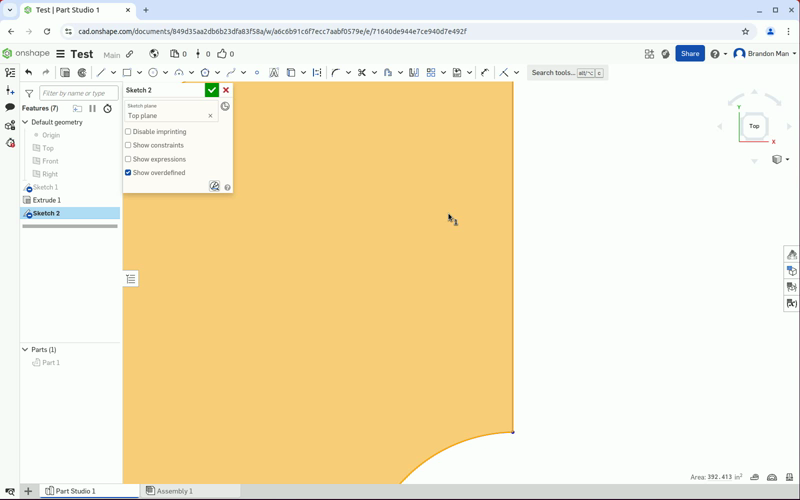
scroll(-6)
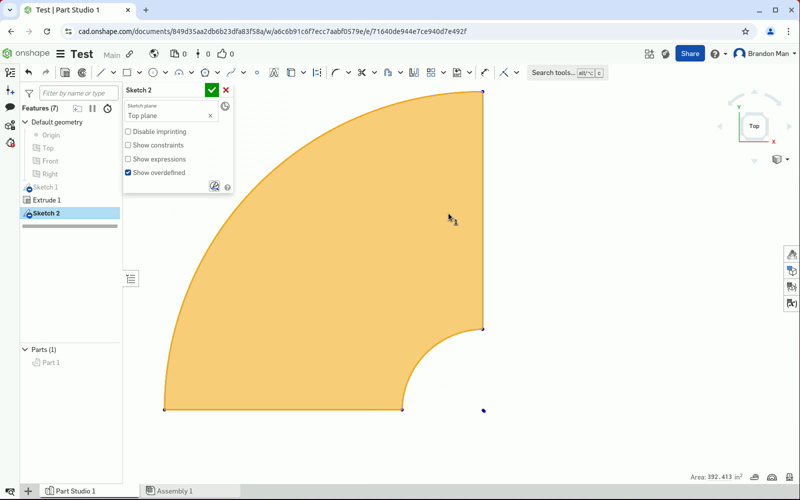
scroll(-6)
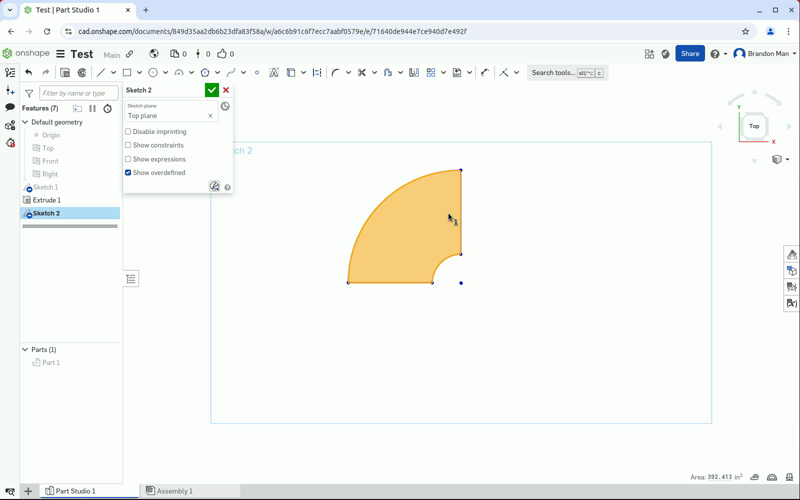
mouse_move(73, 352)
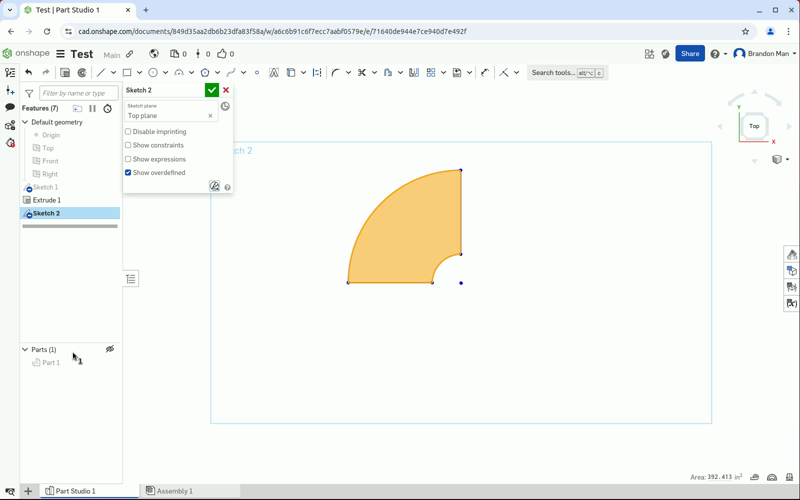
key(shift+y)
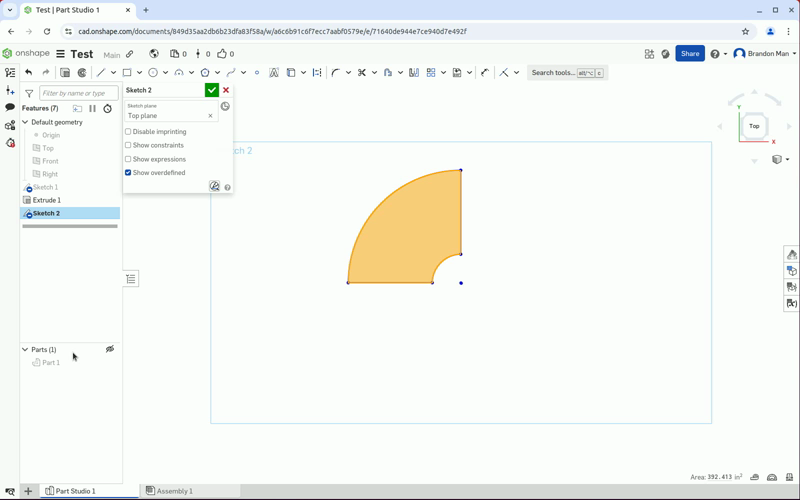
key(shift+e)
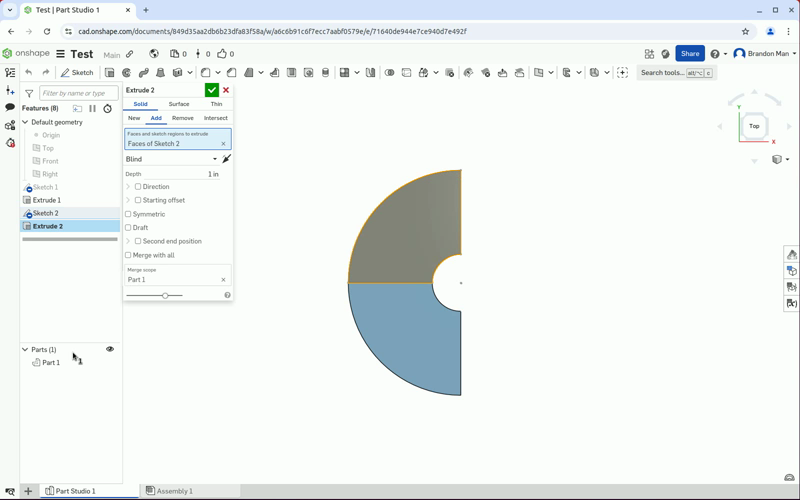
mouse_move(143, 106)
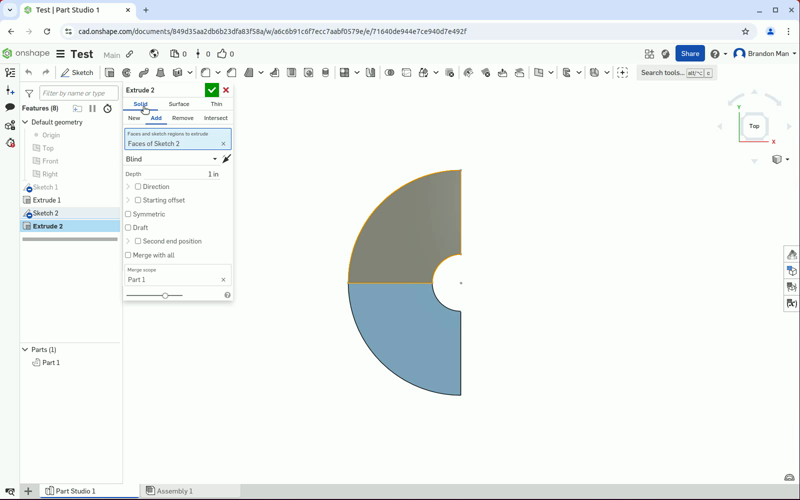
click(143, 106)
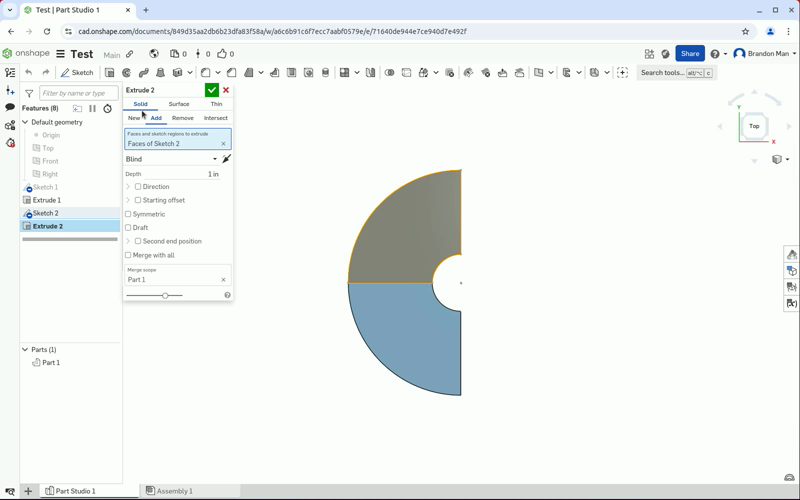
mouse_move(137, 120)
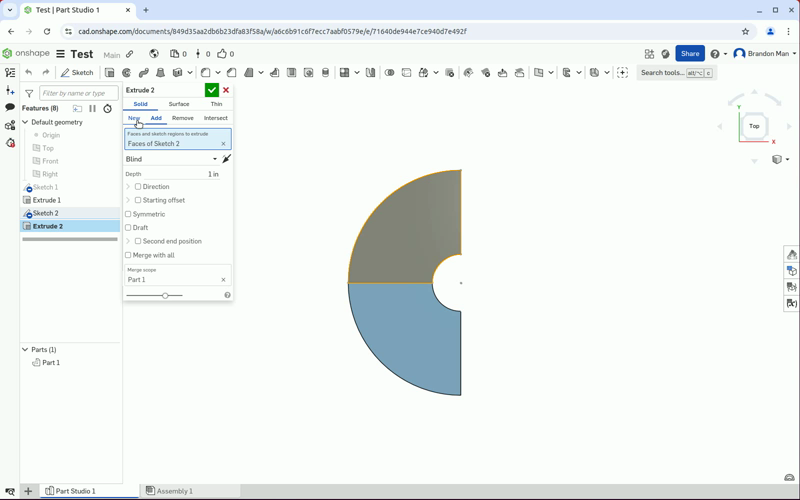
click(137, 120)
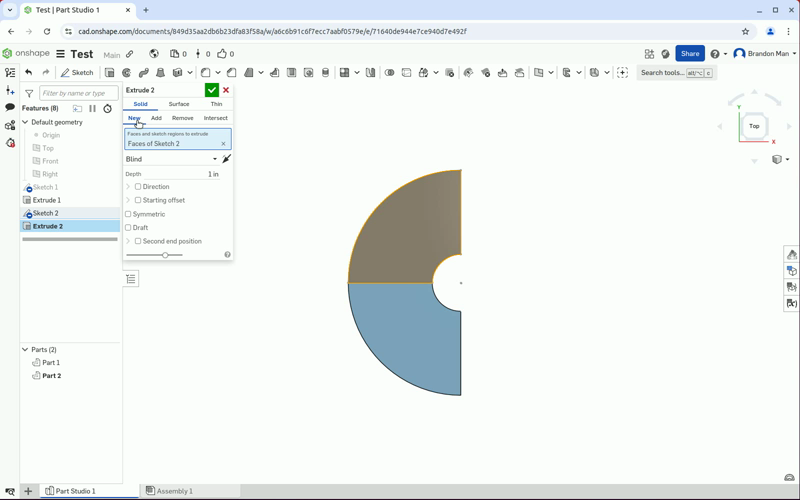
key(tab, 4)
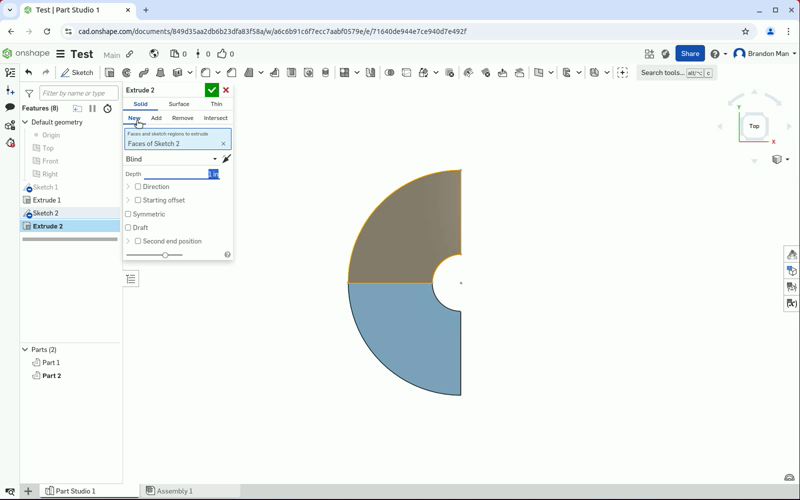
text(7.462)
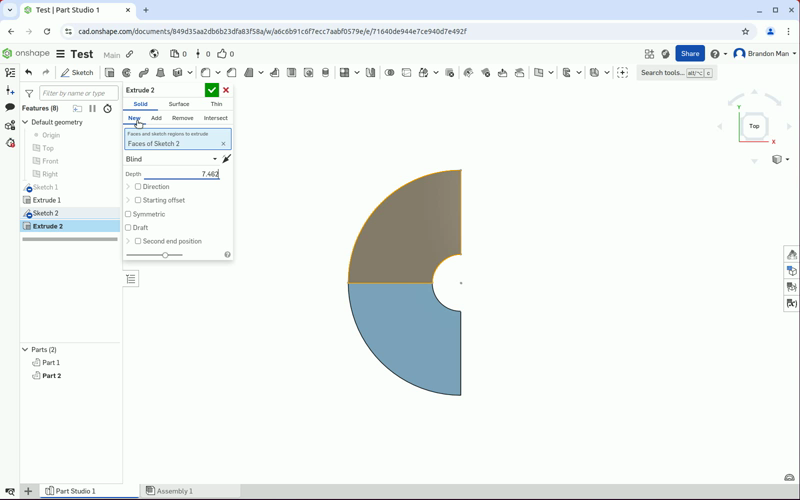
key(enter)
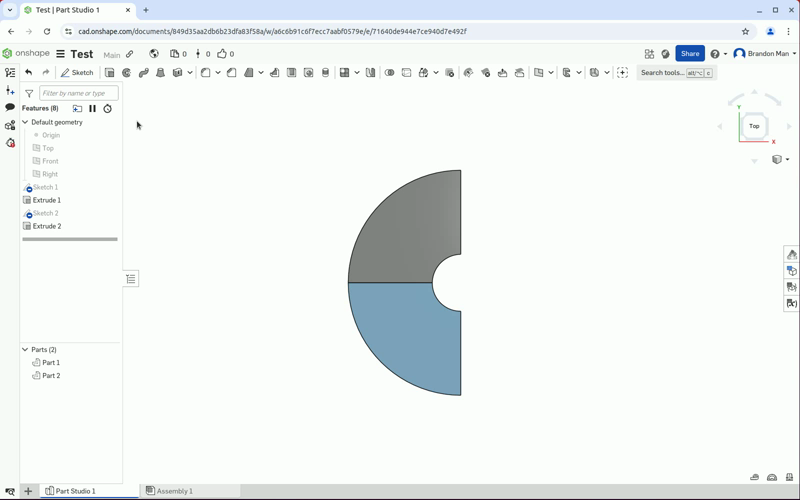
key(shift+h)
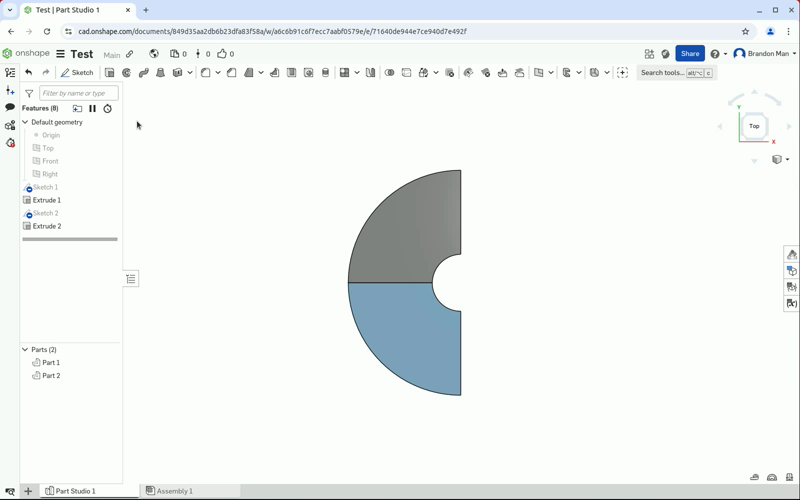
key(shift+h)
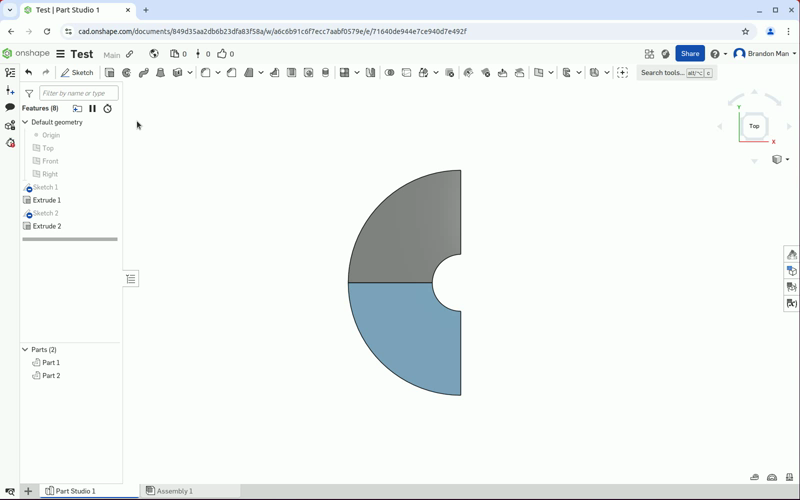
mouse_move(73, 189)
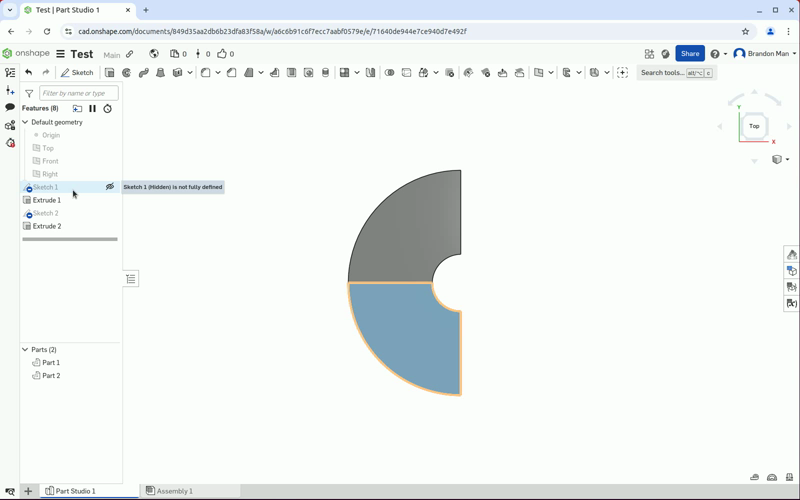
click(73, 189)
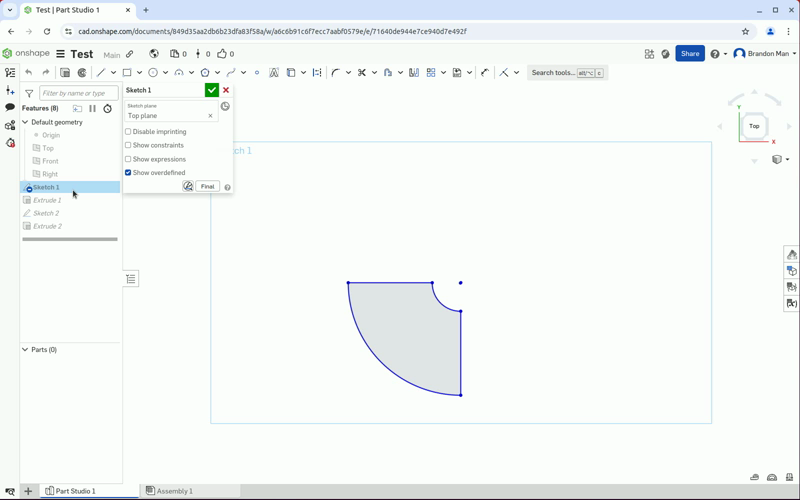
mouse_move(229, 92)
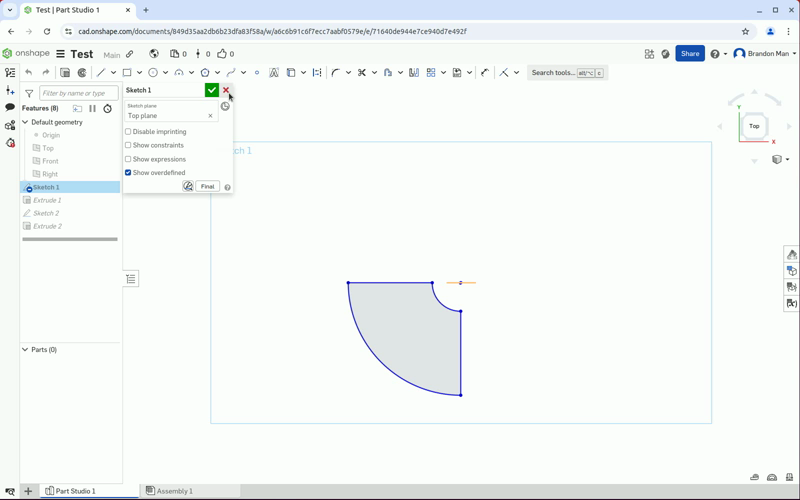
click(229, 92)
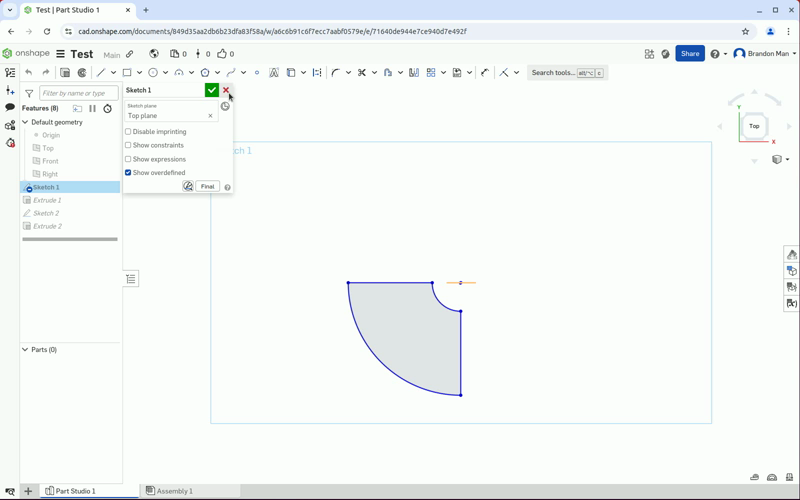
key(shift+s)
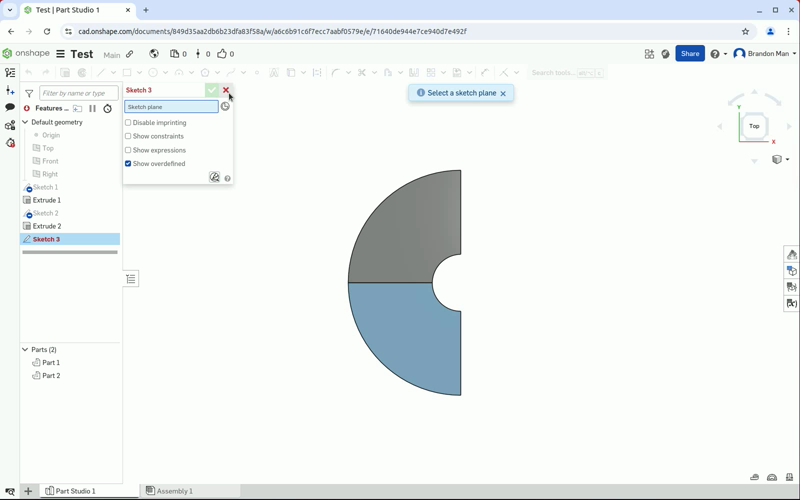
mouse_move(73, 150)
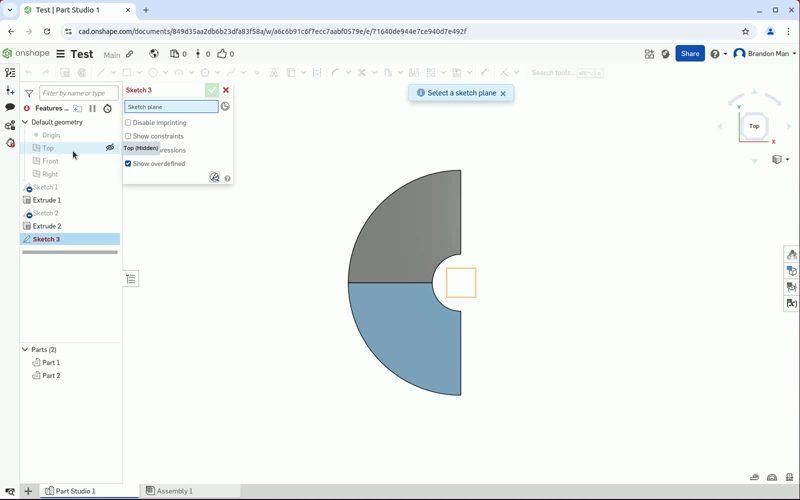
click(73, 150)
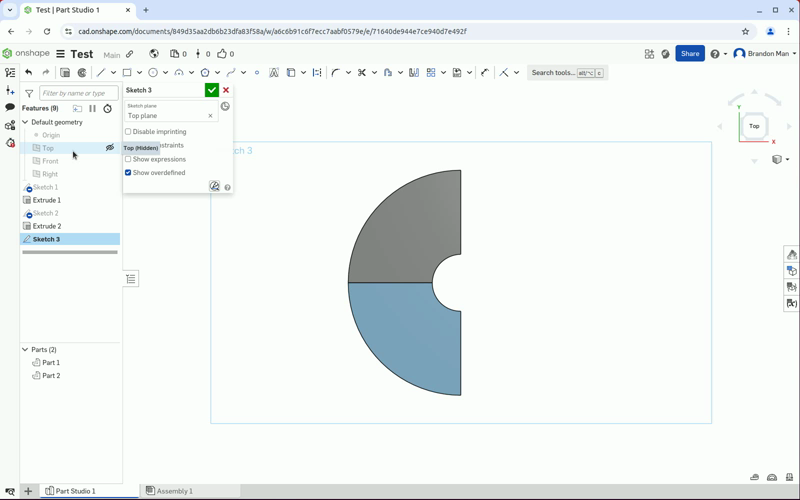
mouse_move(73, 352)
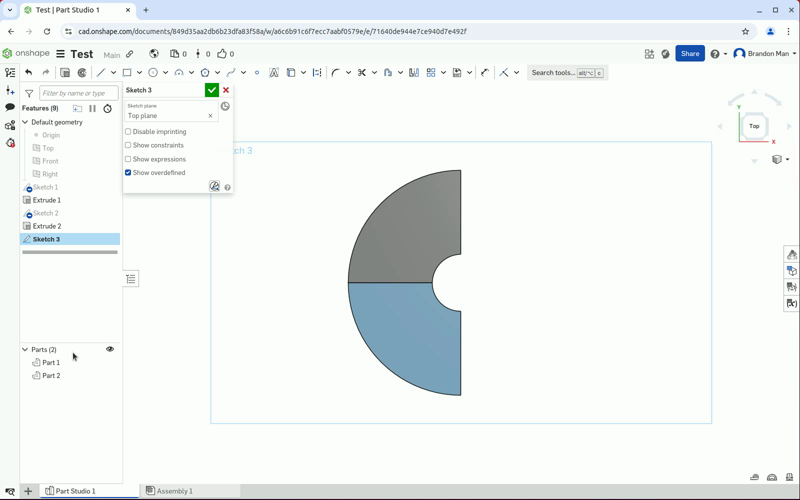
key(y)
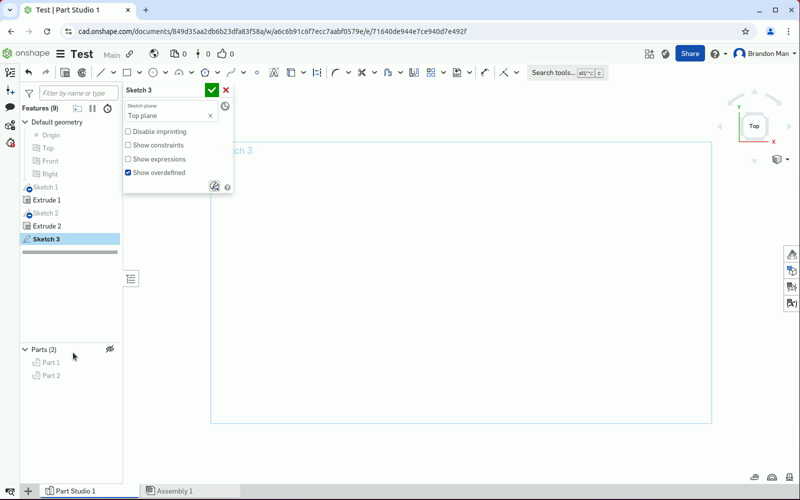
key(a)
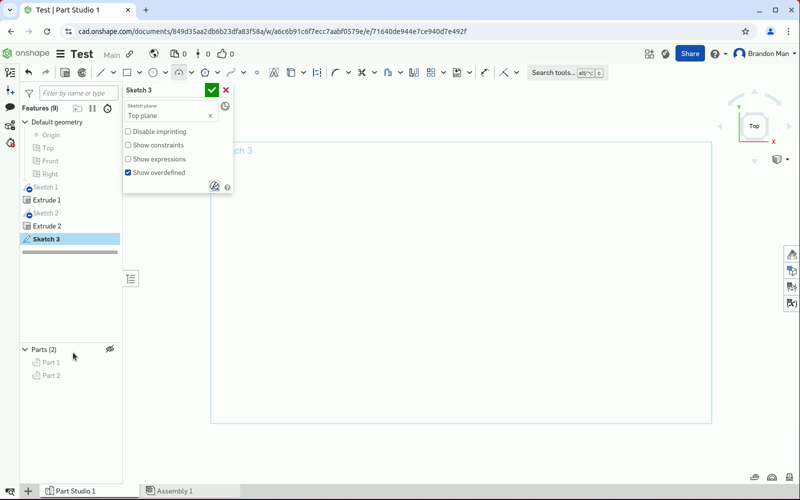
key_down(shift)
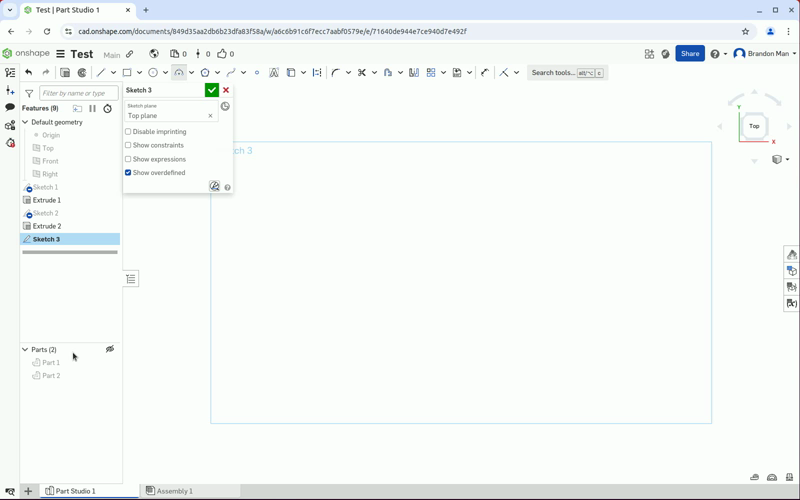
mouse_move(460, 254)
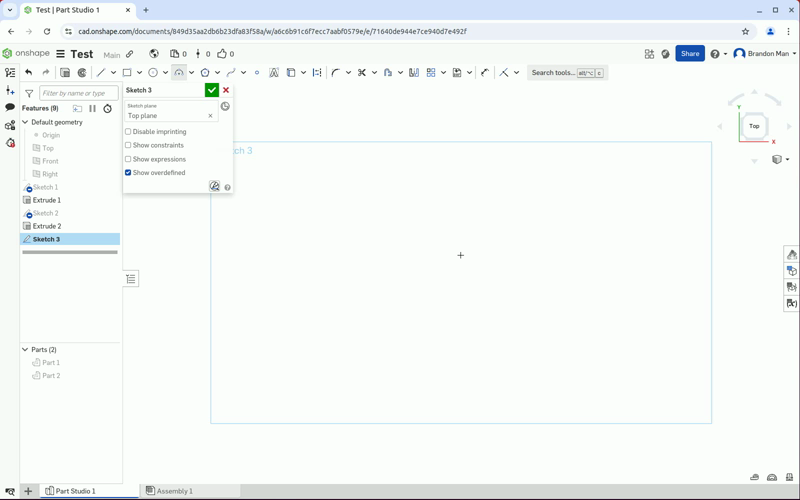
click(460, 254)
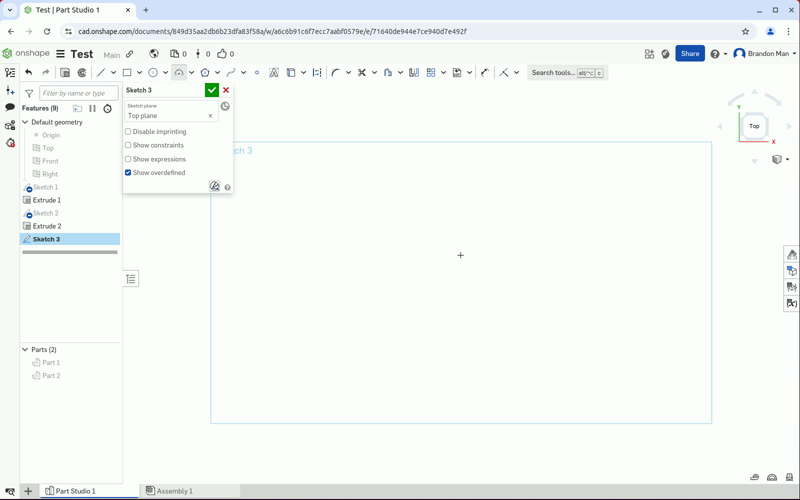
key_up(shift)
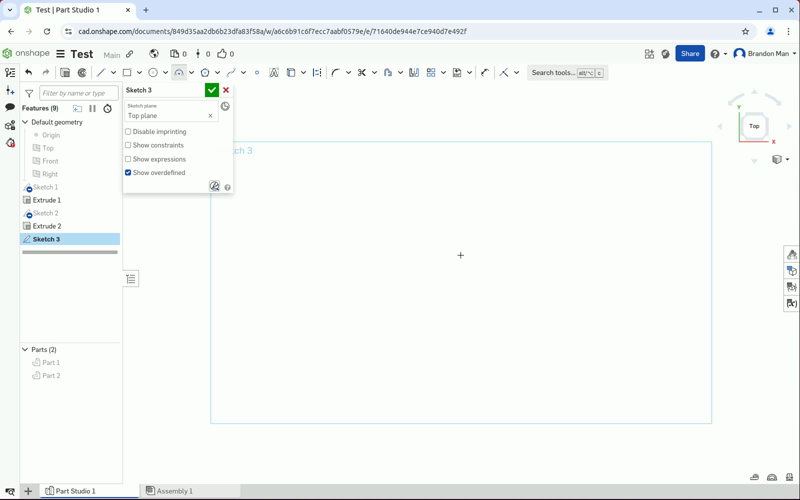
key_down(shift)
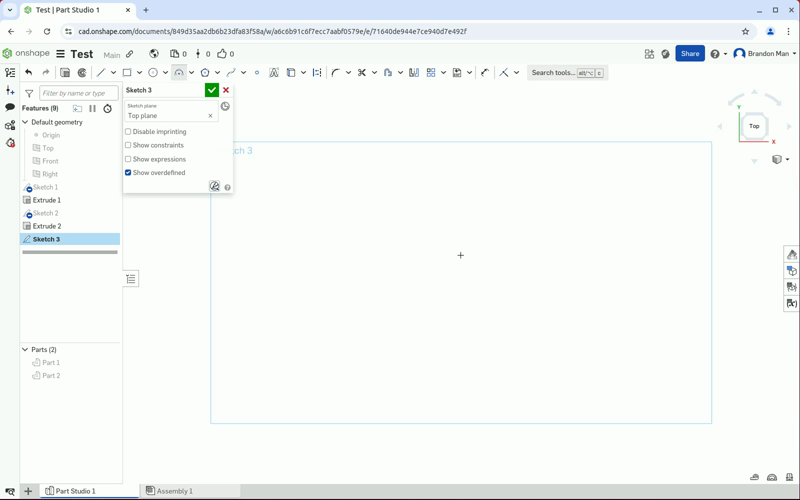
mouse_move(489, 283)
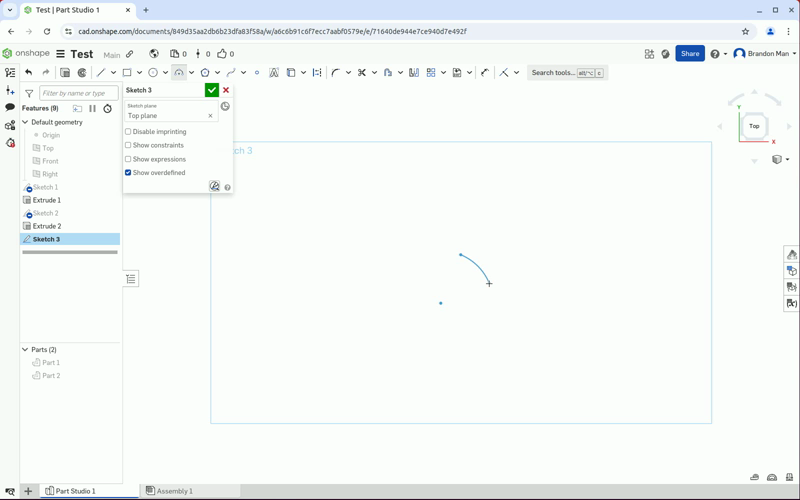
click(489, 283)
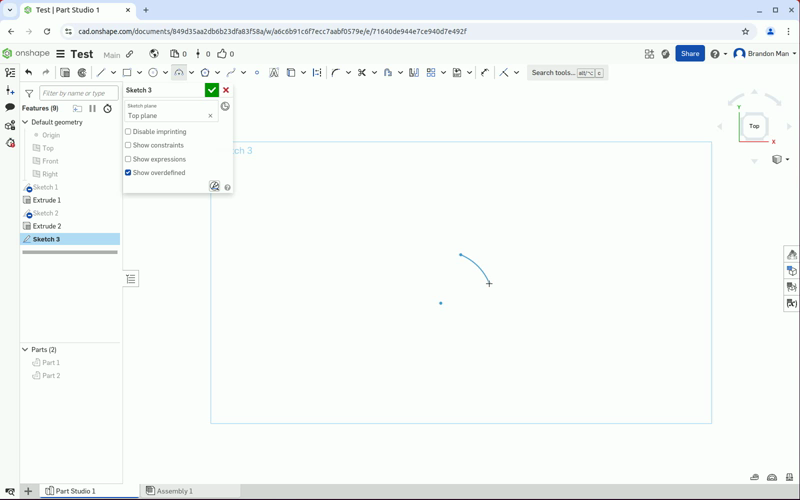
mouse_move(480, 263)
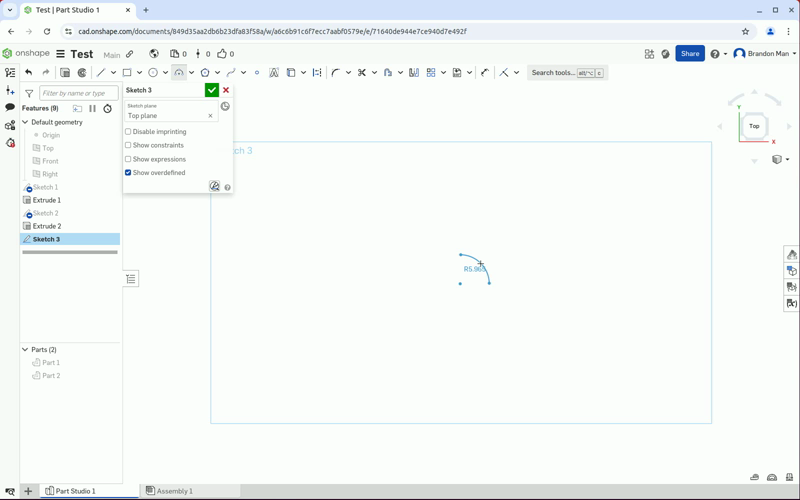
click(480, 263)
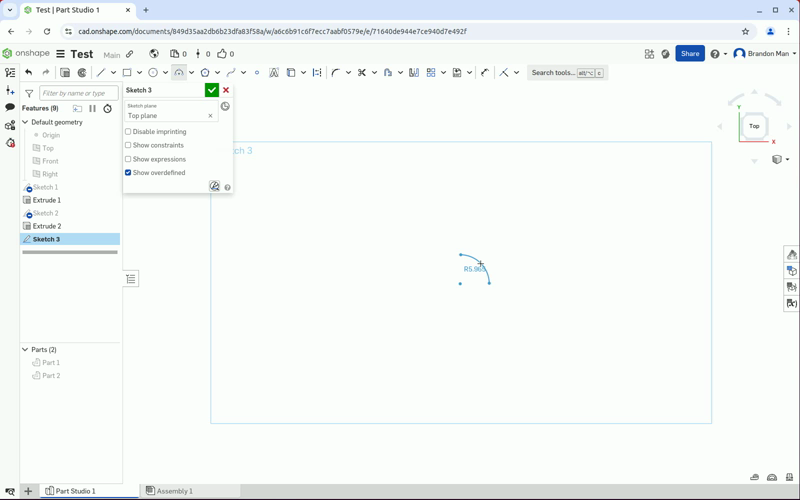
key_up(shift)
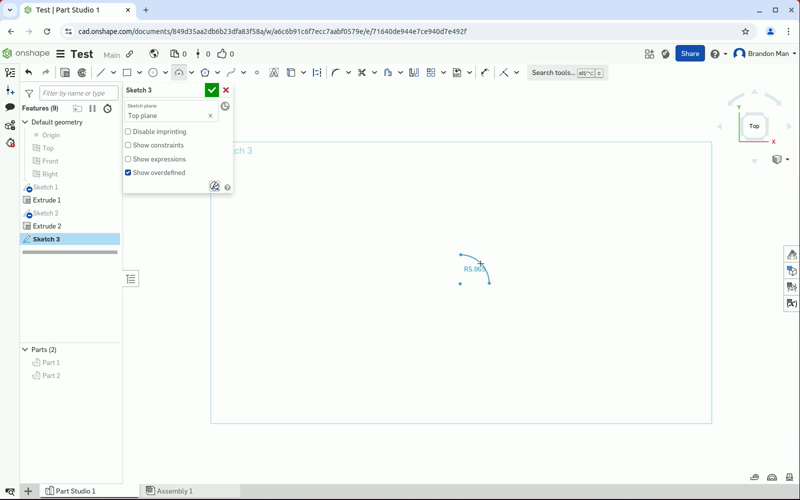
key(esc)
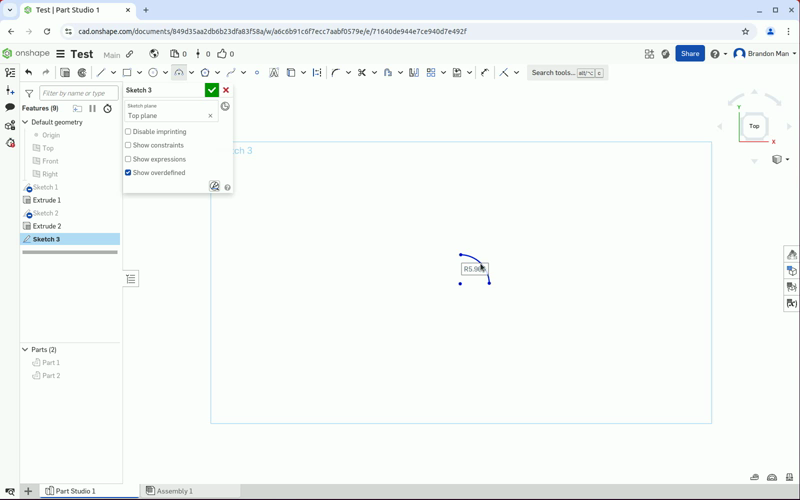
key(l)
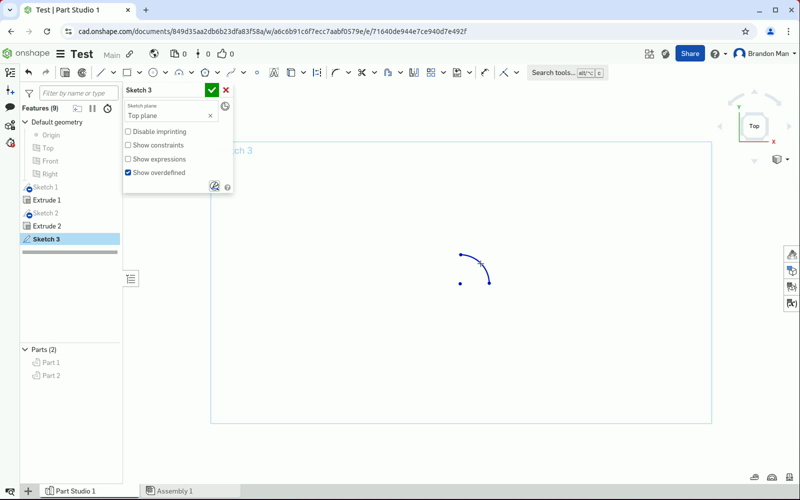
mouse_move(489, 283)
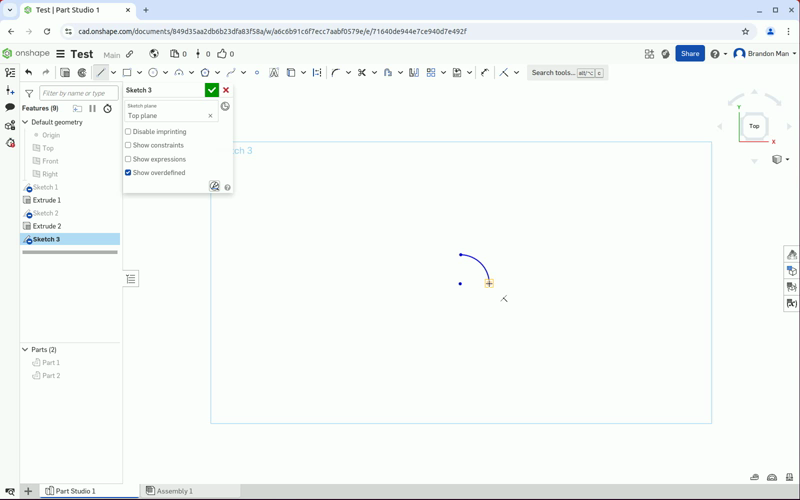
click(489, 283)
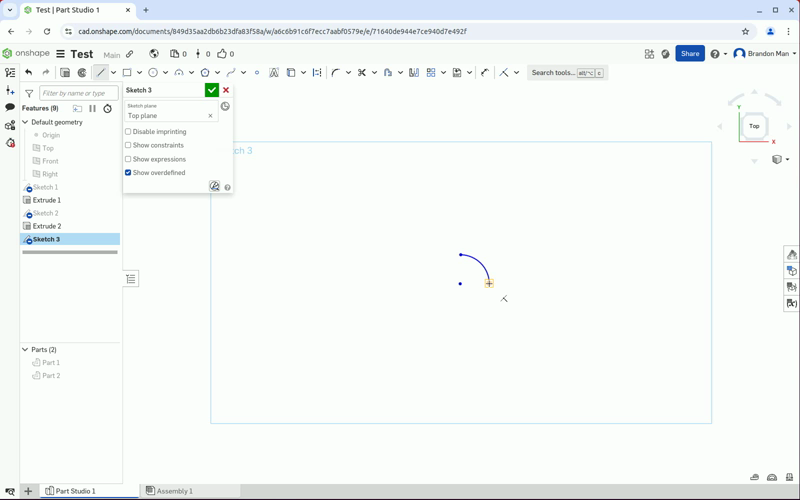
key_down(shift)
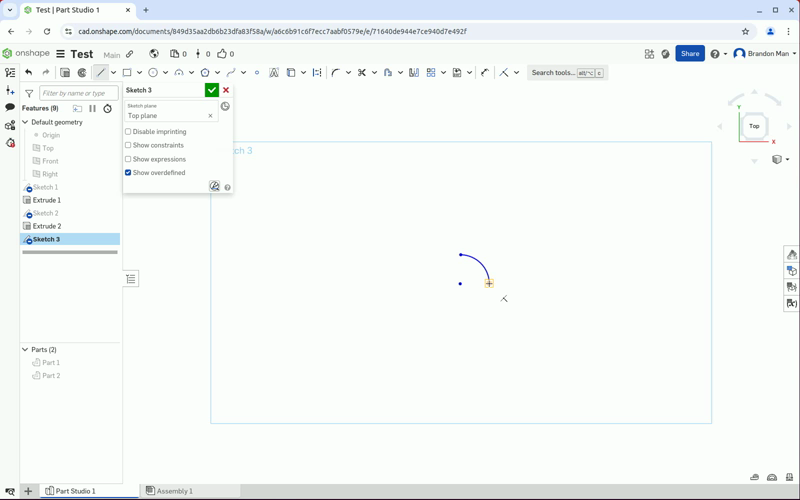
mouse_move(573, 283)
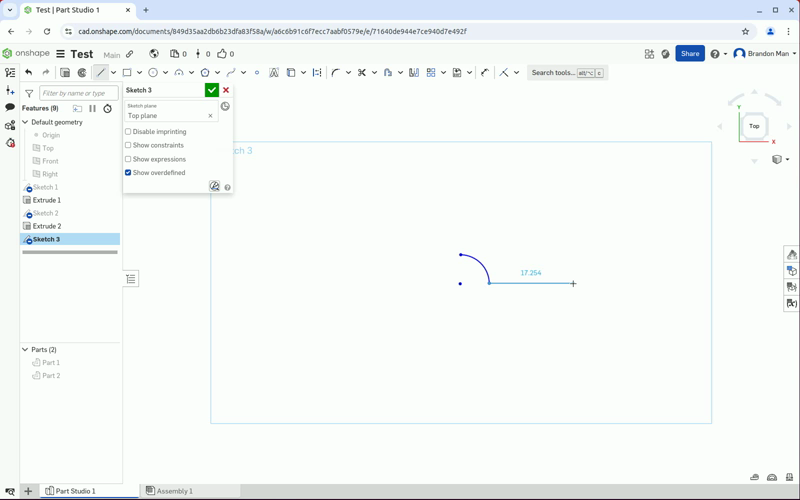
click(573, 283)
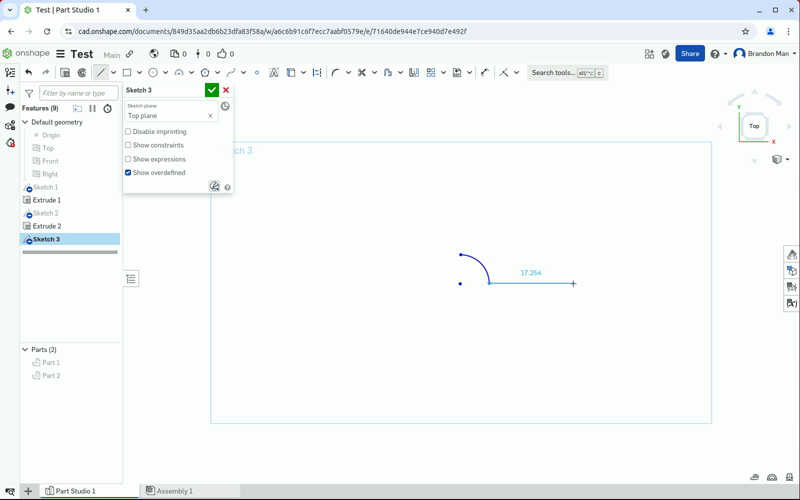
key_up(shift)
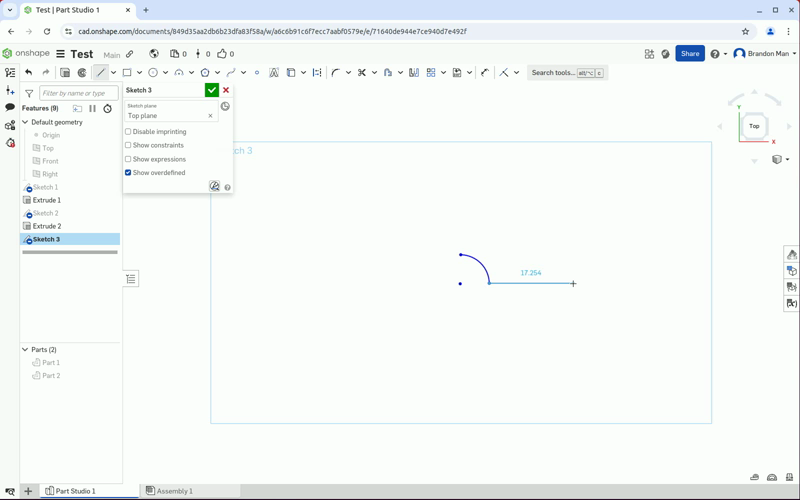
key(esc)
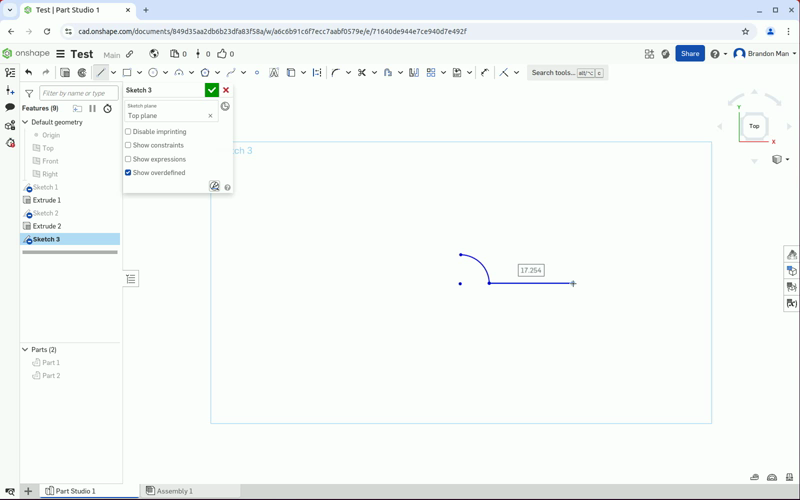
key(a)
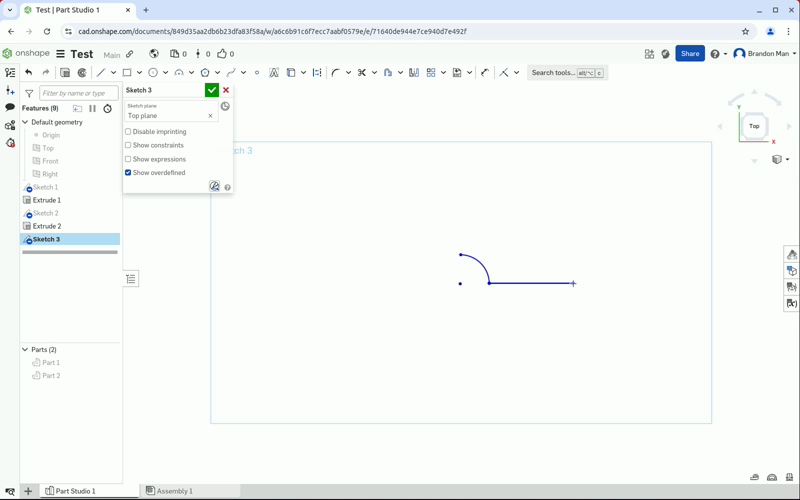
mouse_move(573, 283)
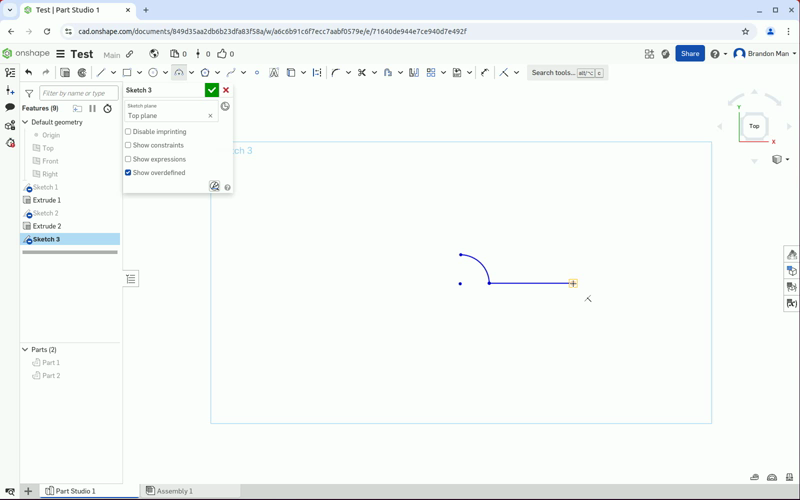
click(573, 283)
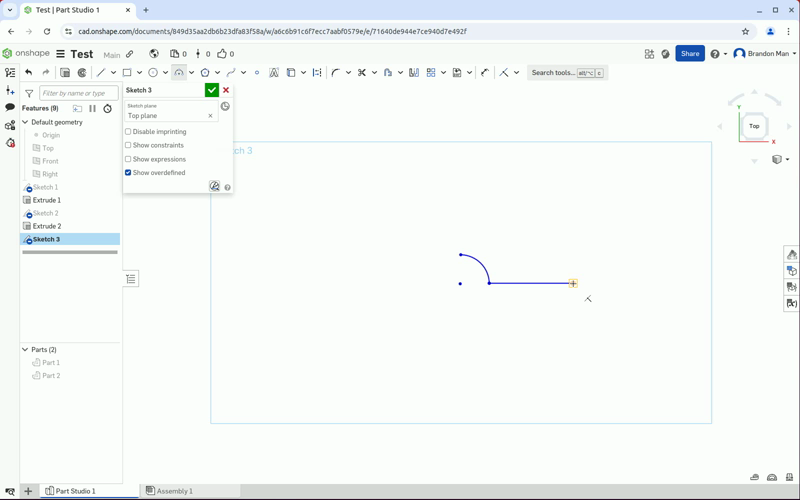
key_down(shift)
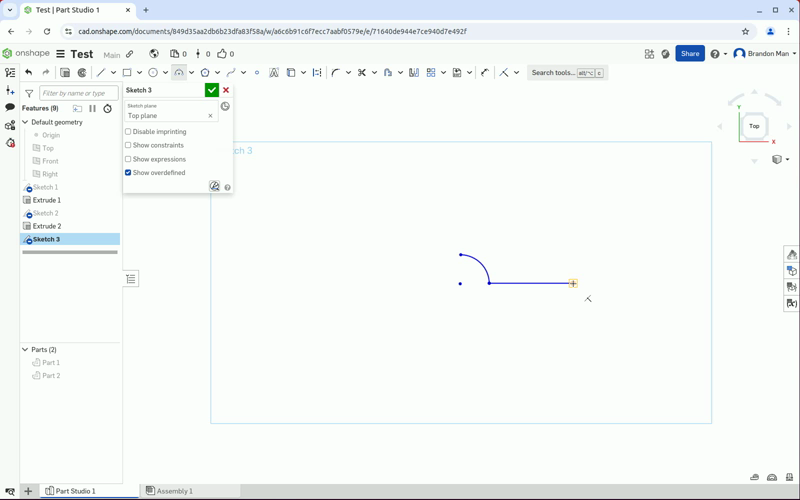
mouse_move(460, 170)
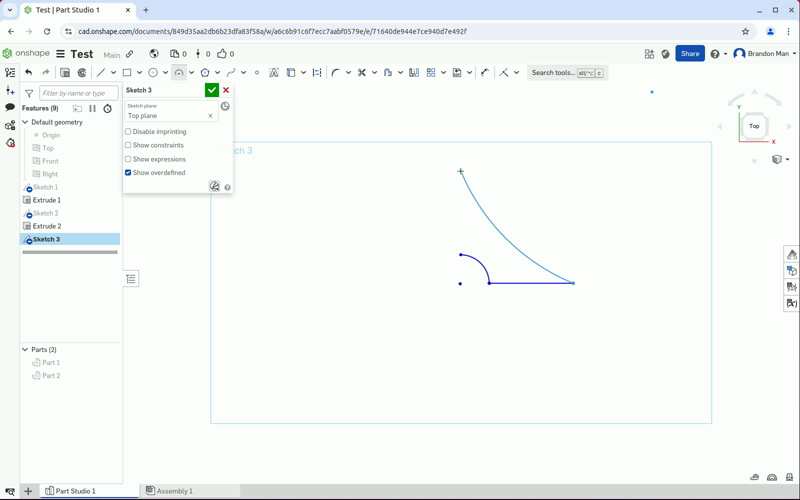
click(460, 170)
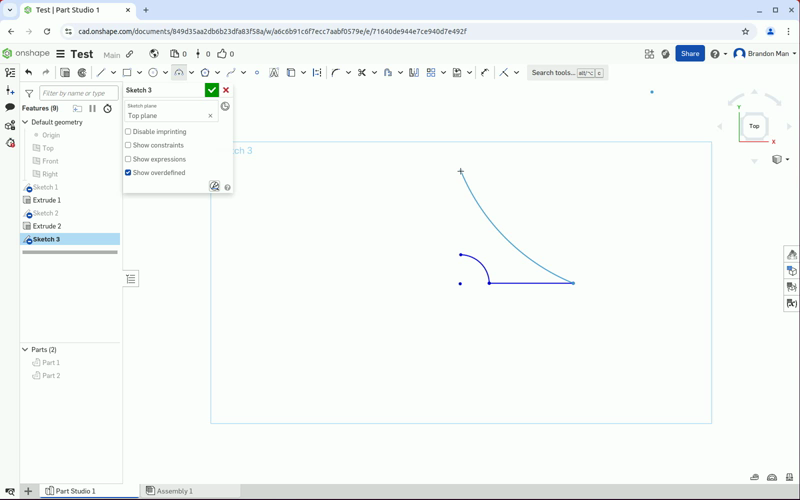
mouse_move(540, 203)
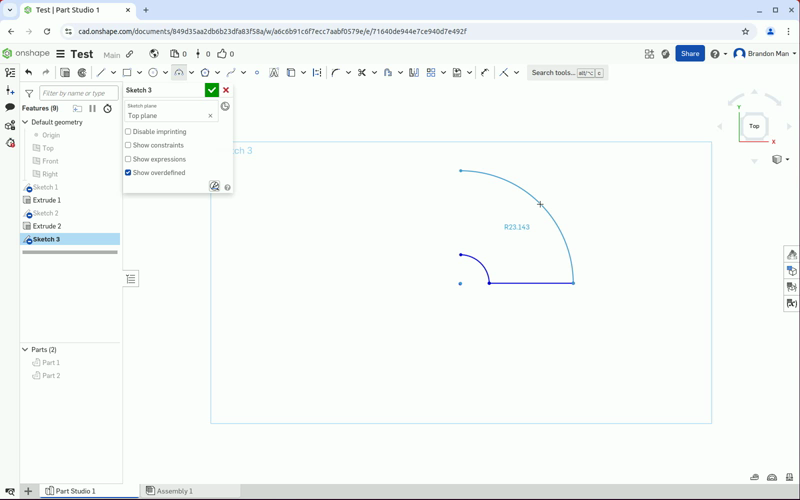
click(540, 203)
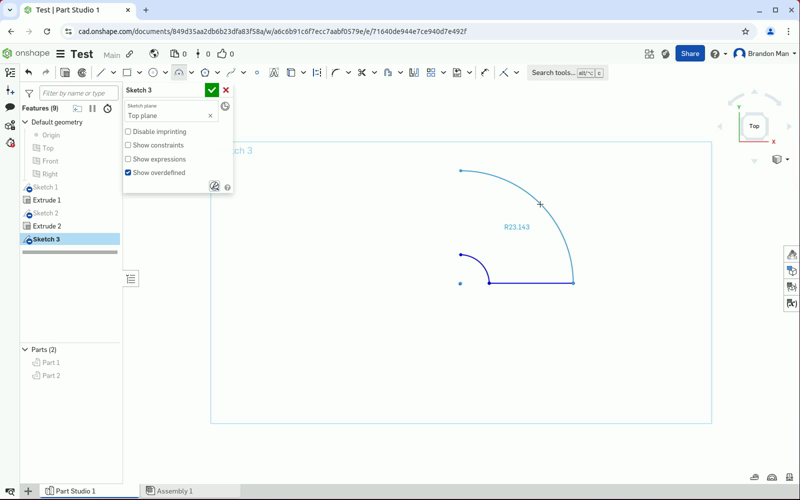
key_up(shift)
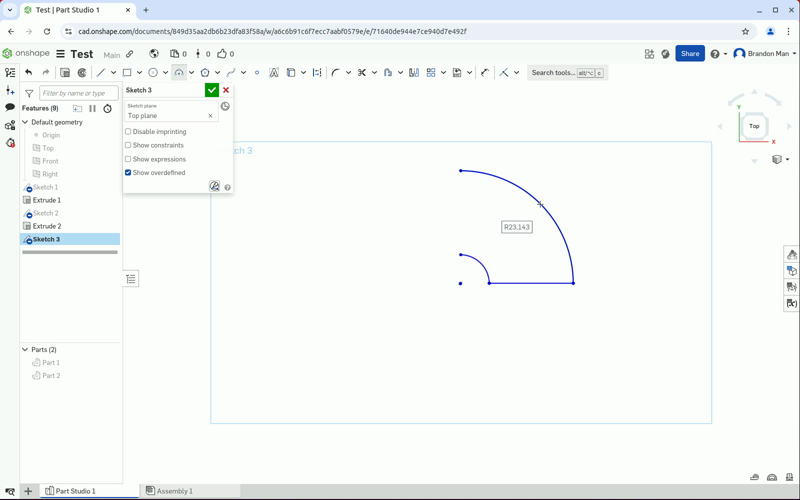
key(esc)
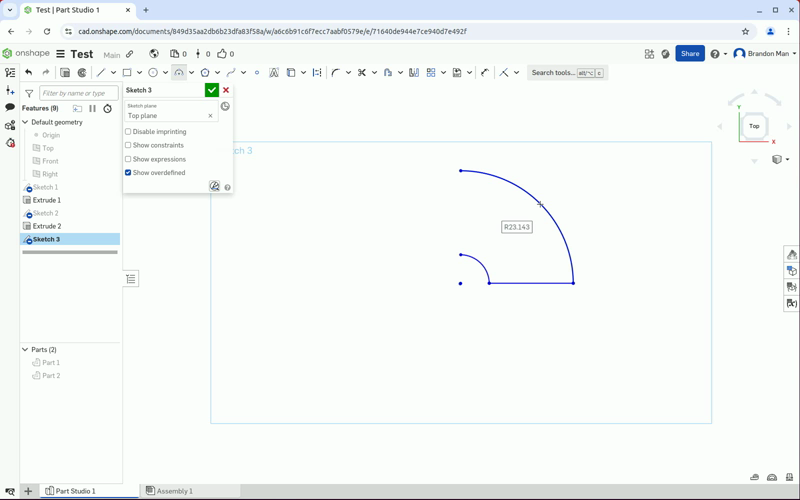
key(l)
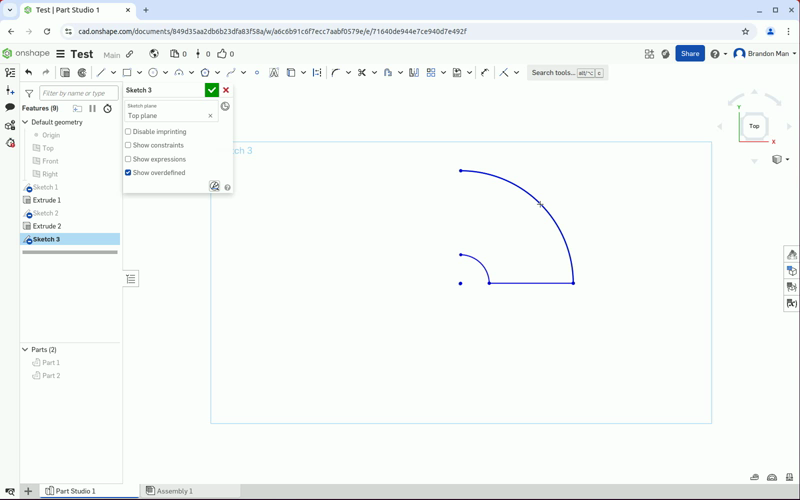
mouse_move(460, 170)
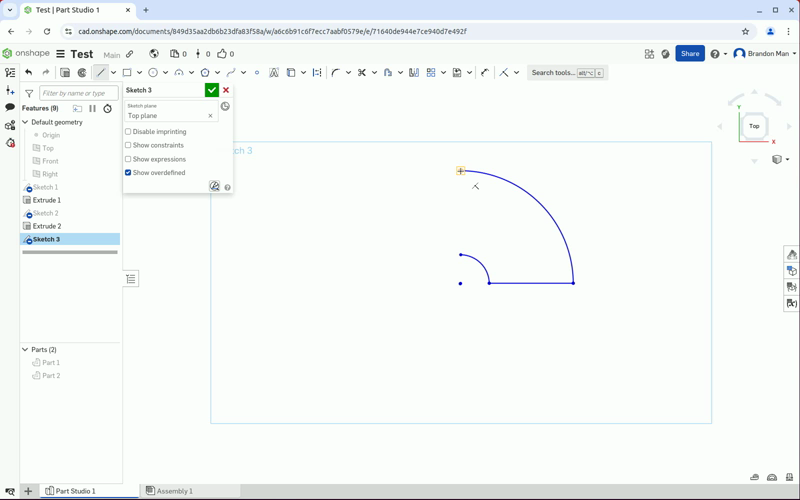
click(460, 170)
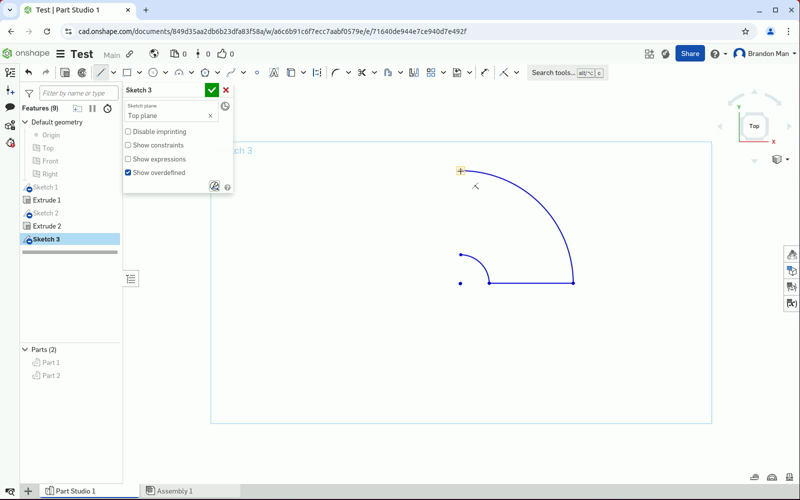
key_down(shift)
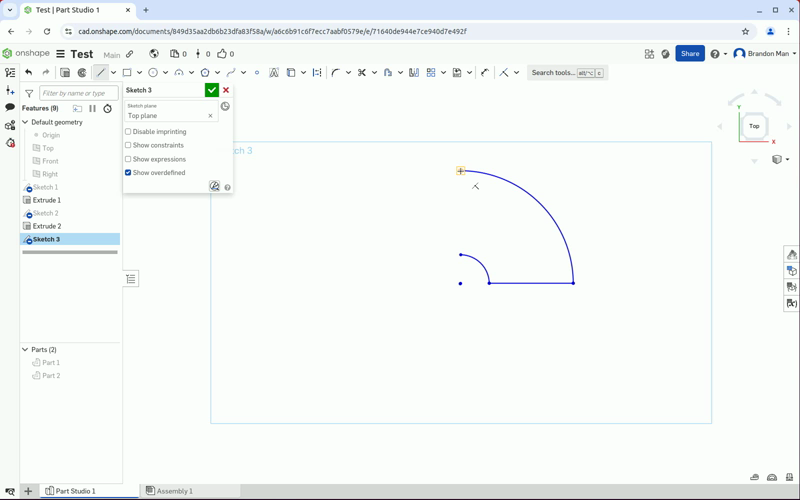
mouse_move(460, 254)
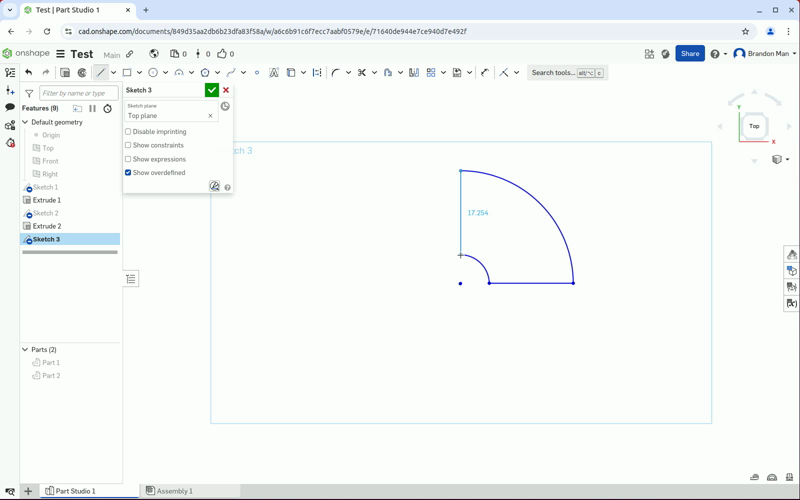
key_up(shift)
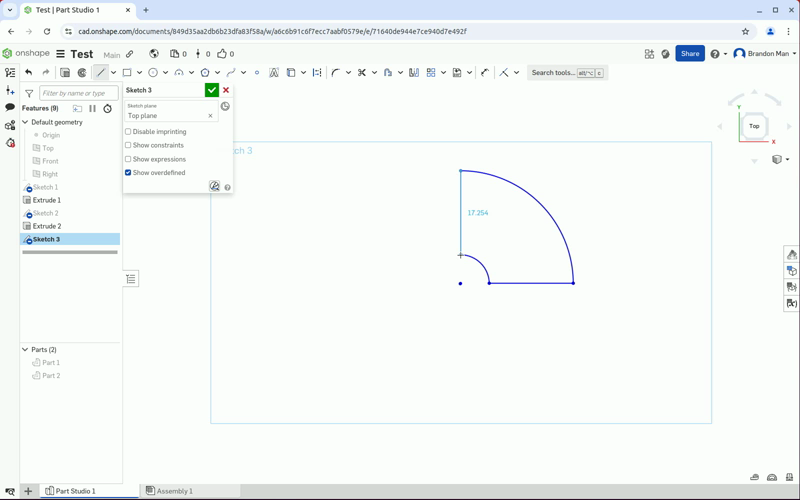
click(460, 254)
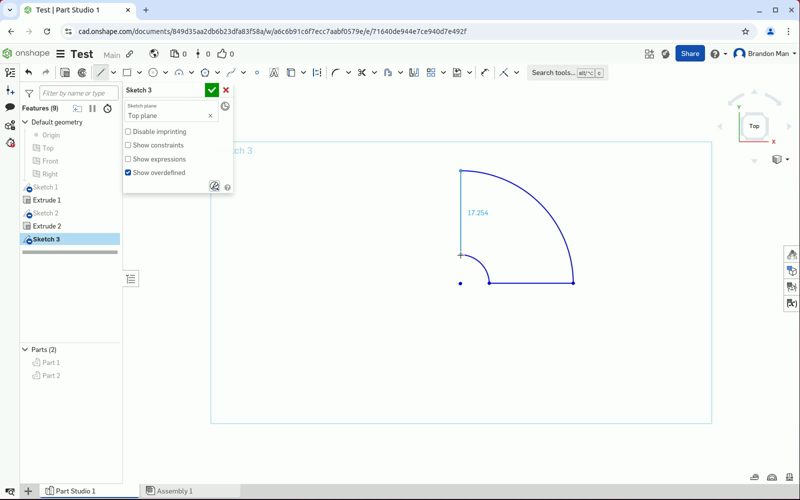
key(esc)
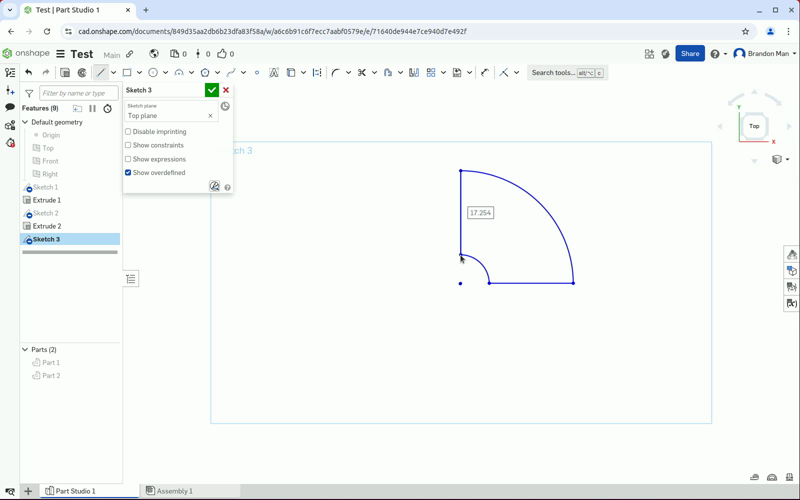
mouse_move(505, 274)
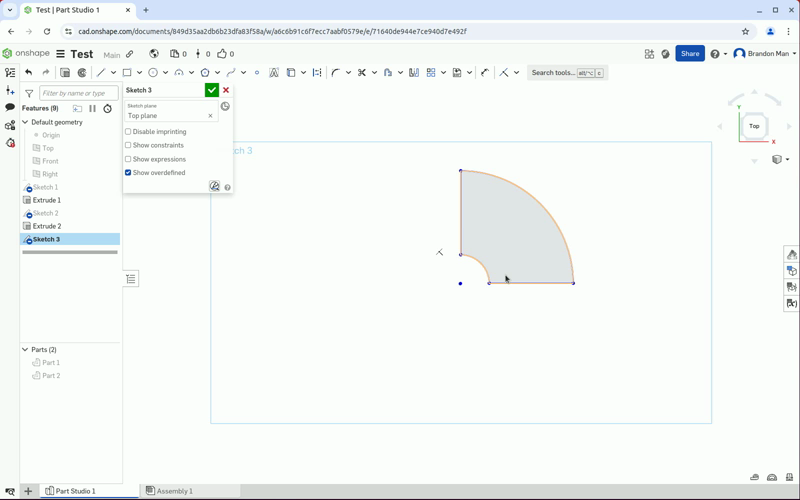
scroll(6)
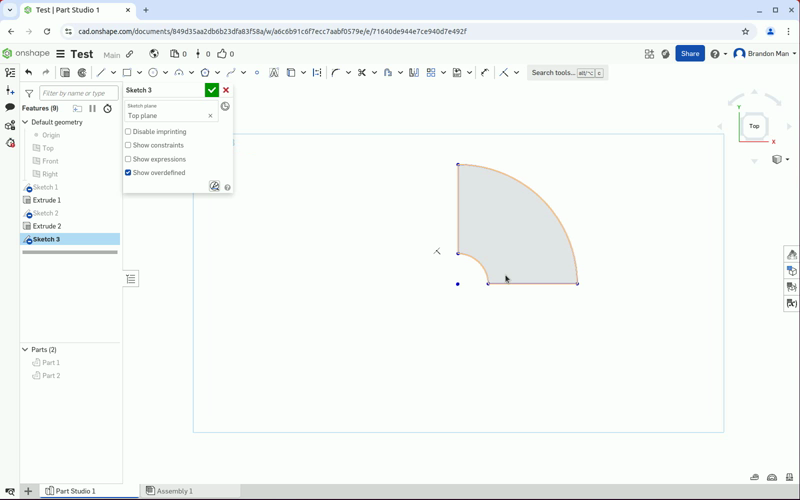
scroll(6)
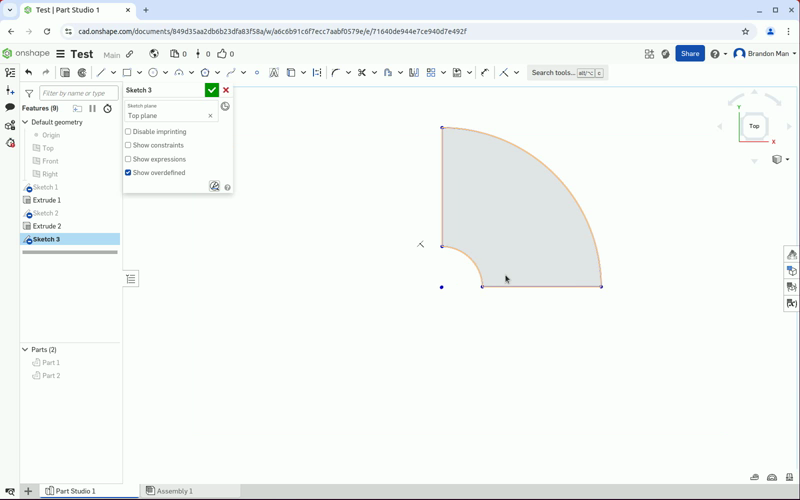
scroll(6)
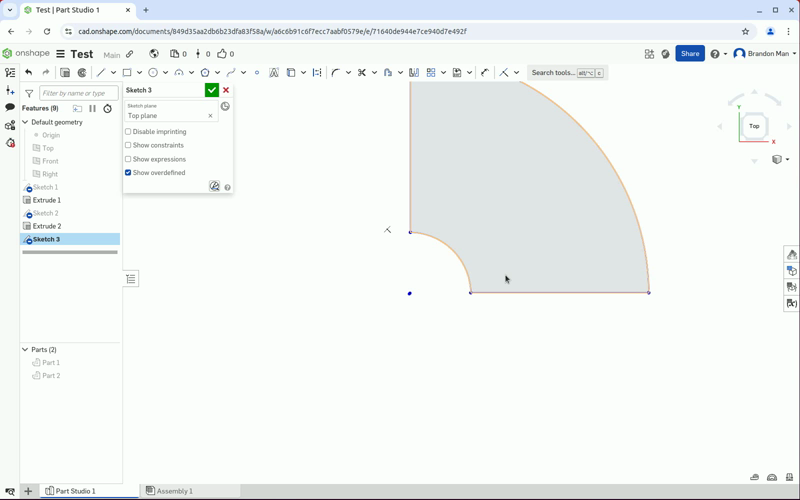
scroll(6)
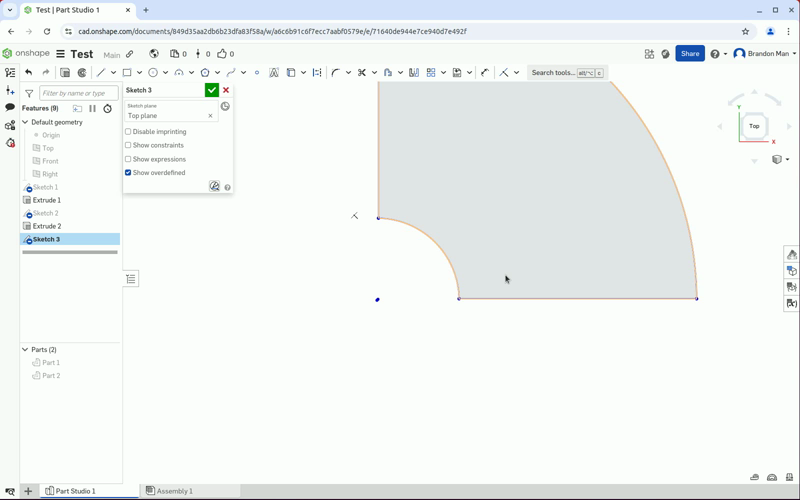
scroll(6)
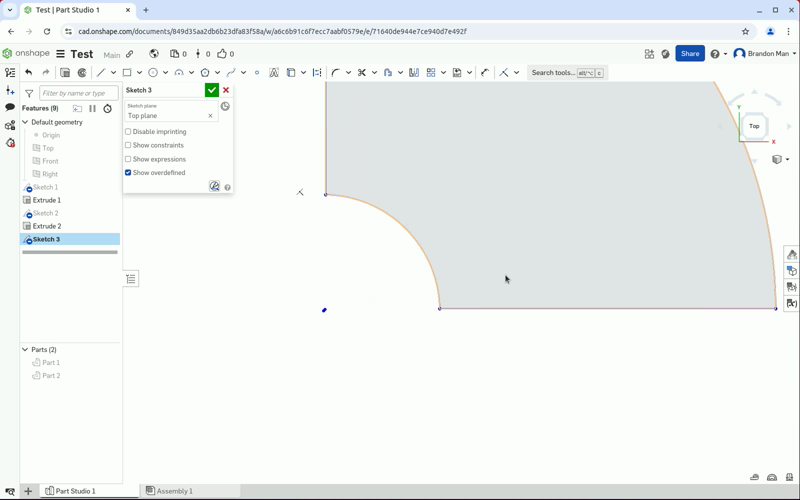
scroll(6)
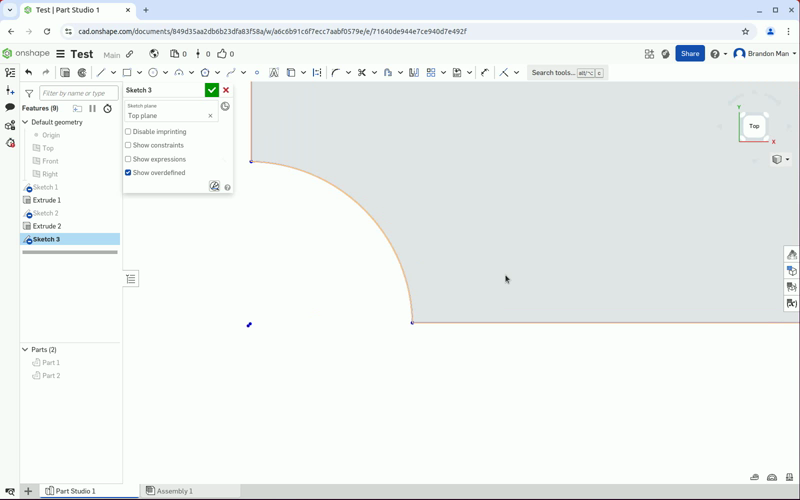
scroll(6)
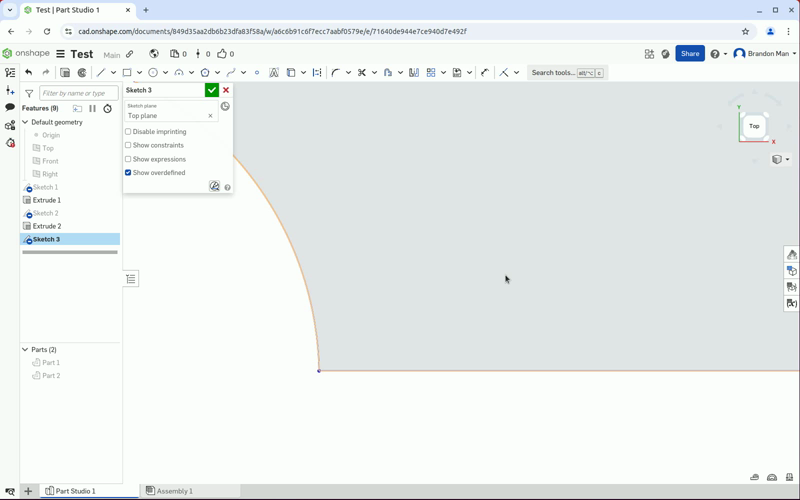
click(505, 274)
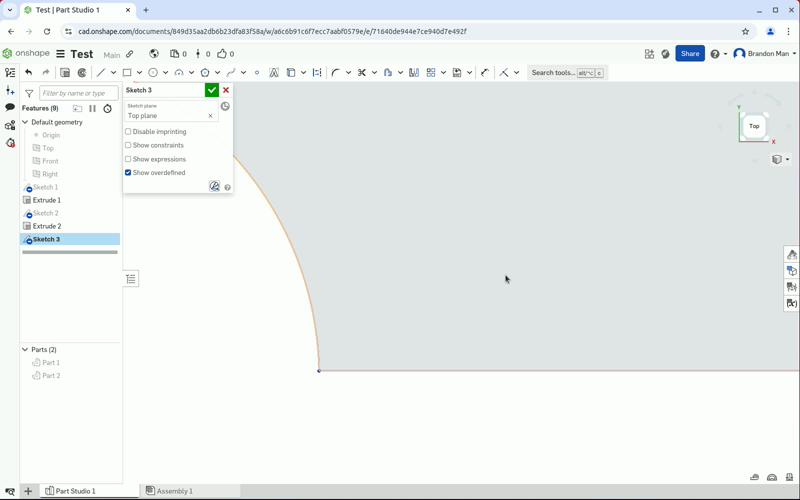
scroll(-6)
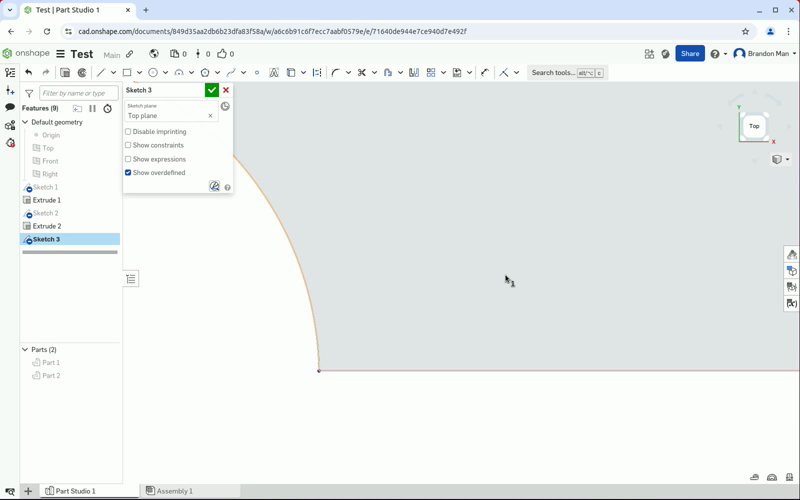
scroll(-6)
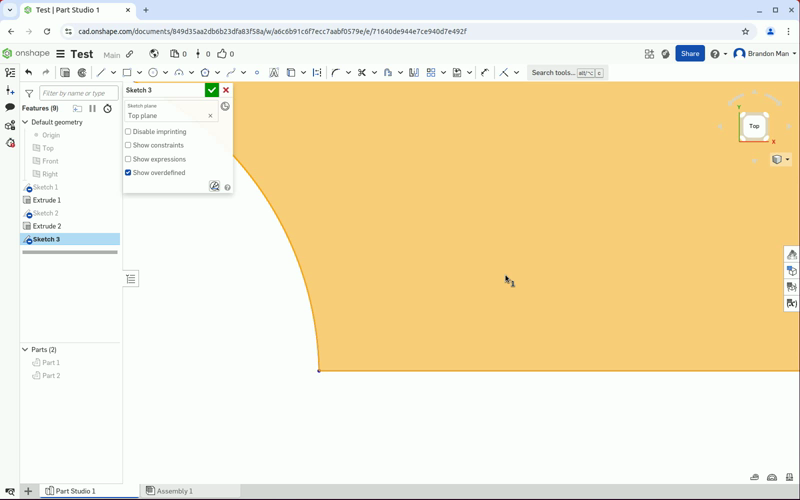
scroll(-6)
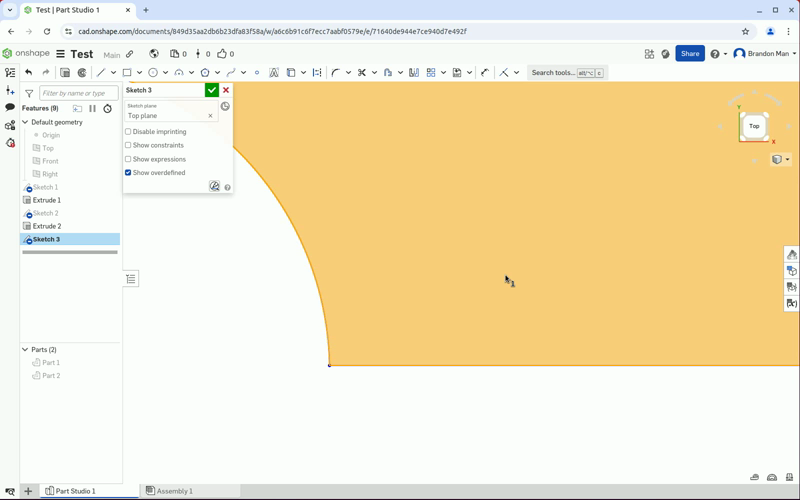
scroll(-6)
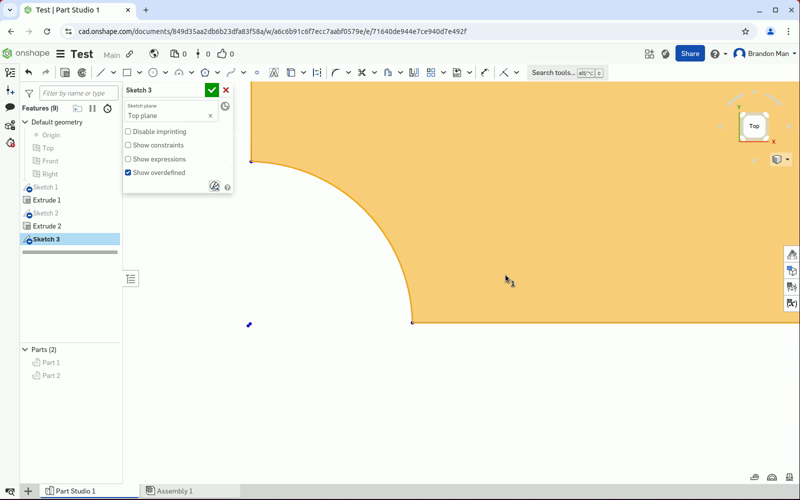
scroll(-6)
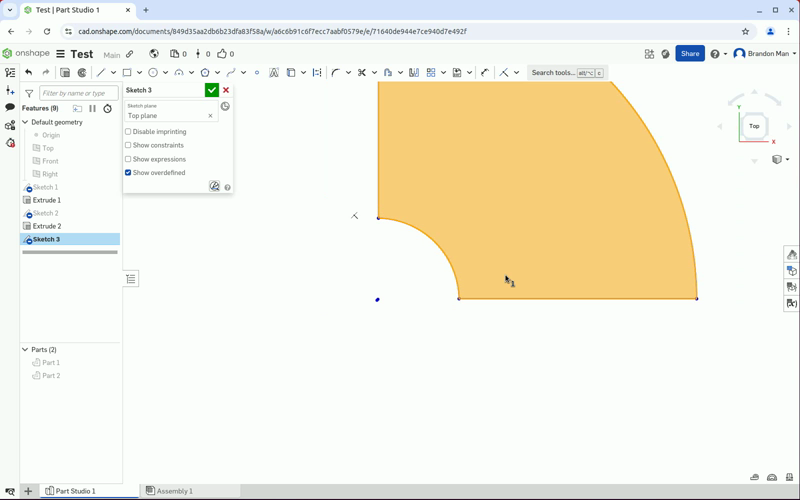
scroll(-6)
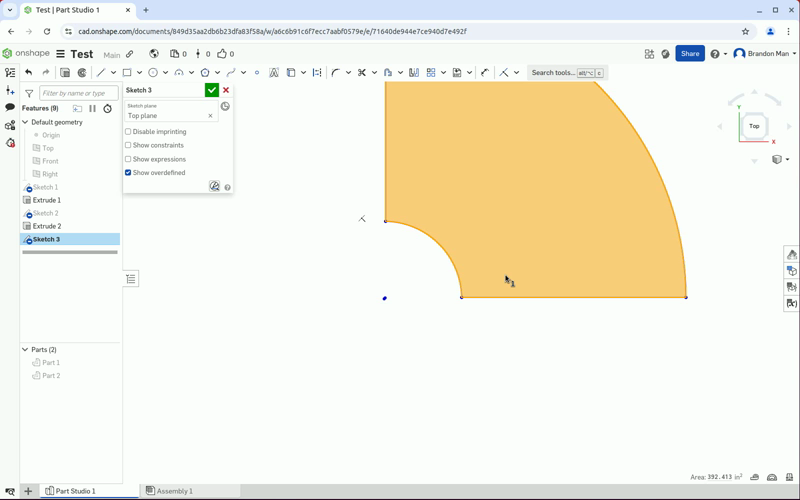
scroll(-6)
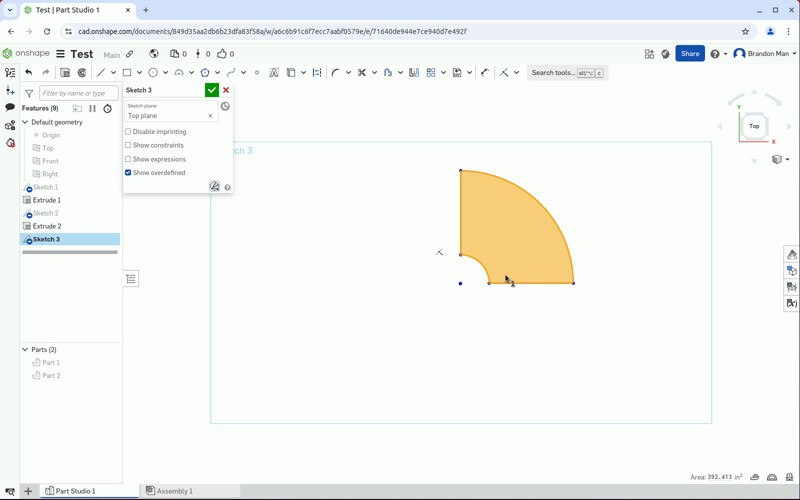
mouse_move(73, 352)
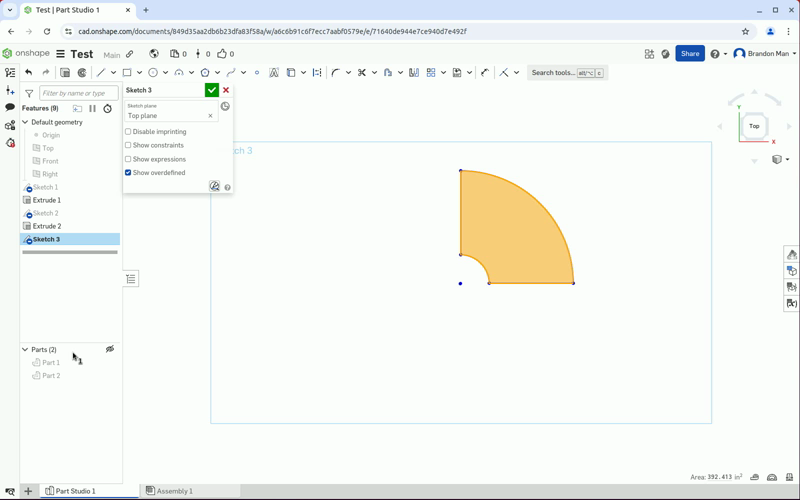
key(shift+y)
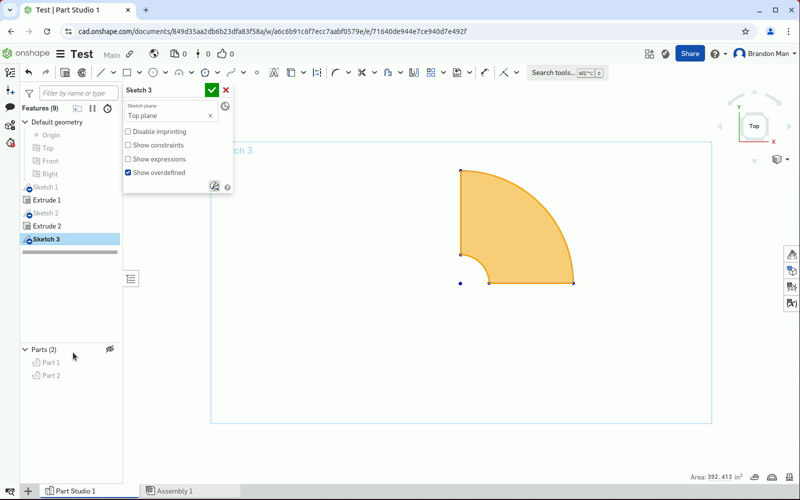
key(shift+e)
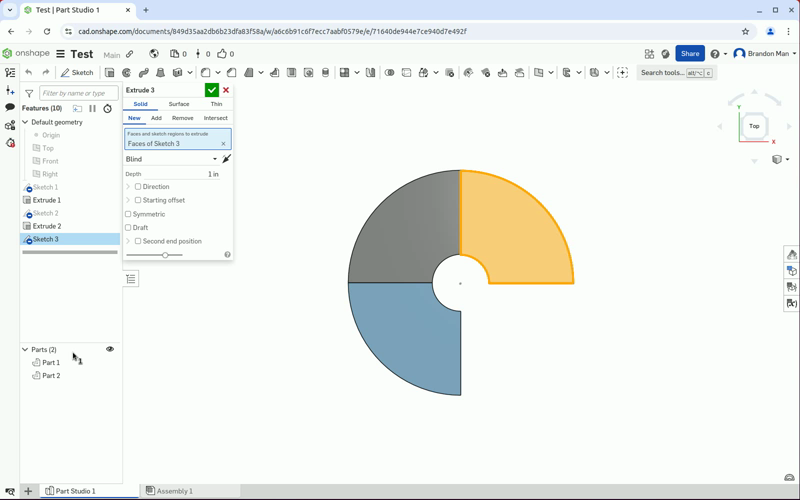
mouse_move(143, 106)
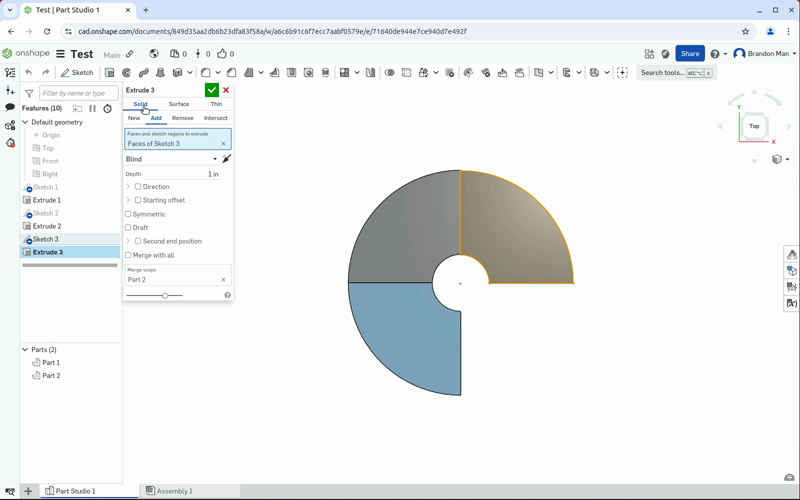
click(143, 106)
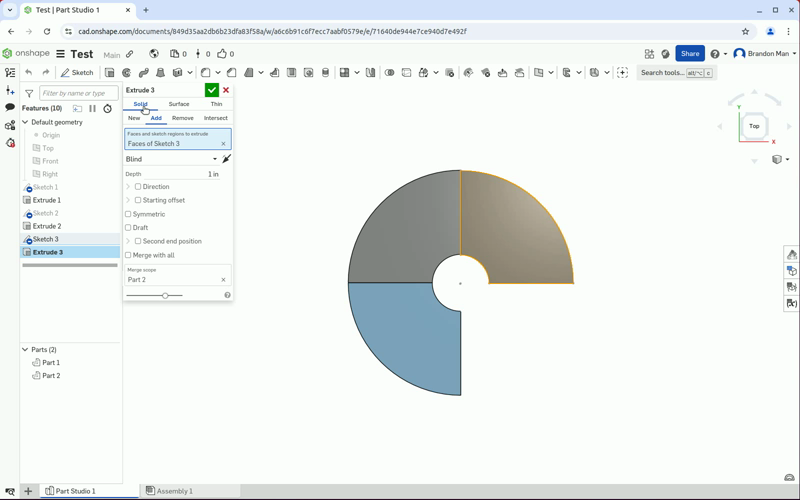
mouse_move(137, 120)
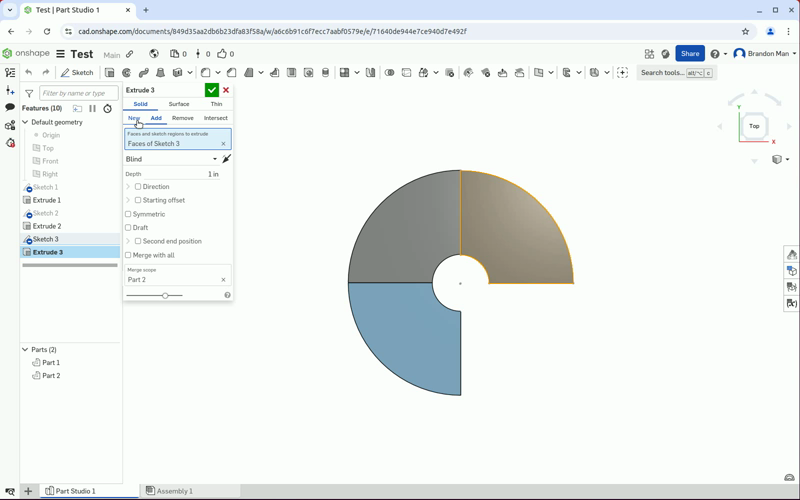
click(137, 120)
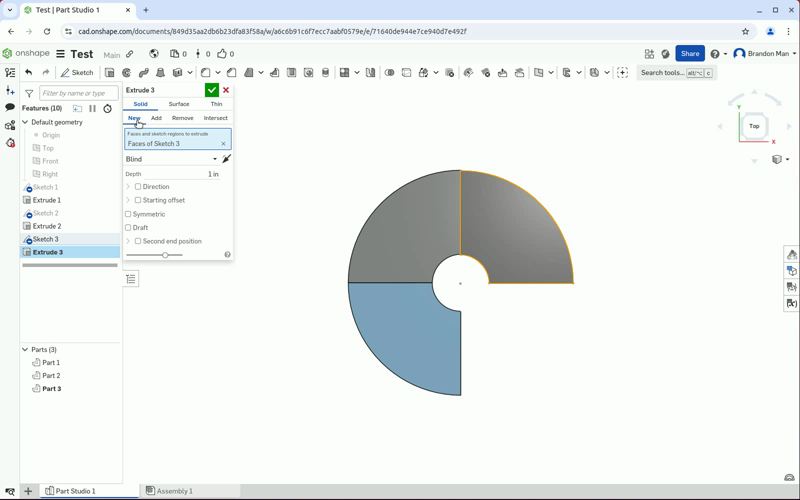
key(tab, 4)
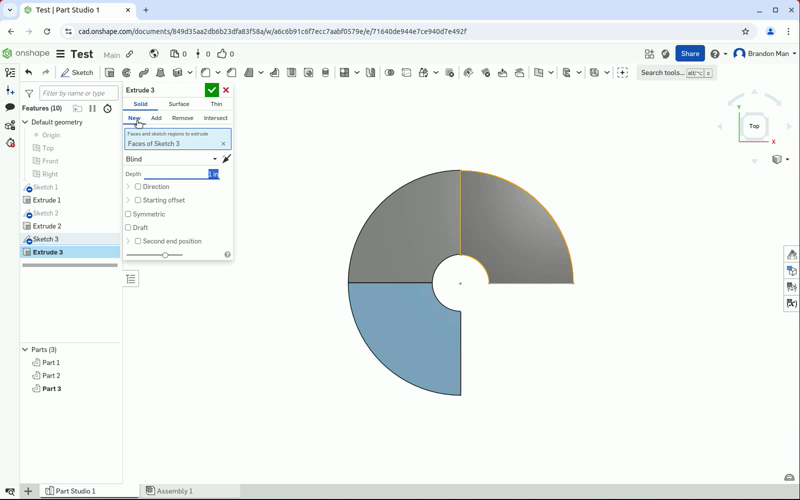
text(7.462)
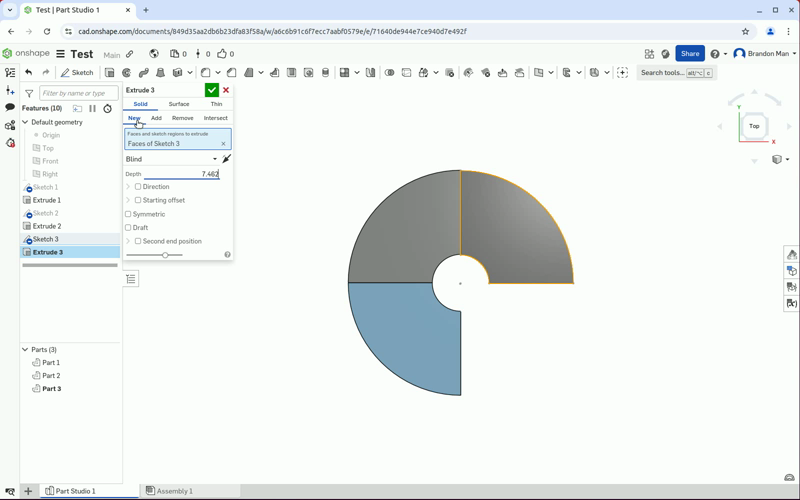
key(enter)
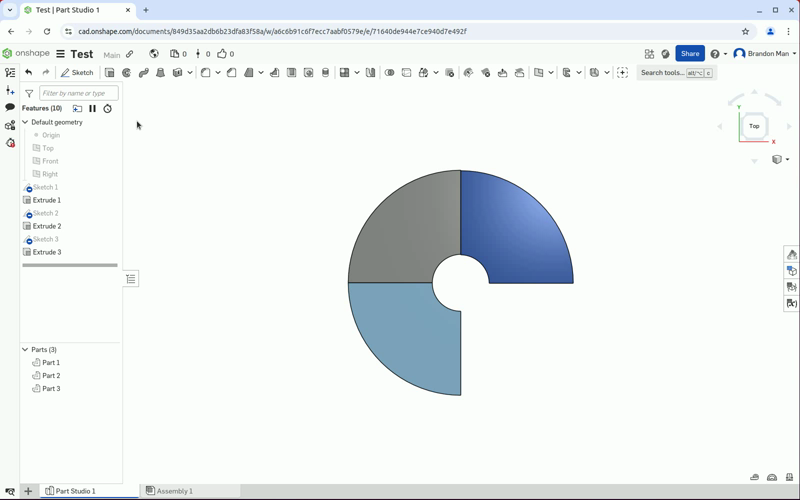
key(shift+h)
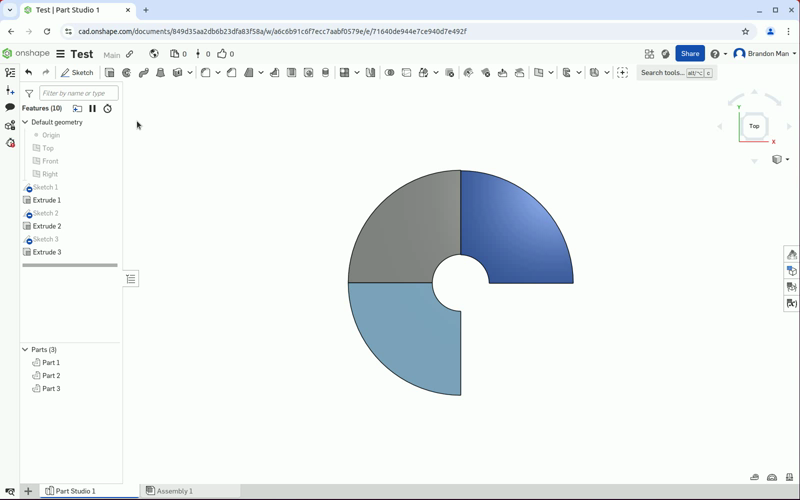
key(shift+h)
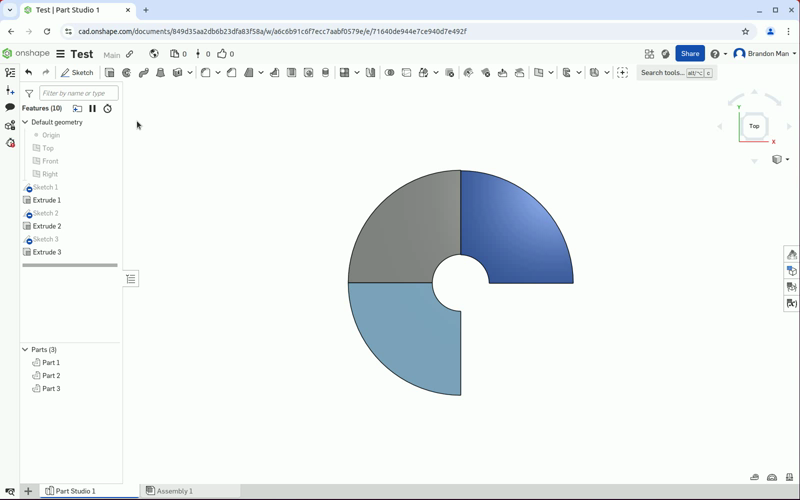
mouse_move(73, 189)
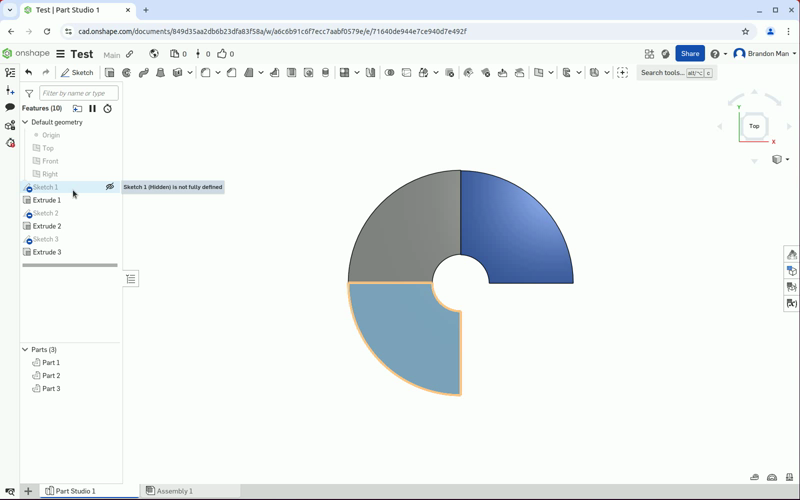
click(73, 189)
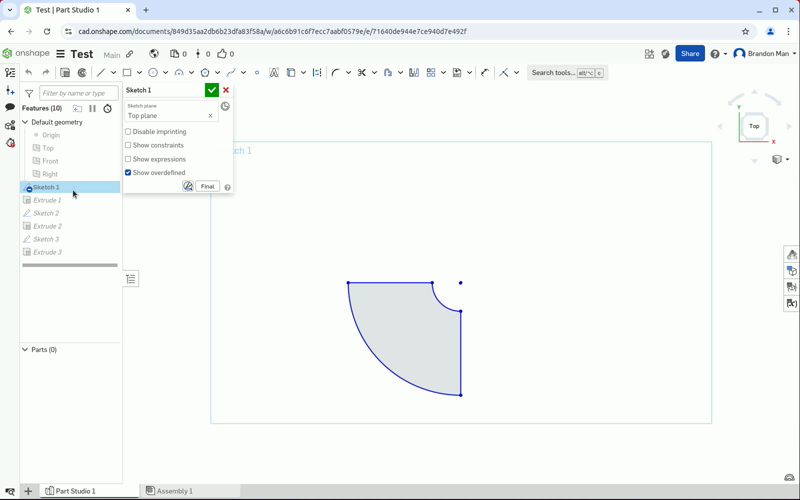
mouse_move(229, 92)
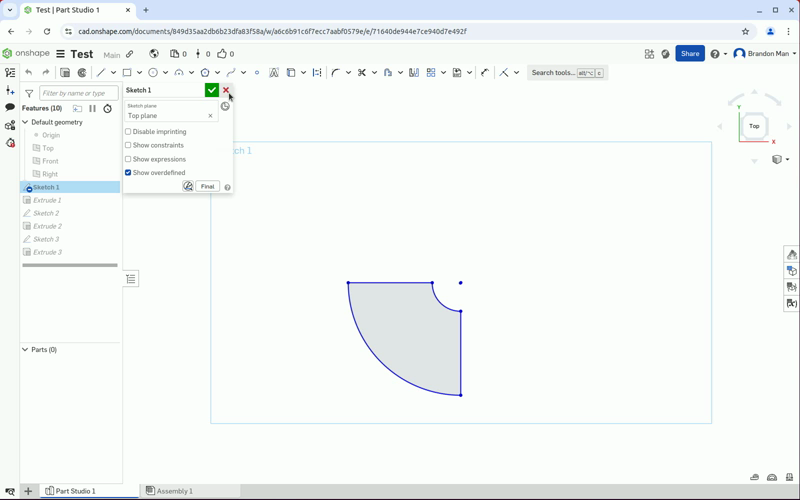
click(229, 92)
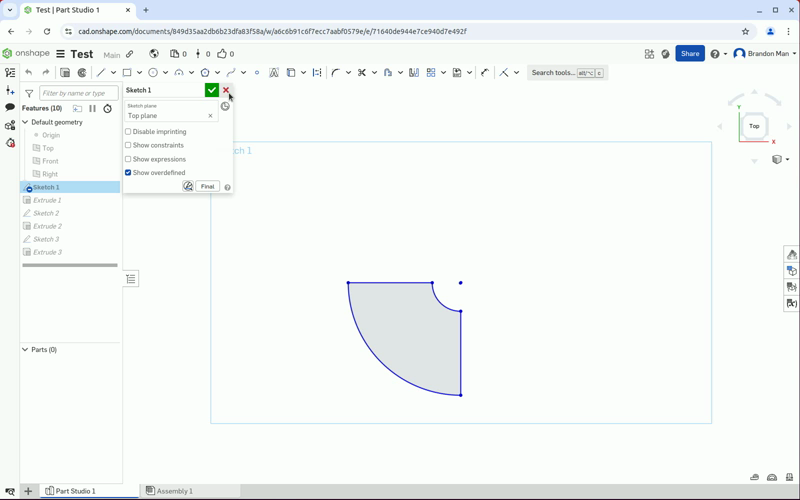
key(shift+s)
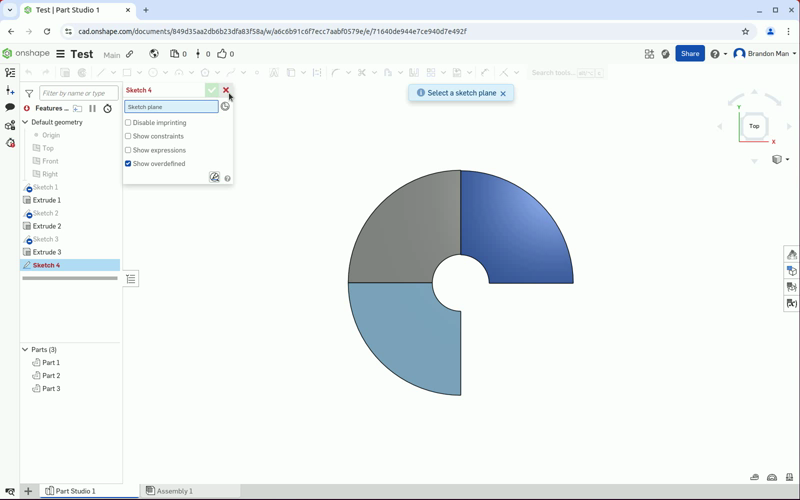
mouse_move(73, 150)
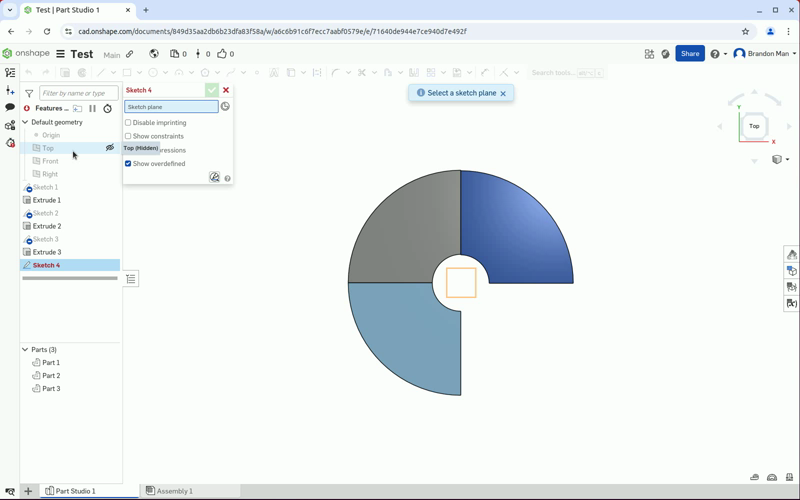
click(73, 150)
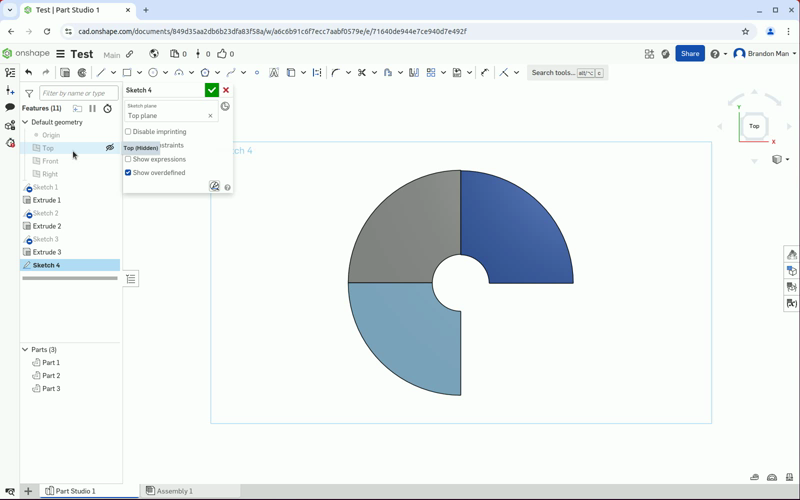
mouse_move(73, 352)
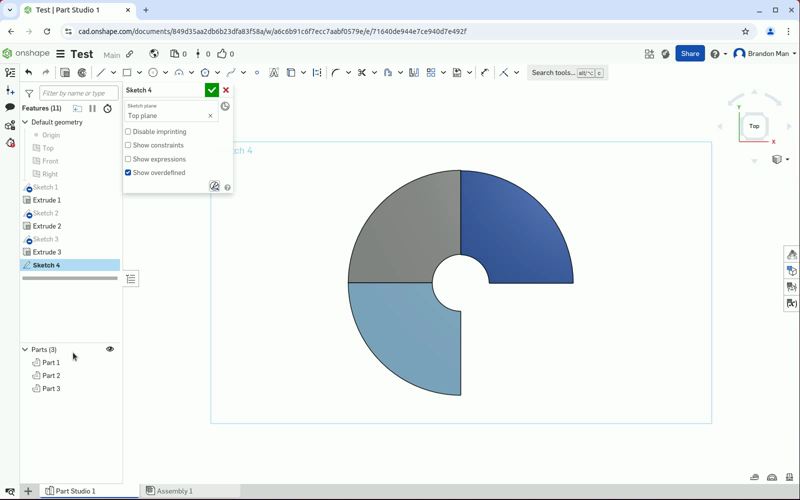
key(y)
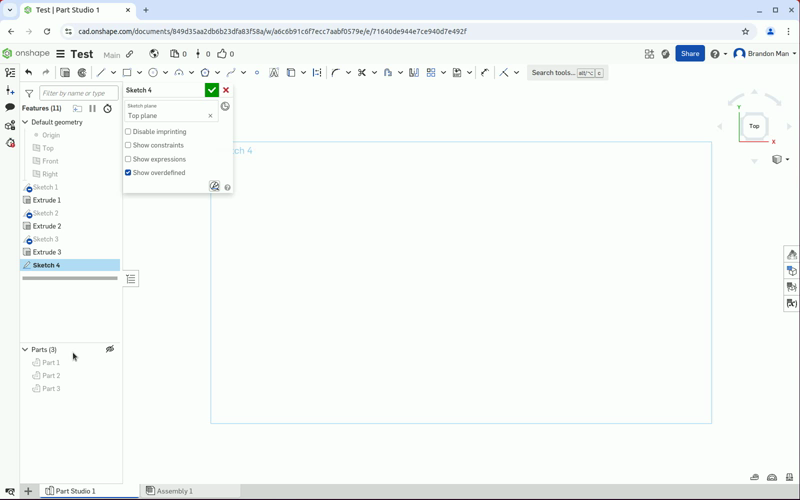
key(a)
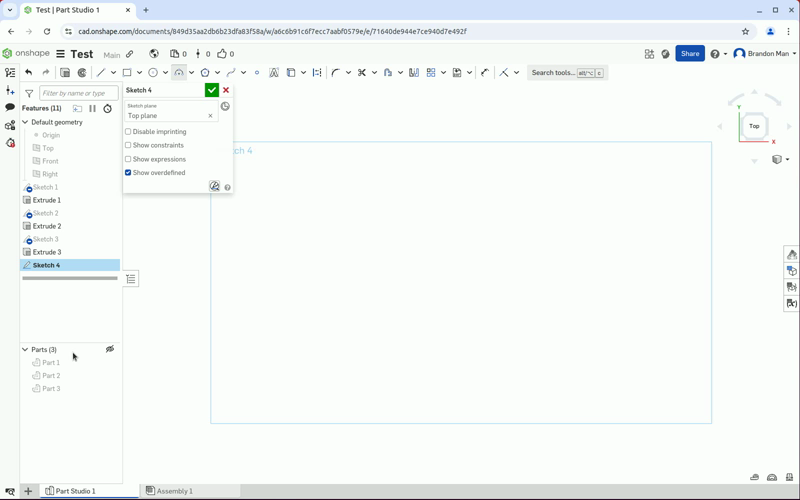
key_down(shift)
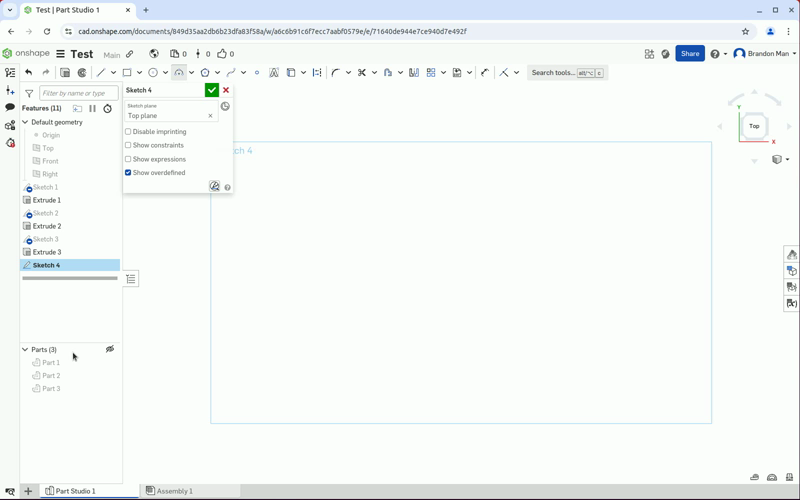
mouse_move(460, 395)
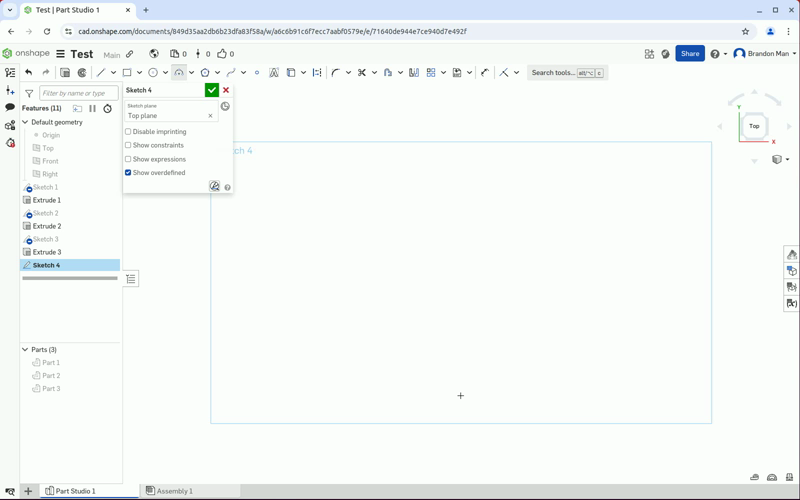
click(460, 395)
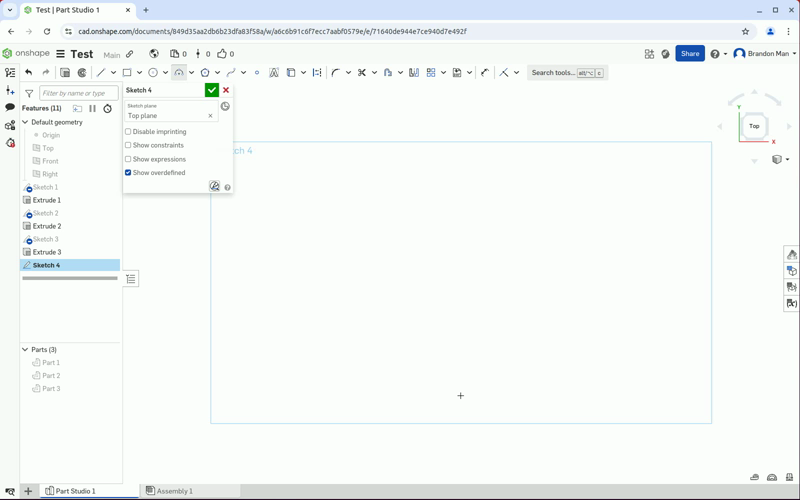
key_up(shift)
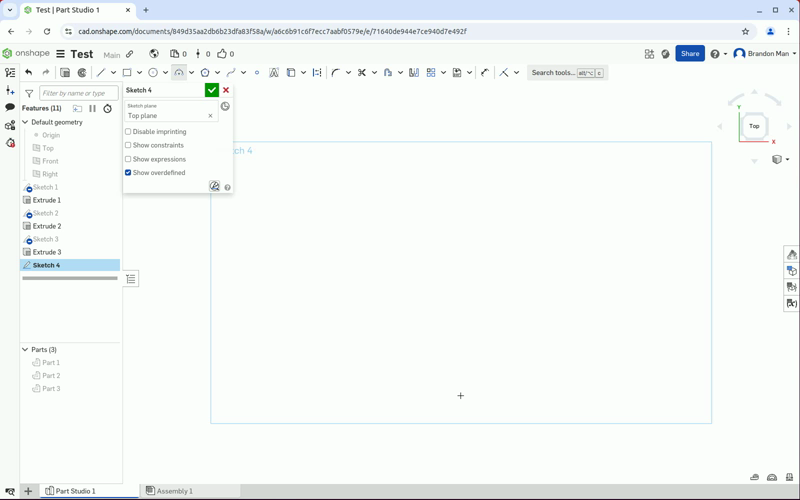
key_down(shift)
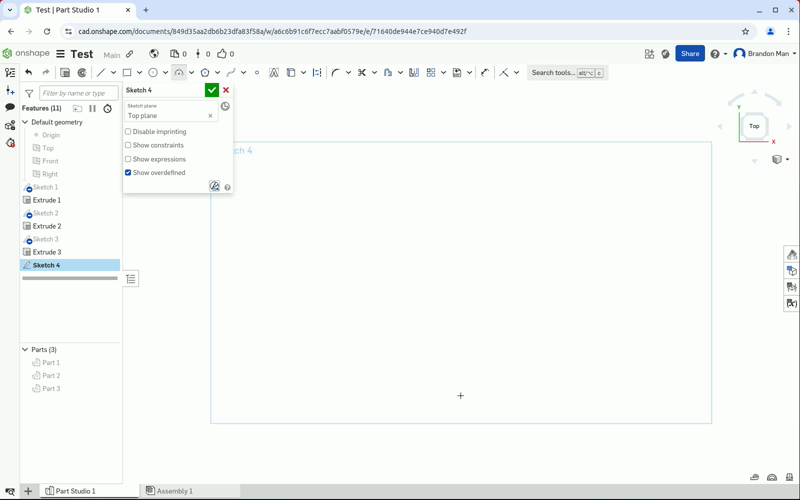
mouse_move(573, 282)
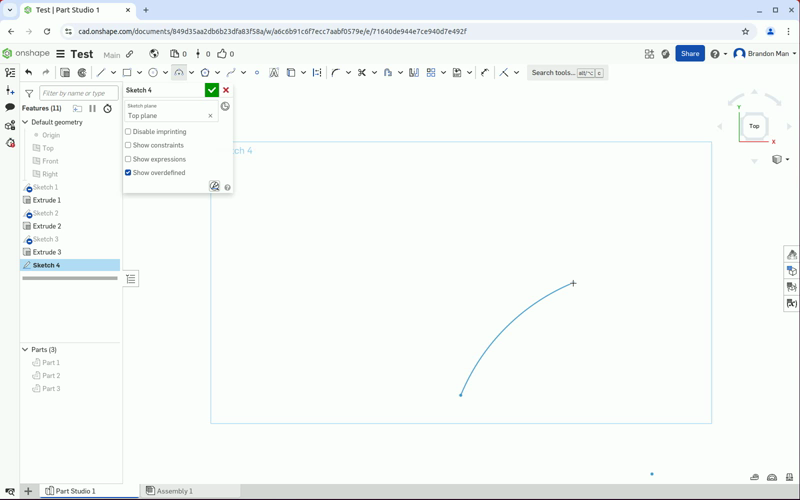
click(573, 282)
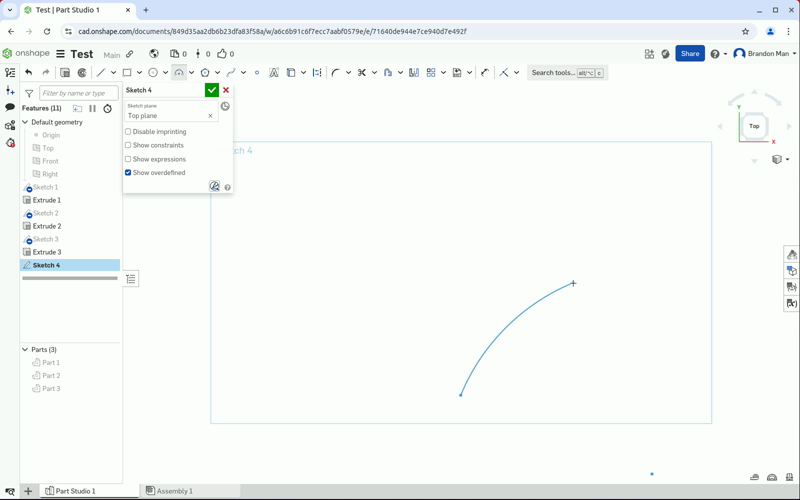
mouse_move(540, 362)
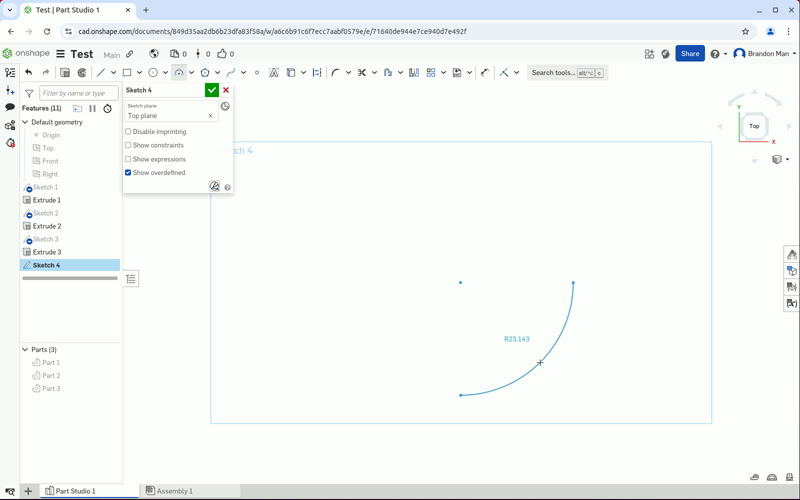
click(540, 362)
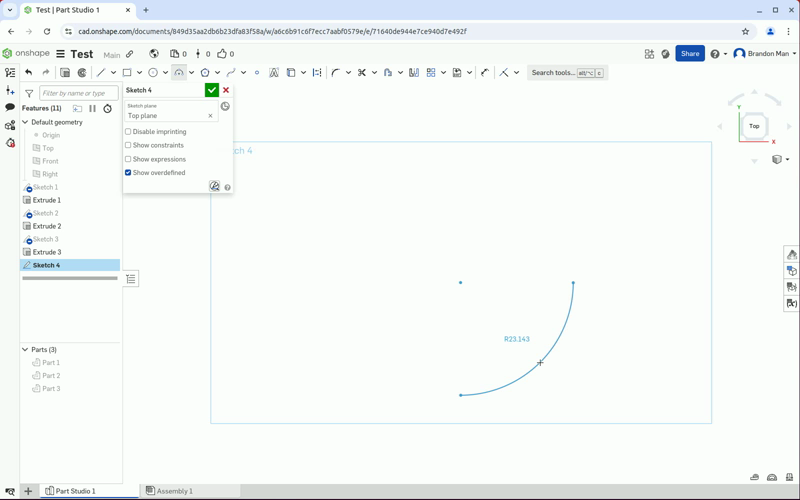
key_up(shift)
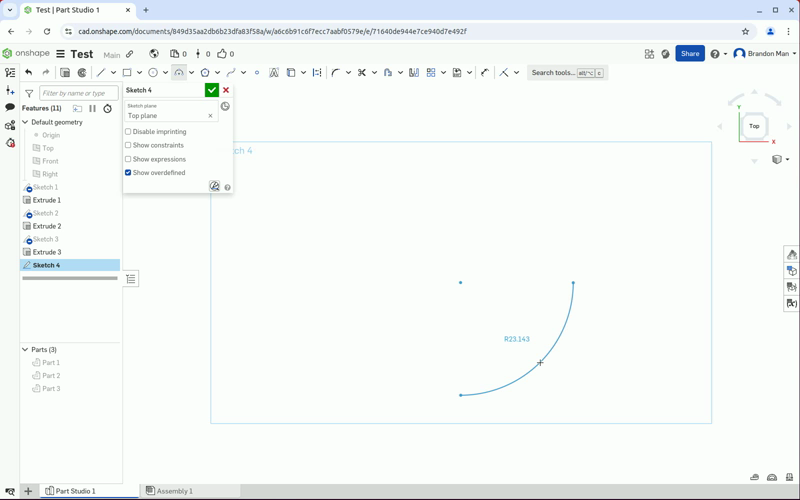
key(esc)
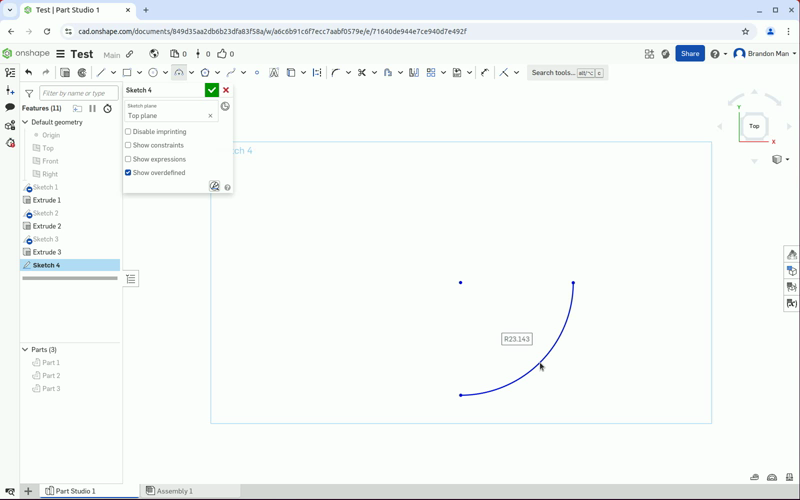
key(l)
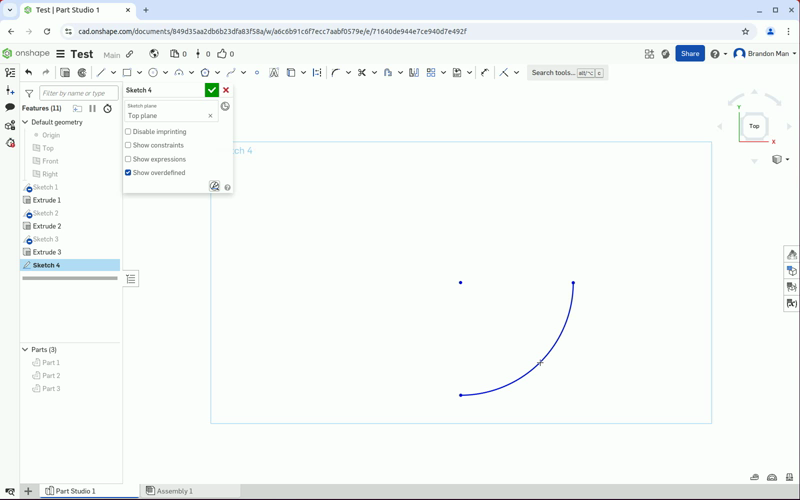
mouse_move(573, 282)
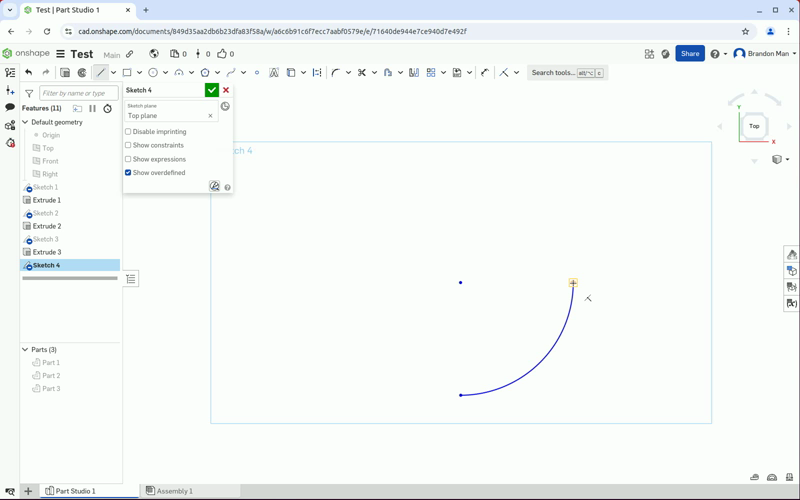
click(573, 282)
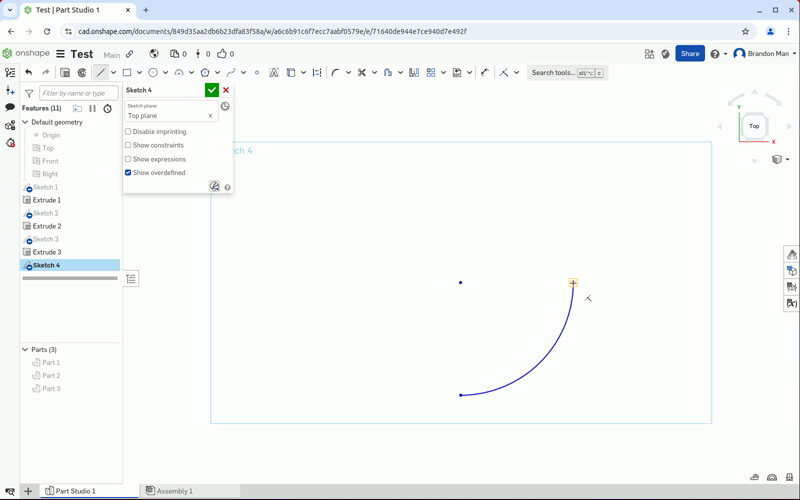
key_down(shift)
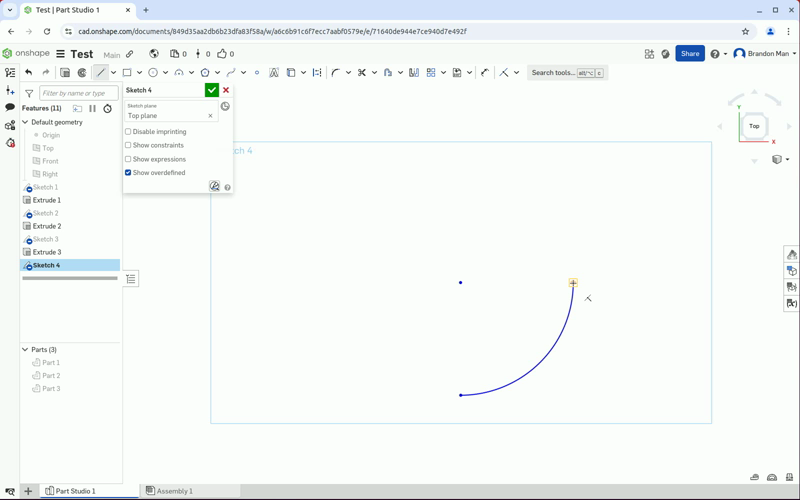
mouse_move(489, 282)
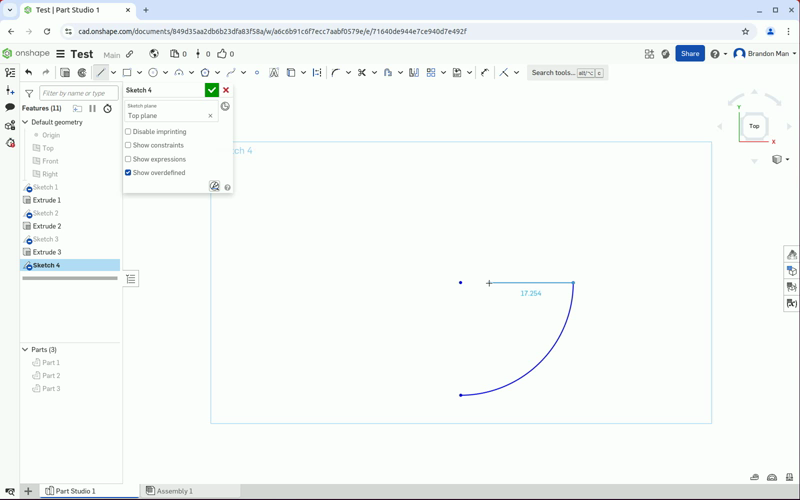
click(489, 282)
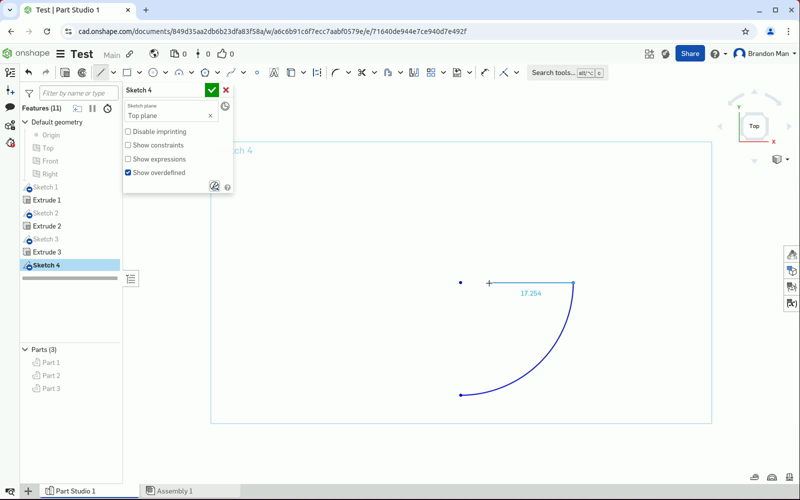
key_up(shift)
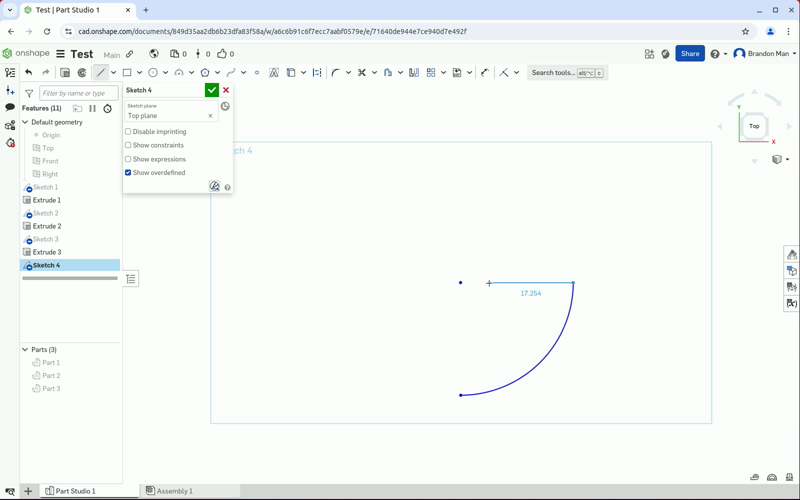
key(esc)
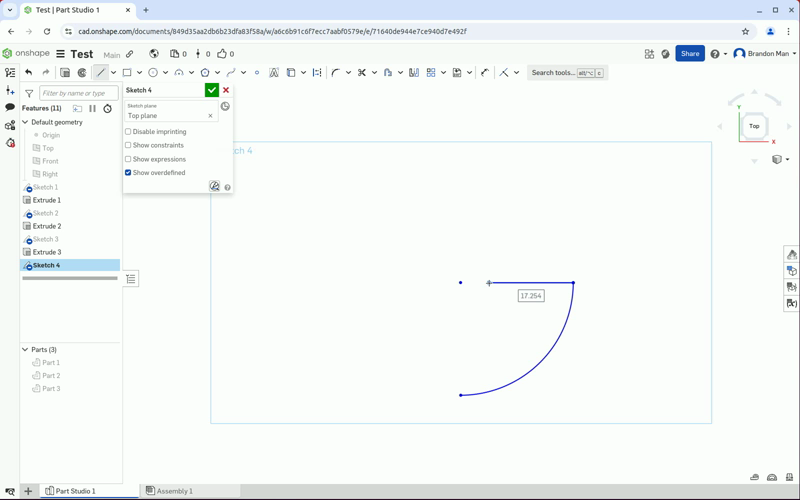
key(a)
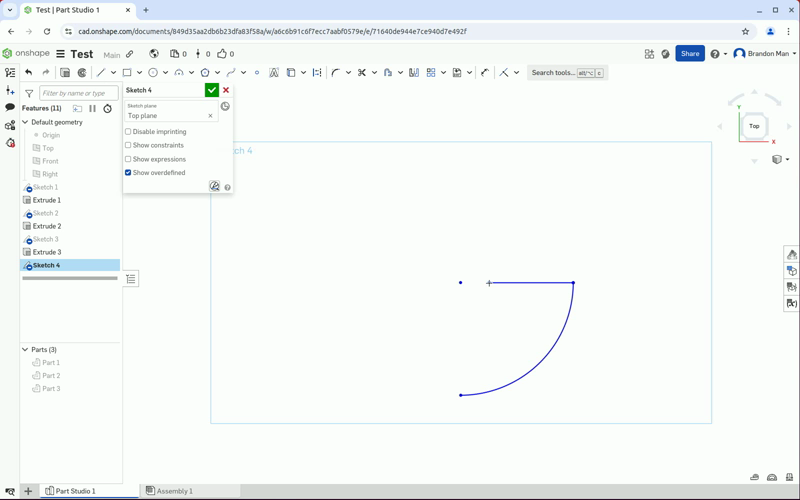
mouse_move(489, 282)
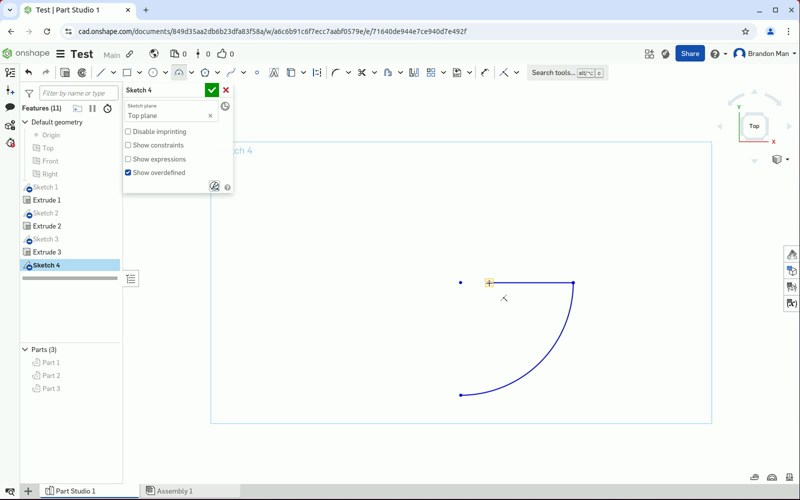
click(489, 282)
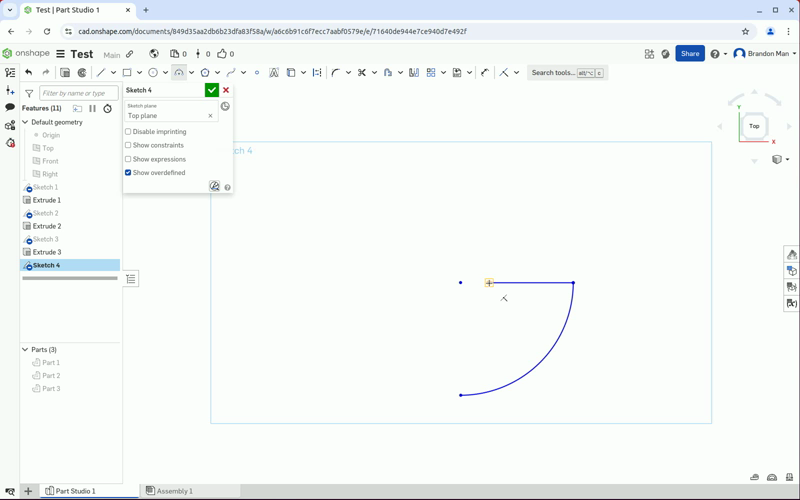
key_down(shift)
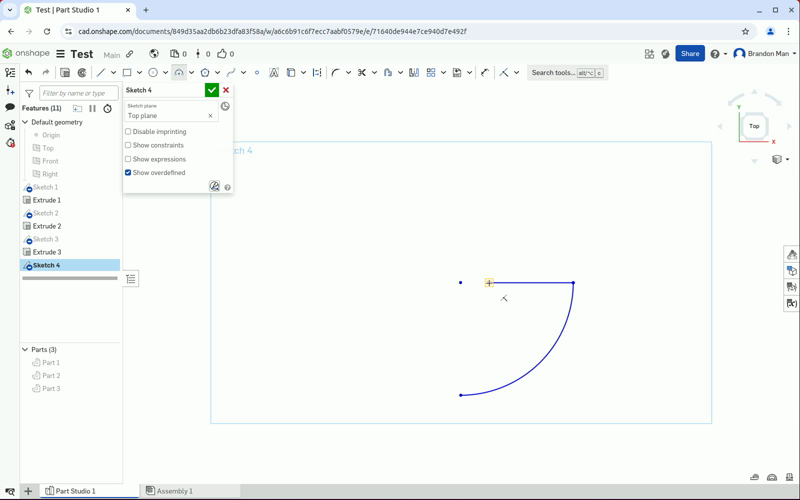
mouse_move(460, 311)
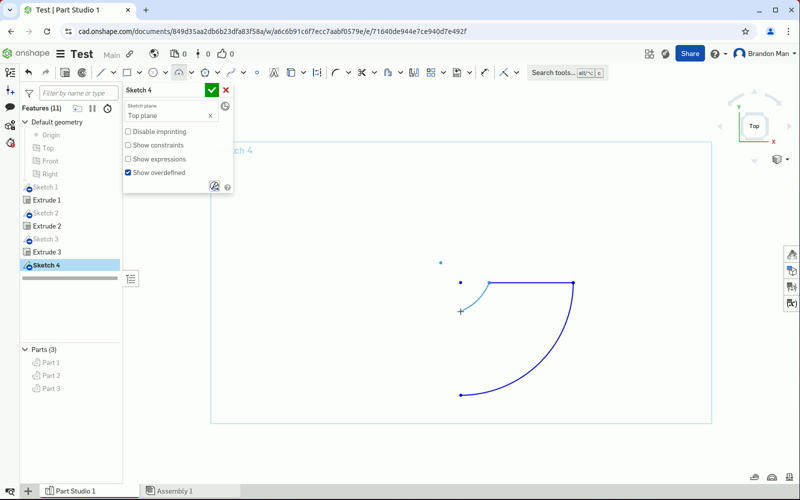
click(460, 311)
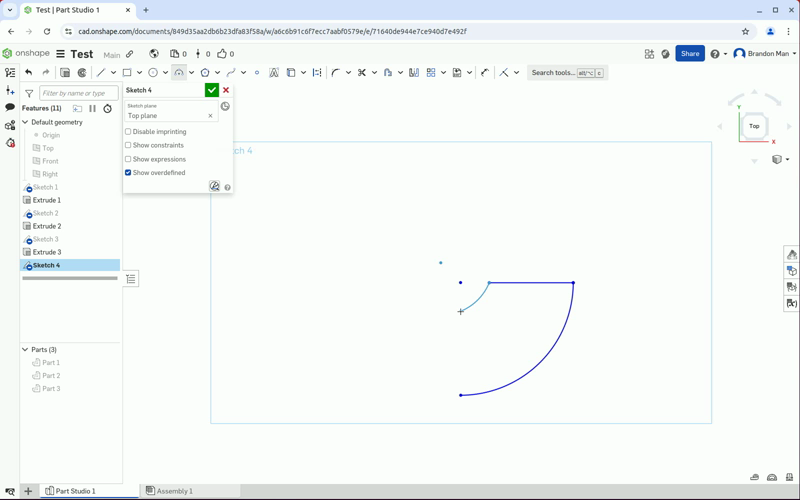
mouse_move(480, 303)
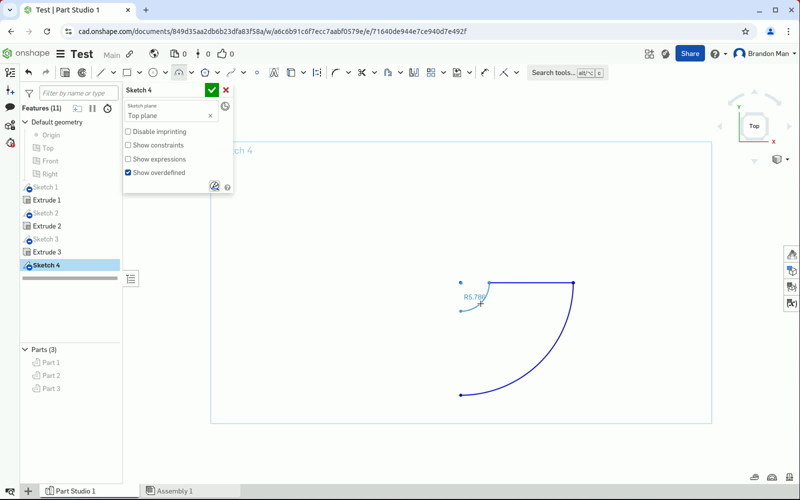
click(480, 303)
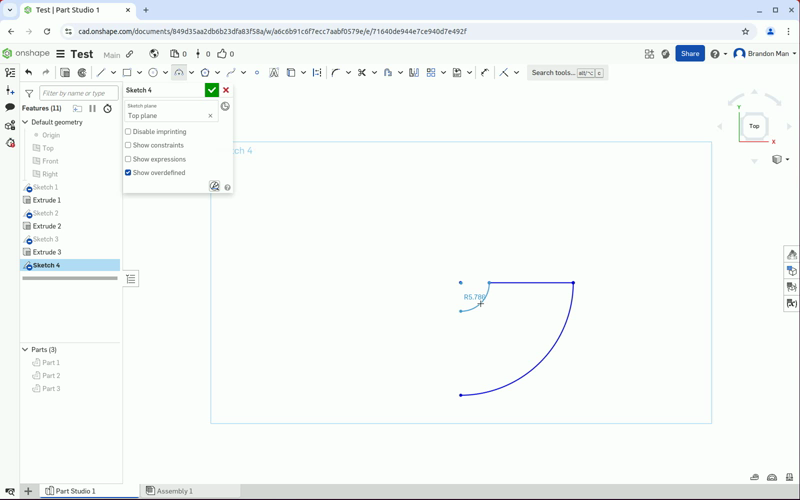
key_up(shift)
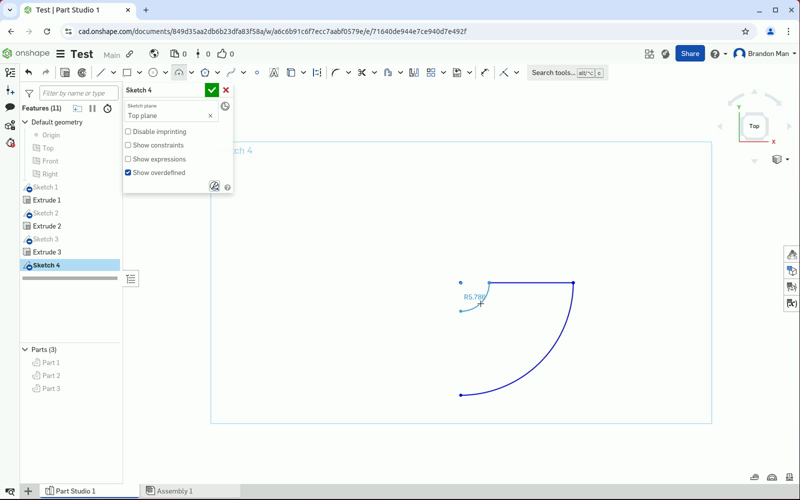
key(esc)
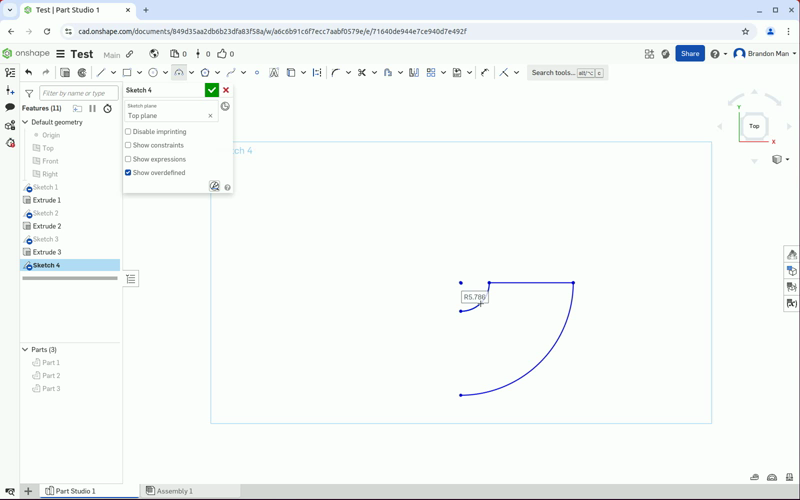
key(l)
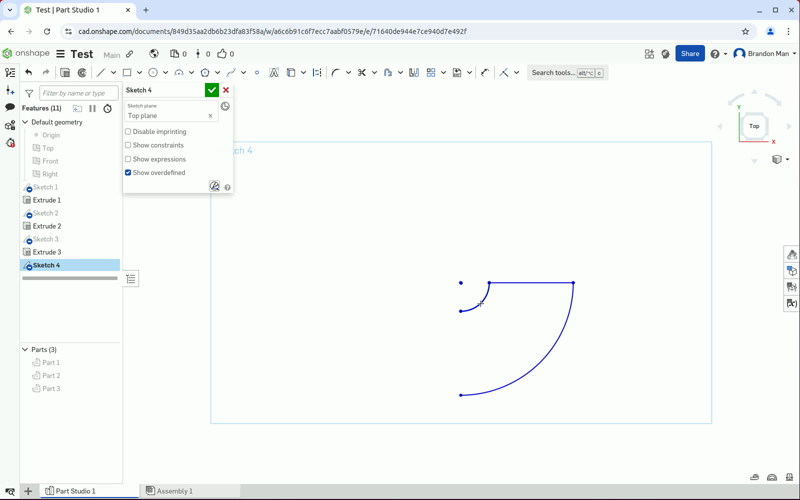
mouse_move(460, 311)
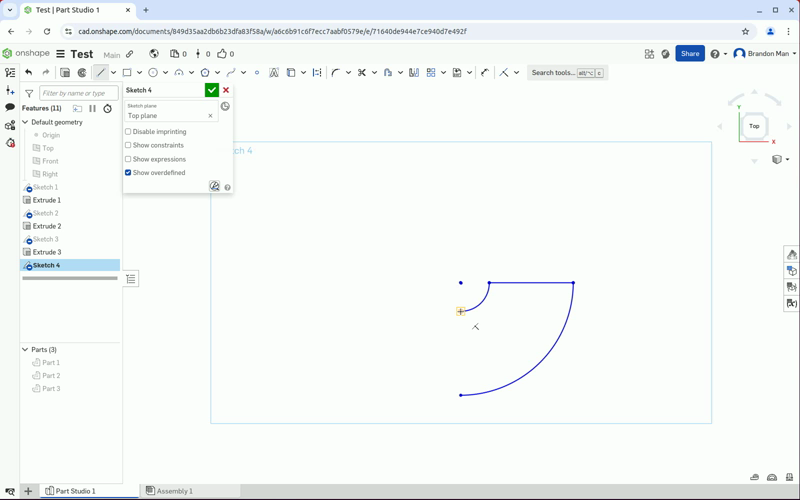
click(460, 311)
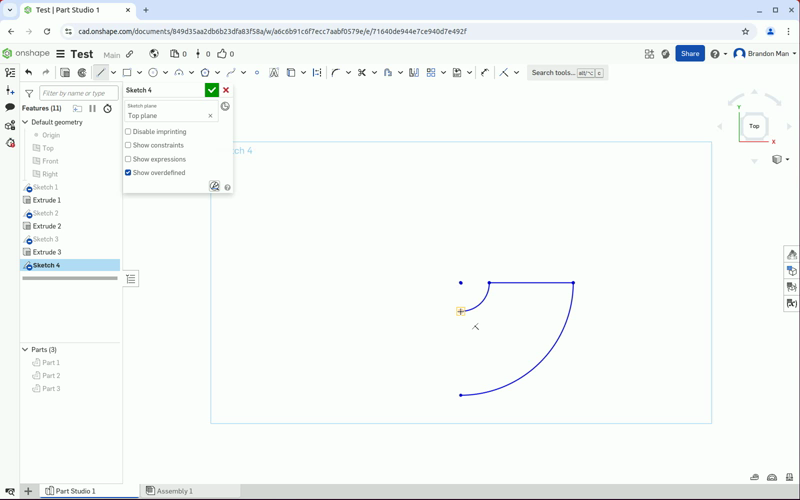
key_down(shift)
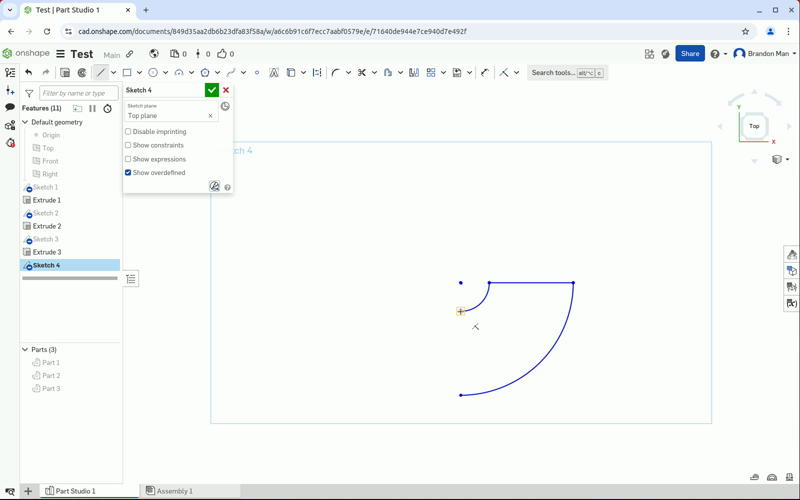
mouse_move(460, 395)
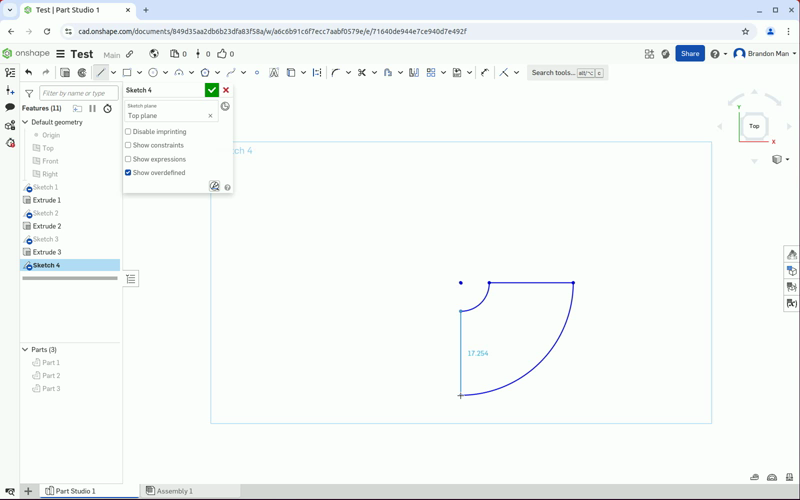
key_up(shift)
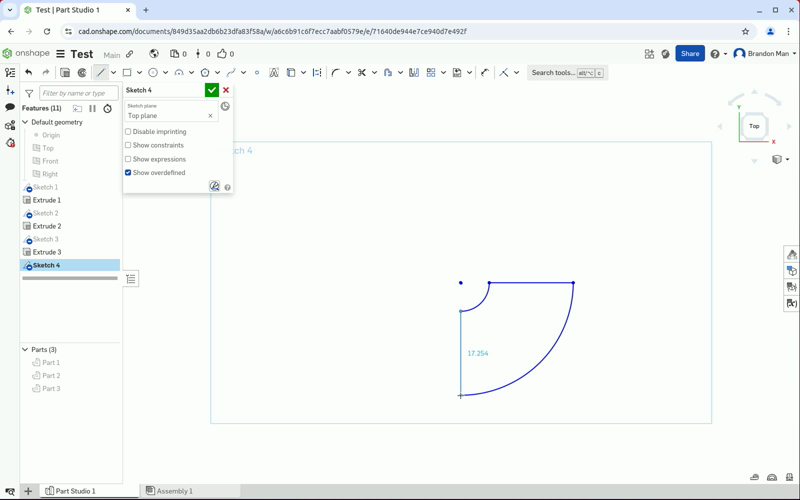
click(460, 395)
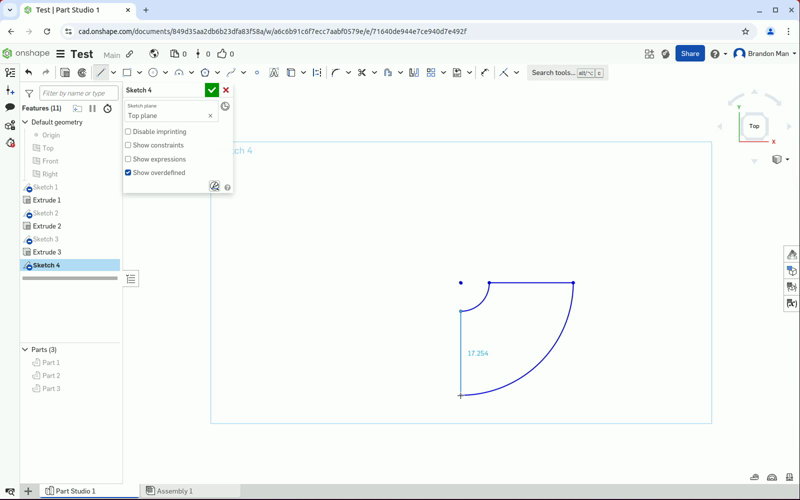
key(esc)
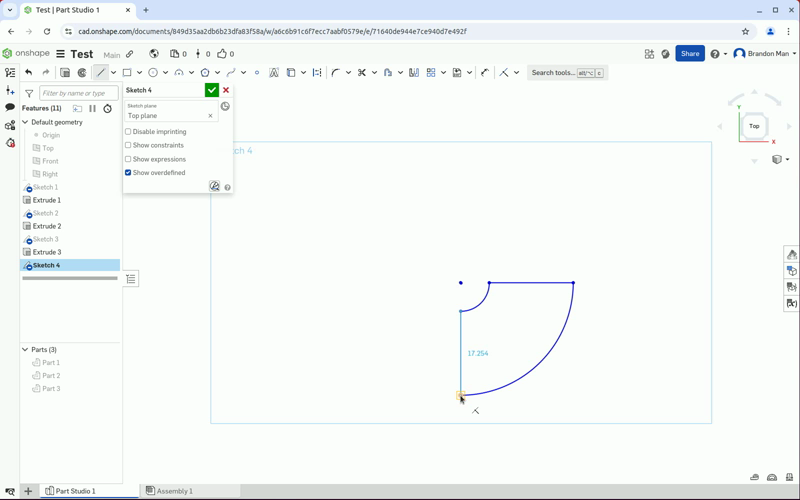
mouse_move(510, 329)
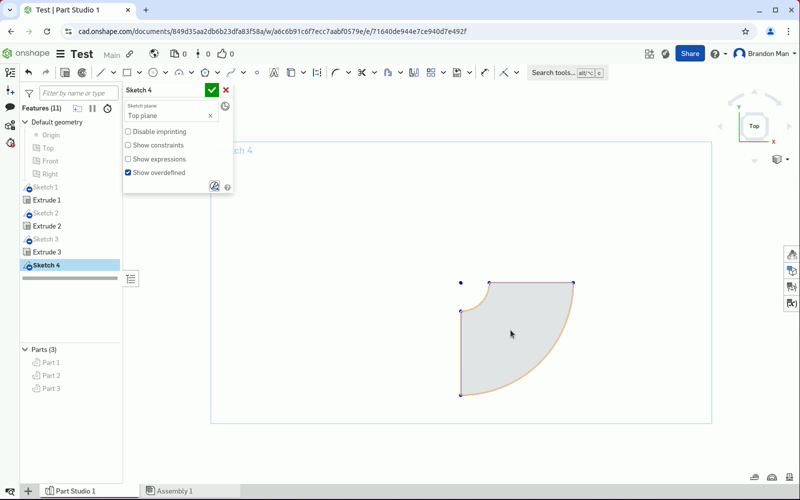
scroll(6)
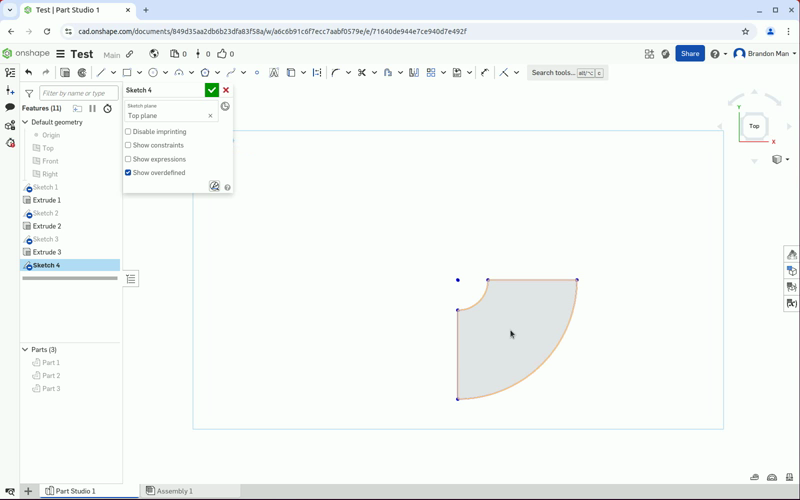
scroll(6)
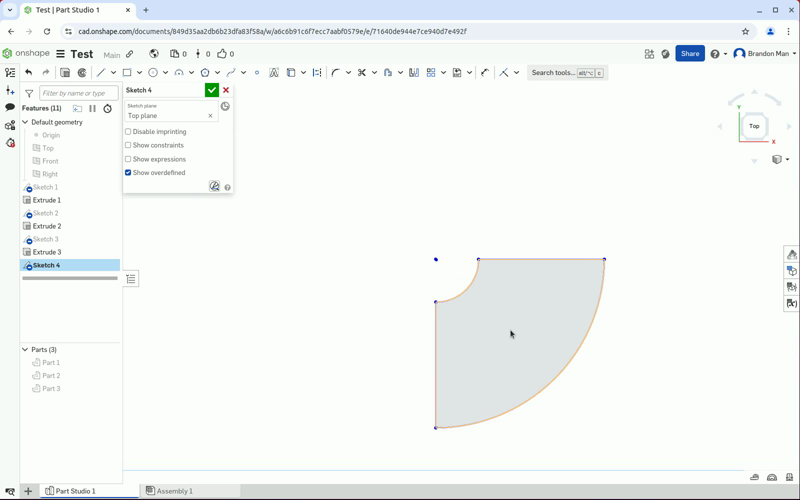
scroll(6)
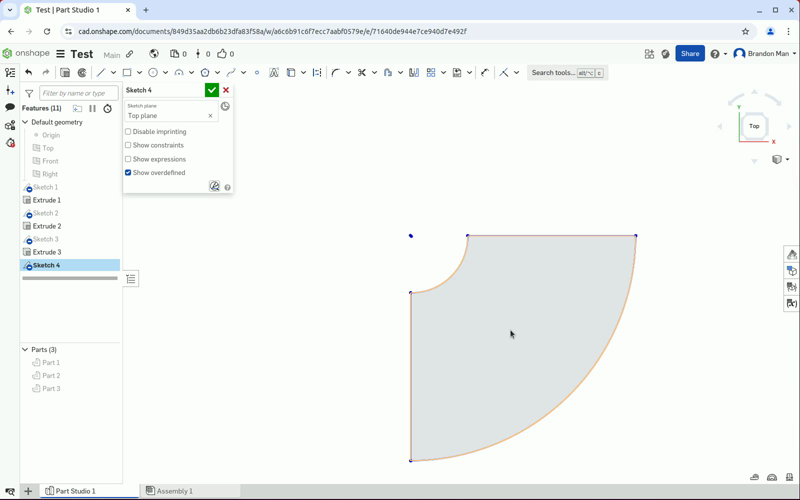
scroll(6)
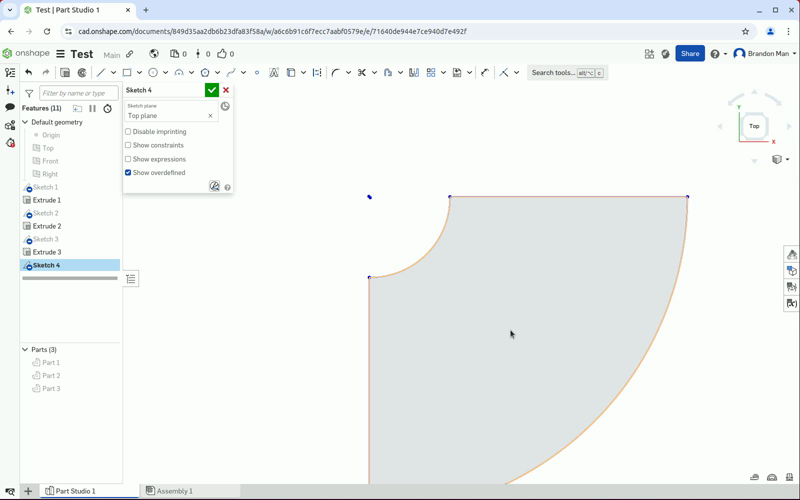
scroll(6)
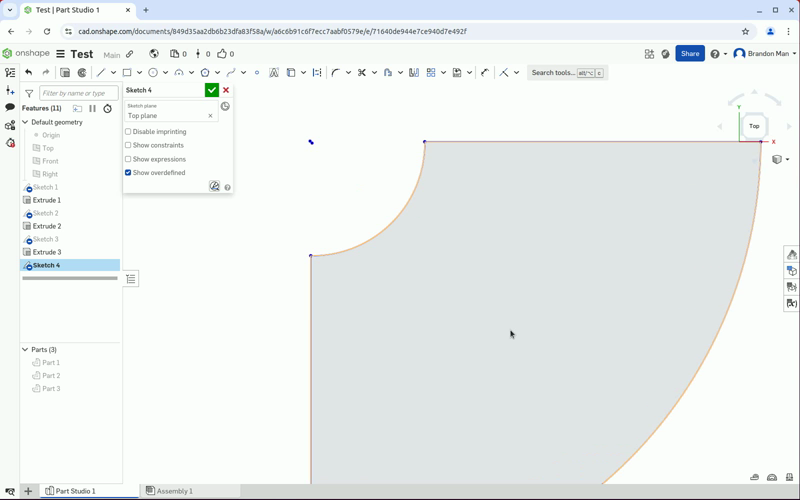
scroll(6)
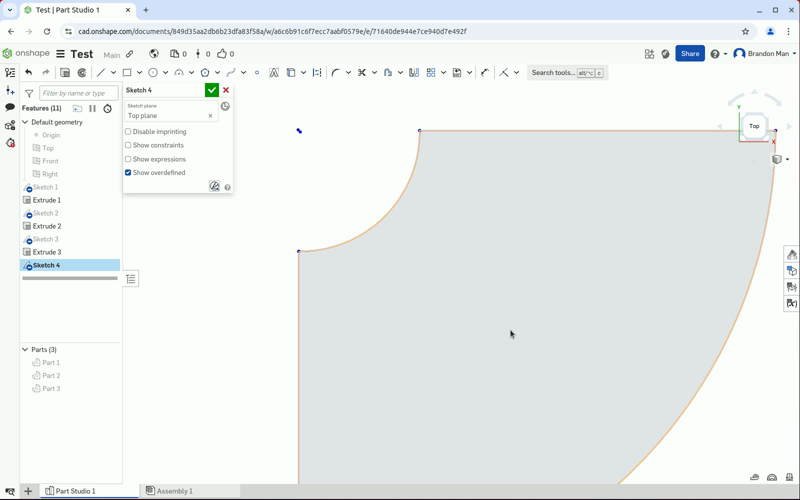
scroll(6)
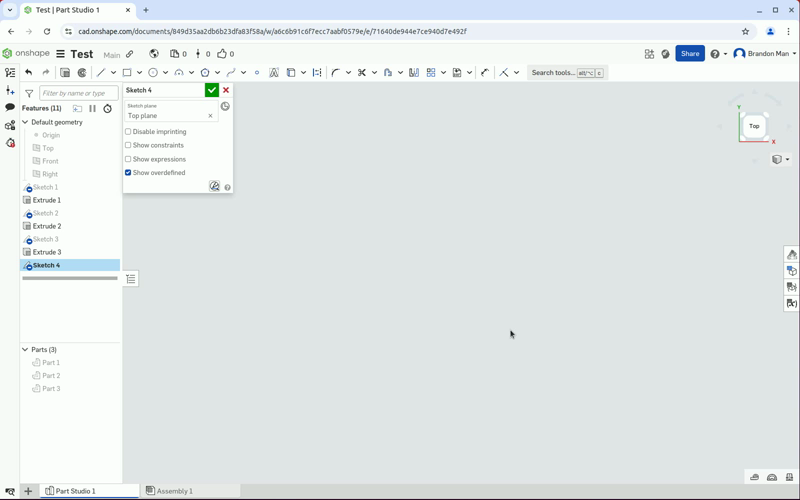
click(510, 329)
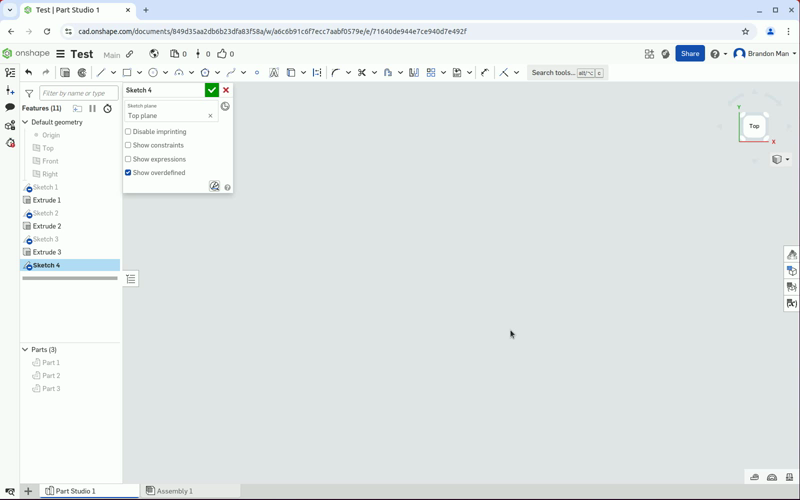
scroll(-6)
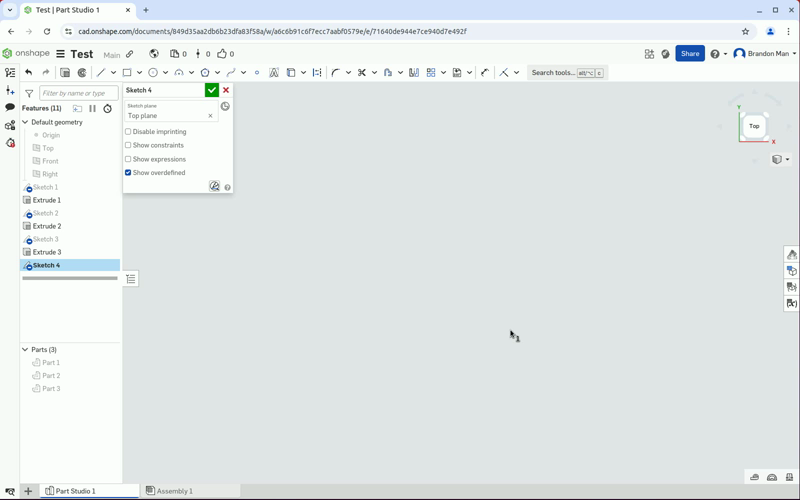
scroll(-6)
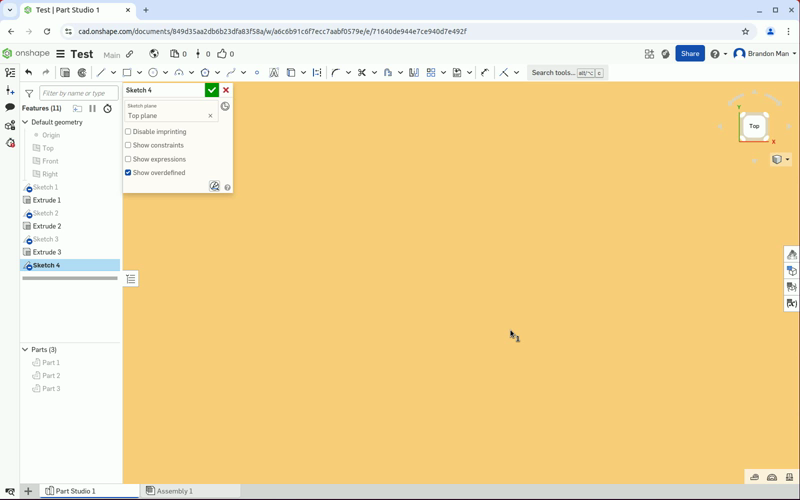
scroll(-6)
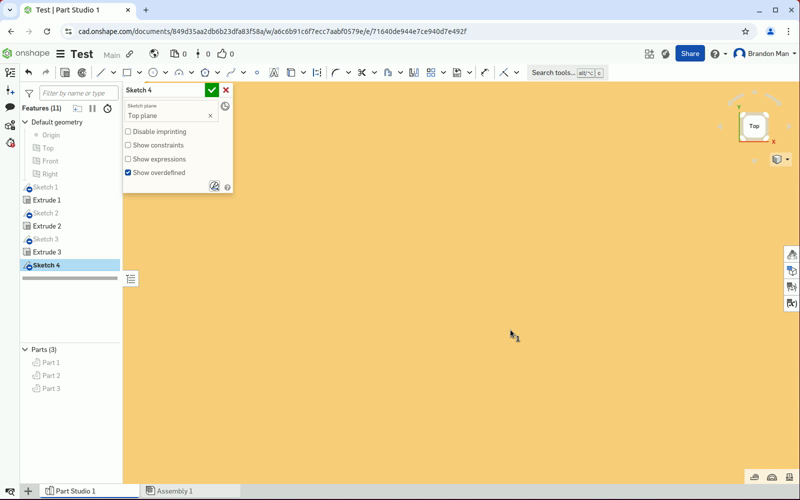
scroll(-6)
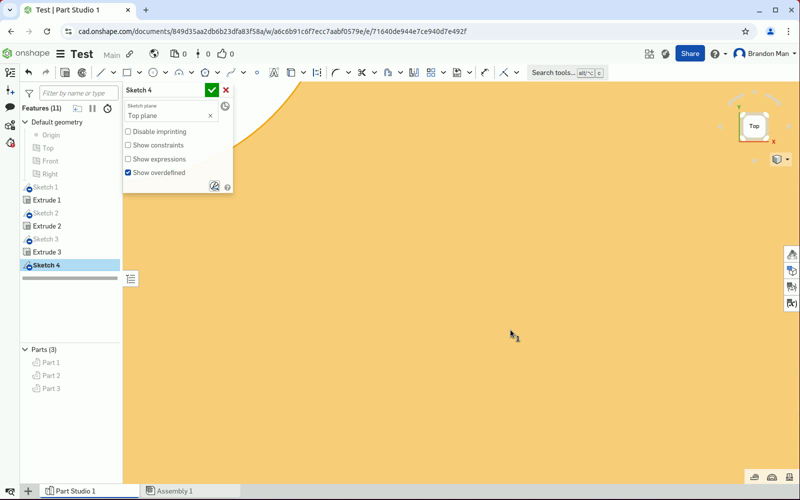
scroll(-6)
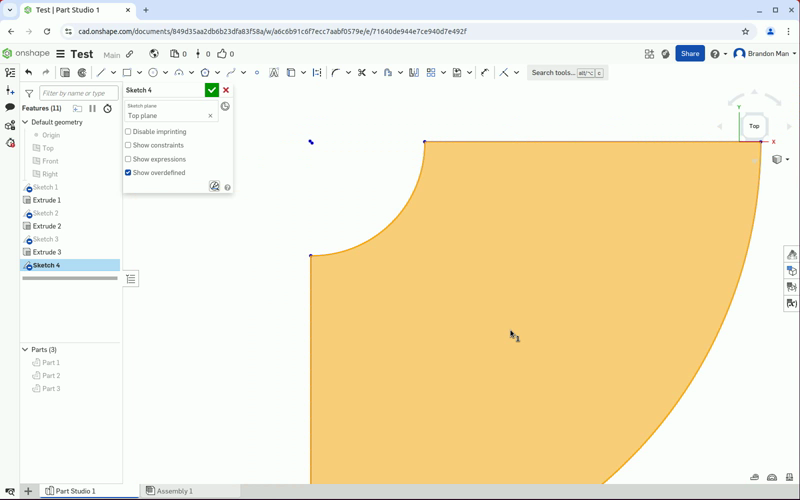
scroll(-6)
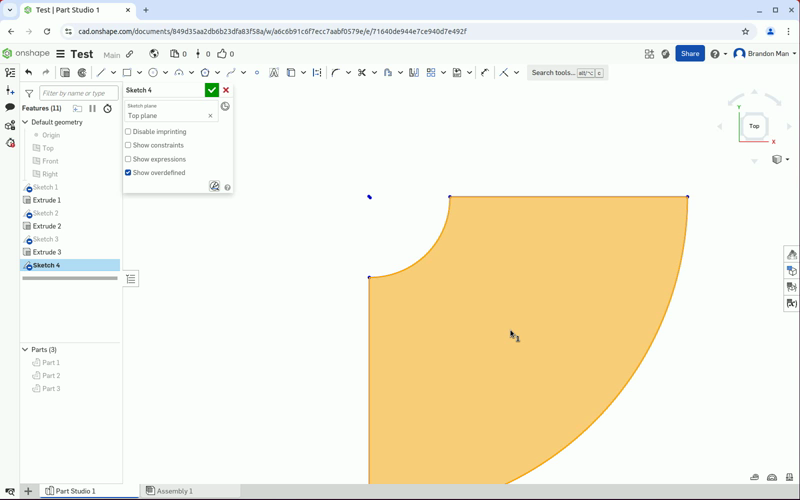
scroll(-6)
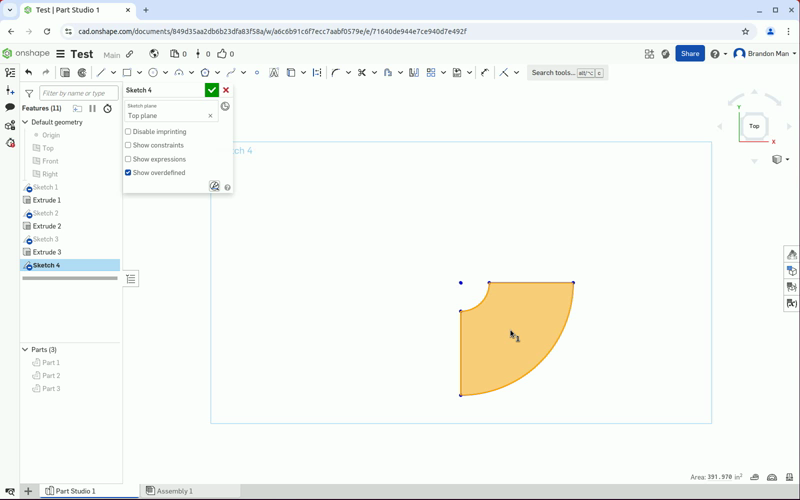
mouse_move(73, 352)
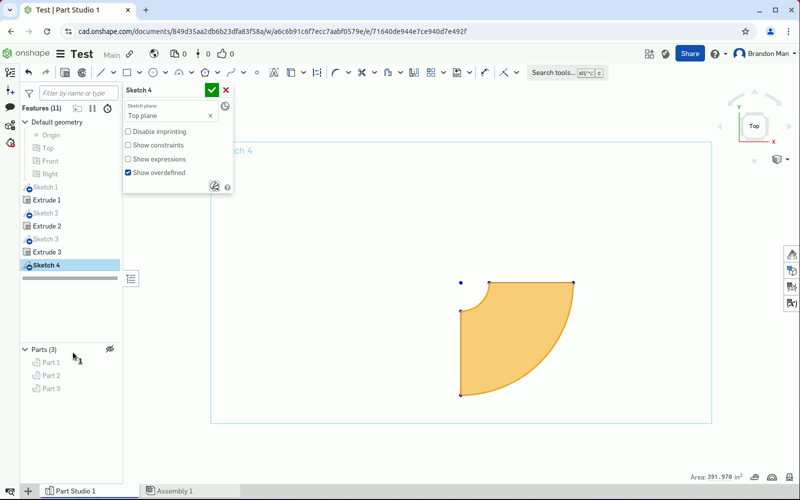
key(shift+y)
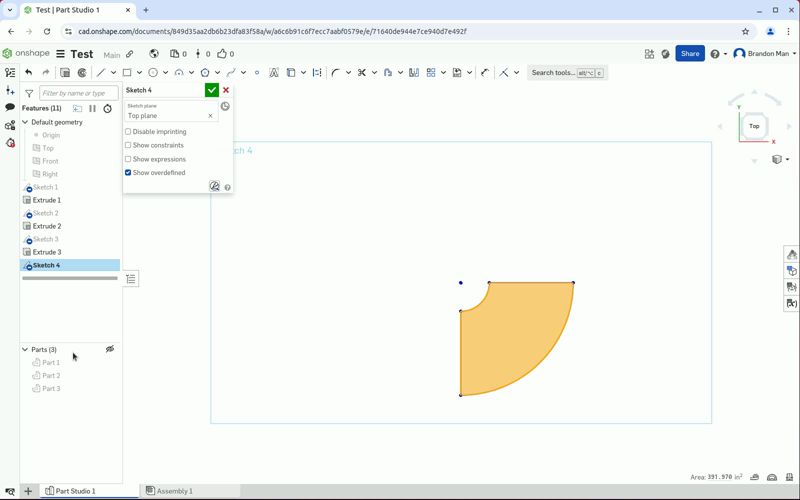
key(shift+e)
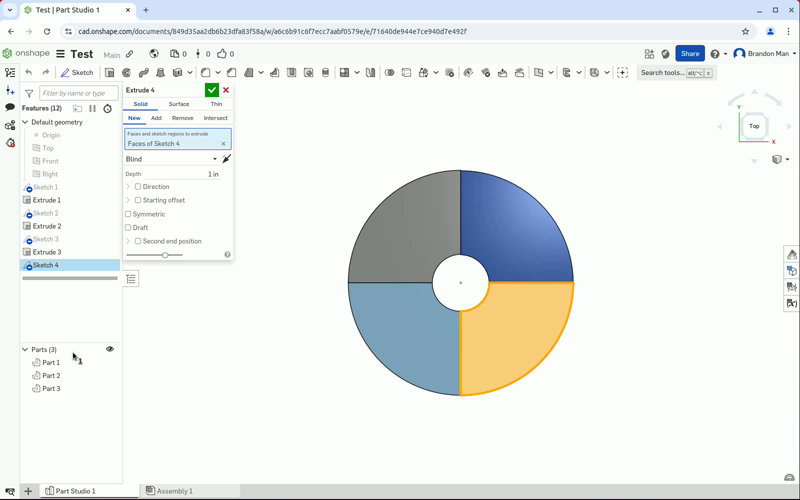
mouse_move(143, 106)
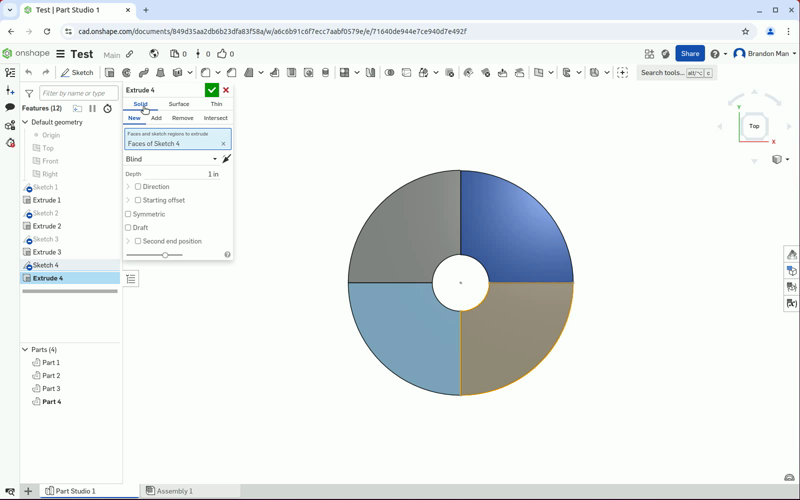
click(143, 106)
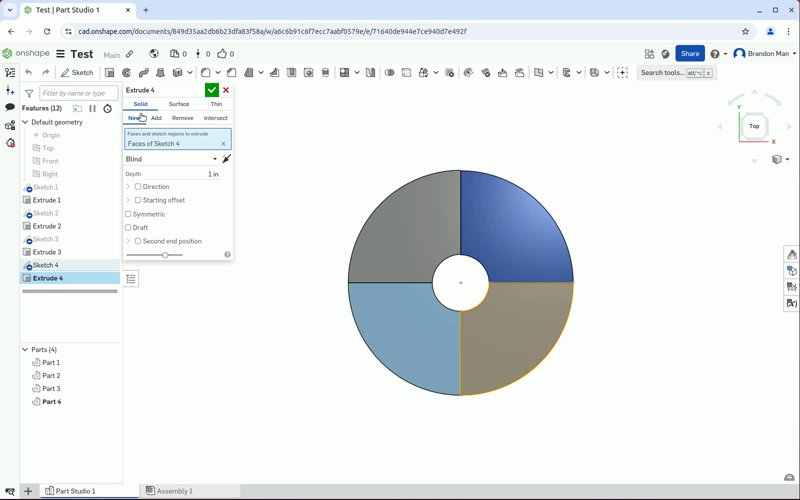
mouse_move(137, 120)
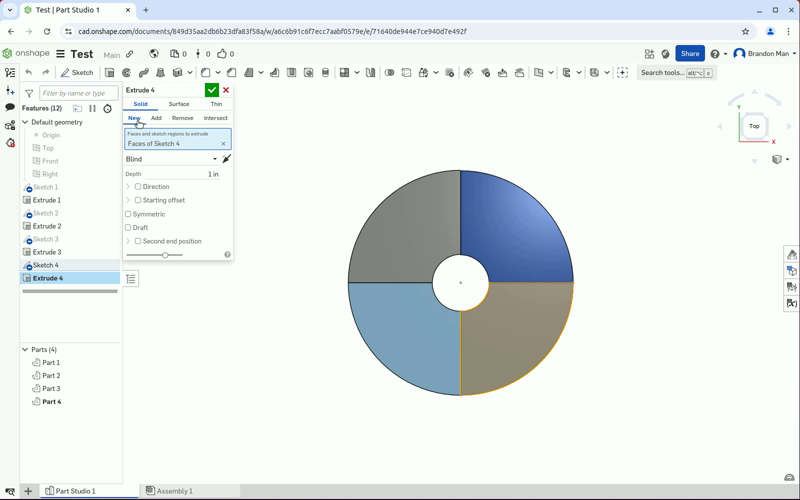
click(137, 120)
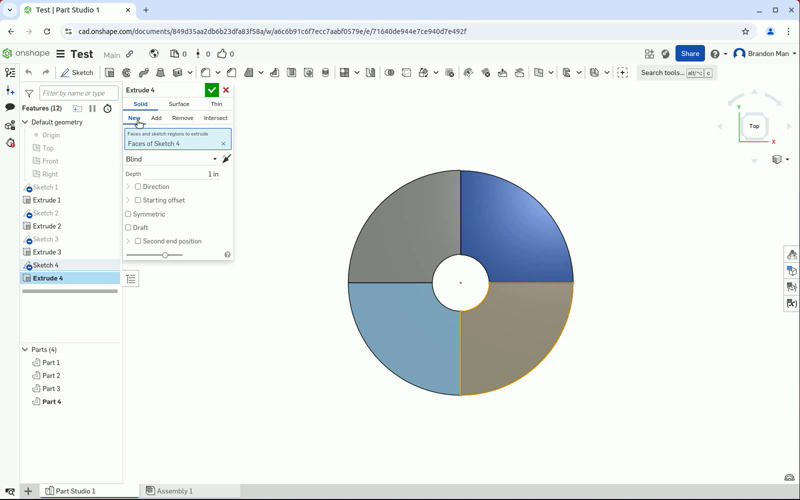
key(tab, 4)
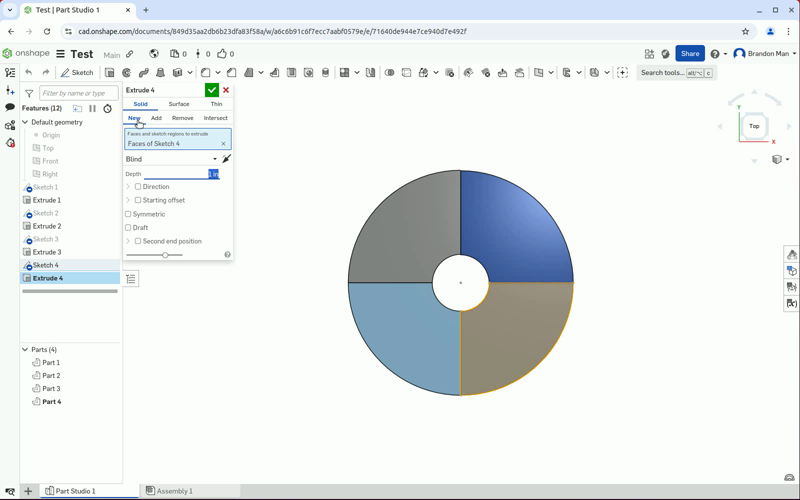
text(7.462)
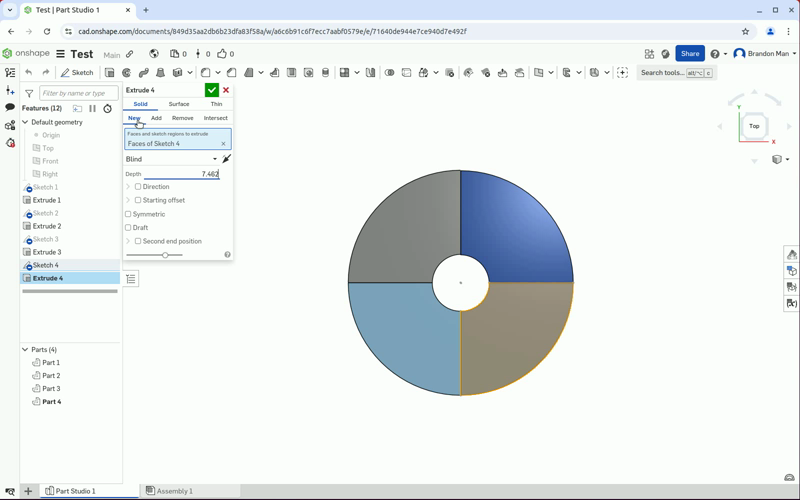
key(enter)
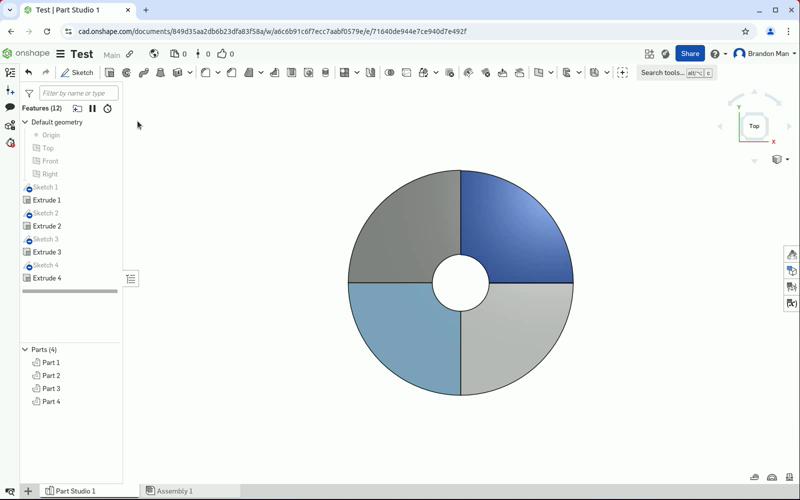
key(shift+h)
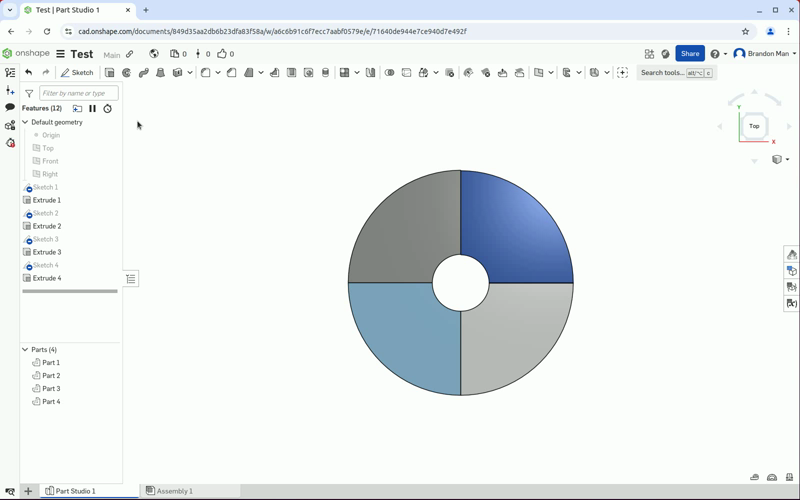
key(shift+h)
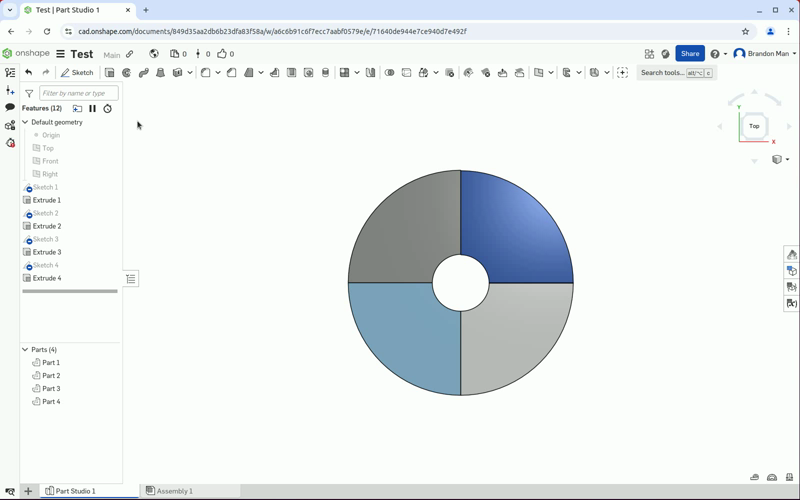
mouse_move(73, 189)
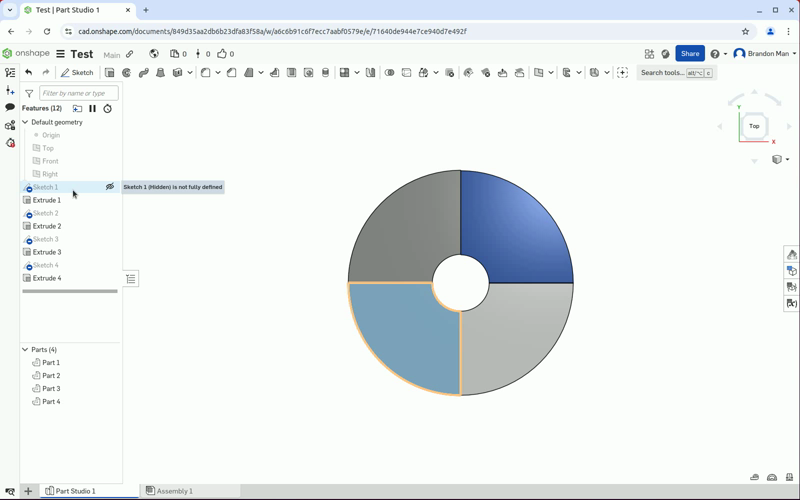
click(73, 189)
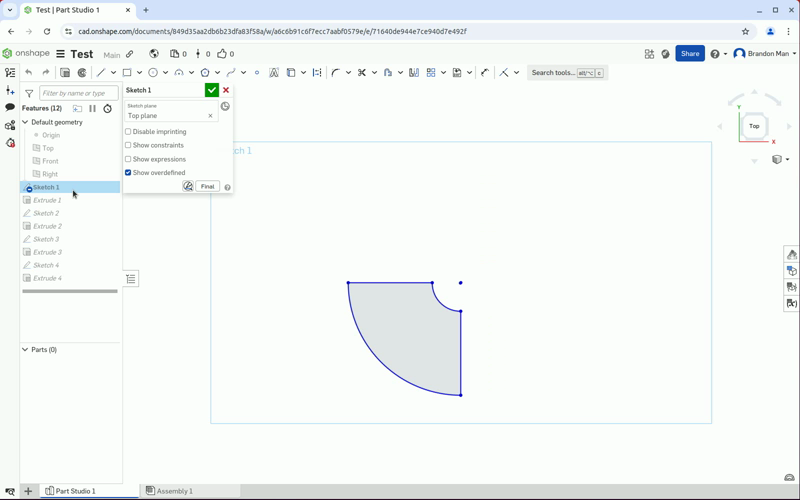
mouse_move(229, 92)
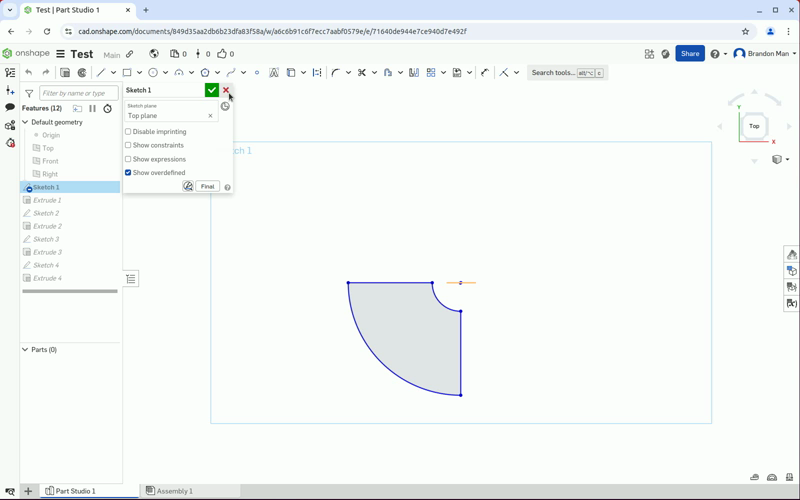
click(229, 92)
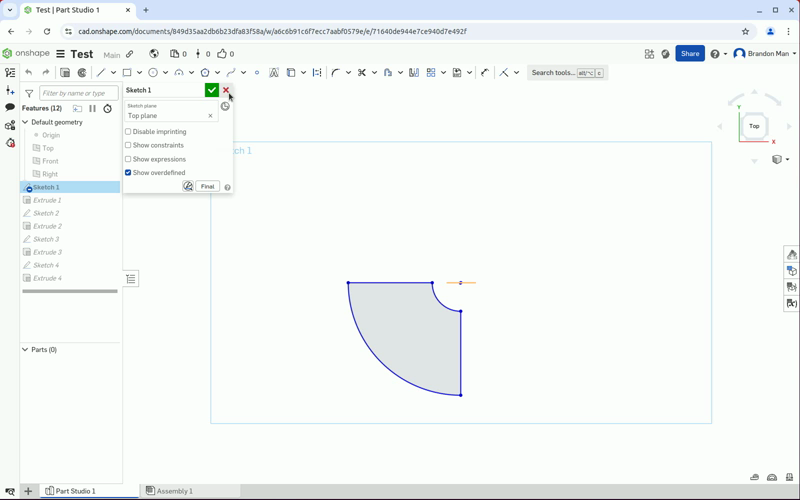
key(shift+s)
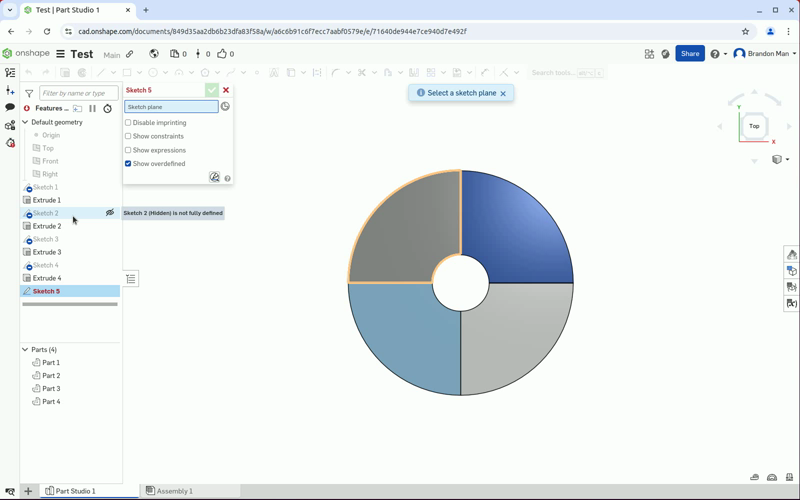
scroll(3)
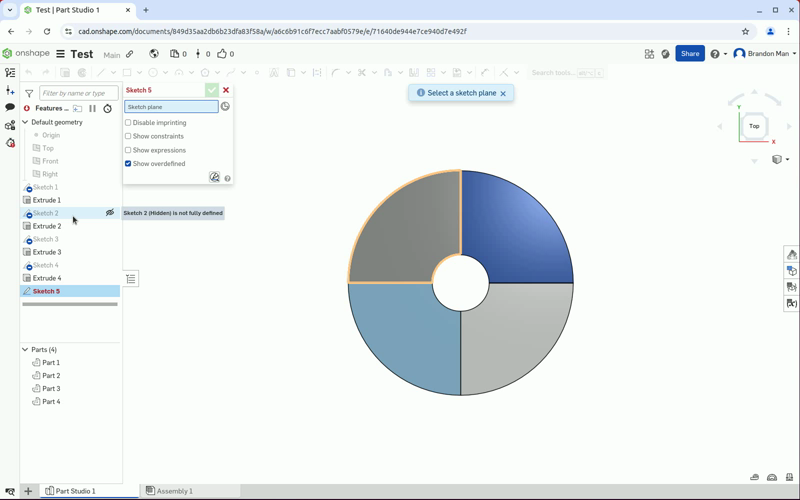
mouse_move(73, 150)
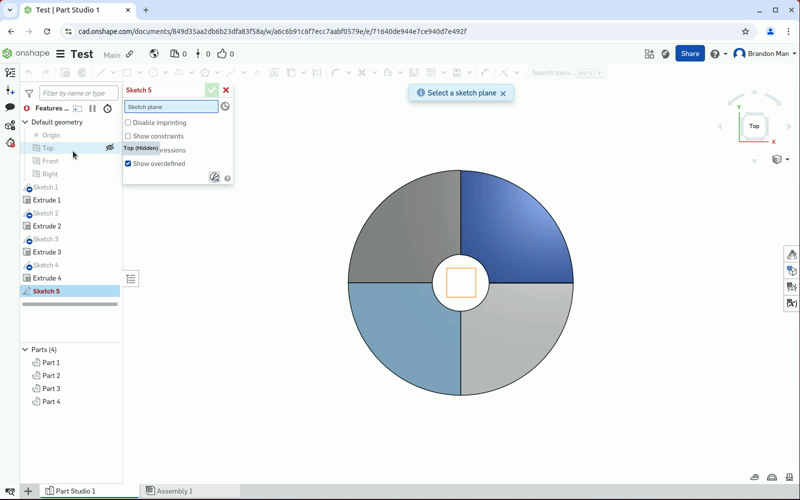
click(73, 150)
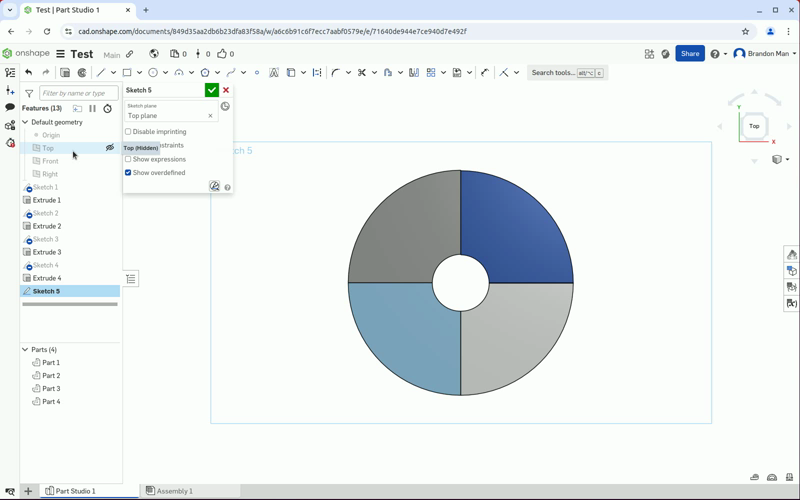
mouse_move(73, 352)
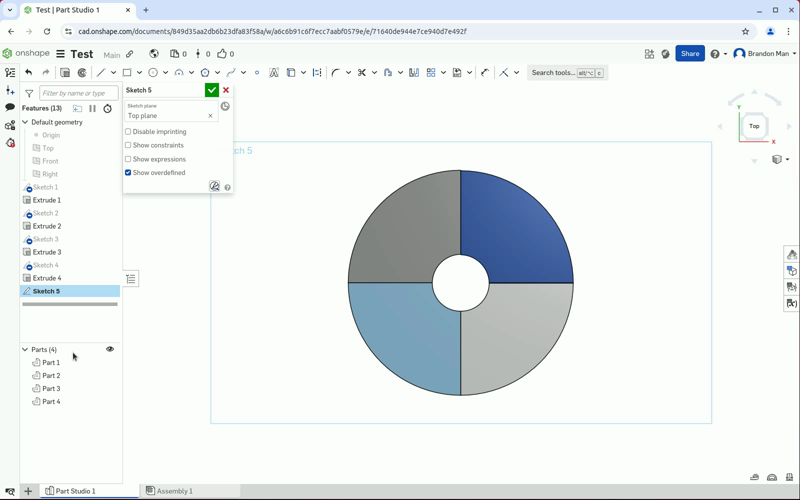
key(y)
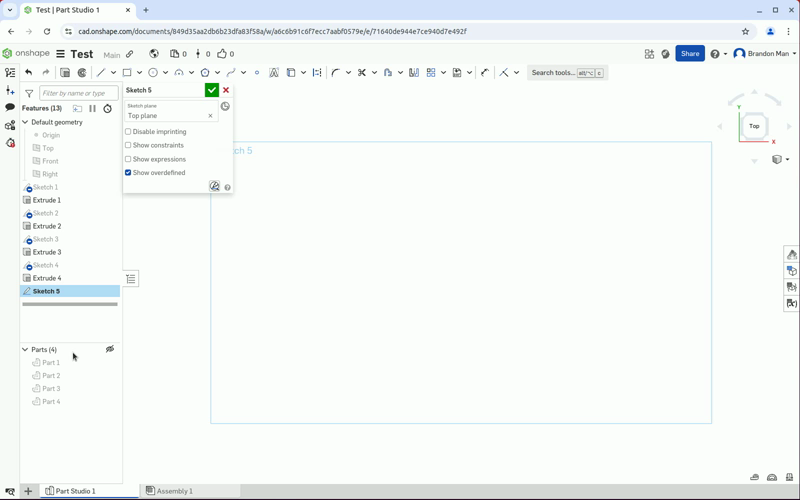
key(a)
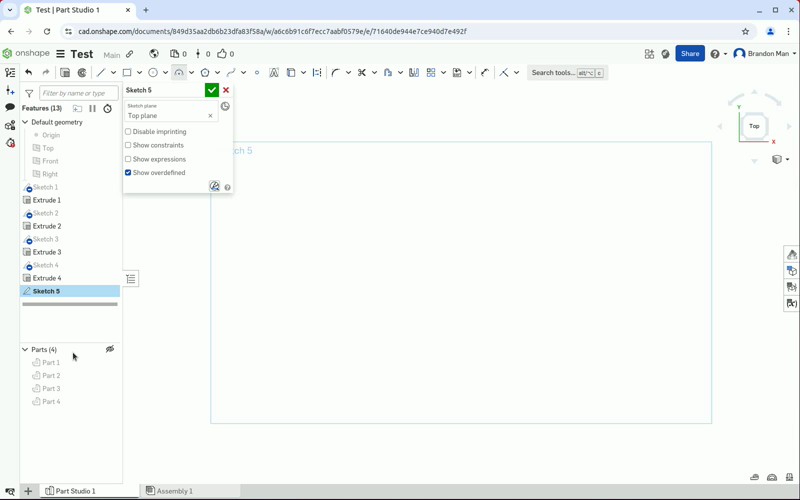
key_down(shift)
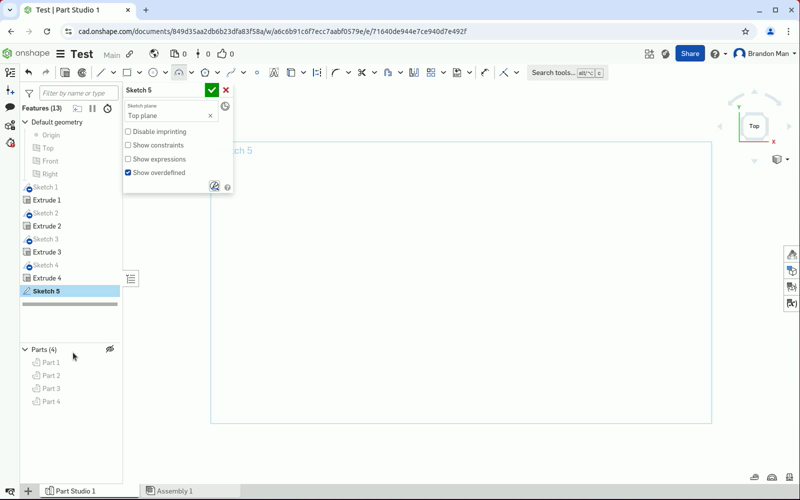
mouse_move(460, 254)
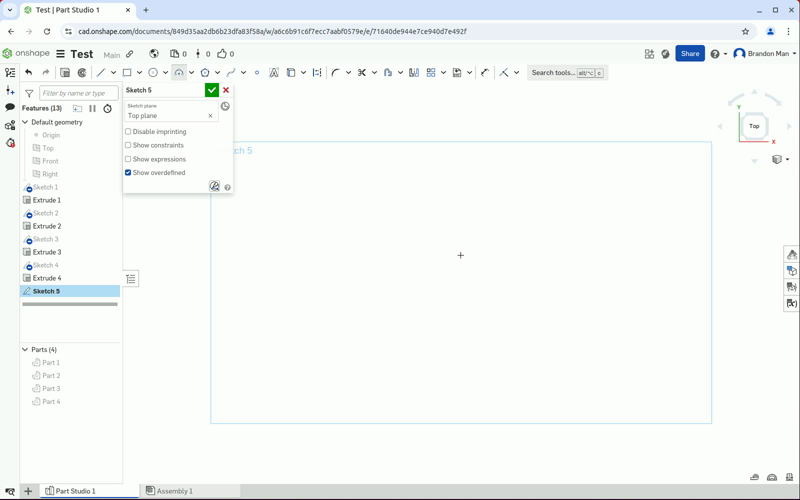
click(460, 254)
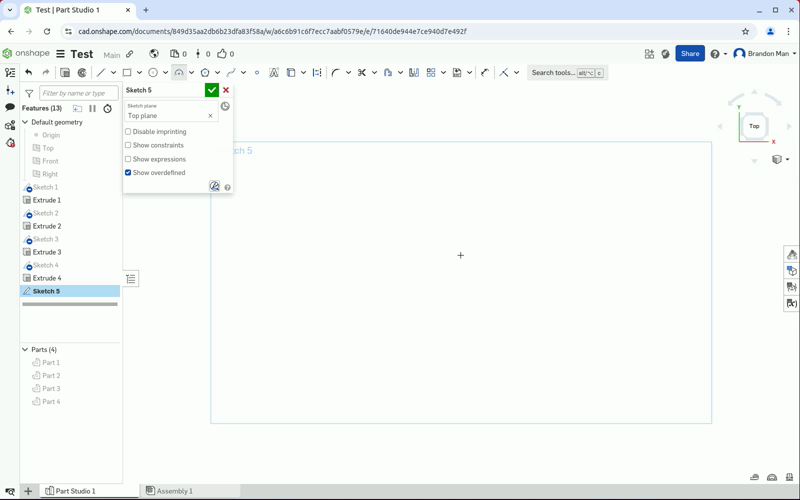
key_up(shift)
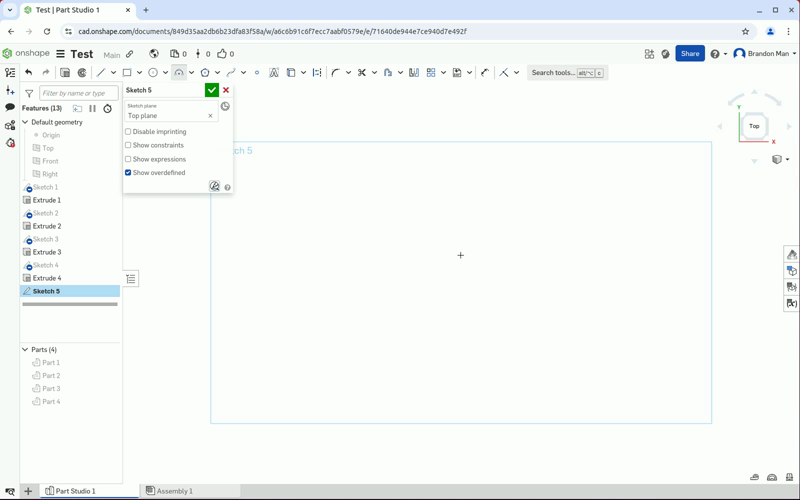
key_down(shift)
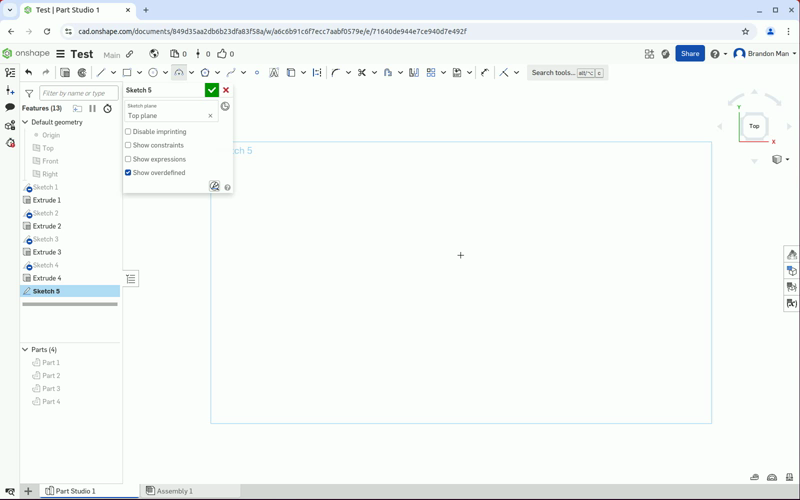
mouse_move(489, 283)
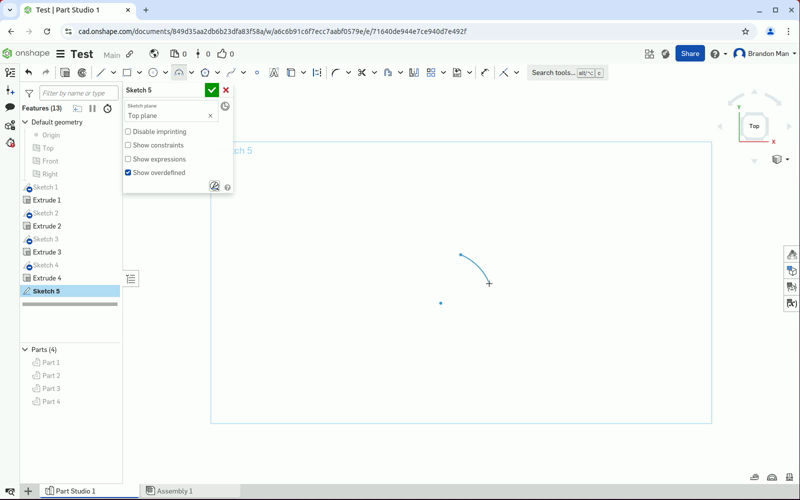
click(489, 283)
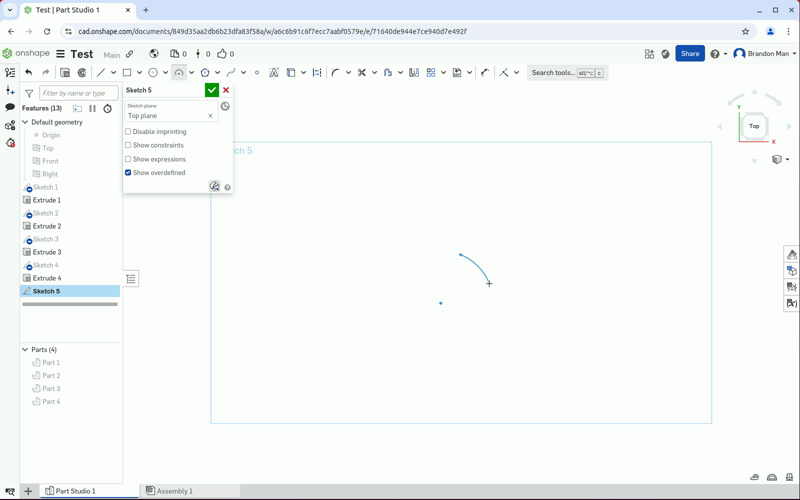
mouse_move(480, 263)
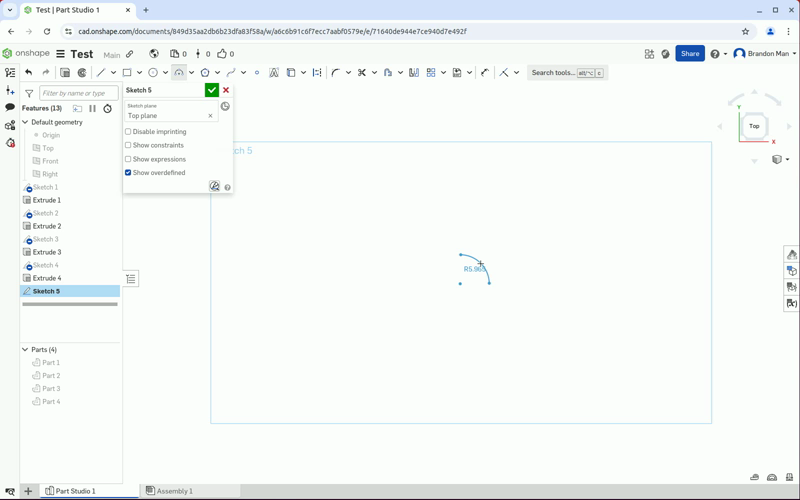
click(480, 263)
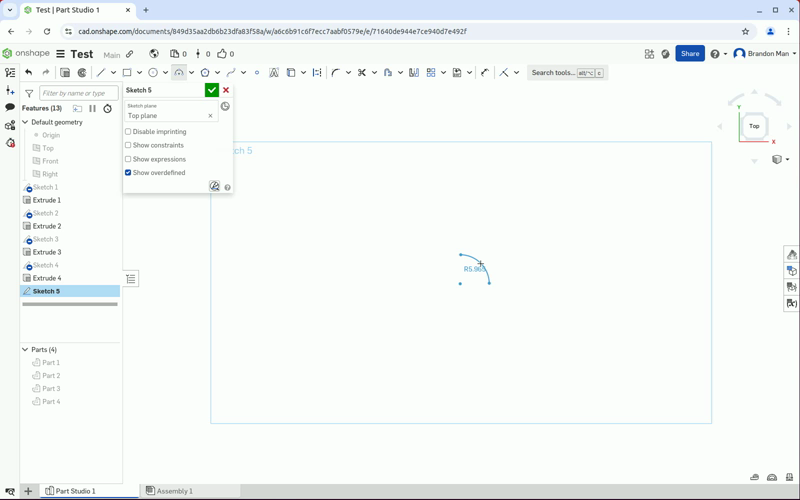
key_up(shift)
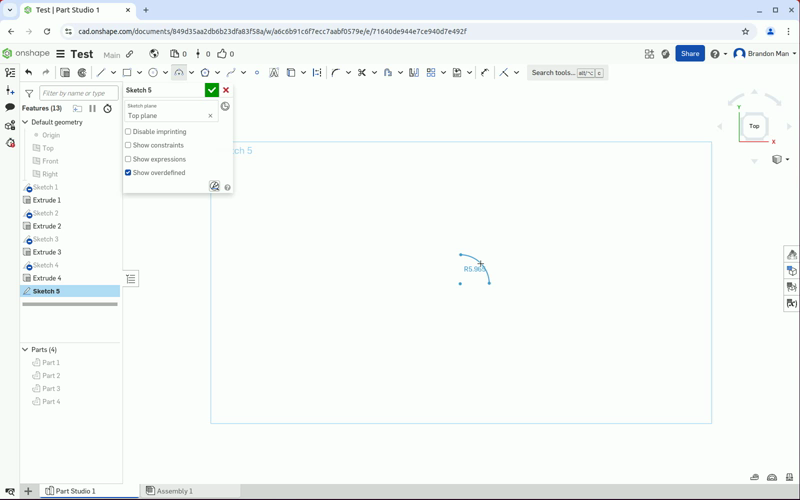
key(esc)
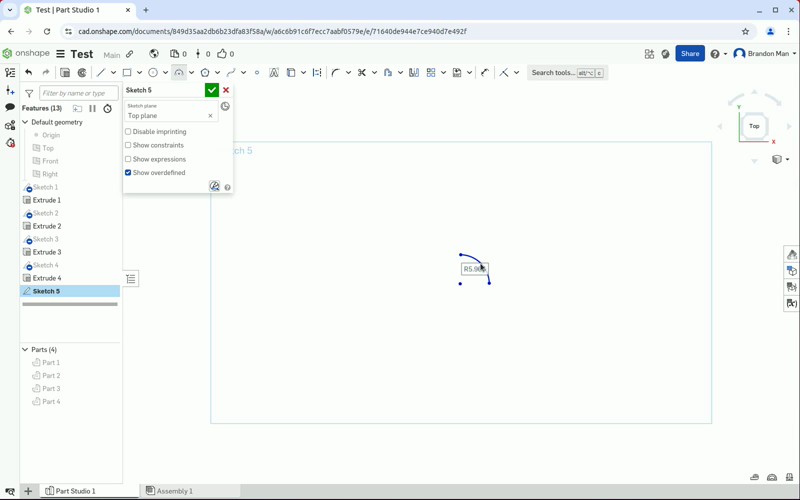
key(l)
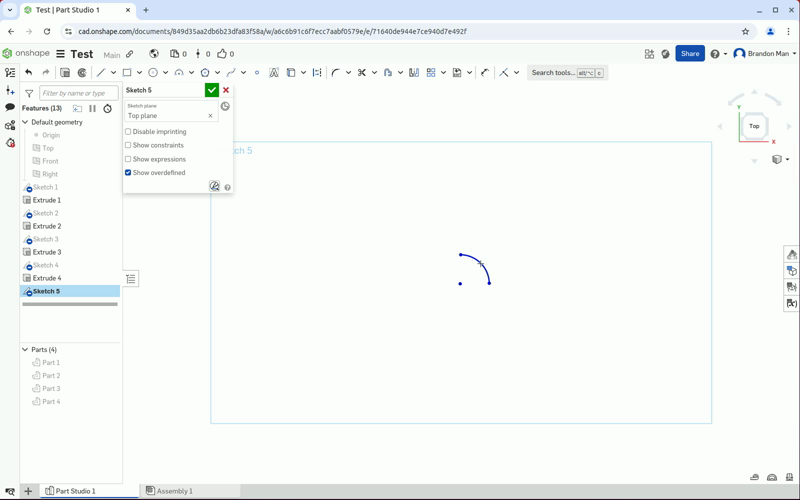
mouse_move(489, 283)
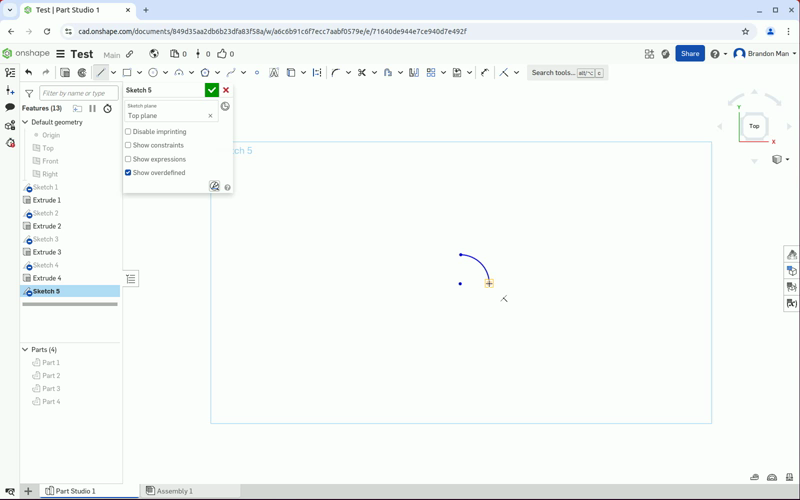
click(489, 283)
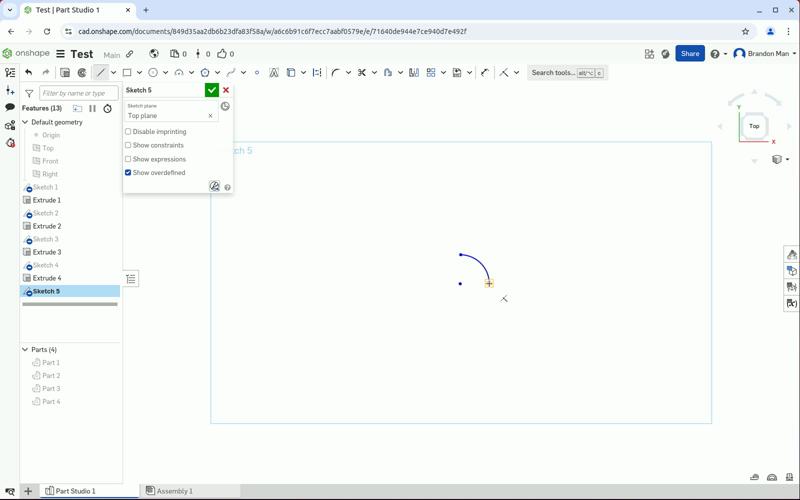
key_down(shift)
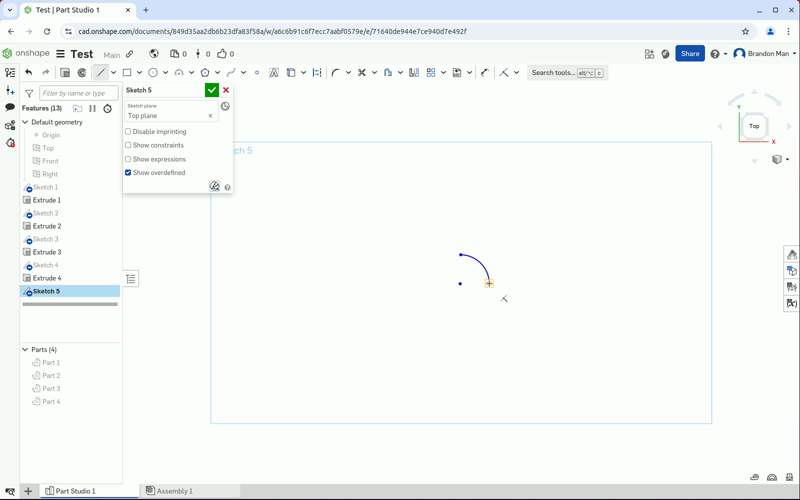
mouse_move(573, 283)
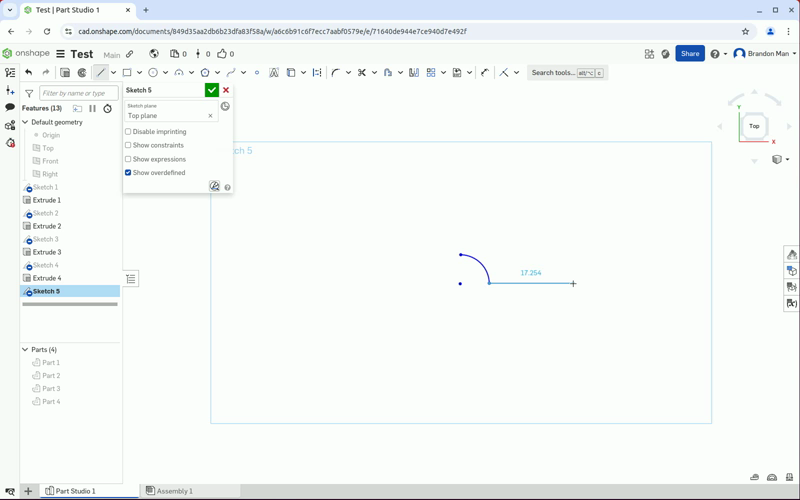
click(573, 283)
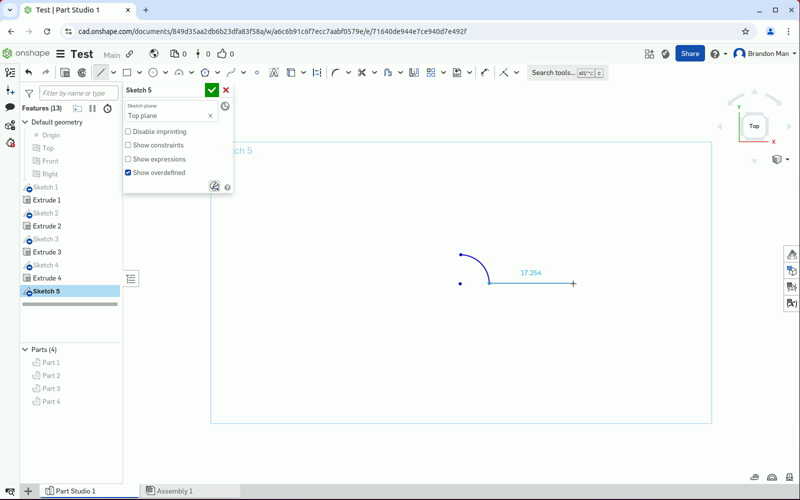
key_up(shift)
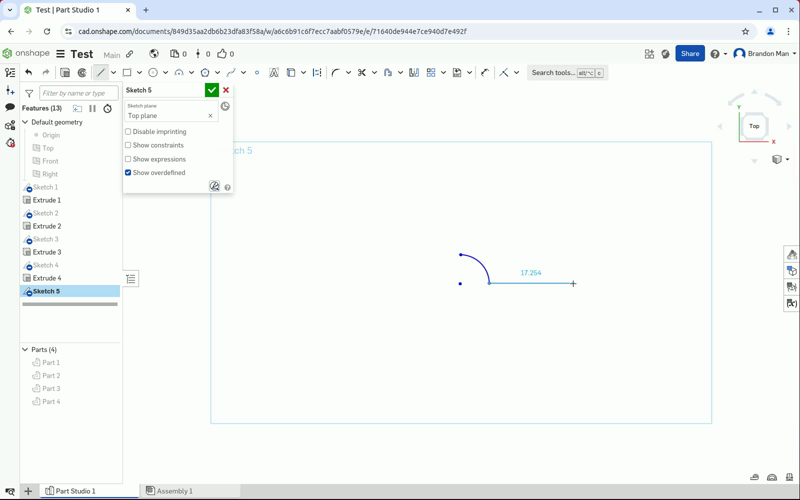
key(esc)
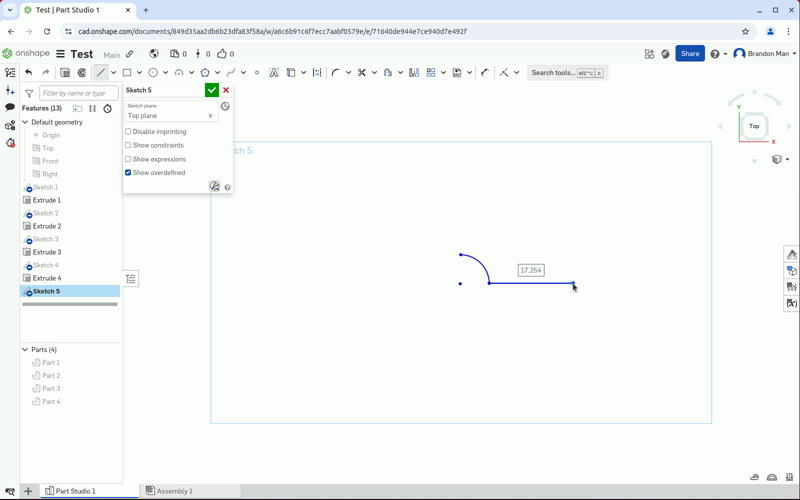
key(a)
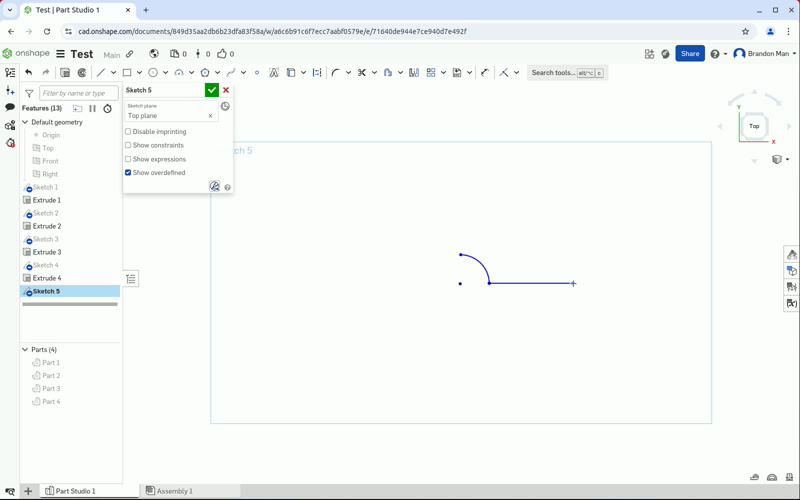
mouse_move(573, 283)
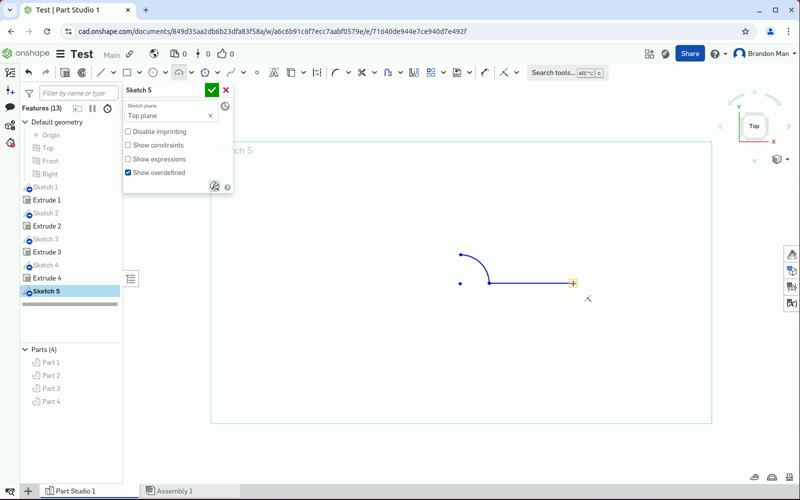
click(573, 283)
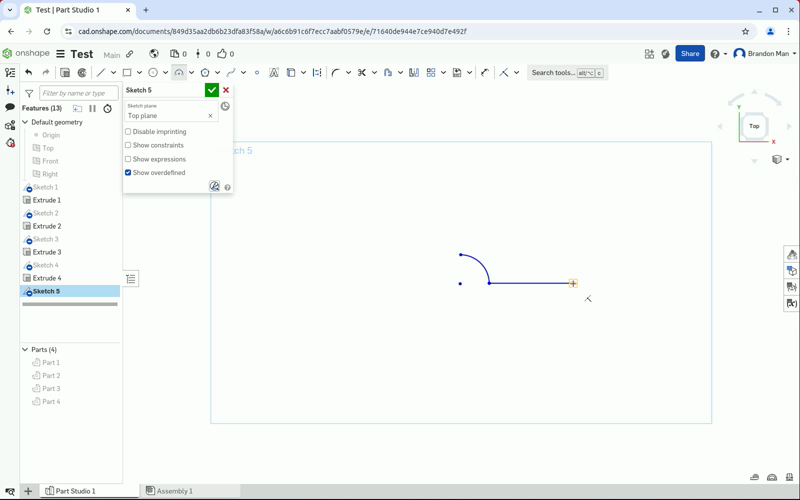
key_down(shift)
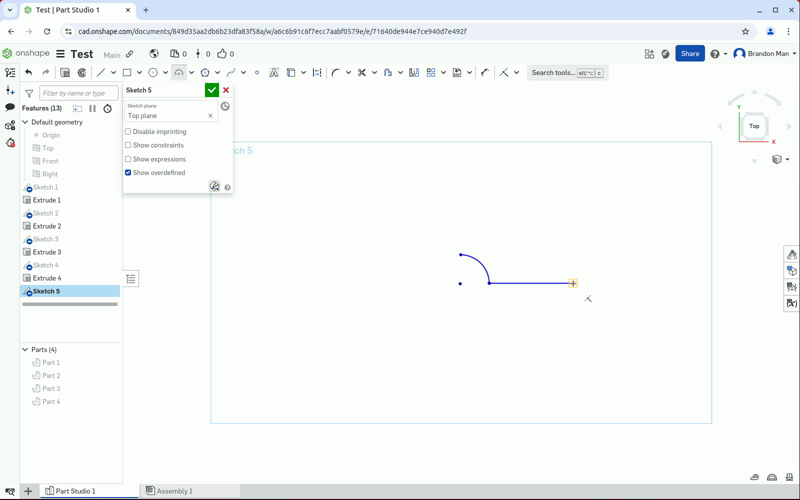
mouse_move(460, 170)
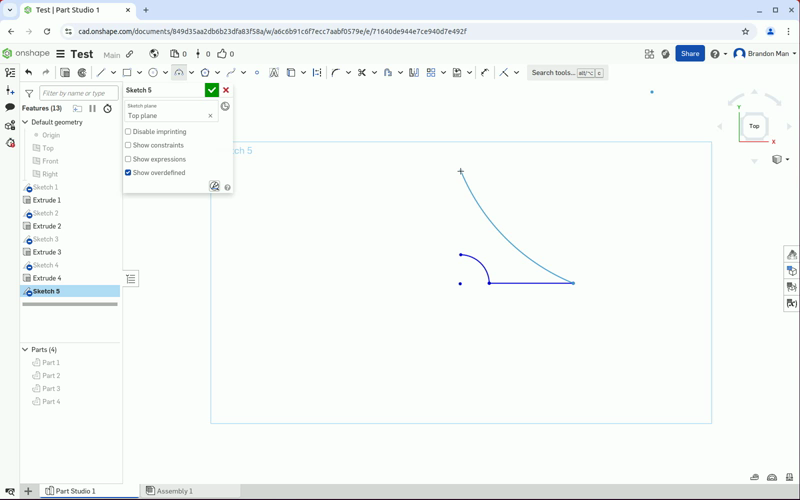
click(460, 170)
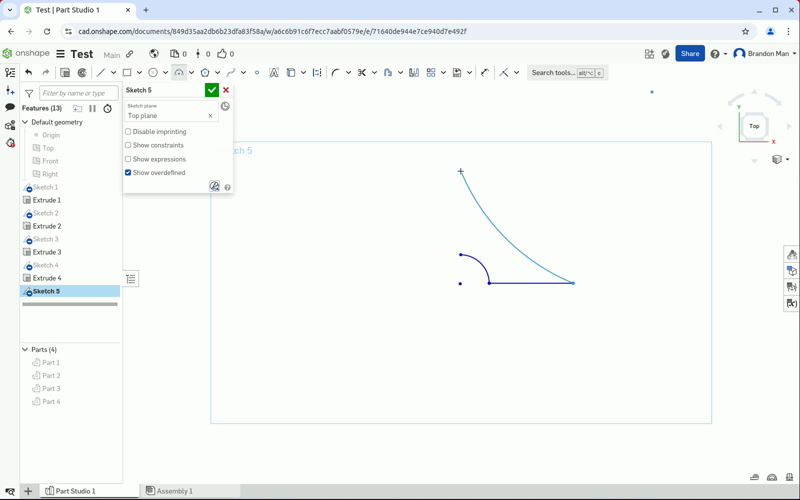
mouse_move(540, 203)
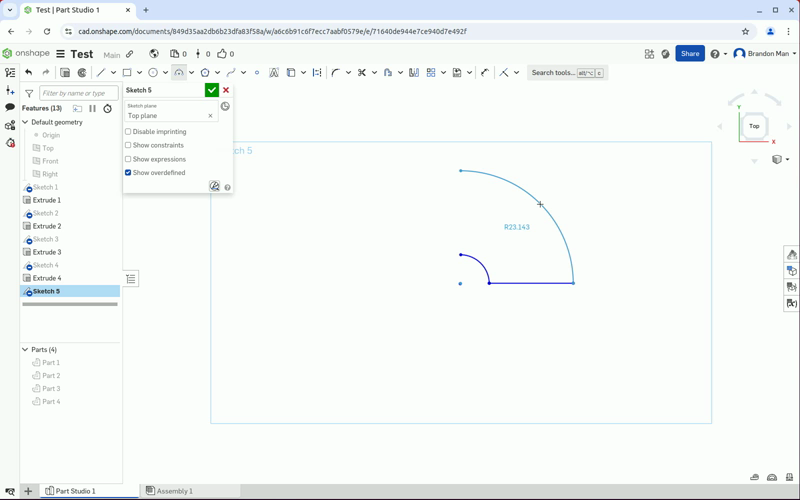
click(540, 203)
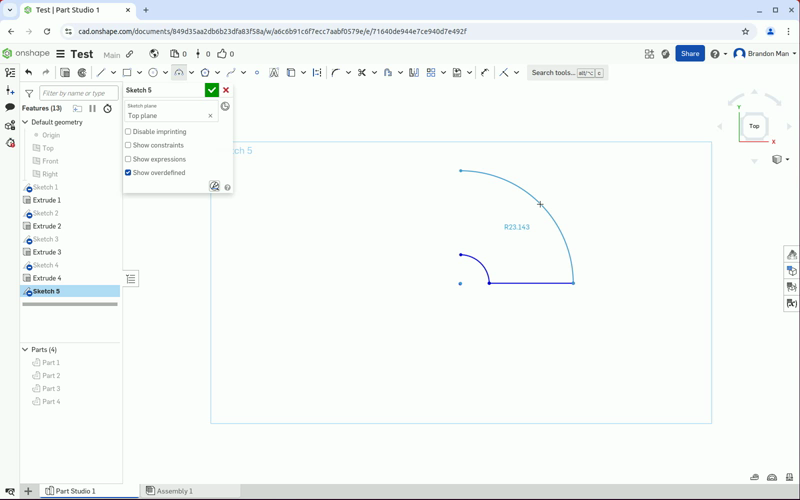
key_up(shift)
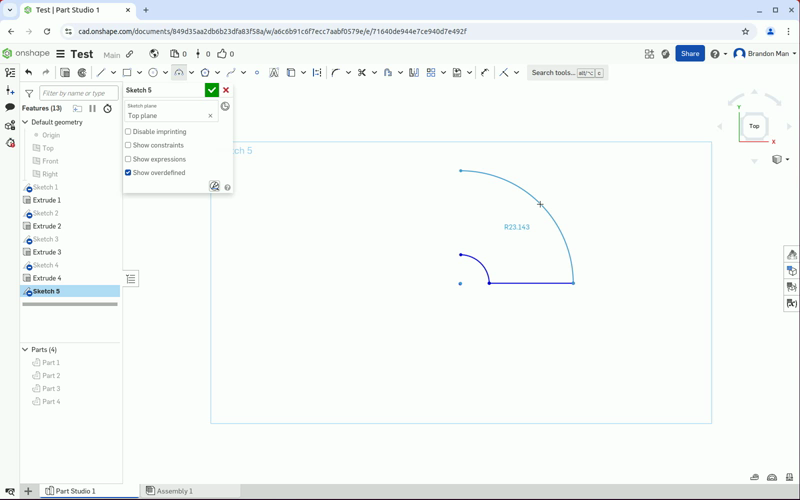
key(esc)
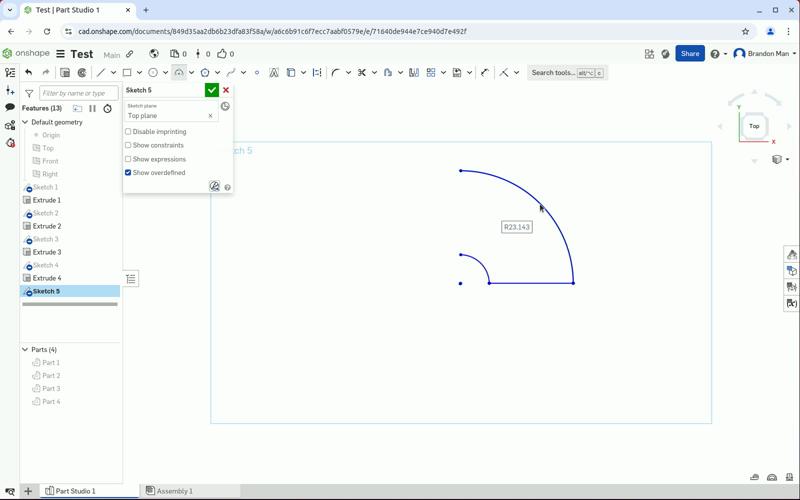
key(l)
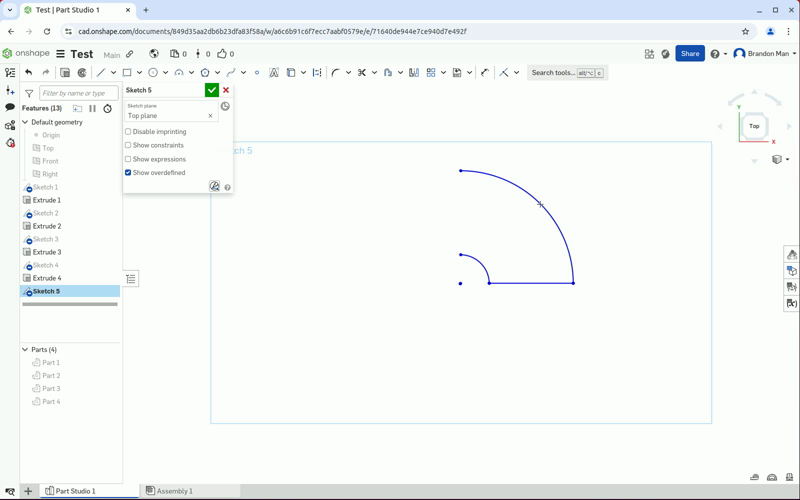
mouse_move(460, 170)
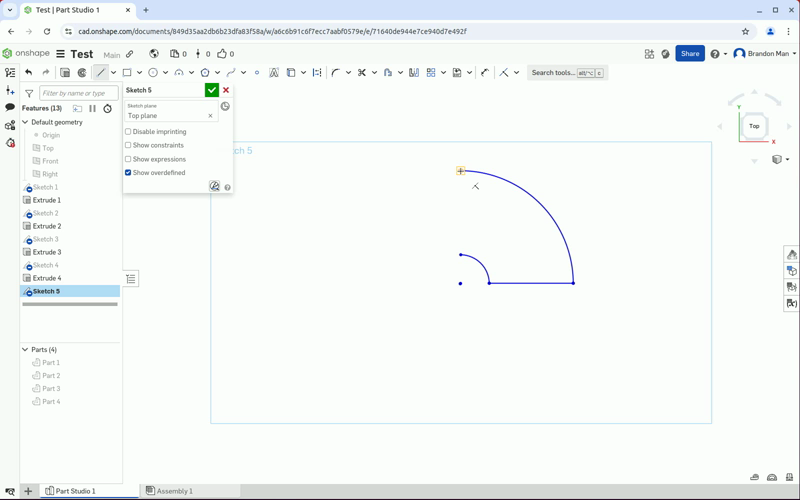
click(460, 170)
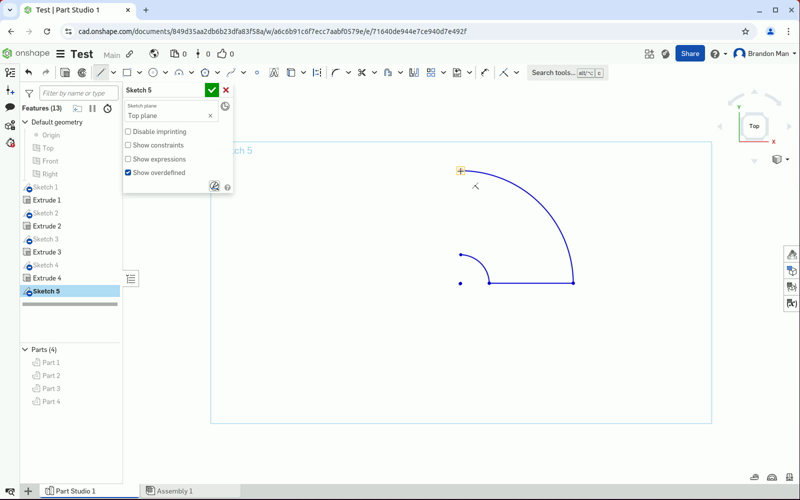
key_down(shift)
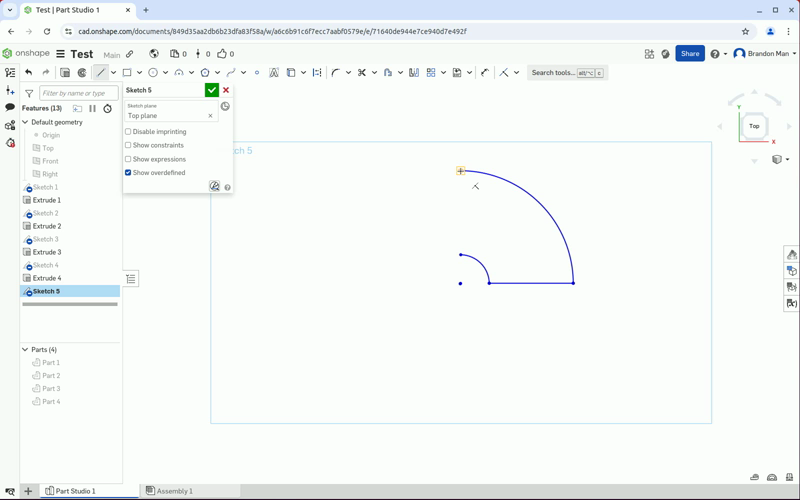
mouse_move(460, 254)
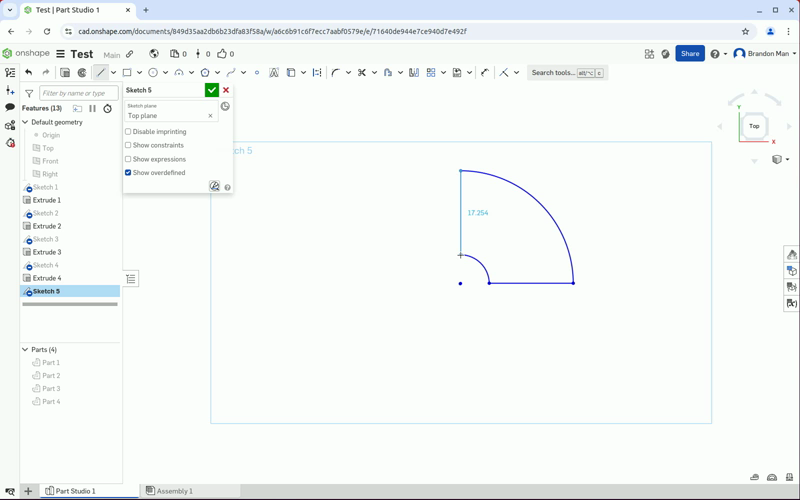
key_up(shift)
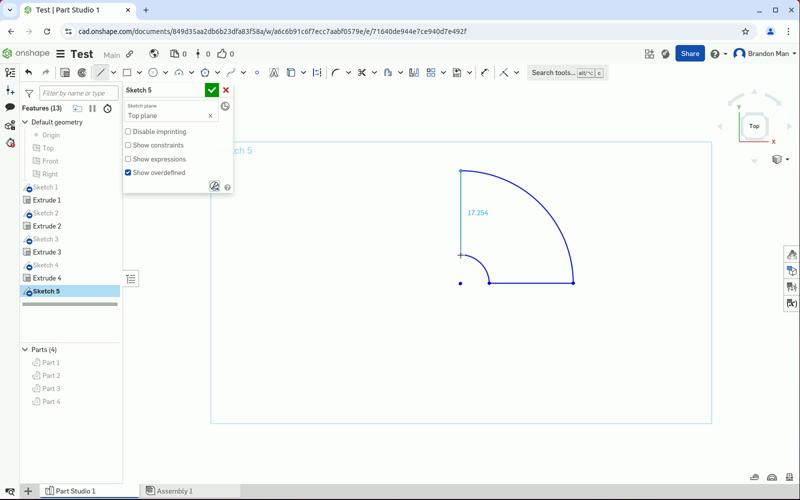
click(460, 254)
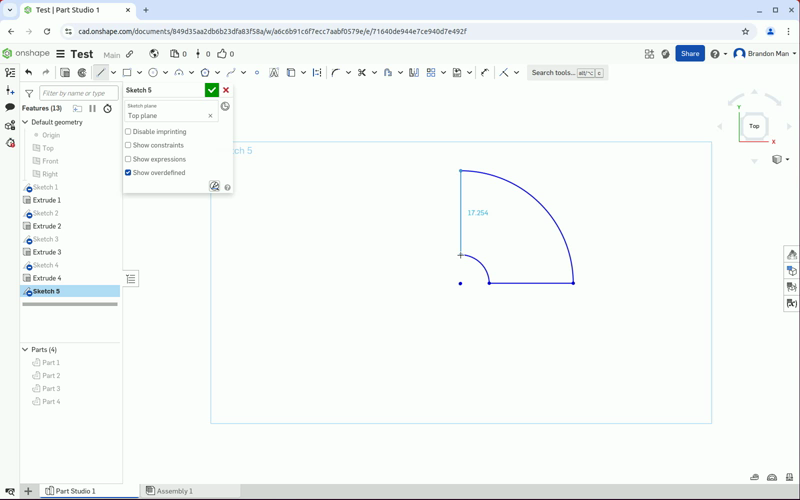
key(esc)
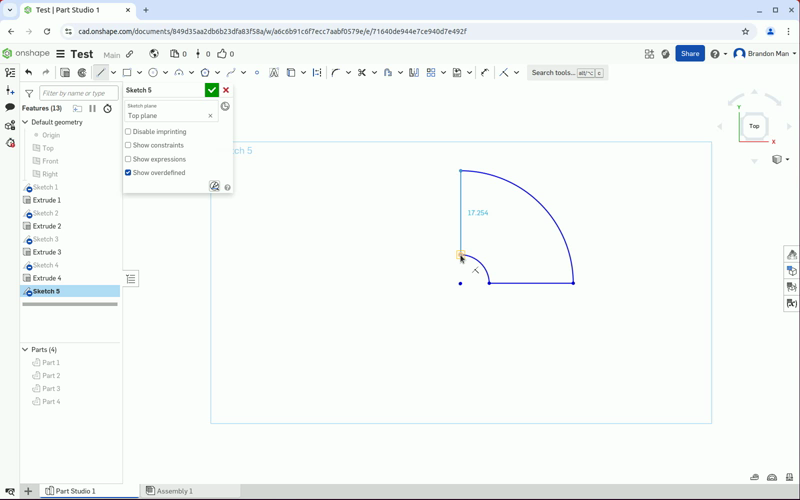
mouse_move(520, 221)
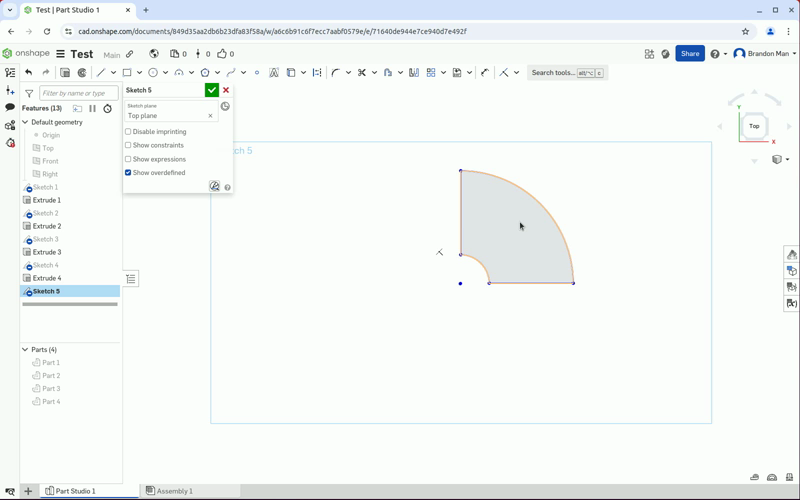
scroll(6)
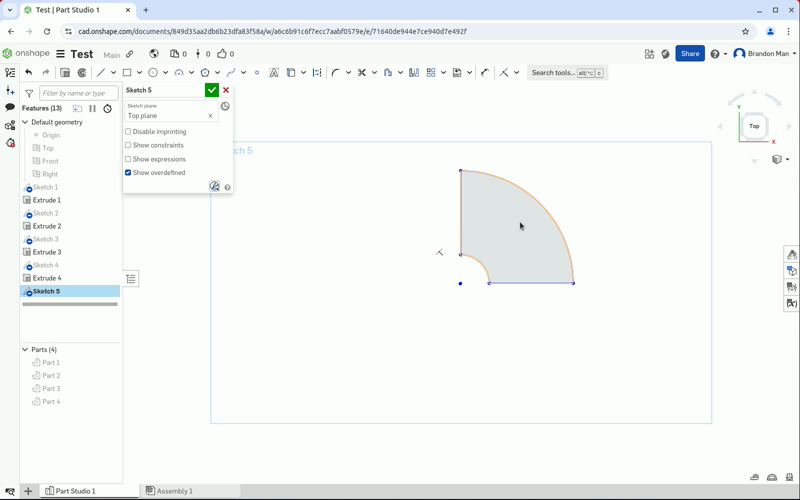
scroll(6)
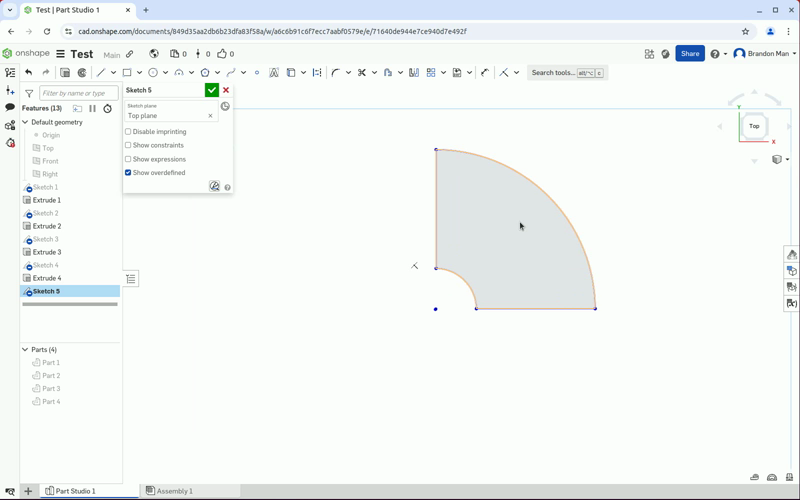
scroll(6)
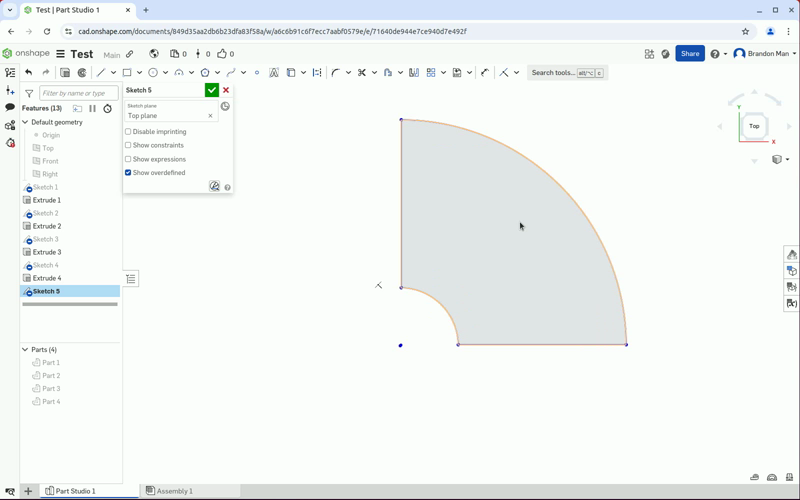
scroll(6)
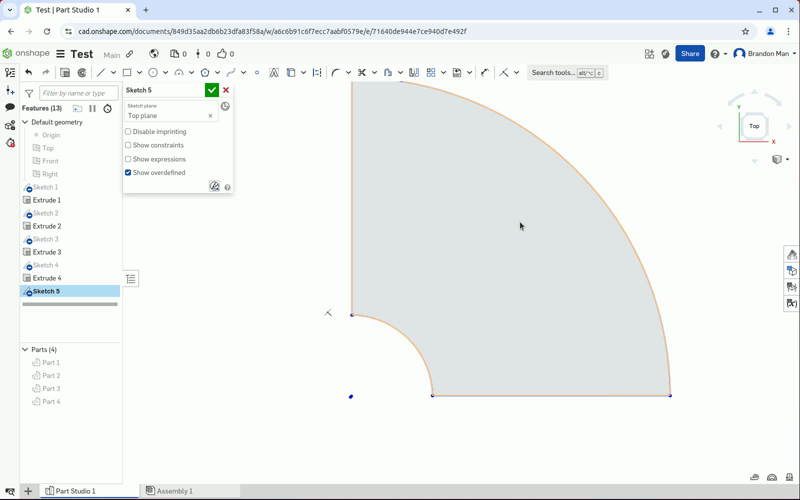
scroll(6)
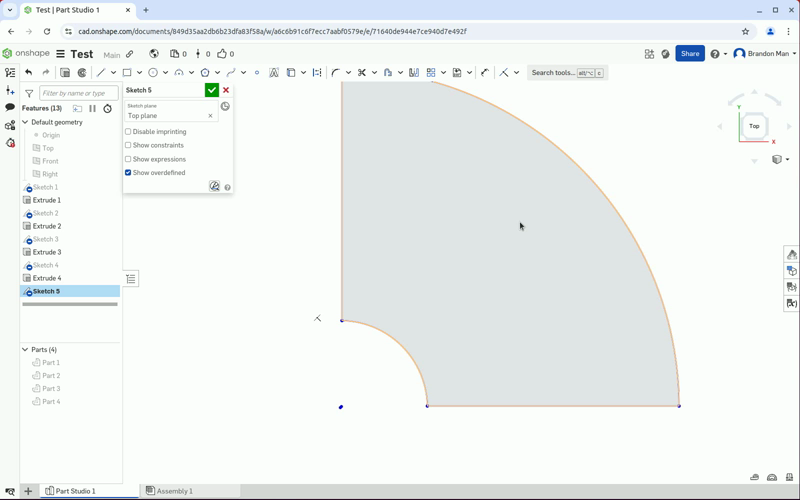
scroll(6)
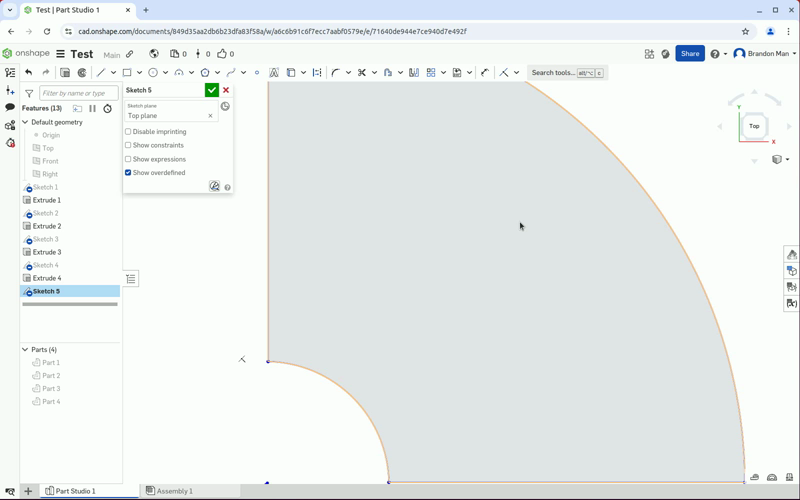
scroll(6)
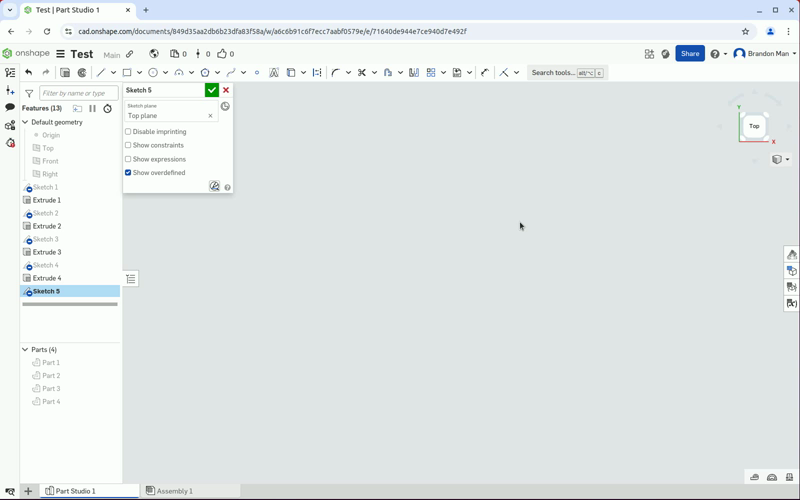
click(520, 221)
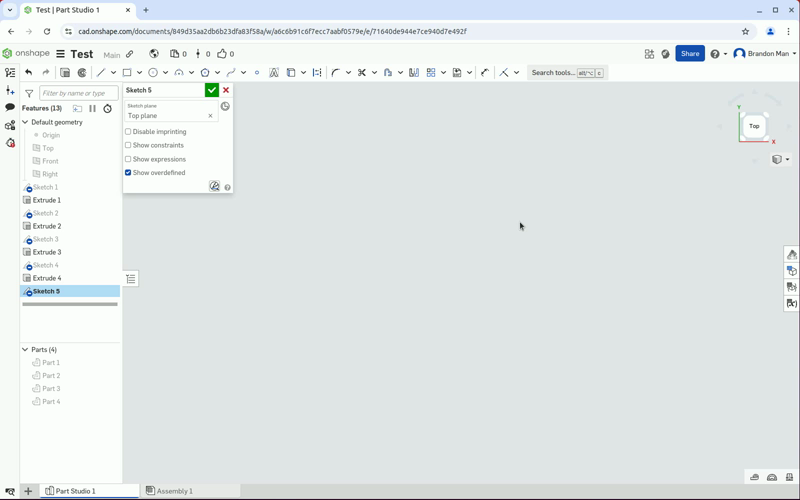
scroll(-6)
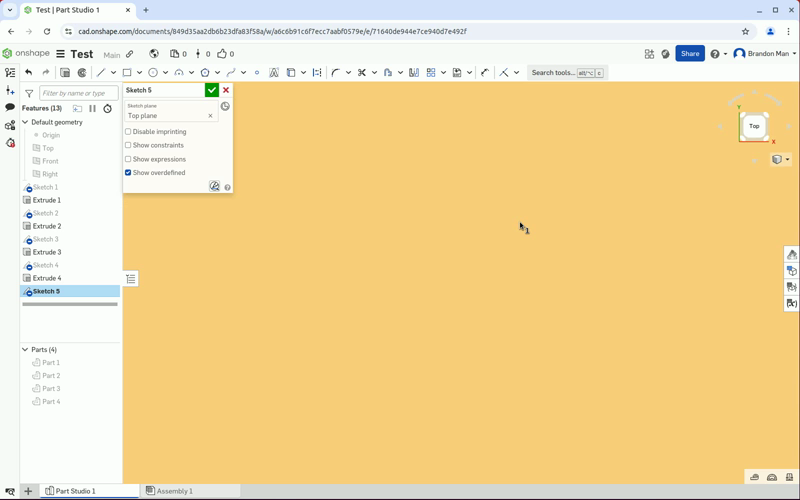
scroll(-6)
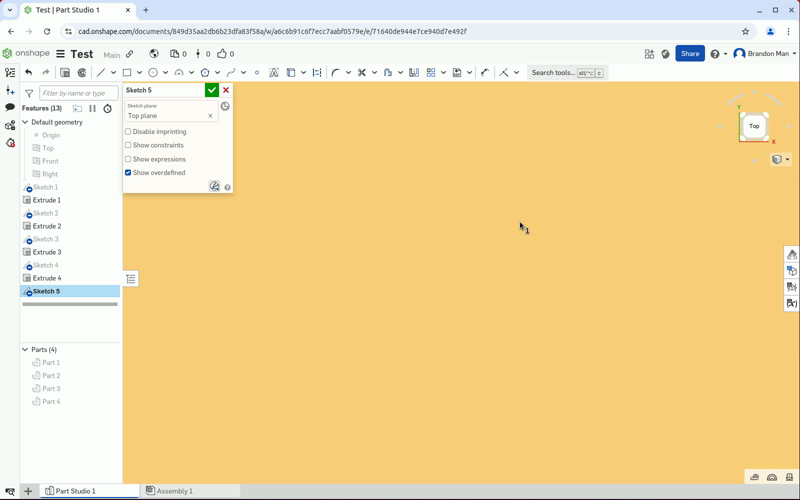
scroll(-6)
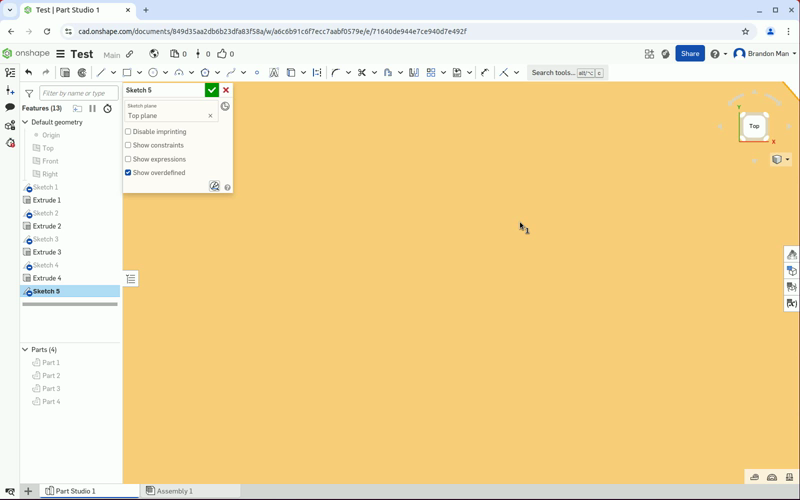
scroll(-6)
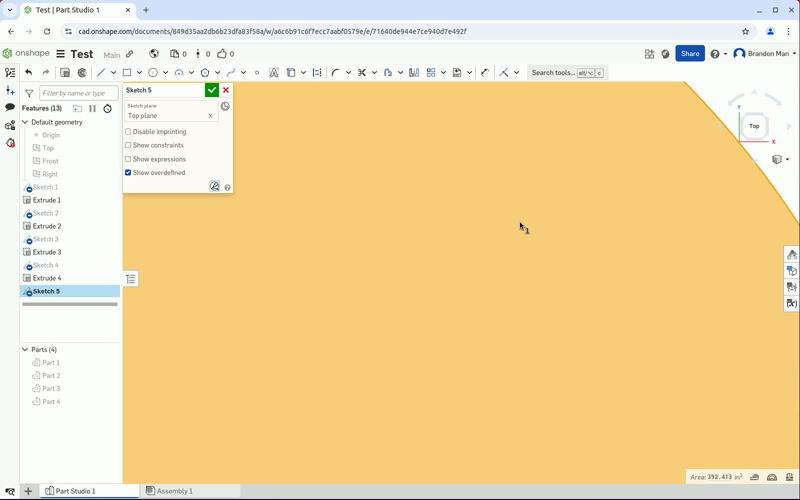
scroll(-6)
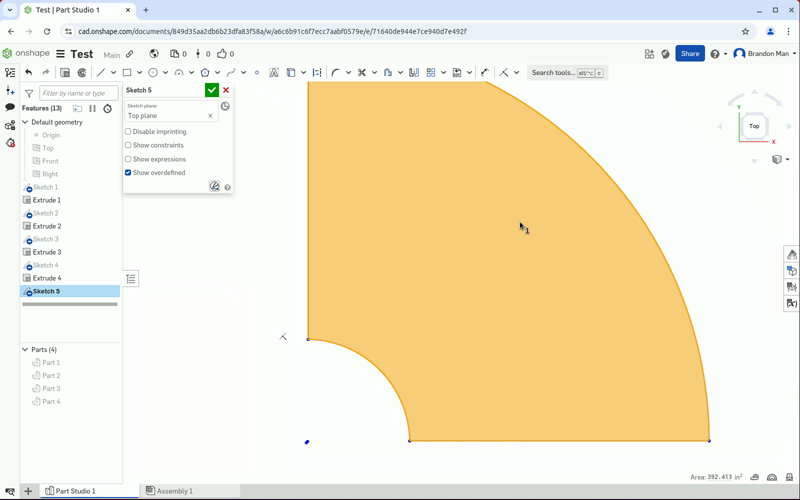
scroll(-6)
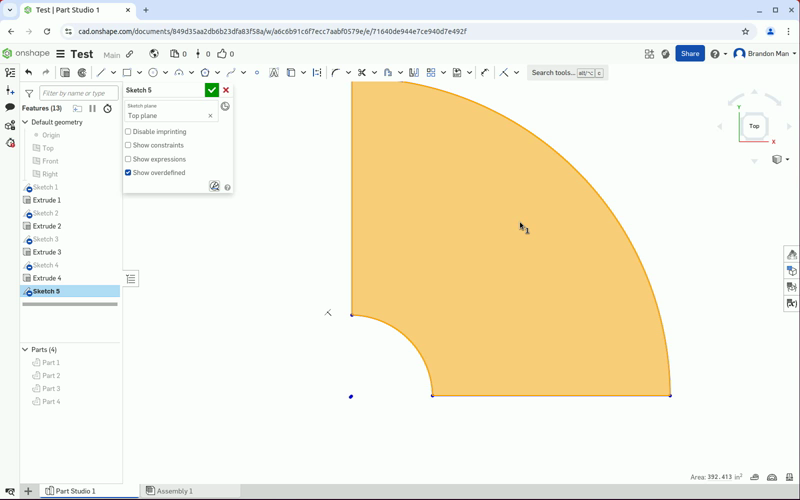
scroll(-6)
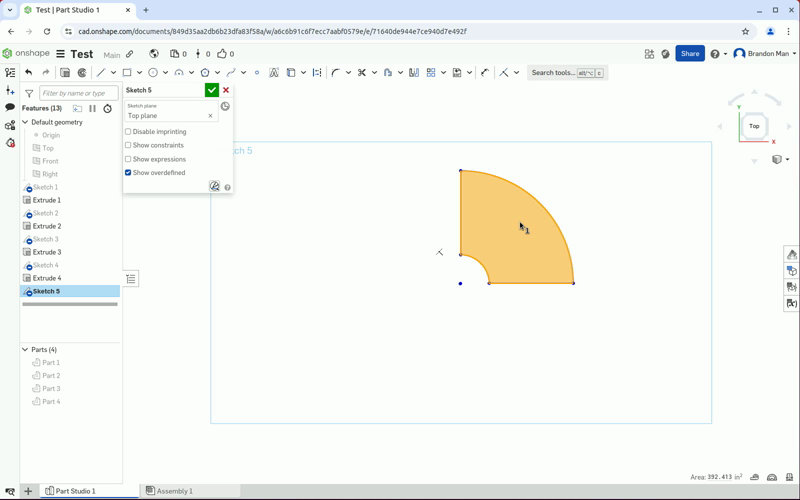
mouse_move(73, 352)
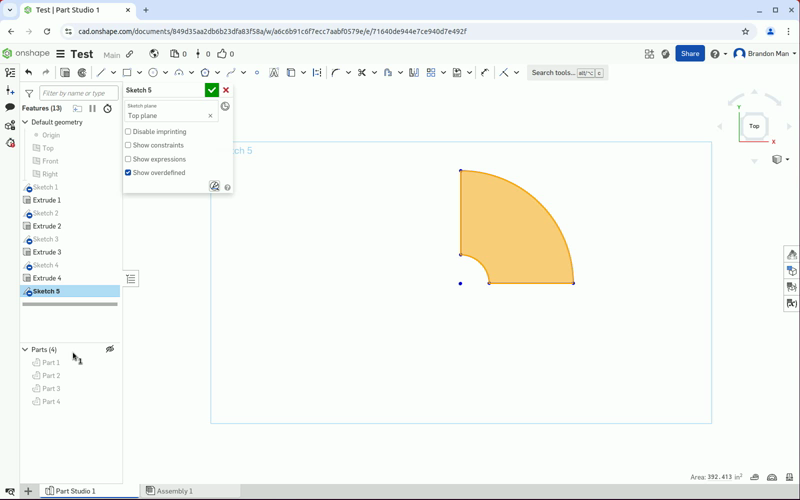
key(shift+y)
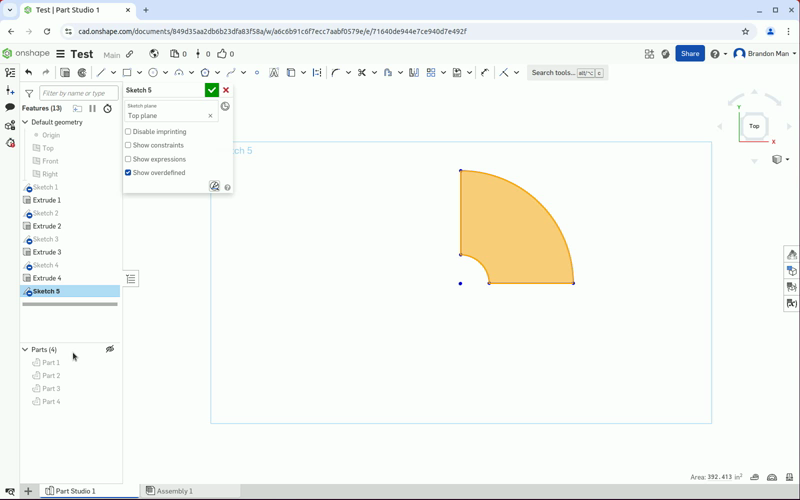
key(shift+e)
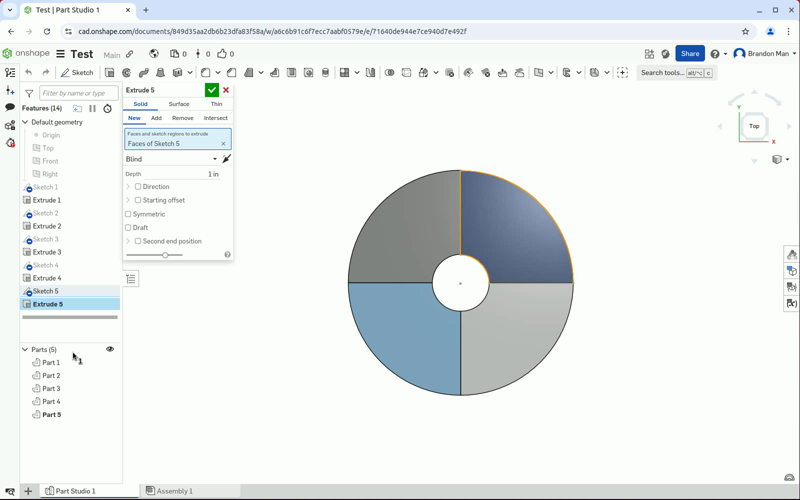
mouse_move(143, 106)
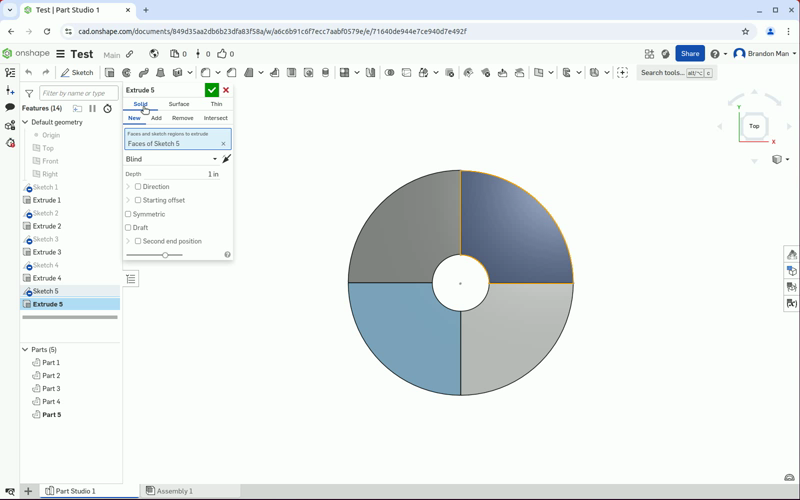
click(143, 106)
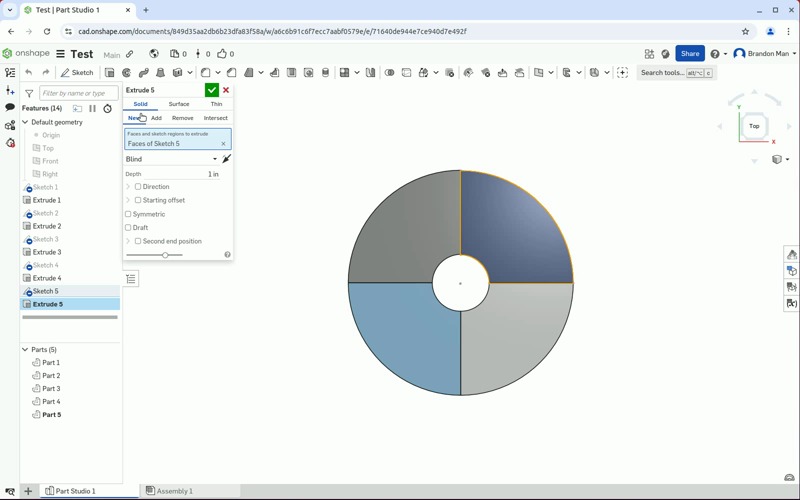
mouse_move(137, 120)
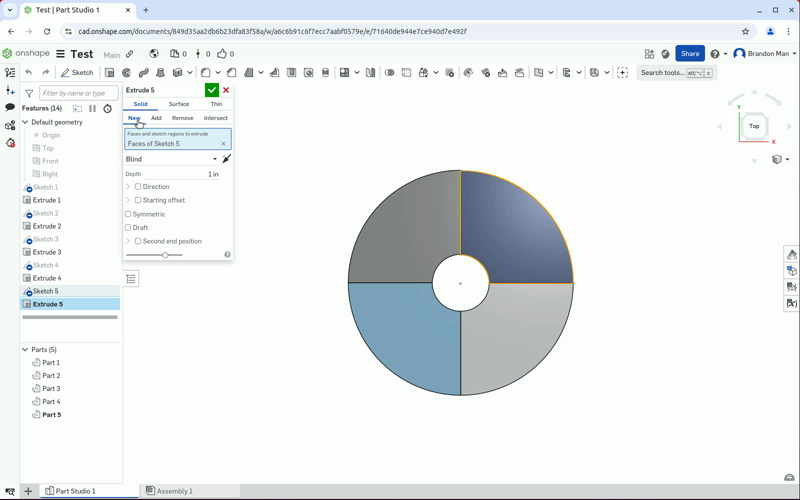
click(137, 120)
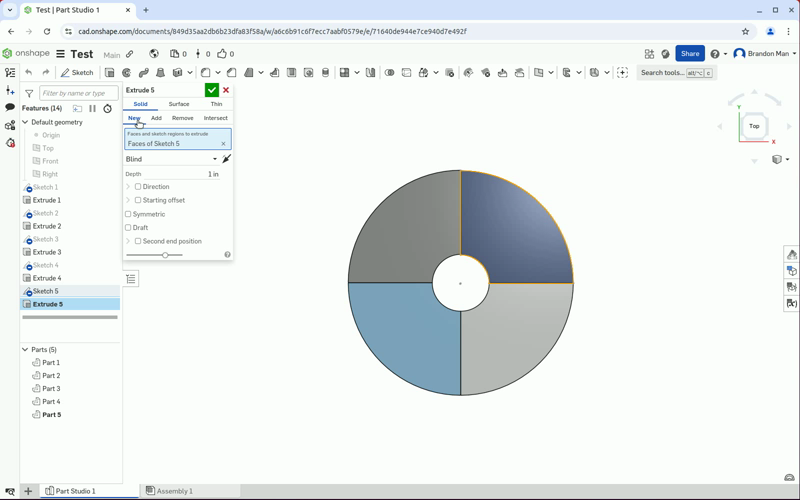
key(tab, 4)
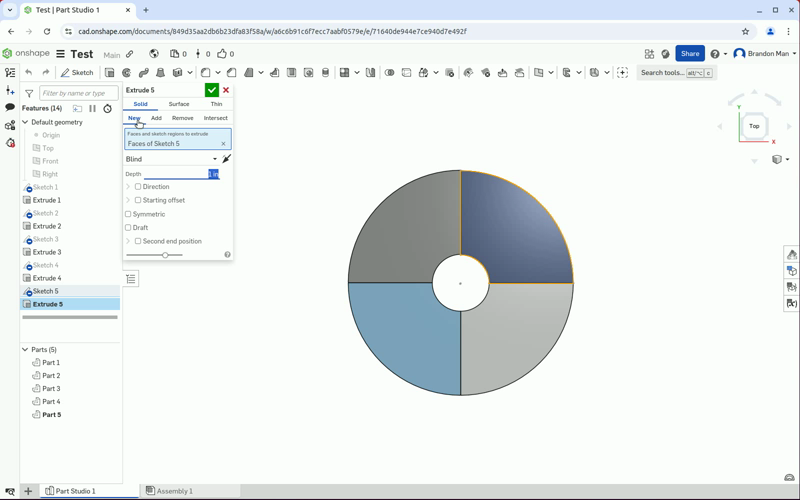
text(14.683)
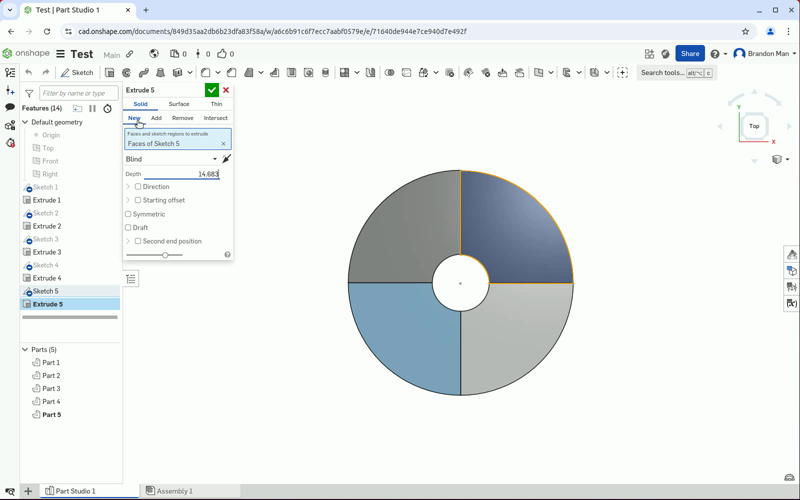
key(enter)
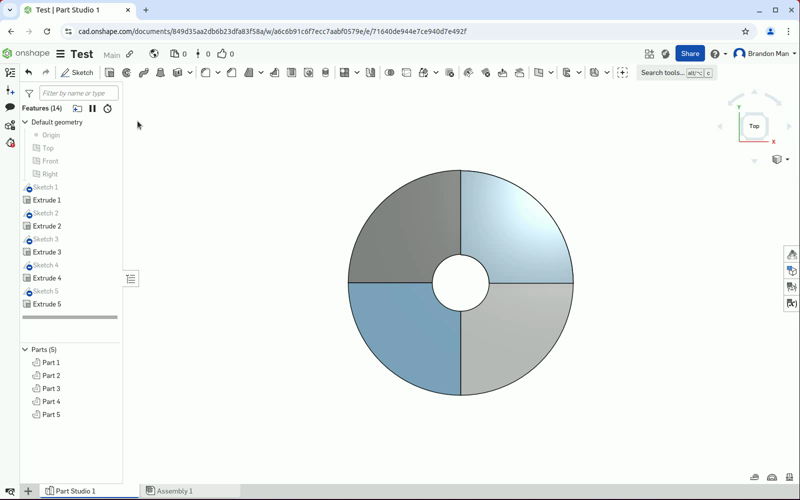
key(shift+h)
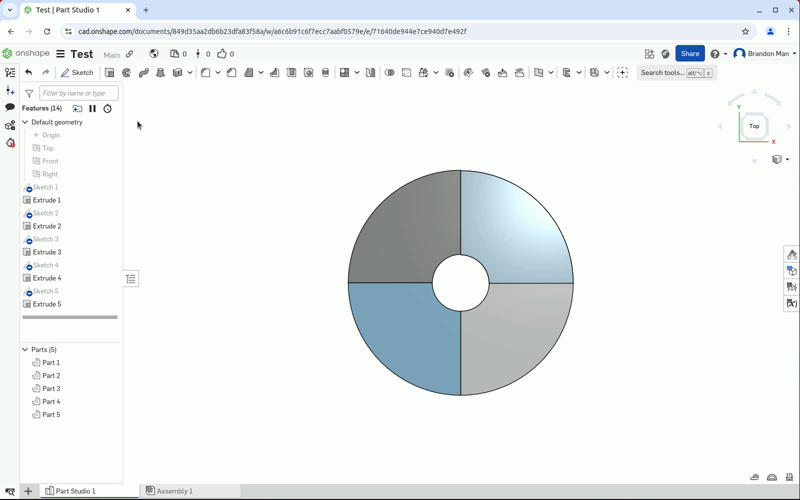
key(shift+h)
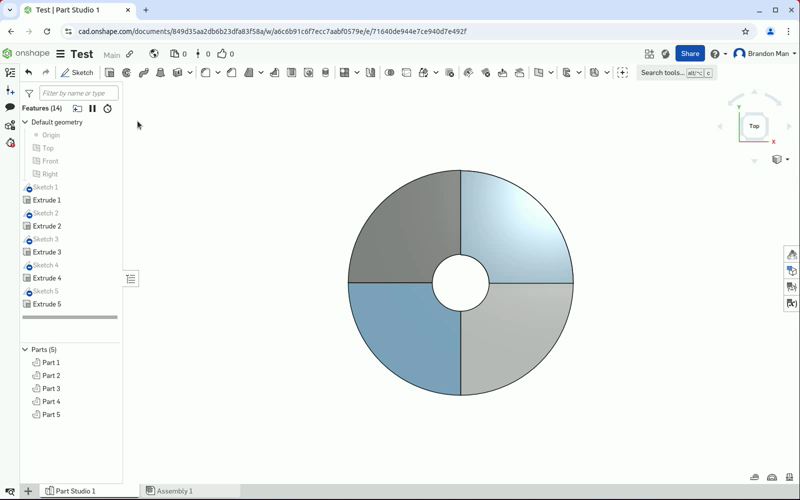
mouse_move(73, 189)
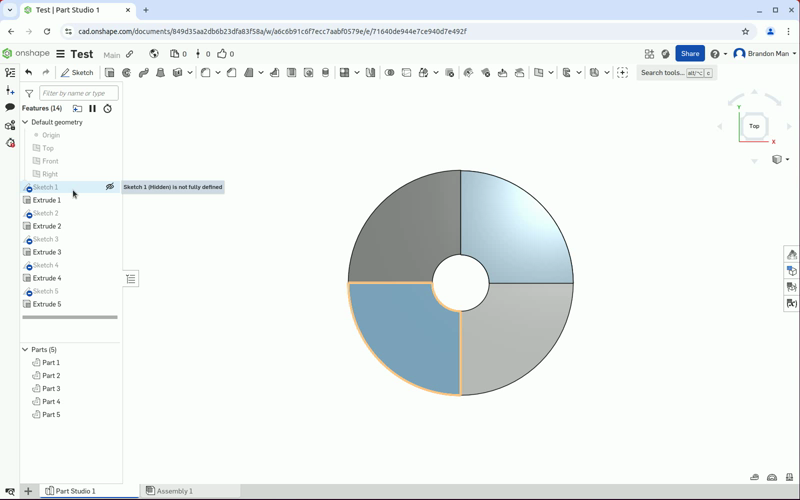
click(73, 189)
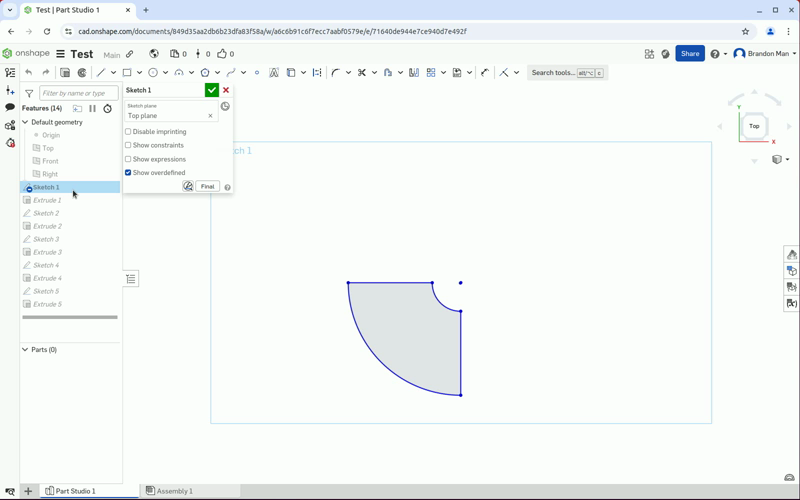
mouse_move(229, 92)
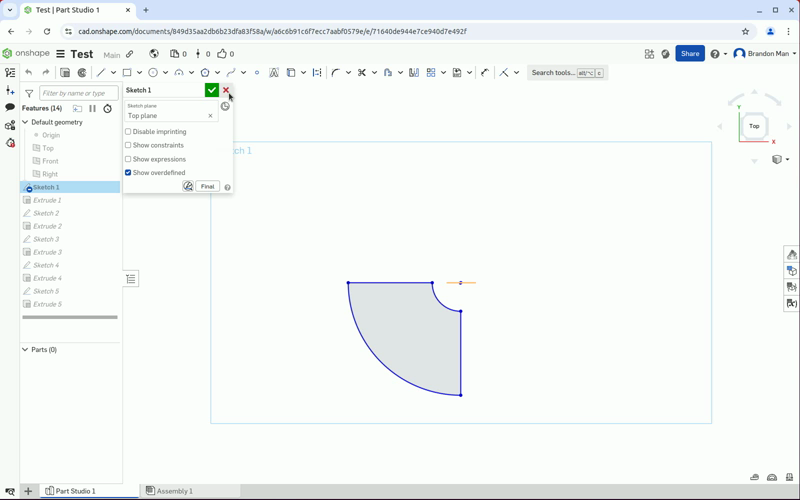
click(229, 92)
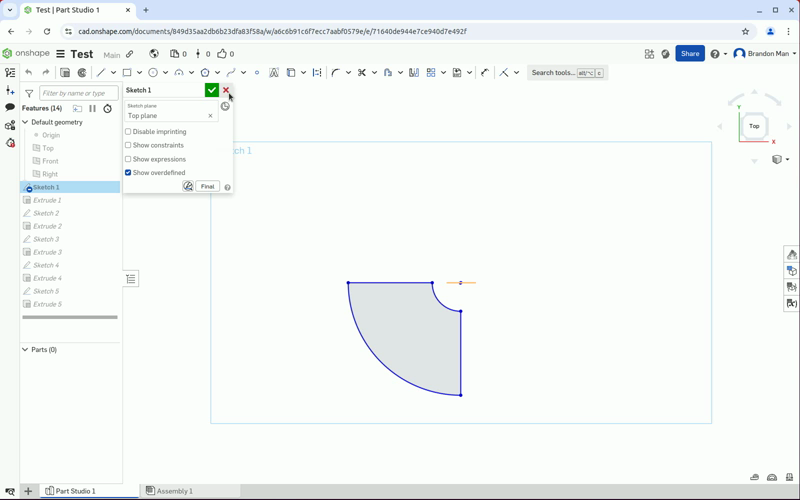
key(shift+s)
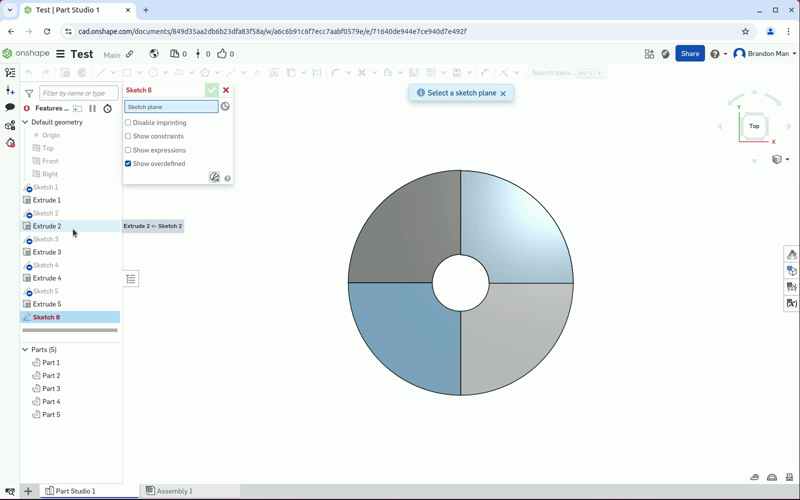
scroll(3)
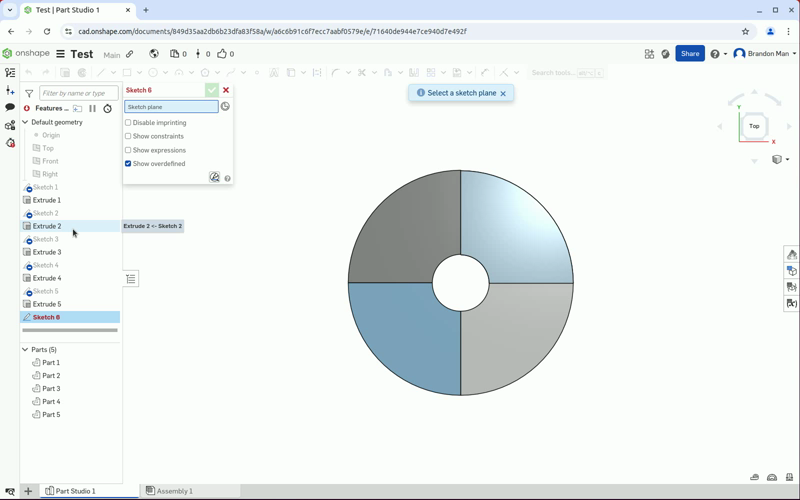
mouse_move(73, 150)
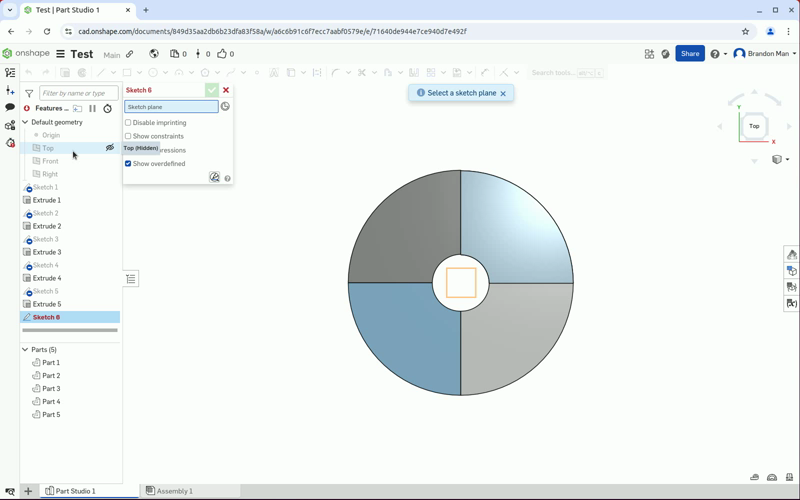
click(73, 150)
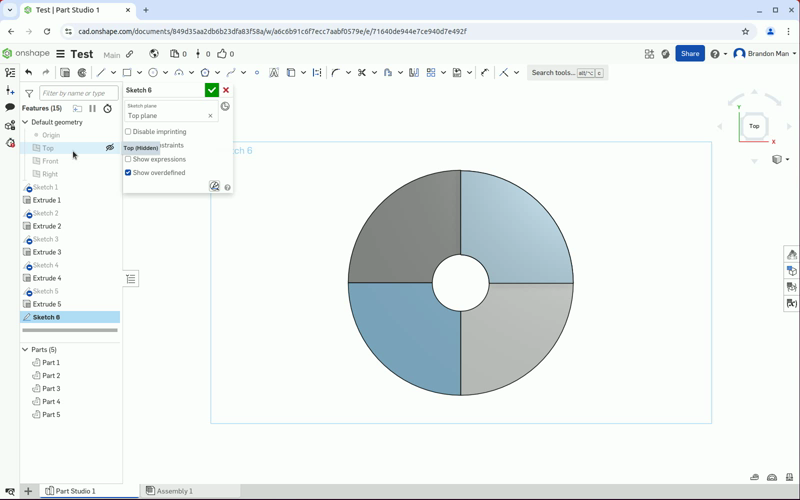
mouse_move(73, 352)
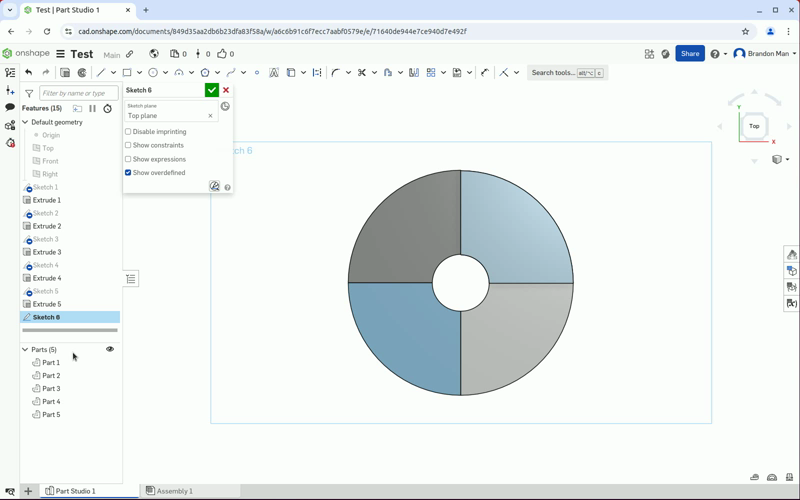
key(y)
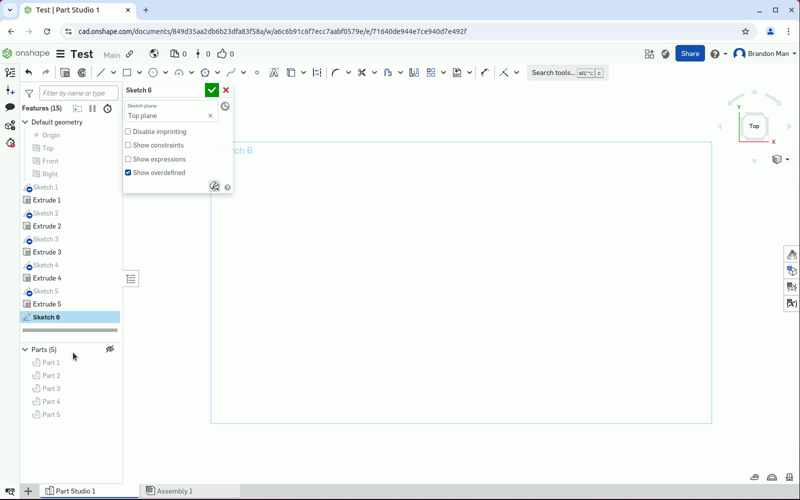
key(a)
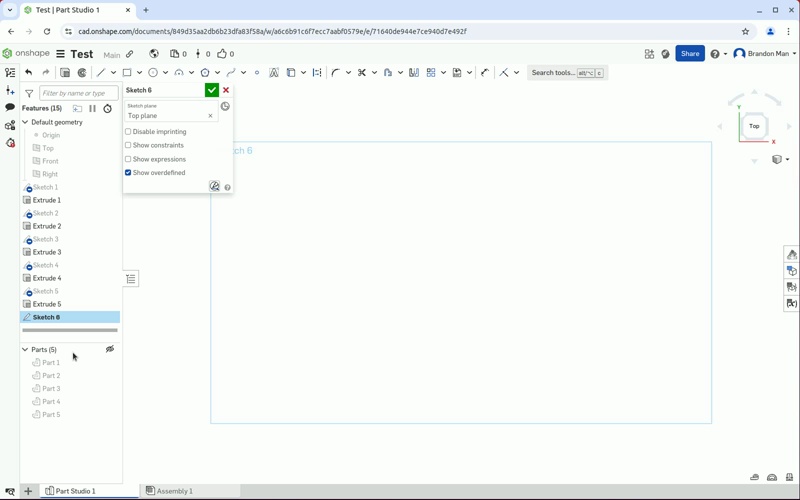
key_down(shift)
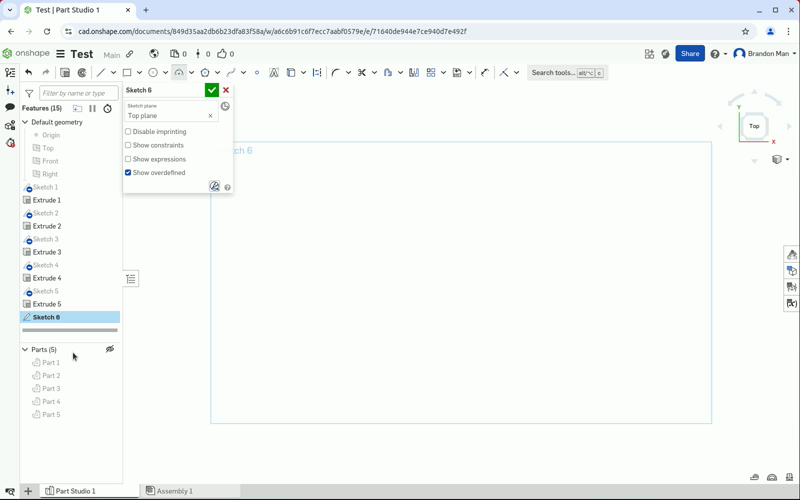
mouse_move(348, 282)
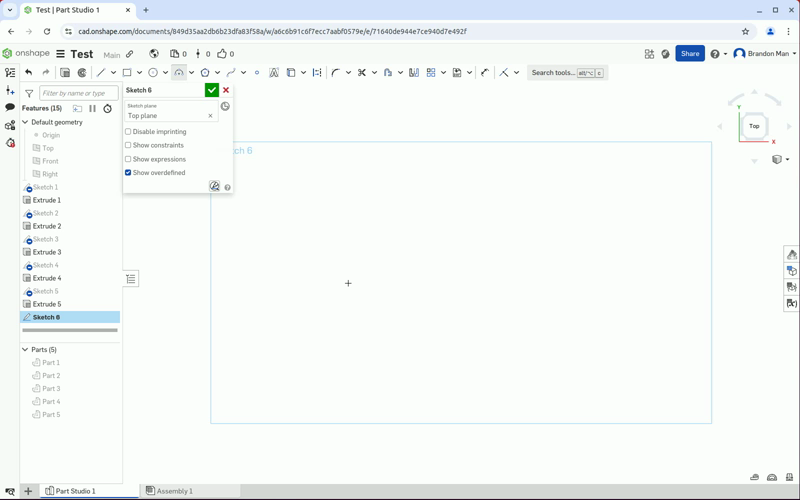
click(348, 282)
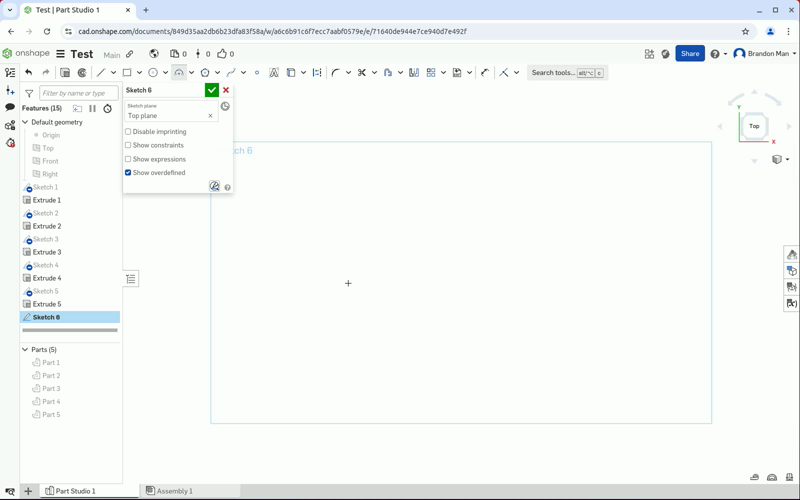
key_up(shift)
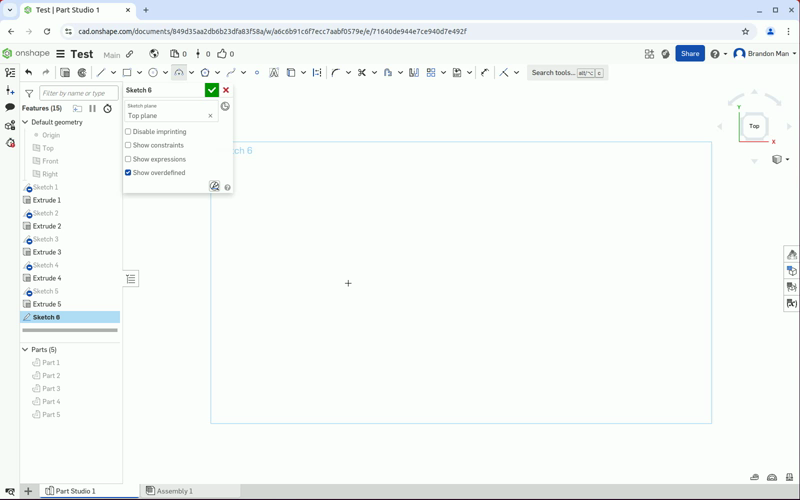
key_down(shift)
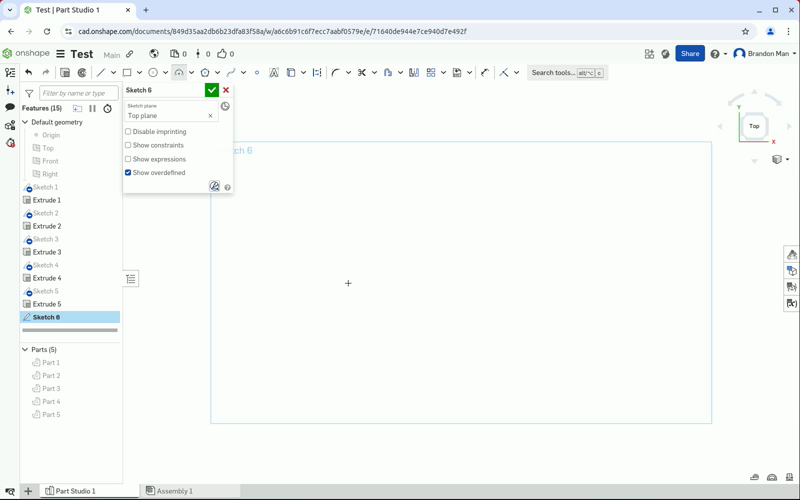
mouse_move(460, 395)
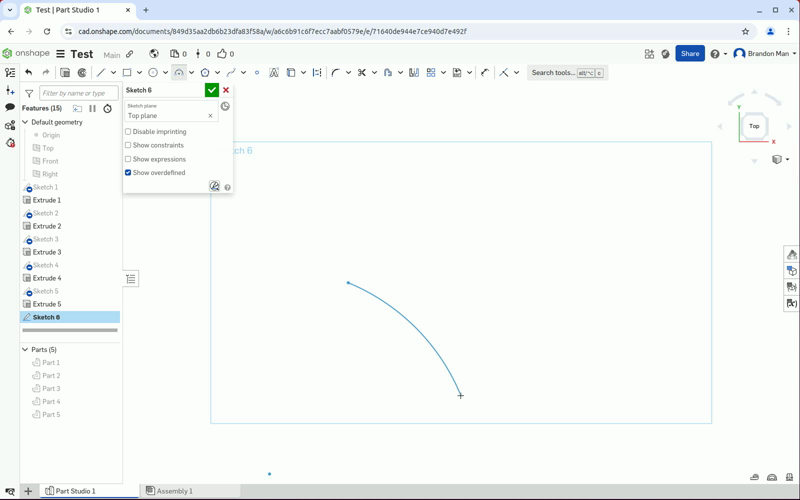
click(460, 395)
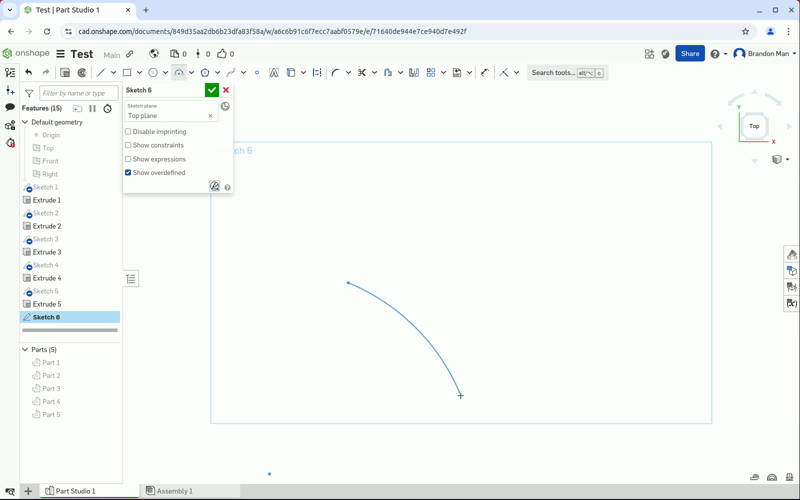
mouse_move(381, 362)
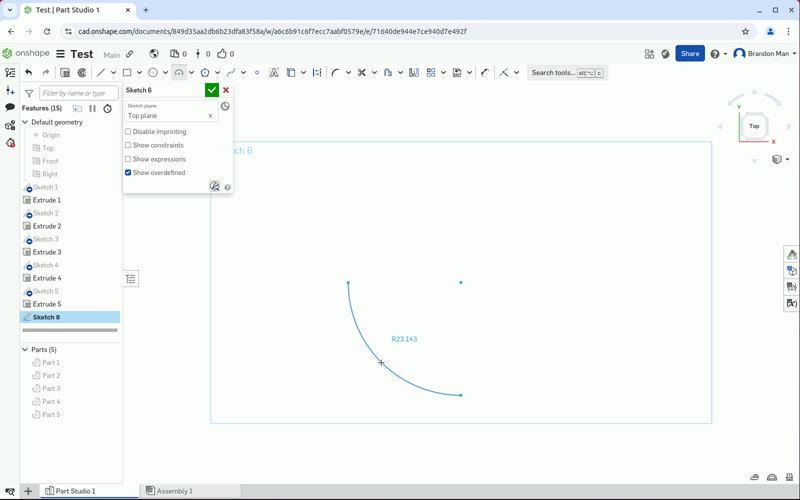
click(381, 362)
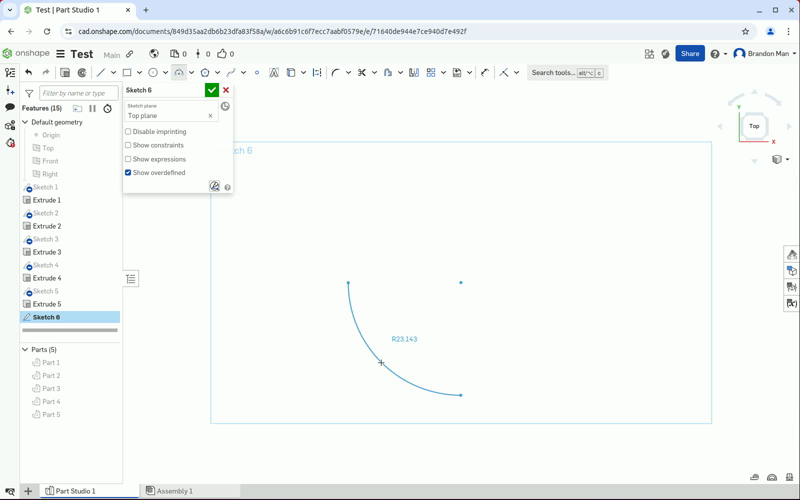
key_up(shift)
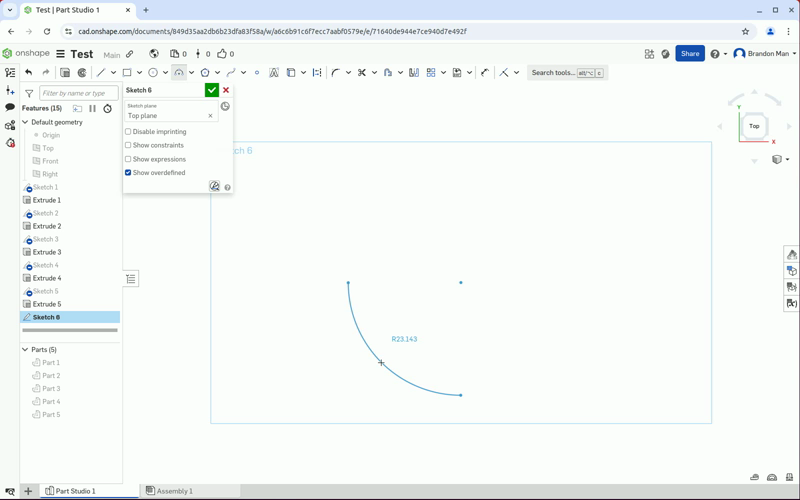
key(esc)
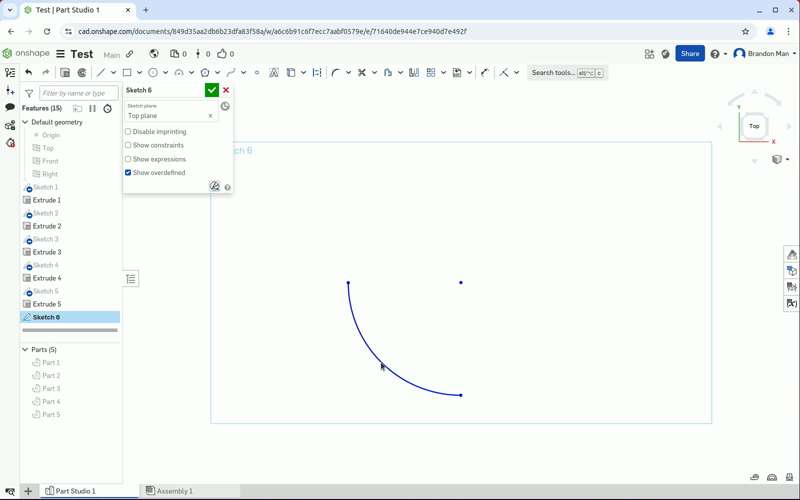
key(l)
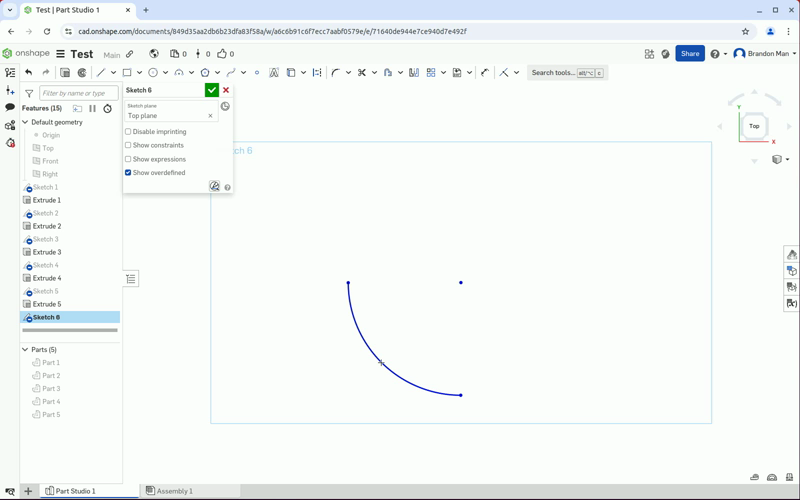
mouse_move(460, 395)
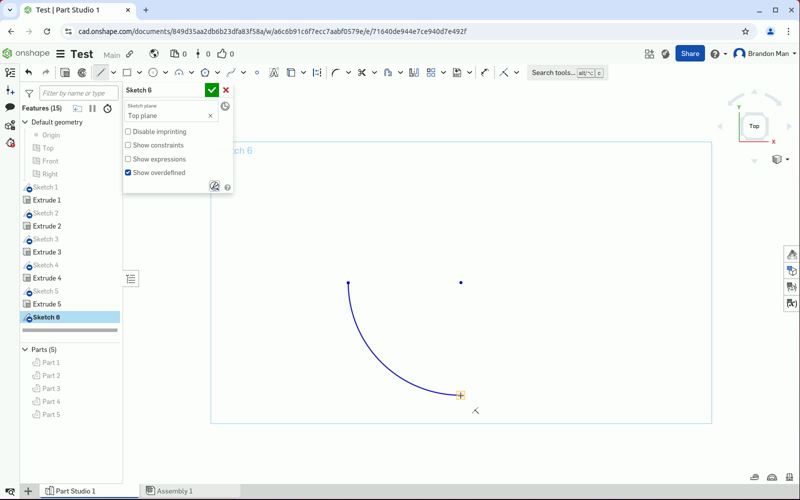
click(460, 395)
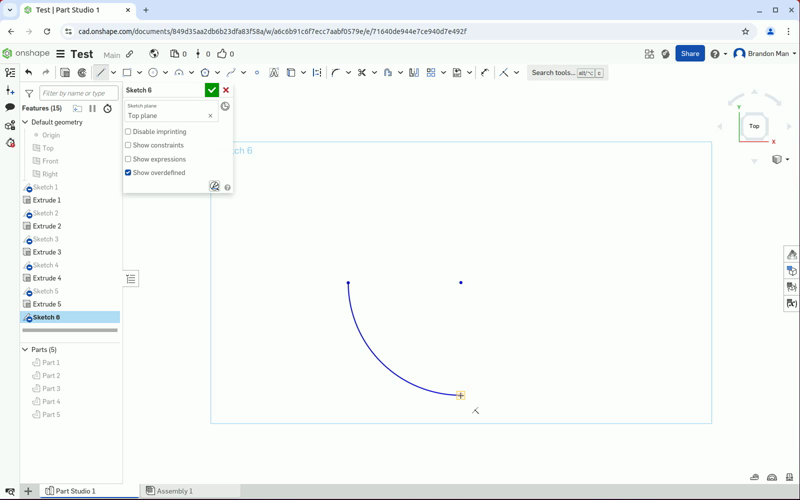
key_down(shift)
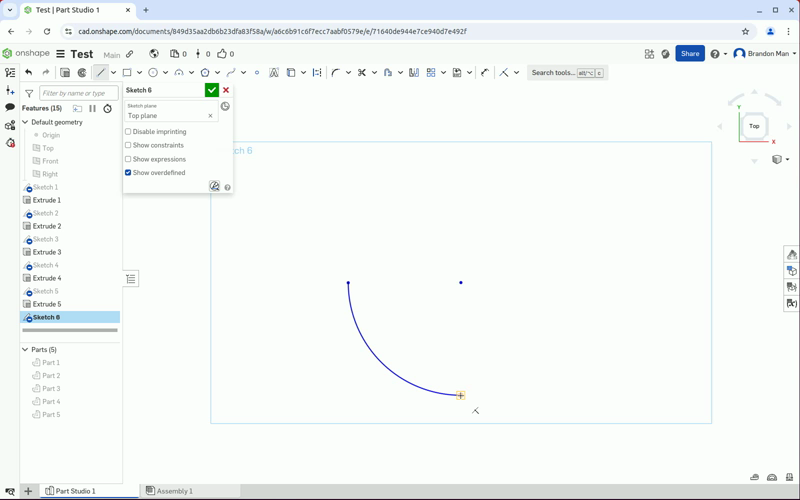
mouse_move(460, 311)
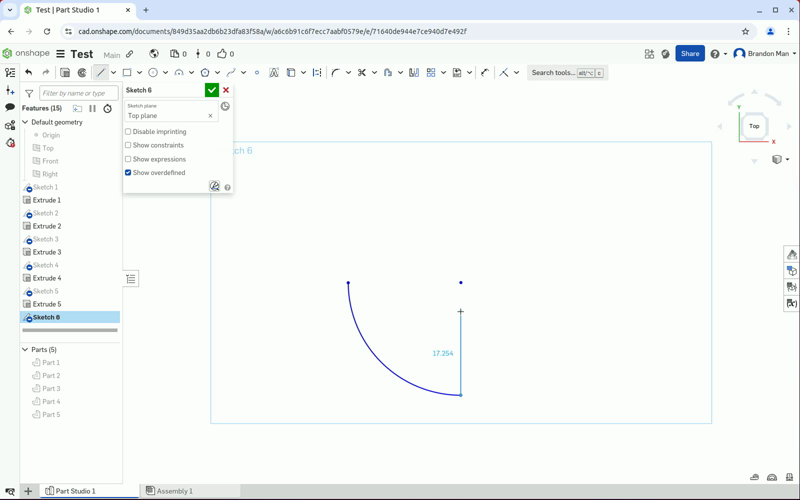
click(460, 311)
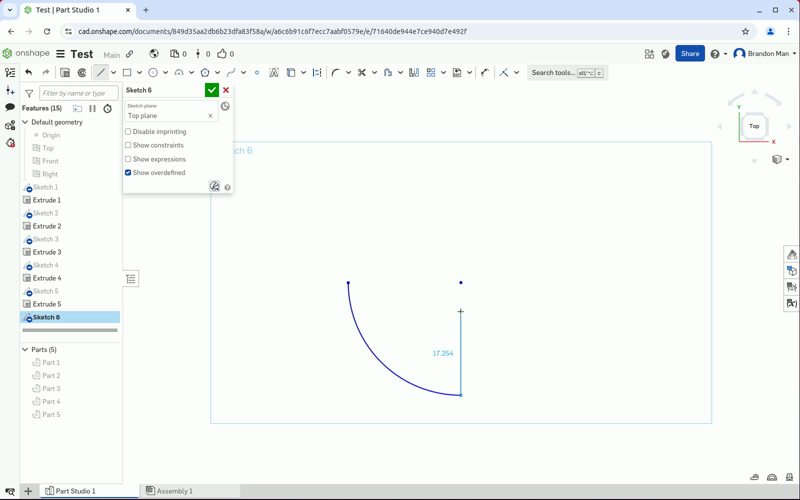
key_up(shift)
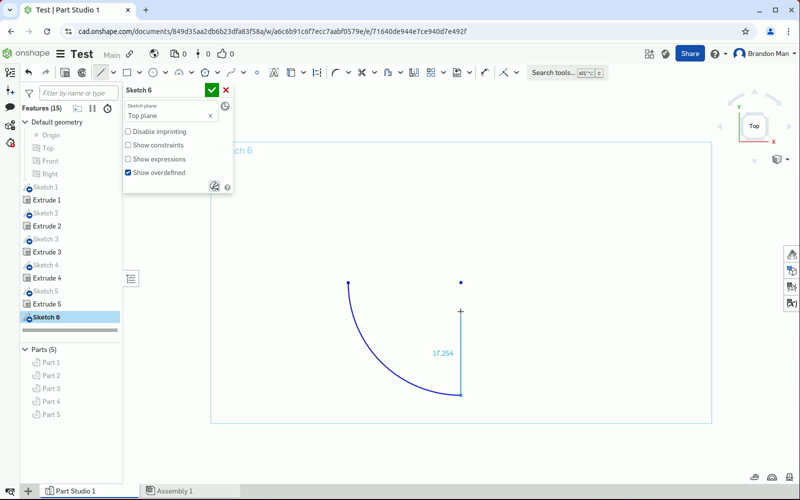
key(esc)
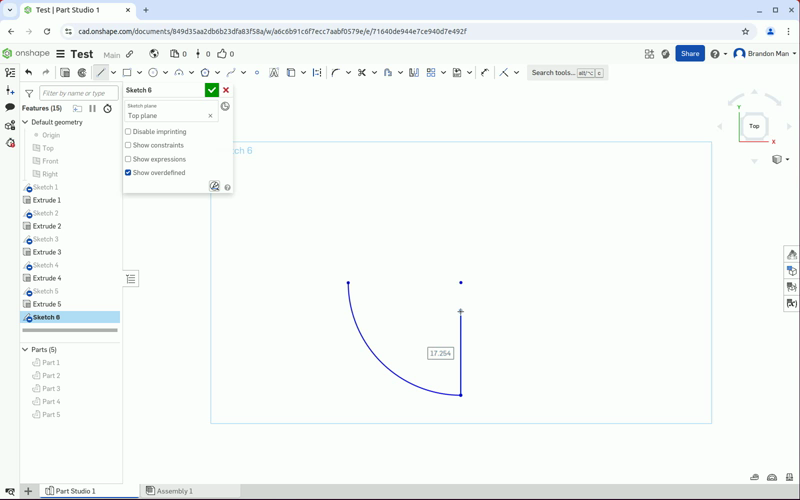
key(a)
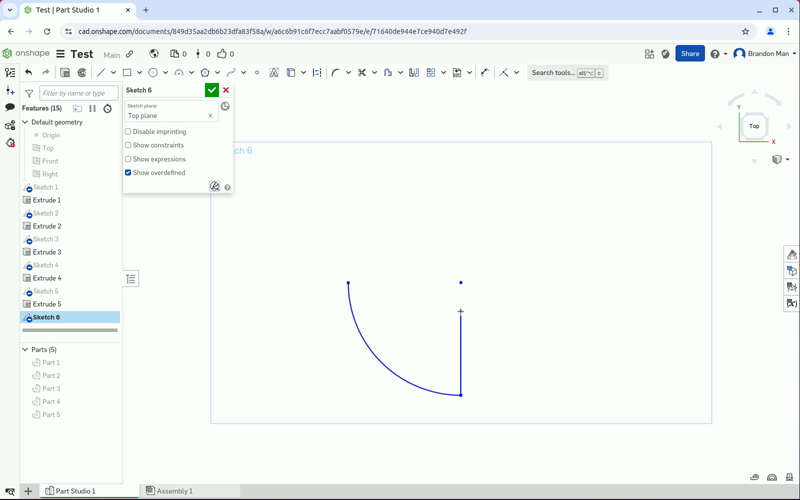
mouse_move(460, 311)
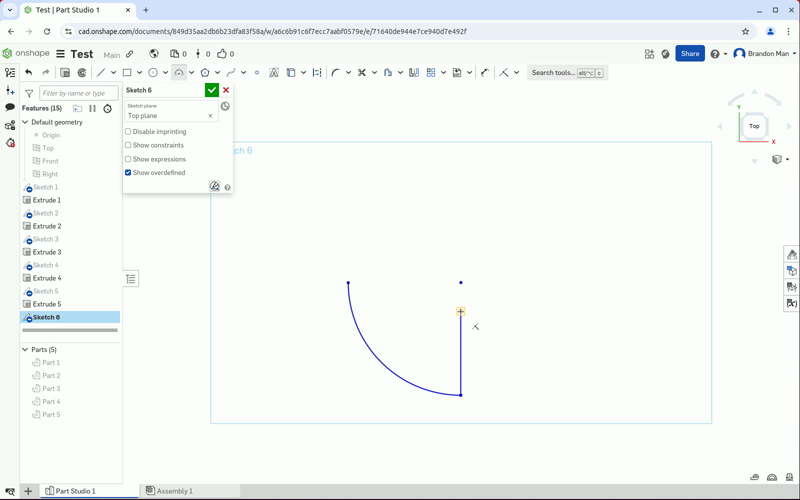
click(460, 311)
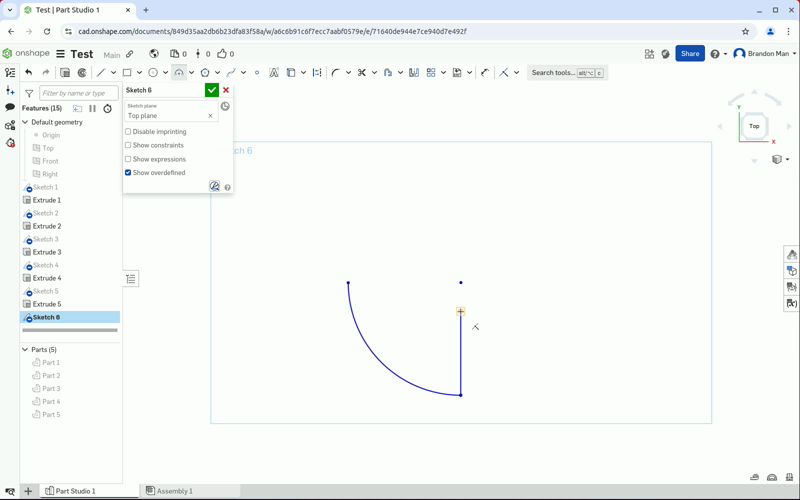
key_down(shift)
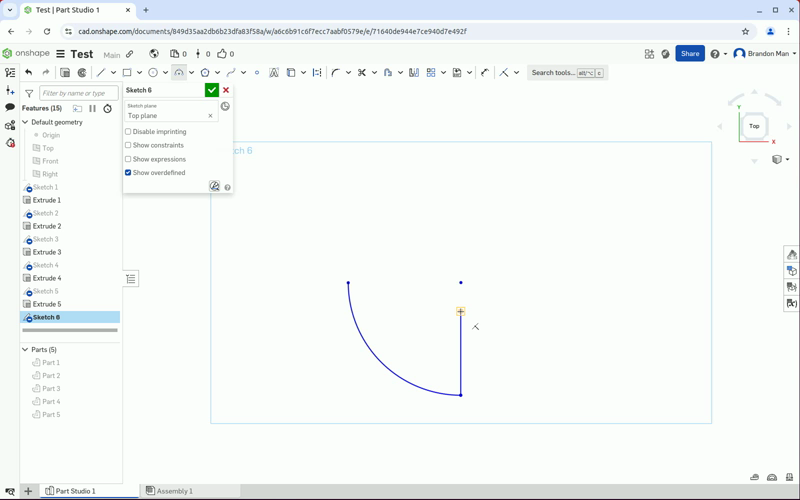
mouse_move(432, 282)
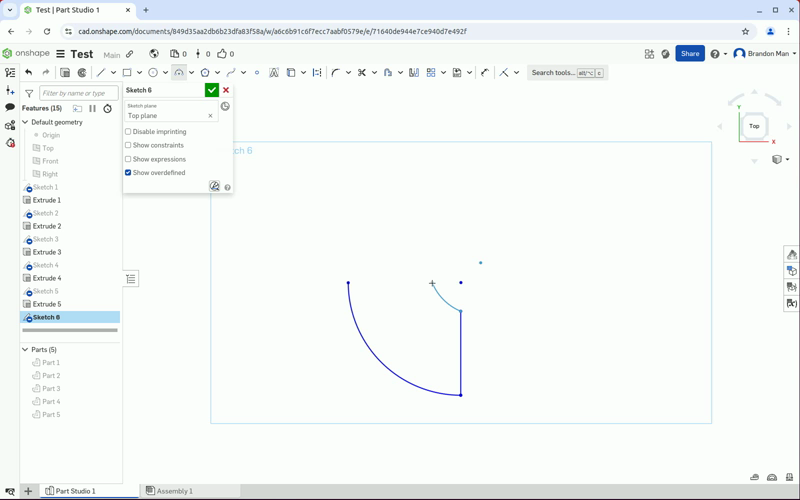
click(432, 282)
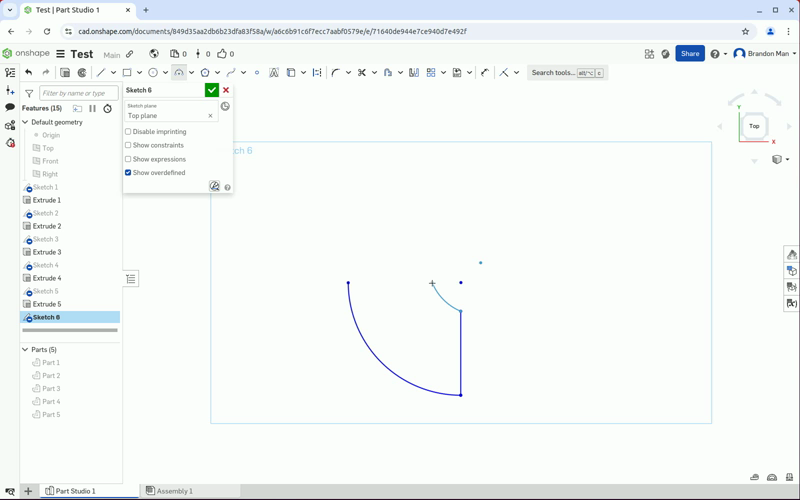
mouse_move(440, 303)
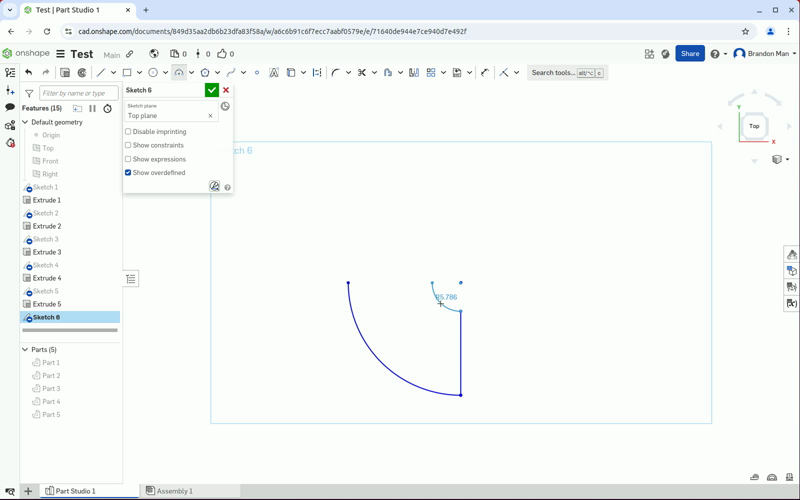
click(440, 303)
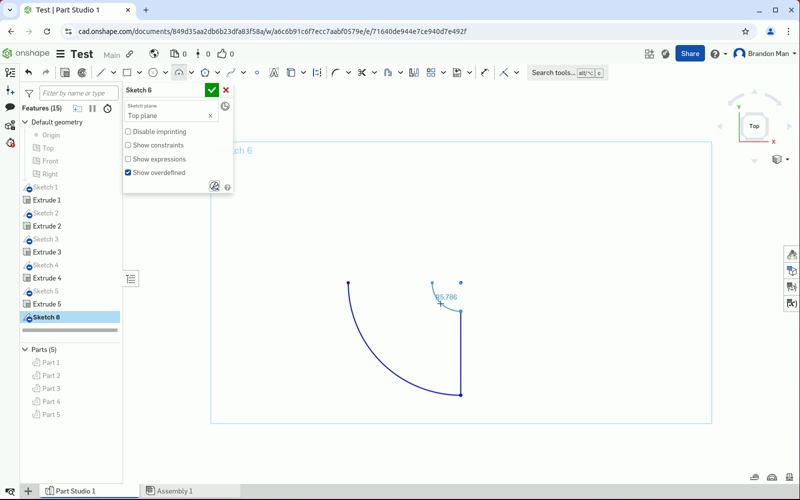
key_up(shift)
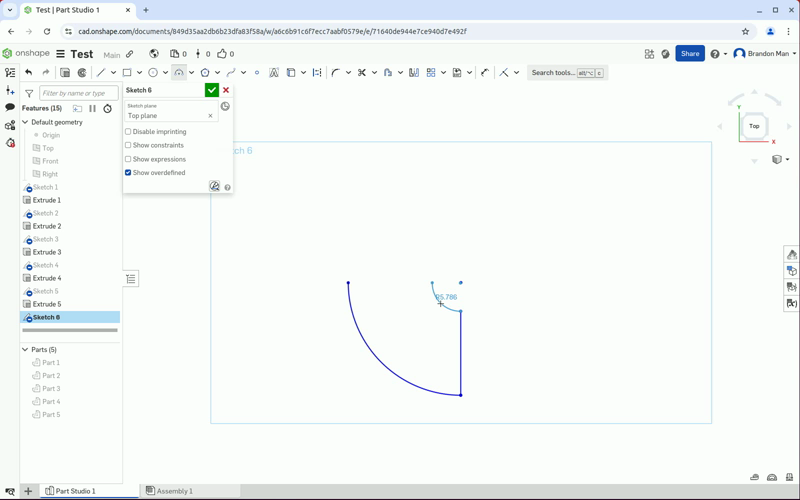
key(esc)
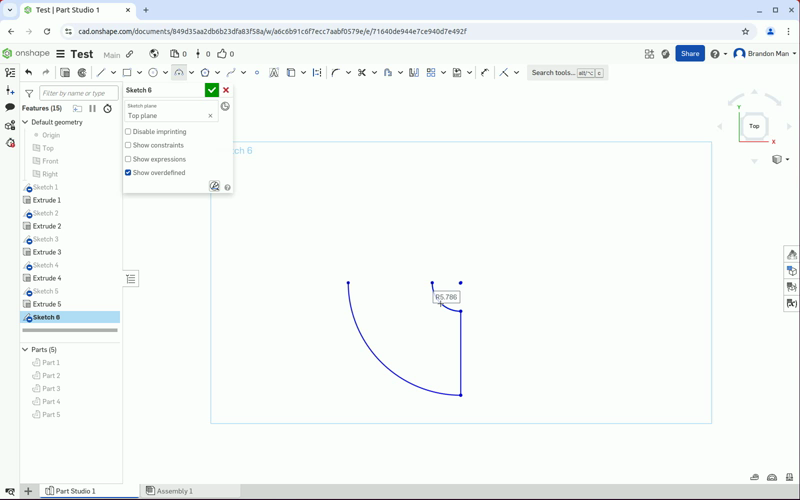
key(l)
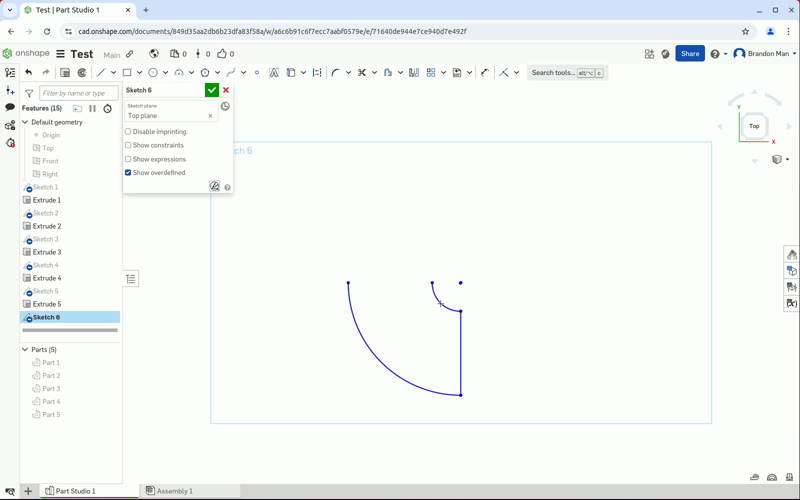
mouse_move(432, 282)
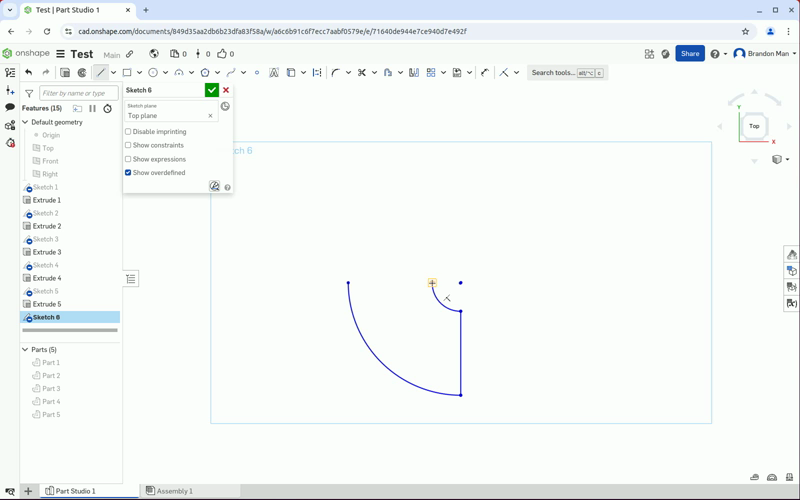
click(432, 282)
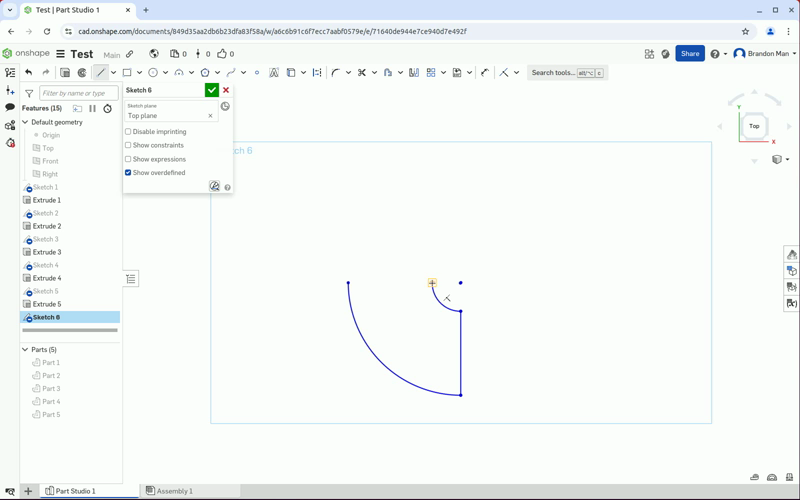
key_down(shift)
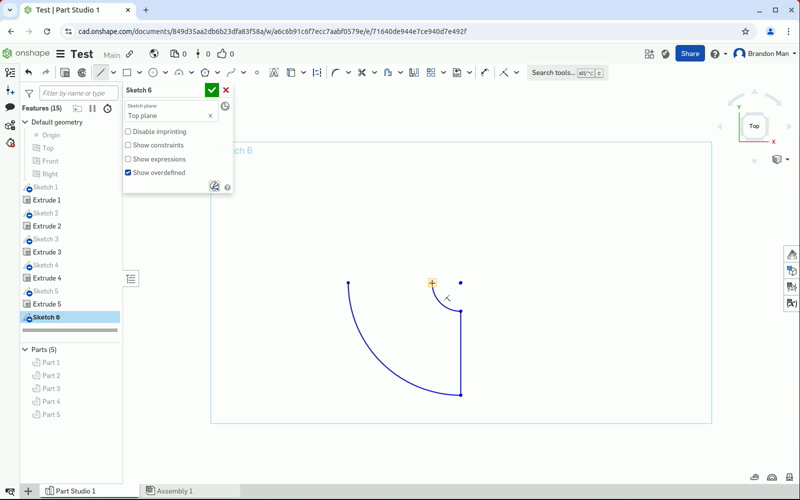
mouse_move(348, 282)
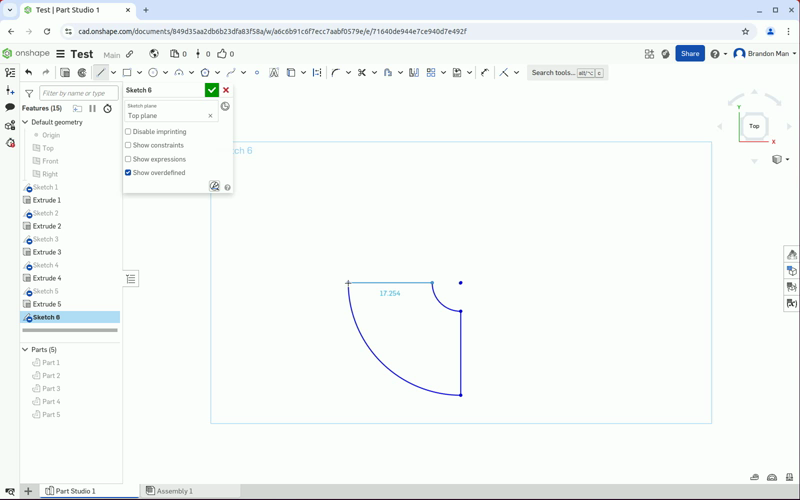
key_up(shift)
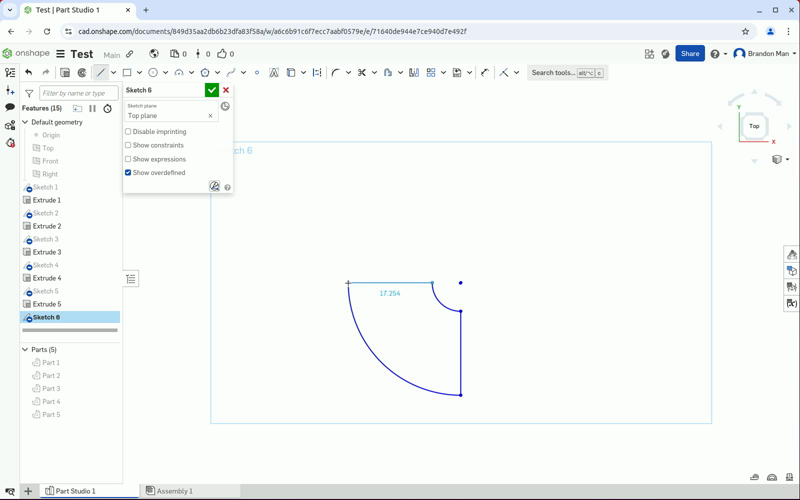
click(348, 282)
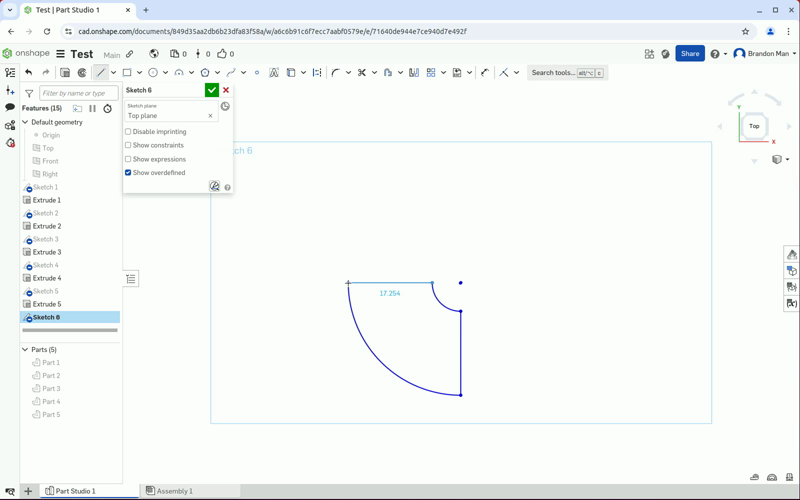
key(esc)
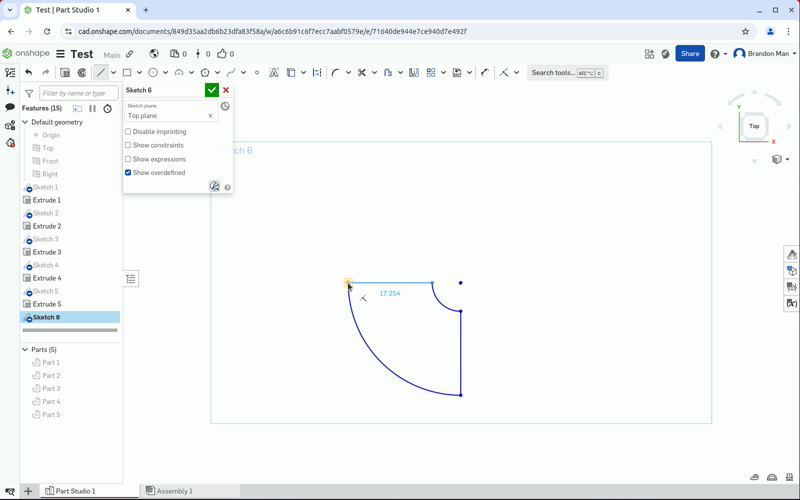
mouse_move(408, 355)
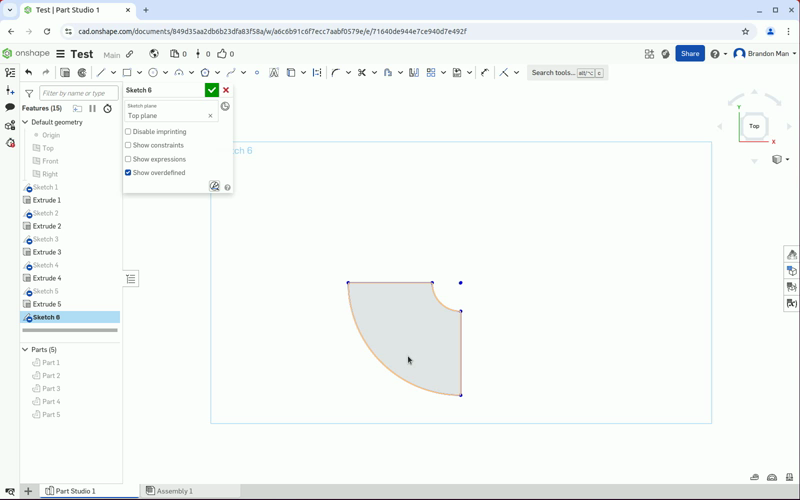
click(408, 355)
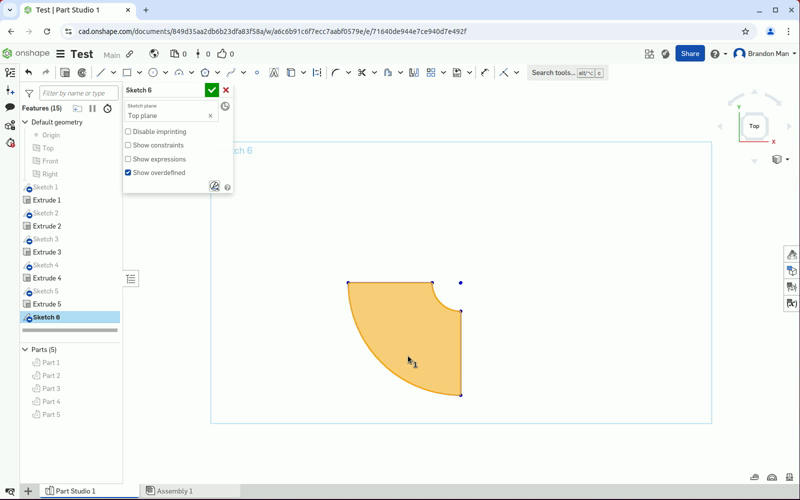
mouse_move(73, 352)
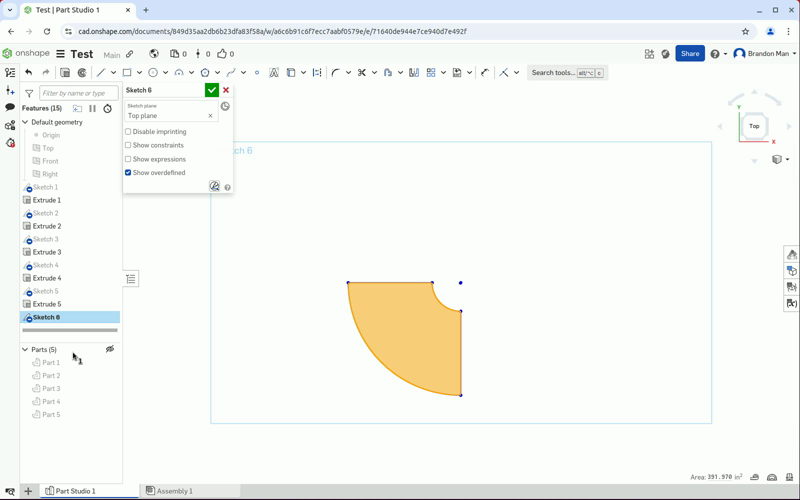
key(shift+y)
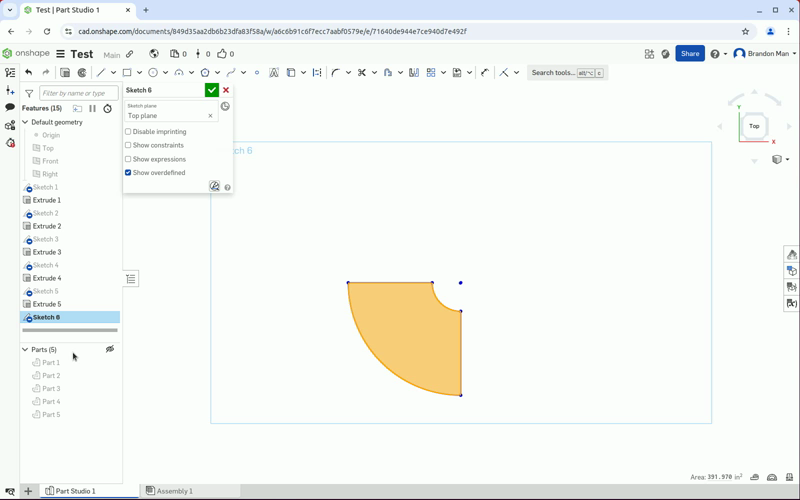
key(shift+e)
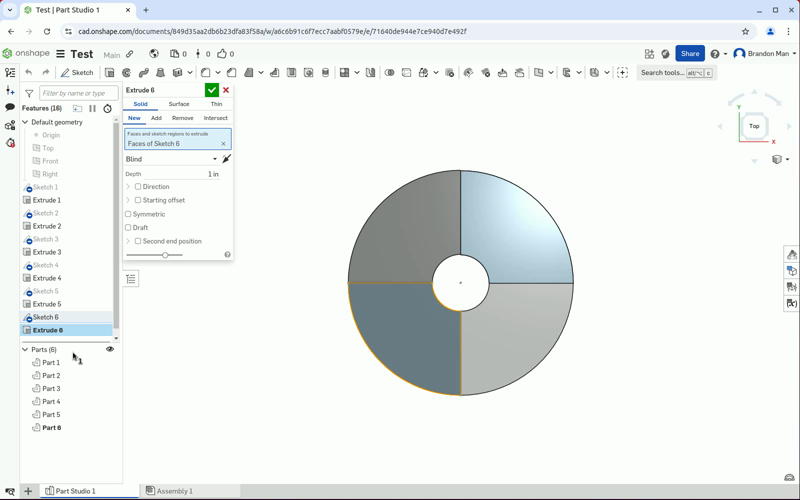
mouse_move(143, 106)
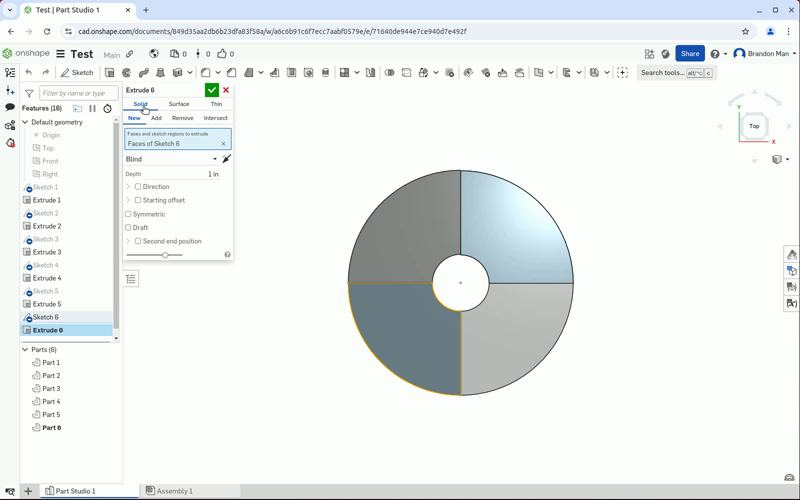
click(143, 106)
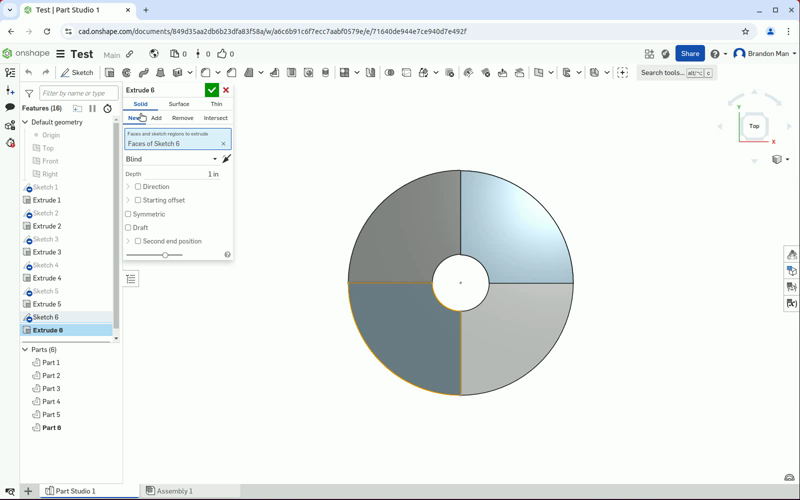
mouse_move(137, 120)
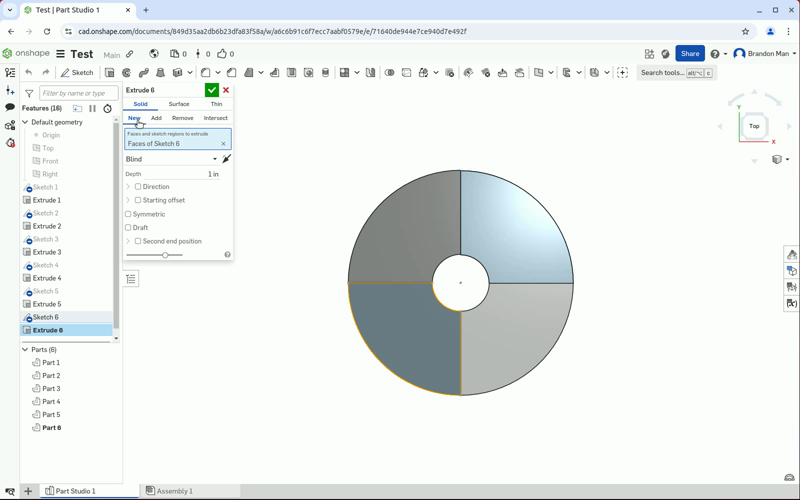
click(137, 120)
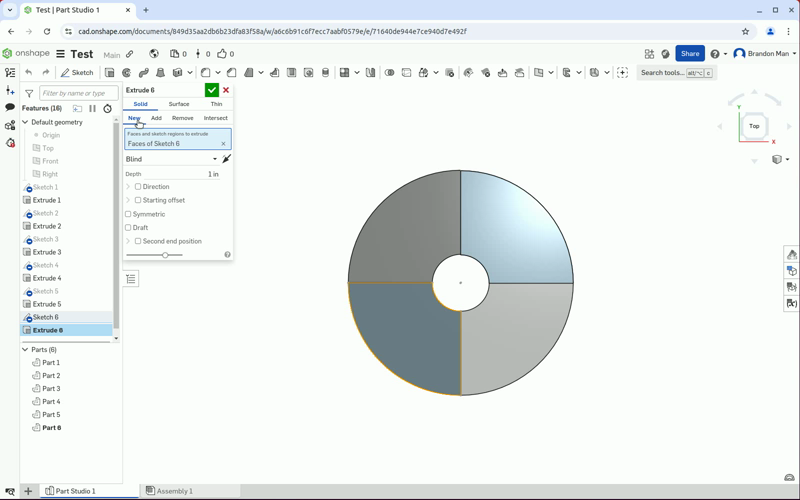
key(tab, 4)
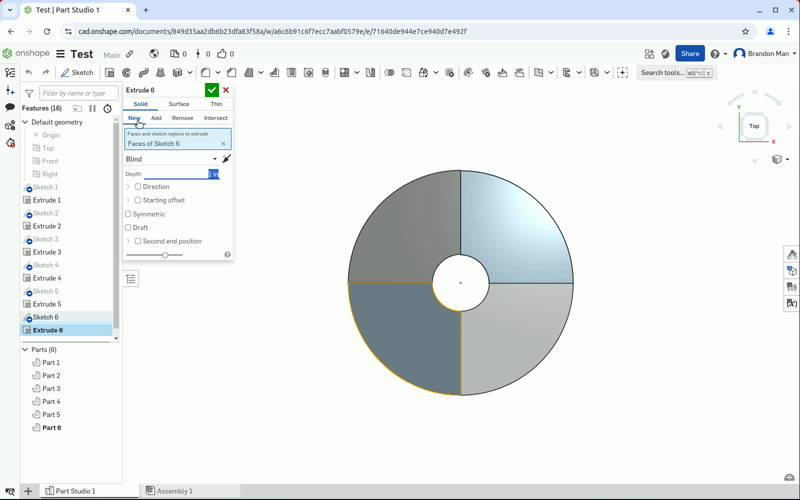
text(14.683)
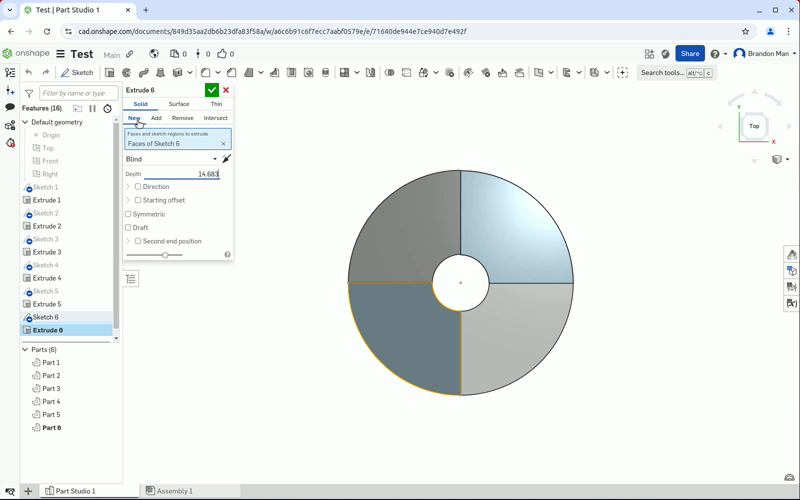
key(enter)
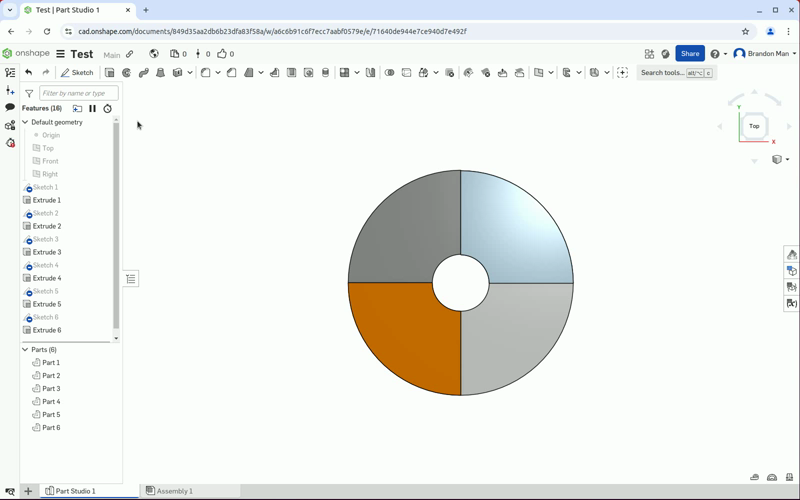
key(shift+h)
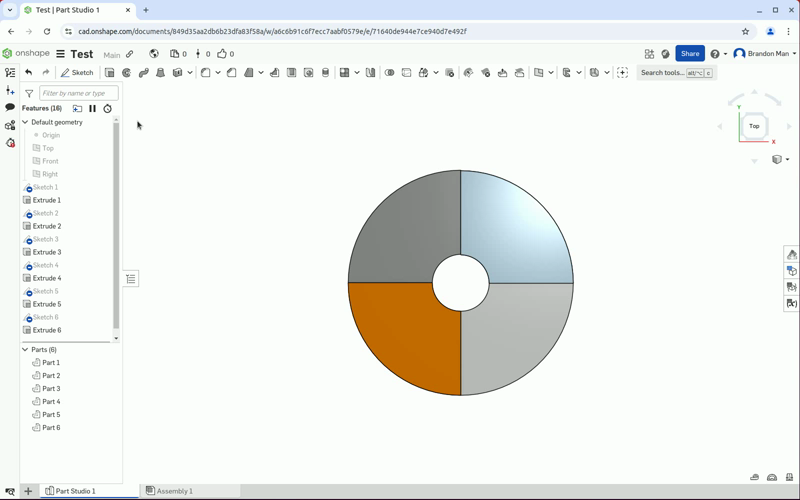
key(shift+h)
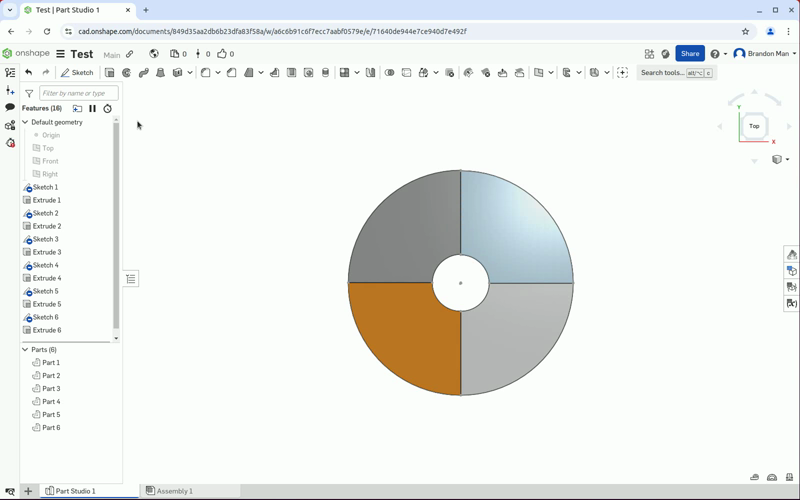
key(shift+7)
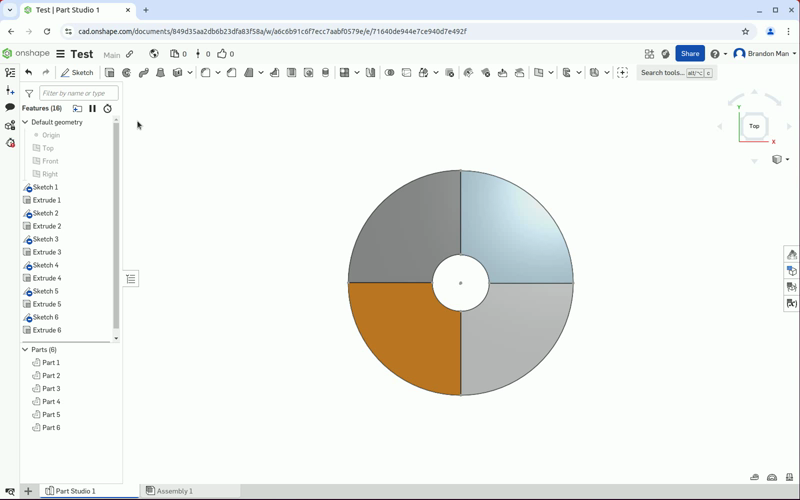
key(up, 3)
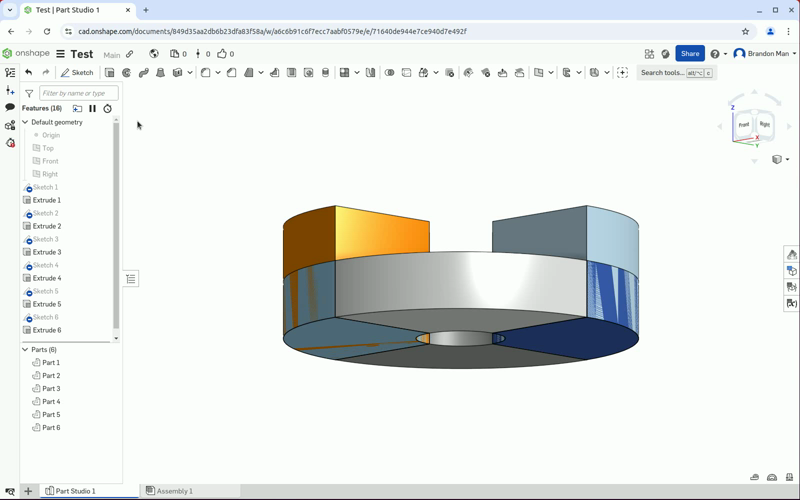
key(left, 3)
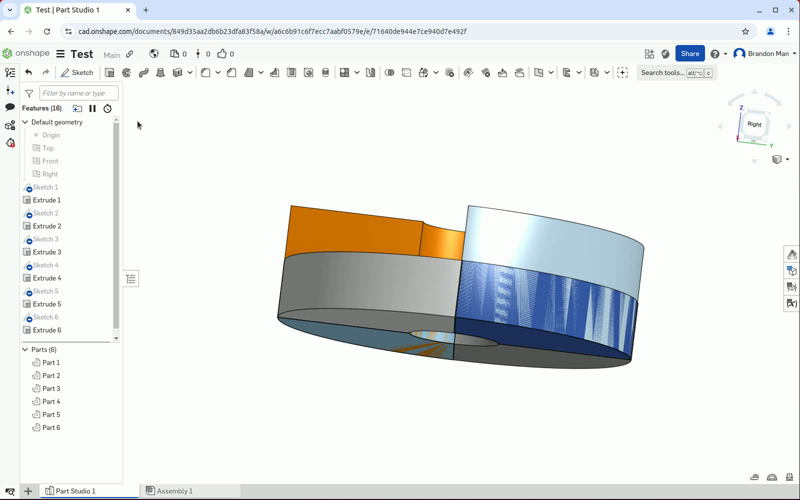
key(right, 3)
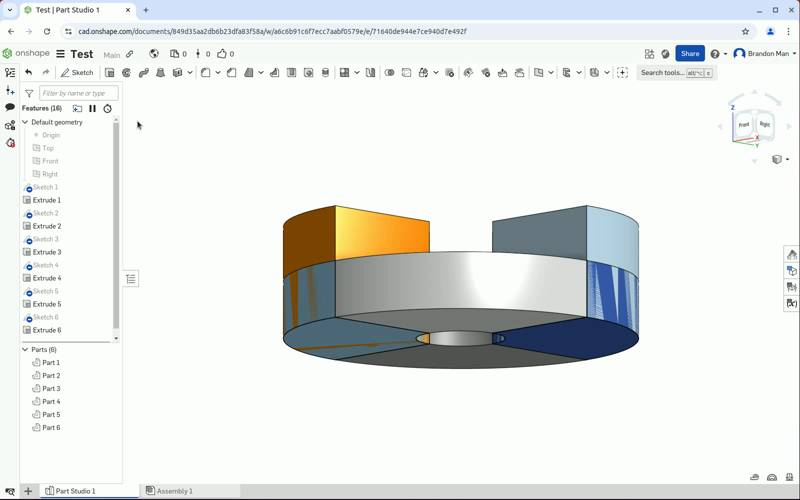
key(down, 3)
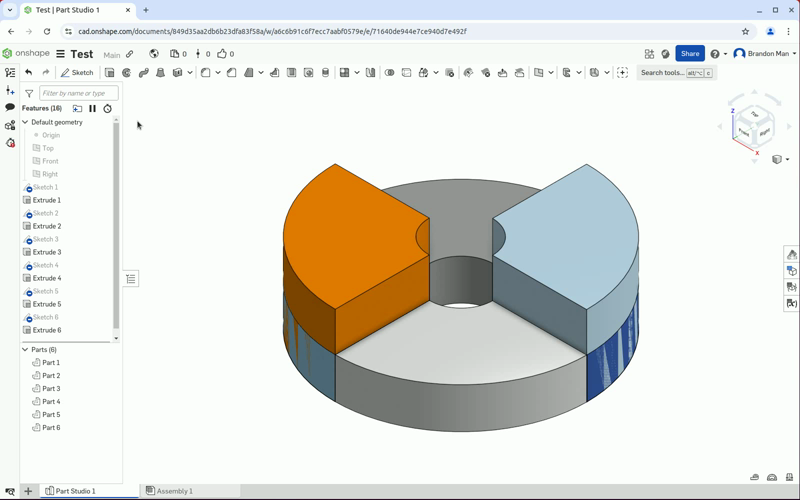
mouse_move(69, 189)
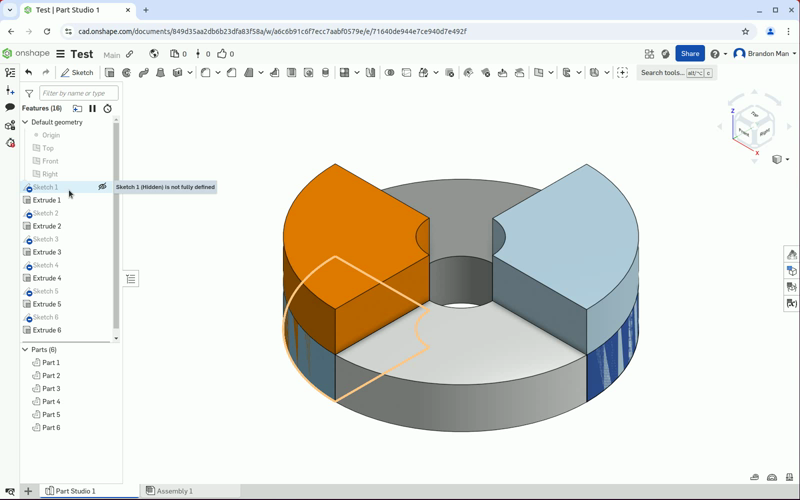
click(69, 189)